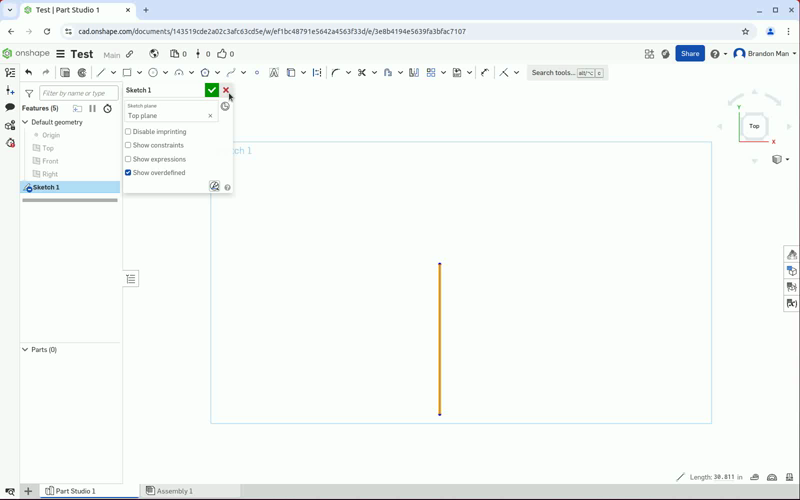
key(shift+h)
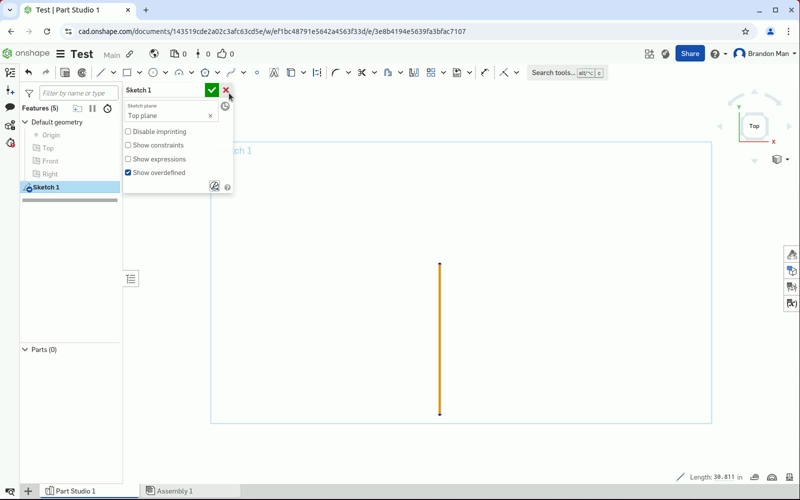
key(shift+s)
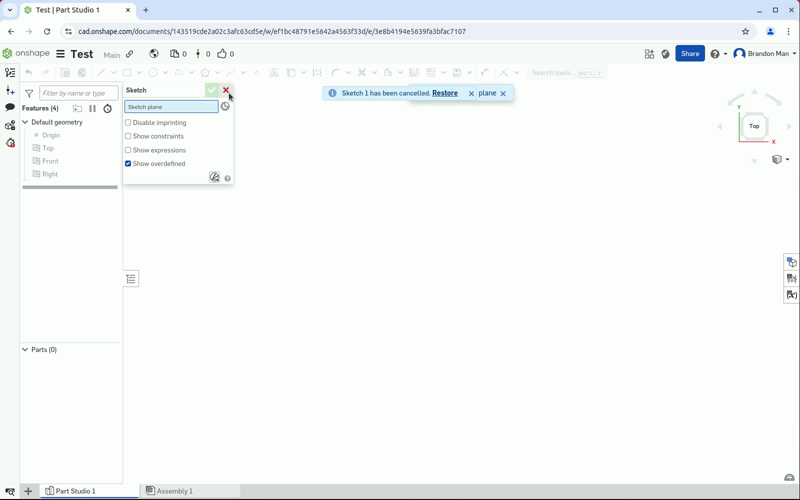
mouse_move(73, 150)
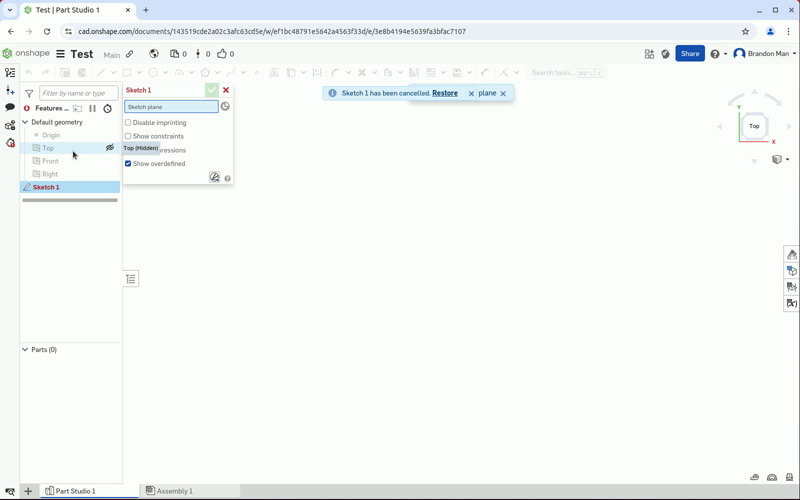
click(73, 150)
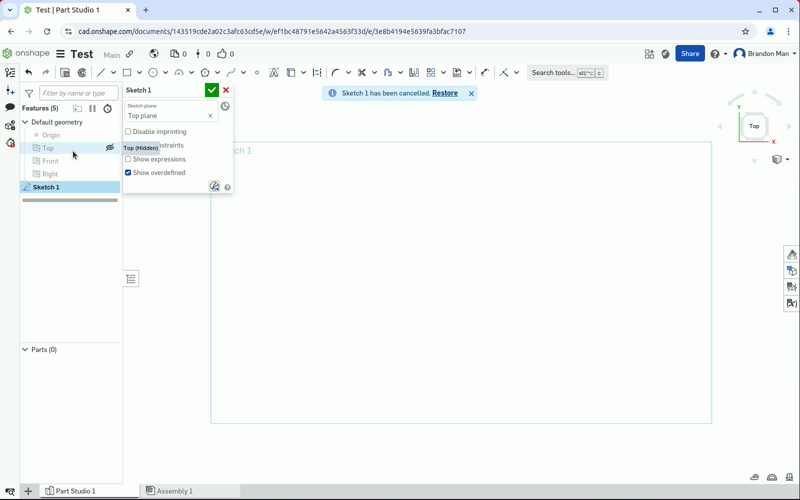
mouse_move(73, 352)
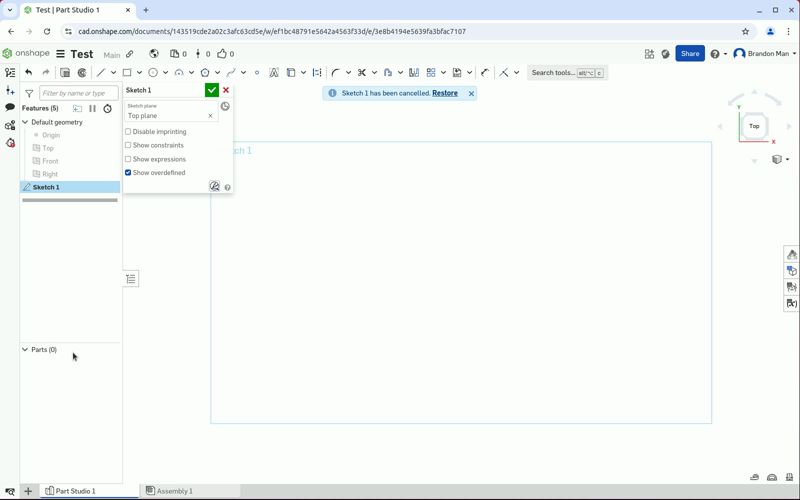
key(y)
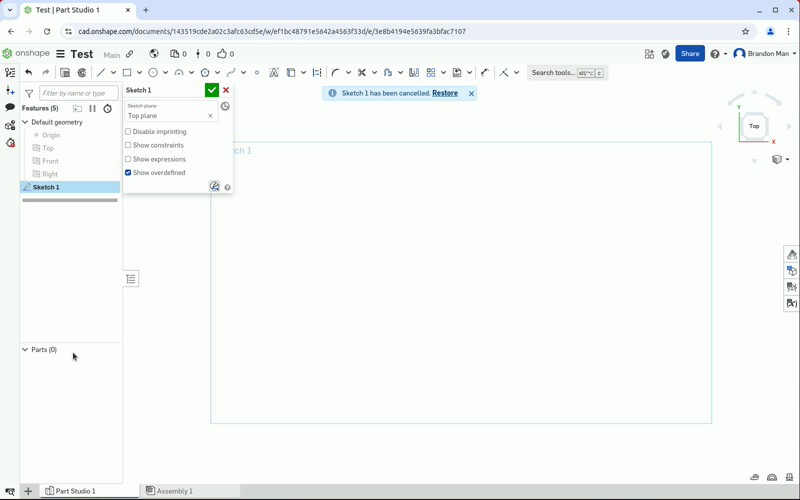
key(l)
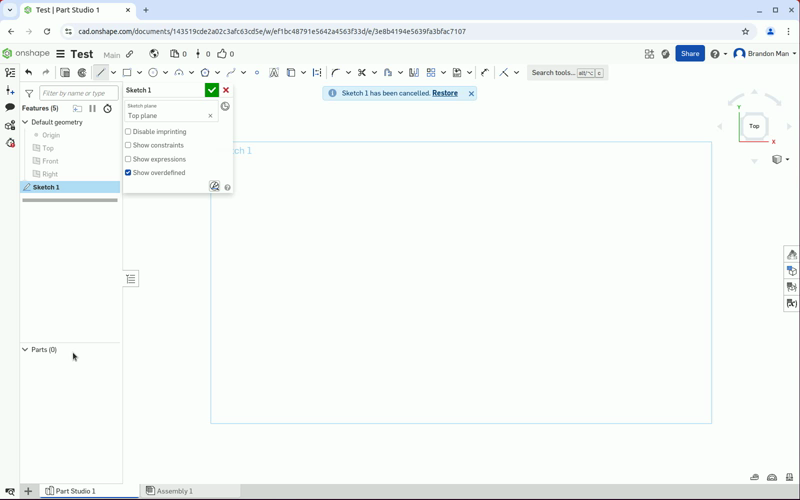
key_down(shift)
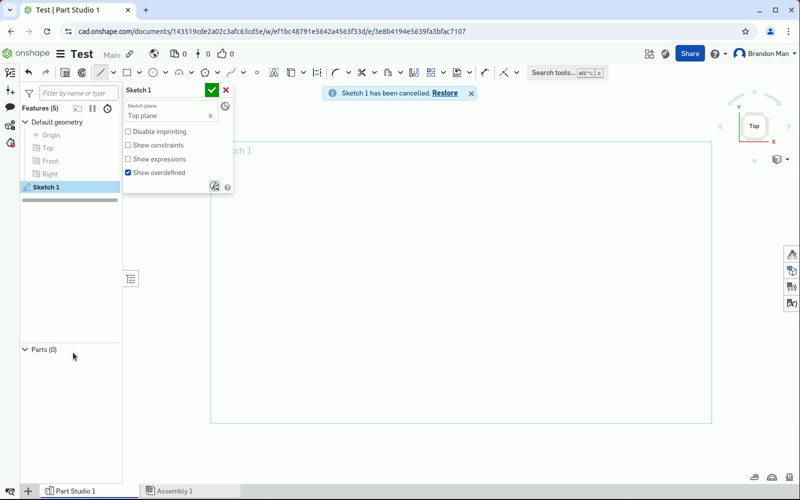
mouse_move(399, 340)
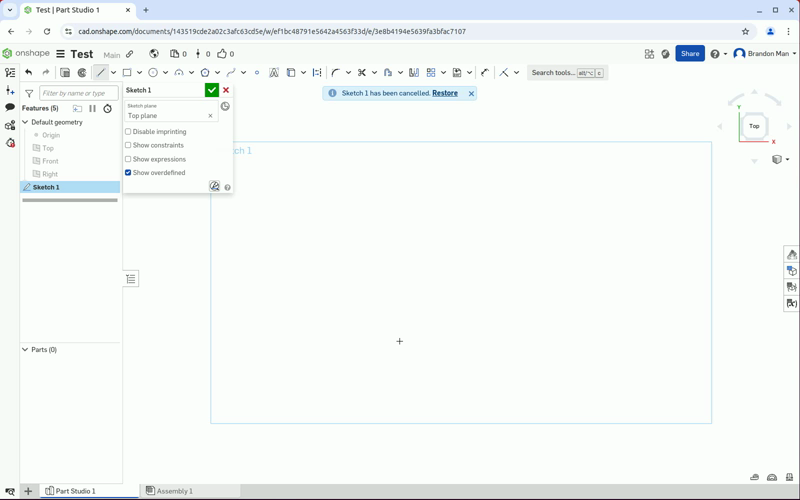
click(399, 340)
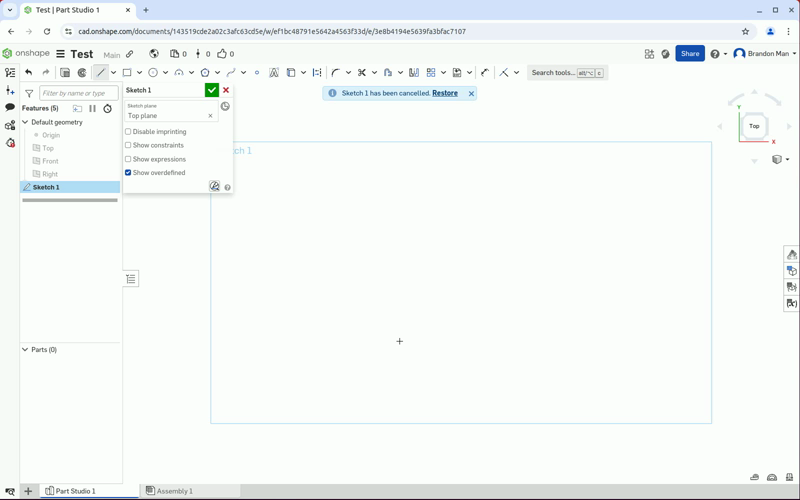
key_up(shift)
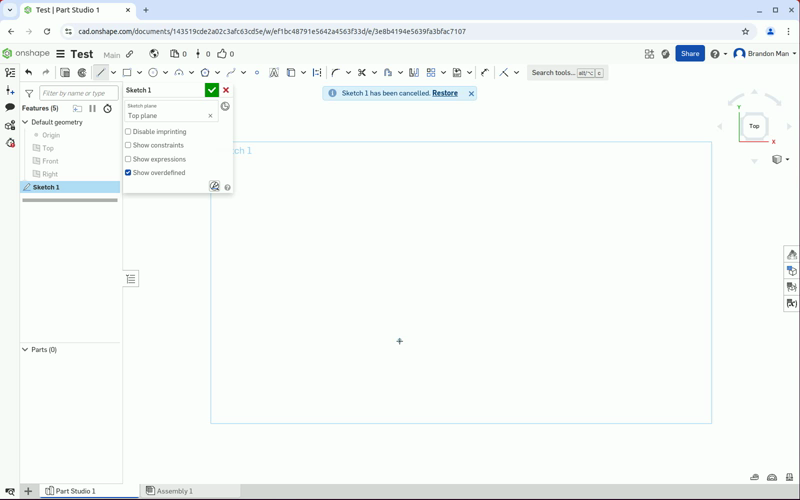
key_down(shift)
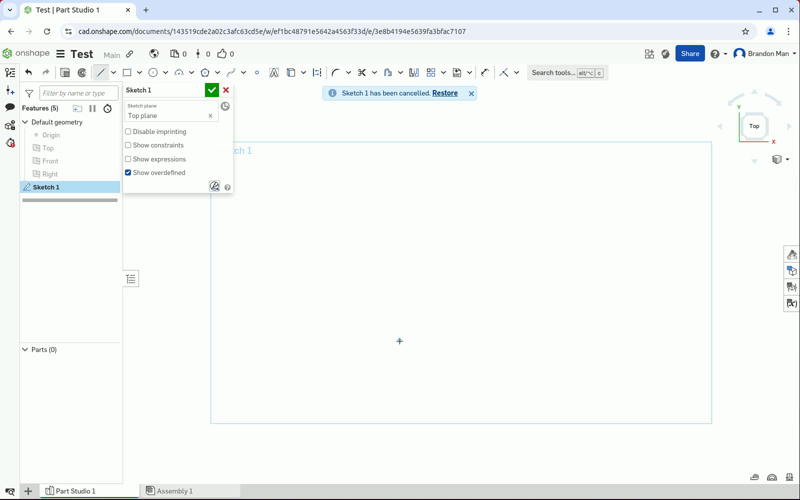
mouse_move(521, 340)
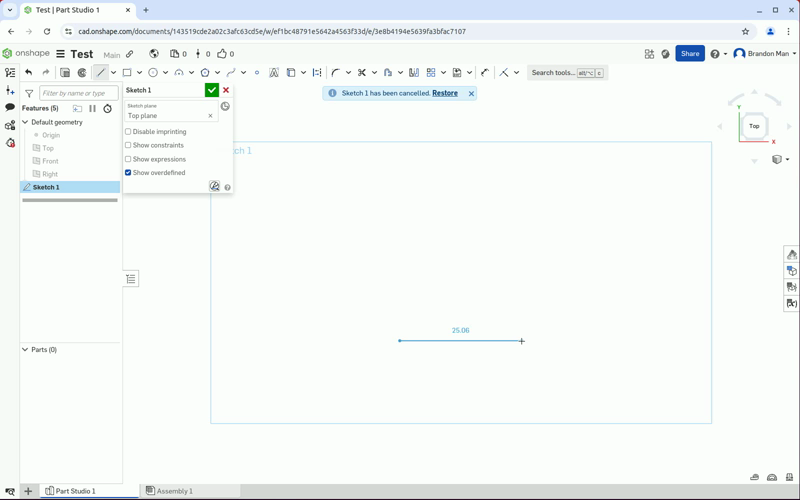
click(521, 340)
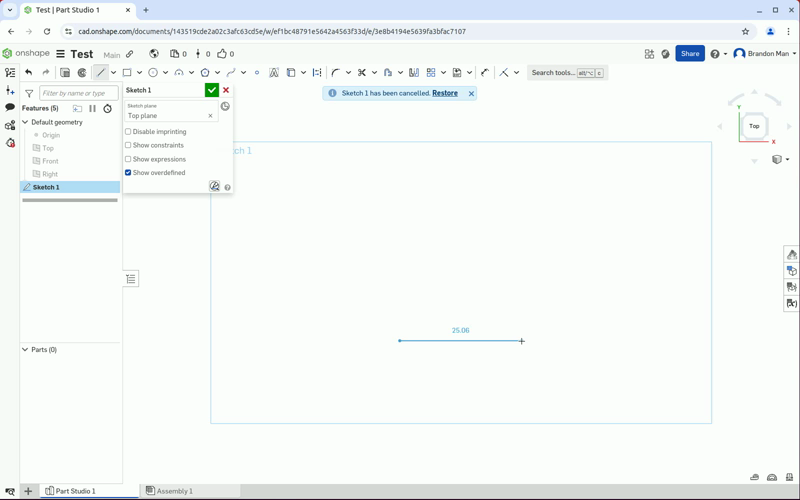
key_up(shift)
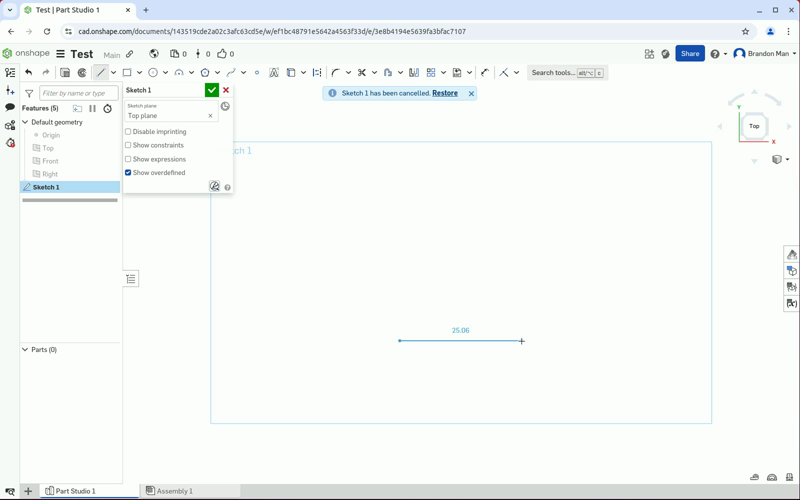
key_down(shift)
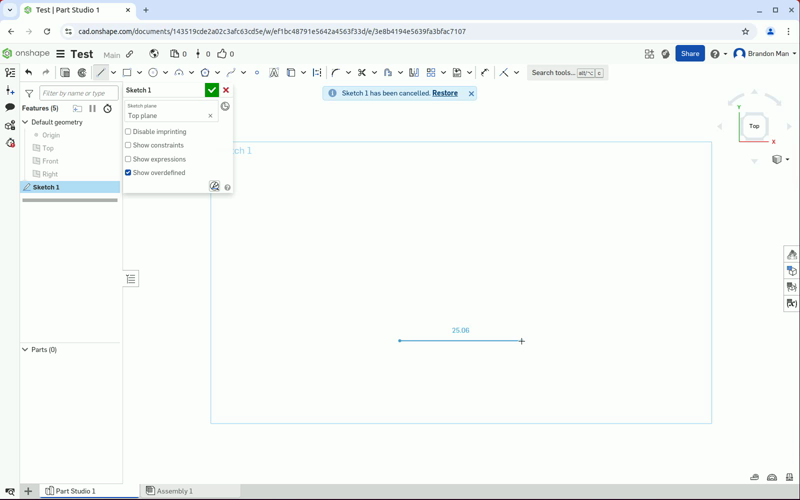
mouse_move(521, 225)
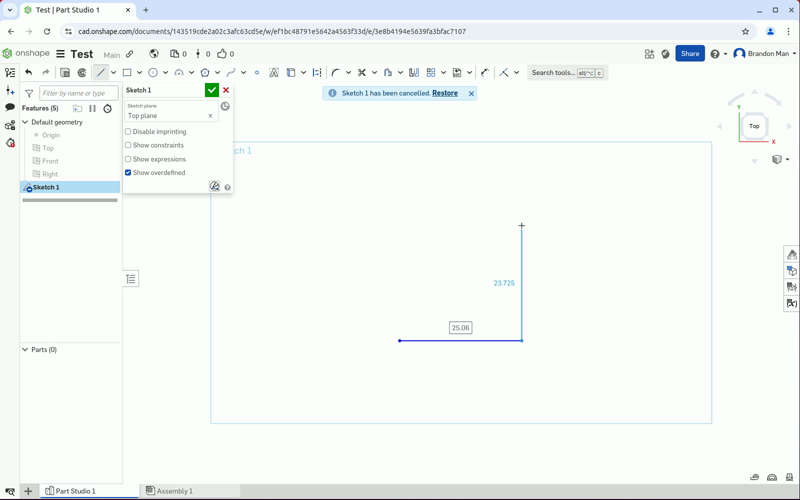
click(521, 225)
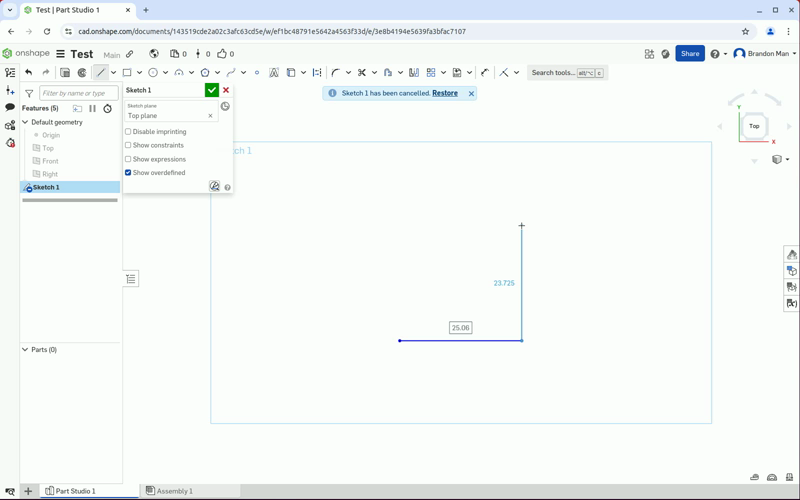
key_up(shift)
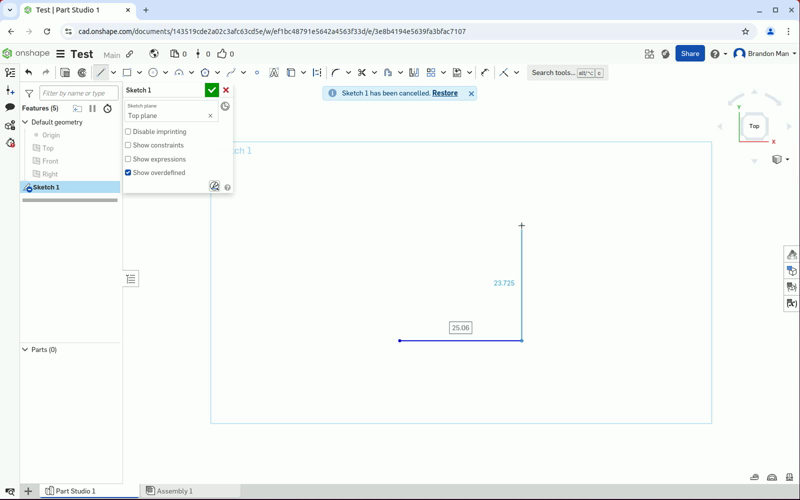
key_down(shift)
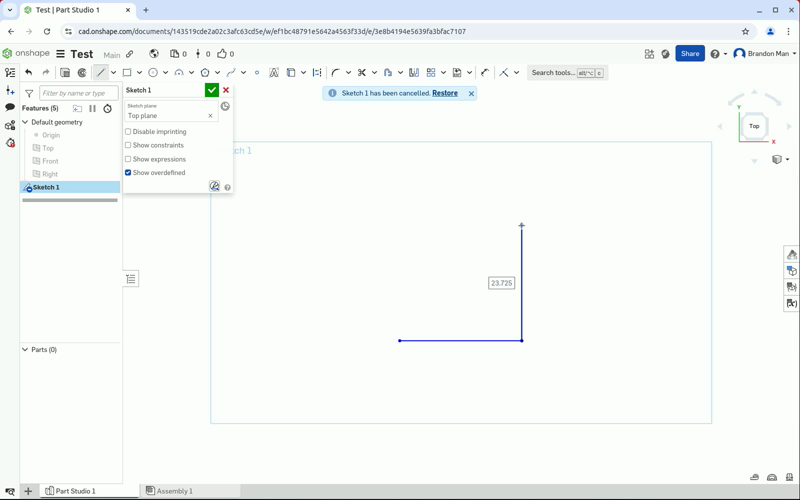
mouse_move(399, 225)
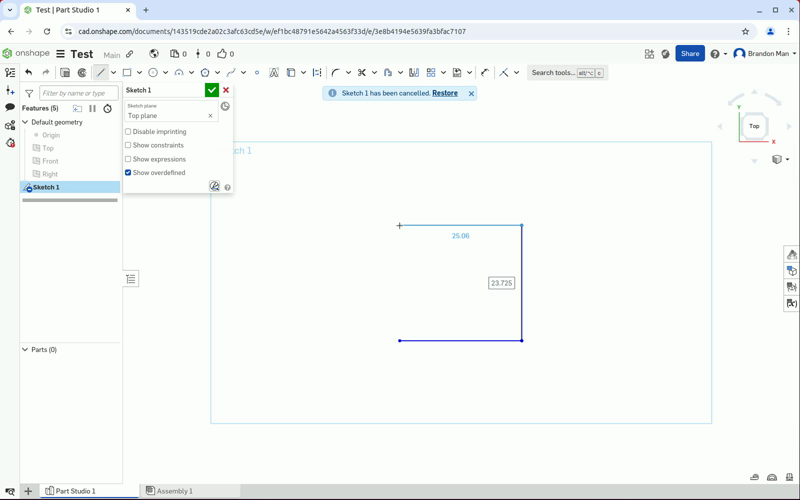
click(399, 225)
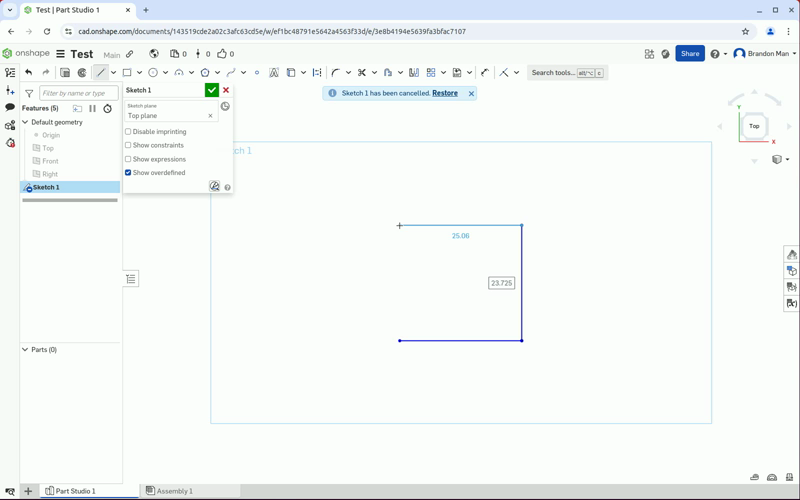
key_up(shift)
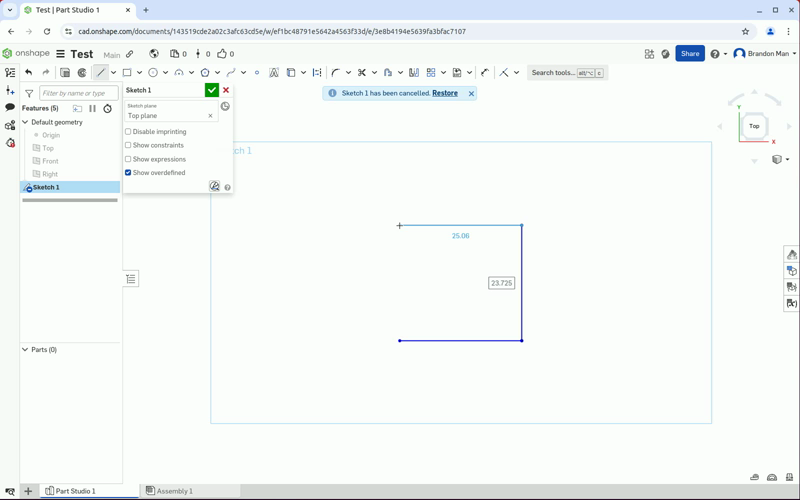
key_down(shift)
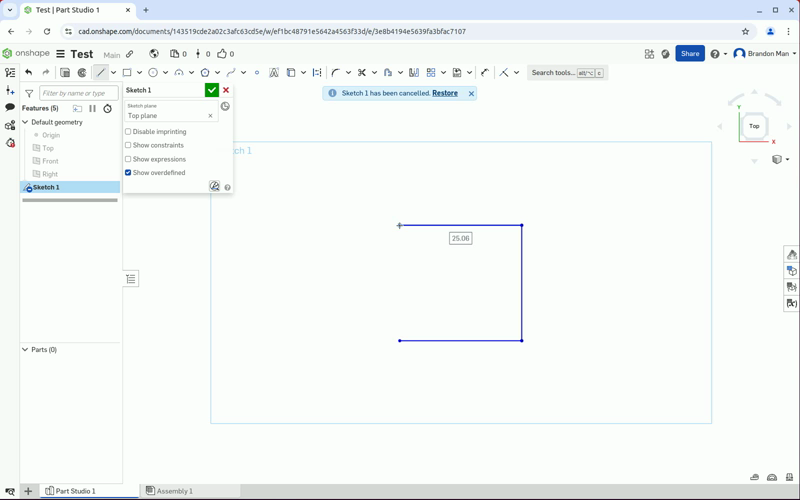
mouse_move(399, 340)
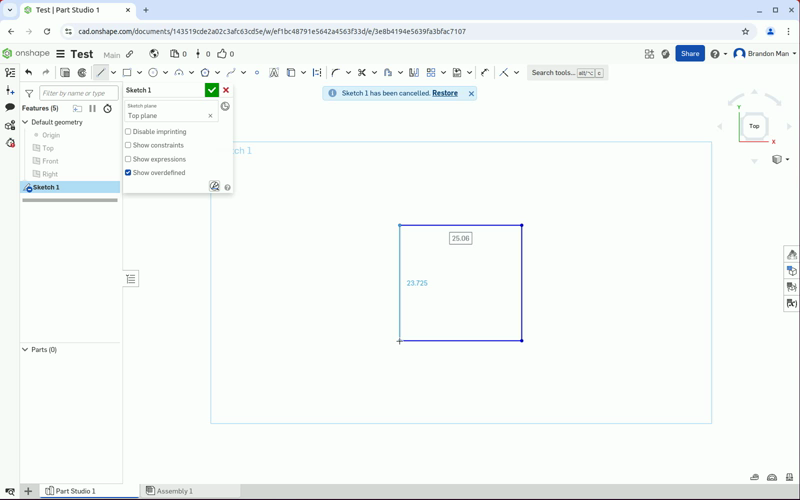
key_up(shift)
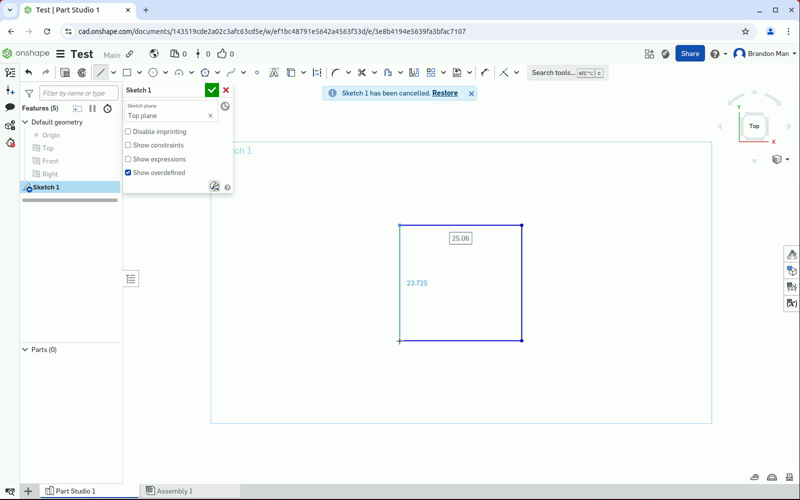
click(399, 340)
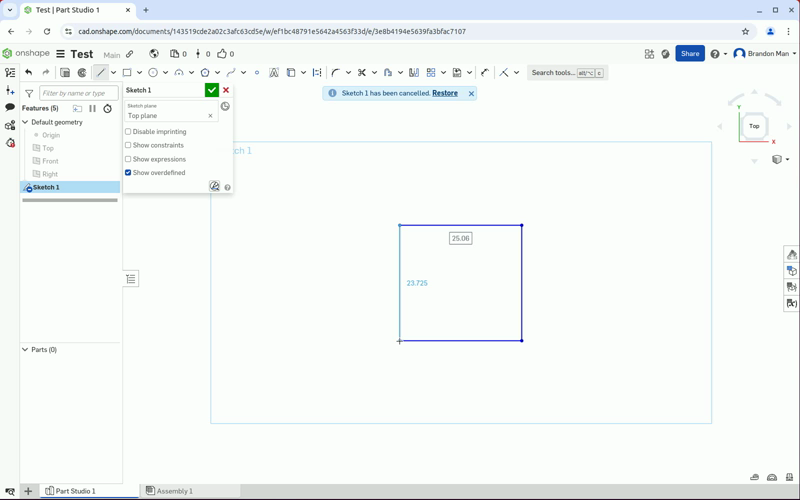
key(esc)
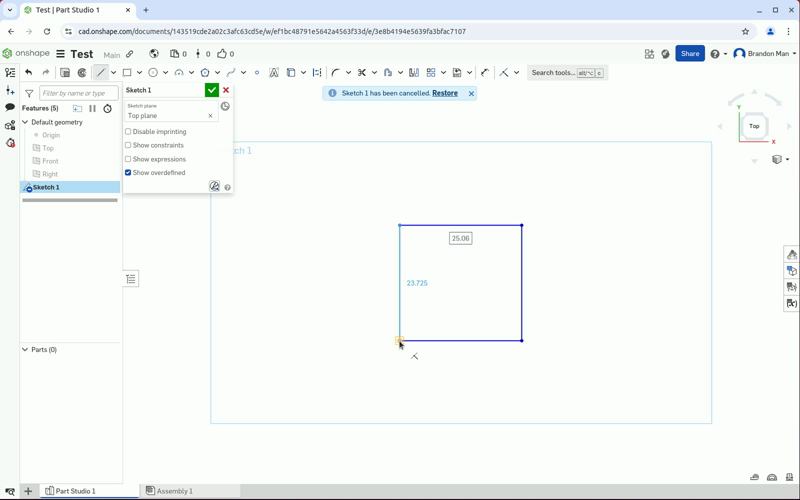
mouse_move(466, 269)
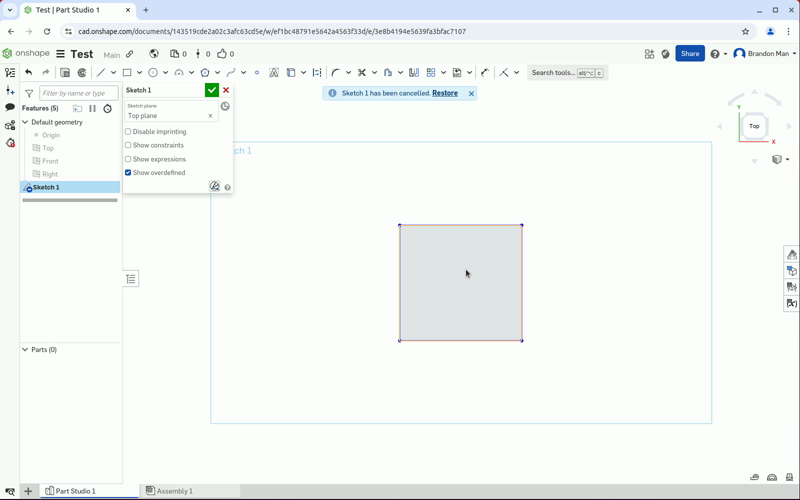
click(466, 269)
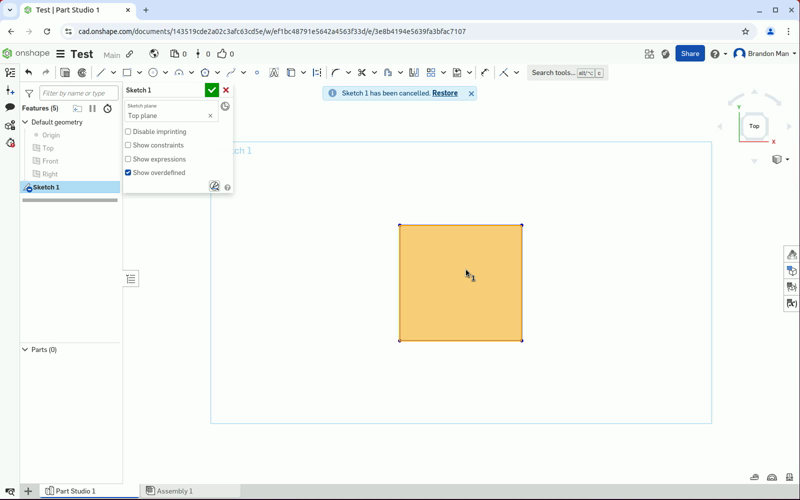
mouse_move(73, 352)
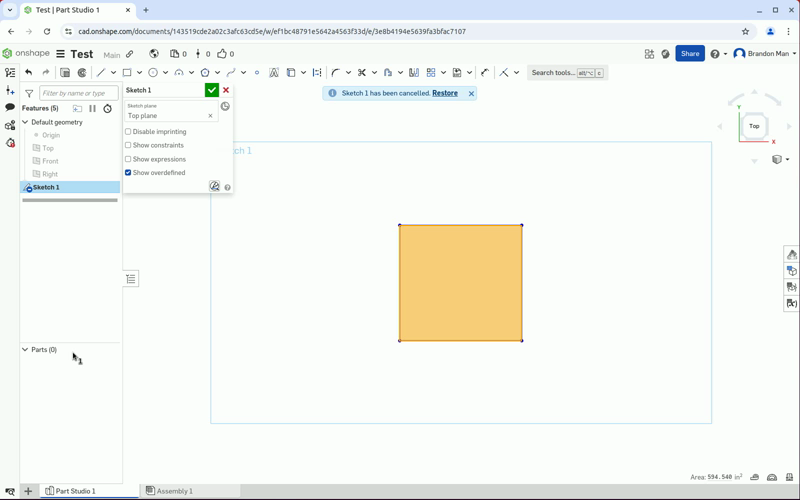
key(shift+y)
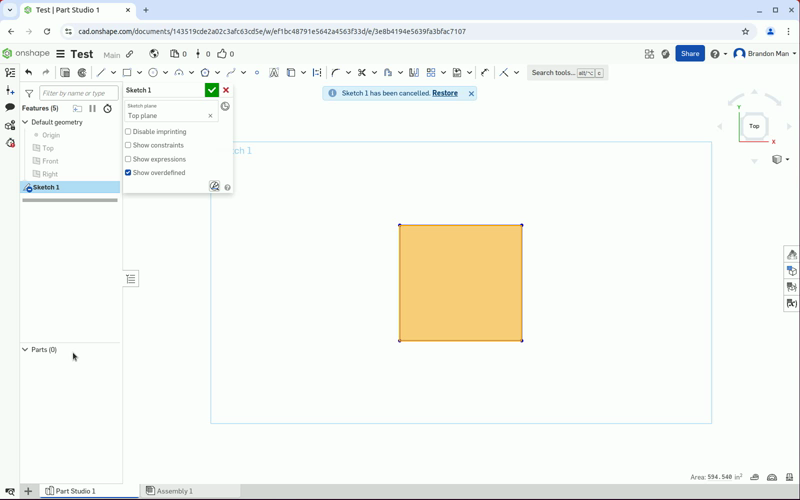
key(shift+e)
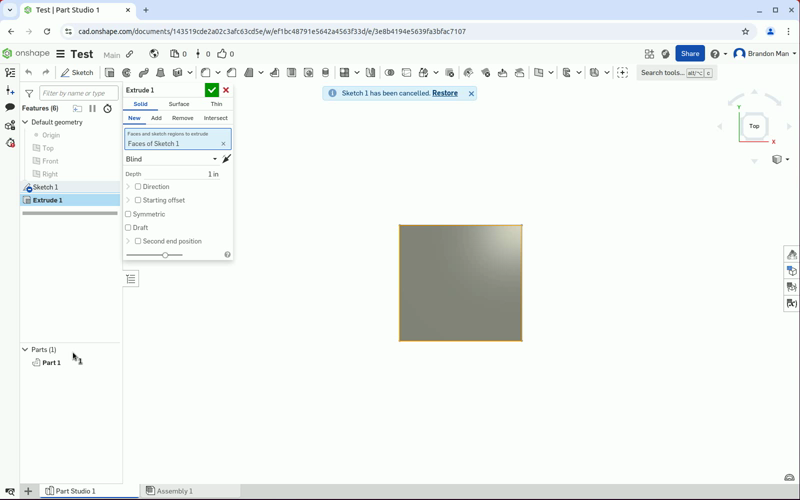
mouse_move(143, 106)
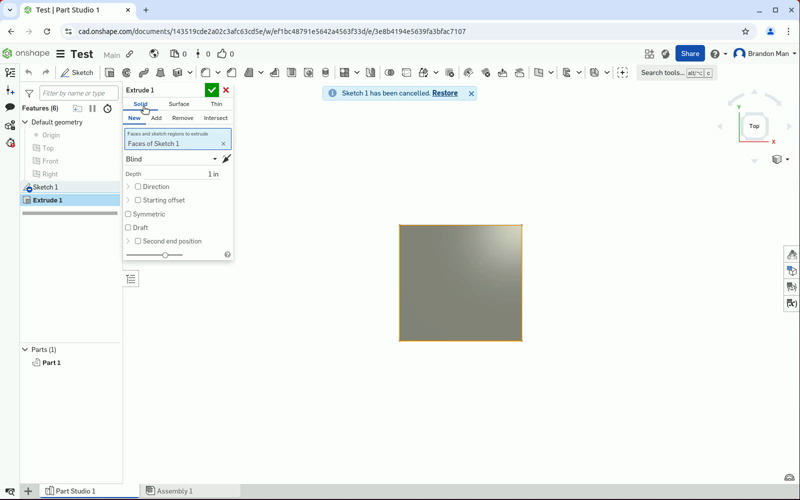
click(143, 106)
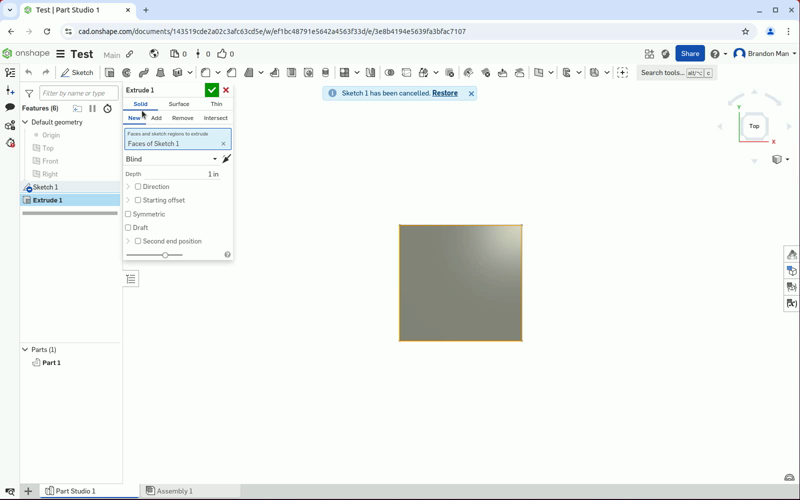
mouse_move(137, 120)
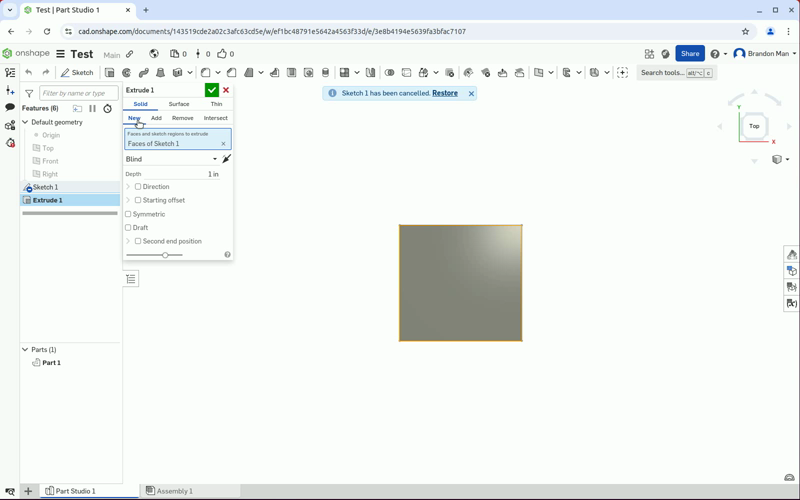
click(137, 120)
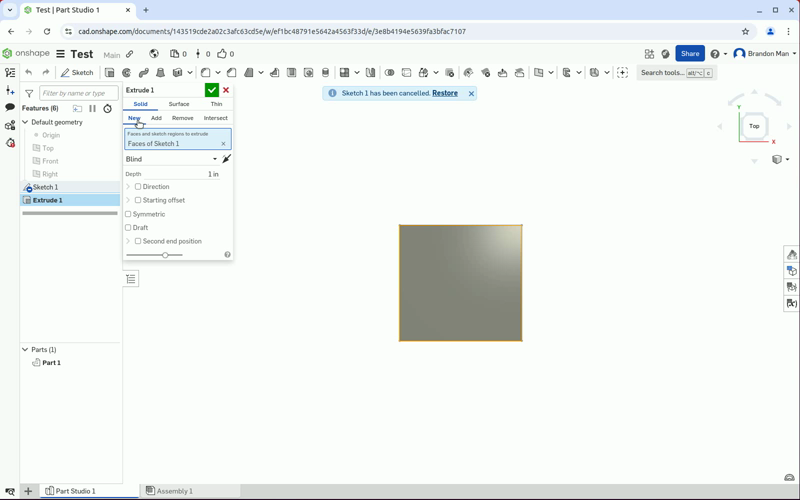
key(tab, 4)
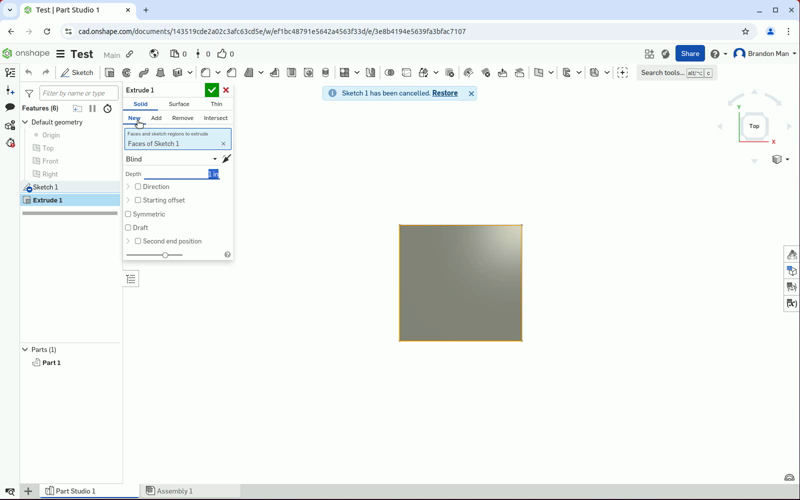
text(-0.241)
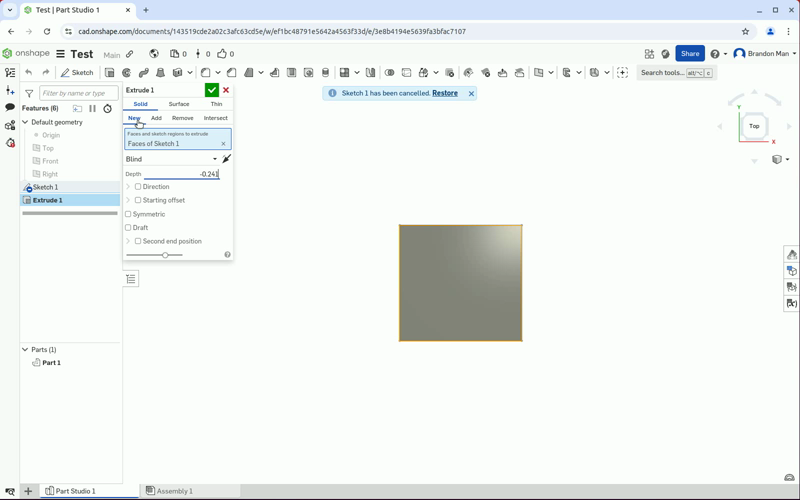
key(enter)
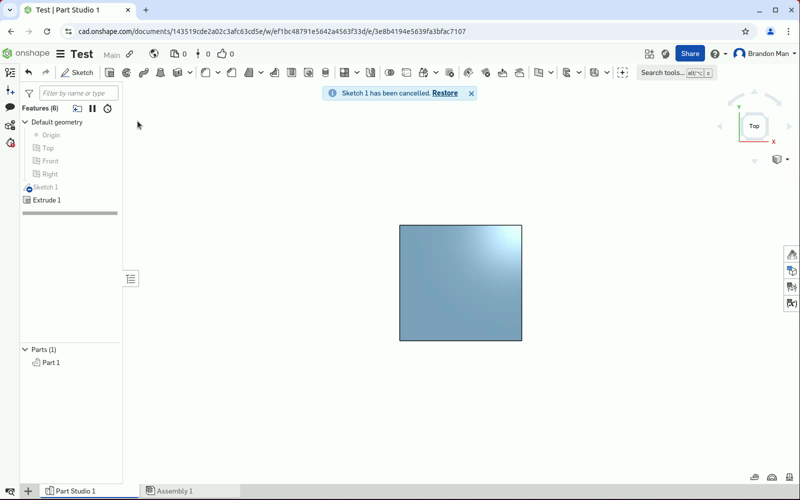
key(shift+h)
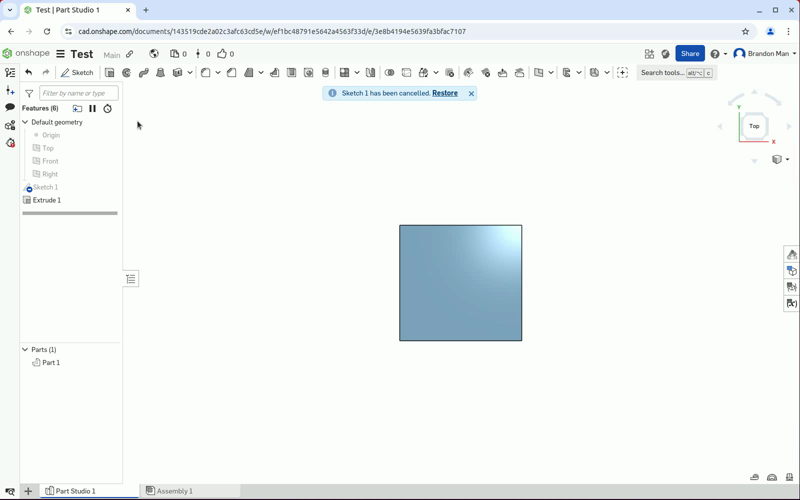
key(shift+h)
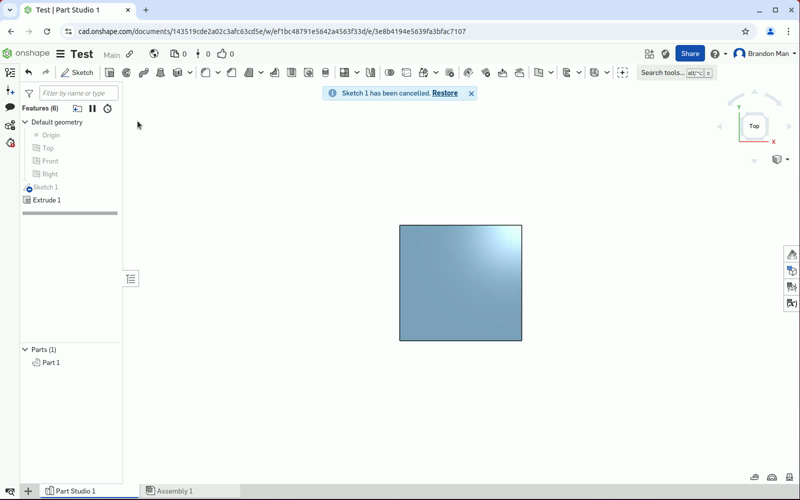
mouse_move(73, 189)
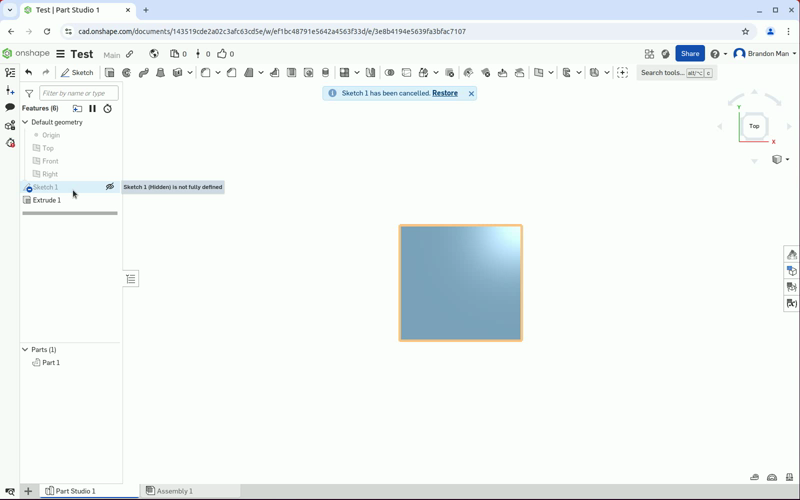
click(73, 189)
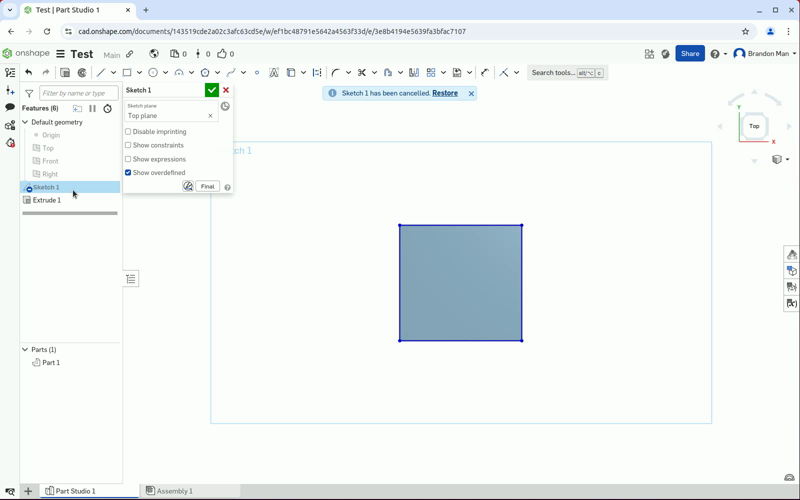
mouse_move(229, 92)
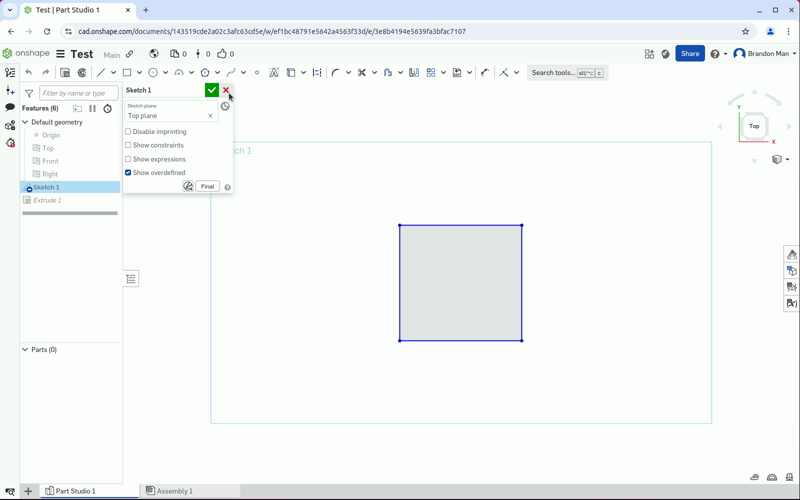
click(229, 92)
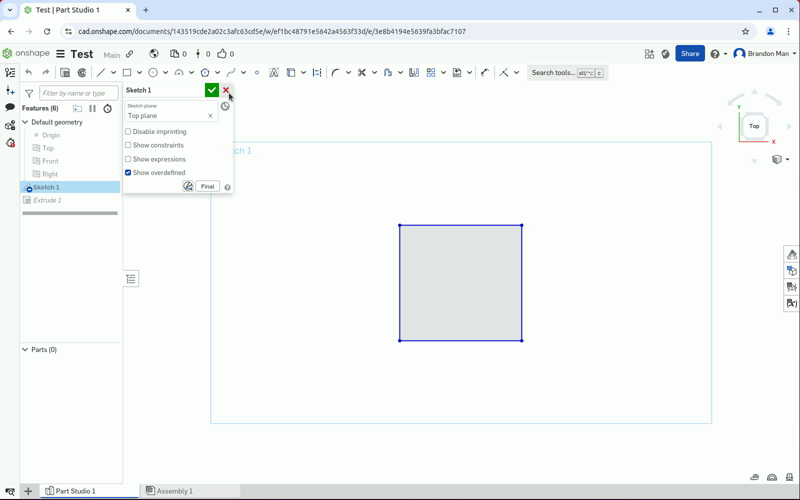
key(shift+s)
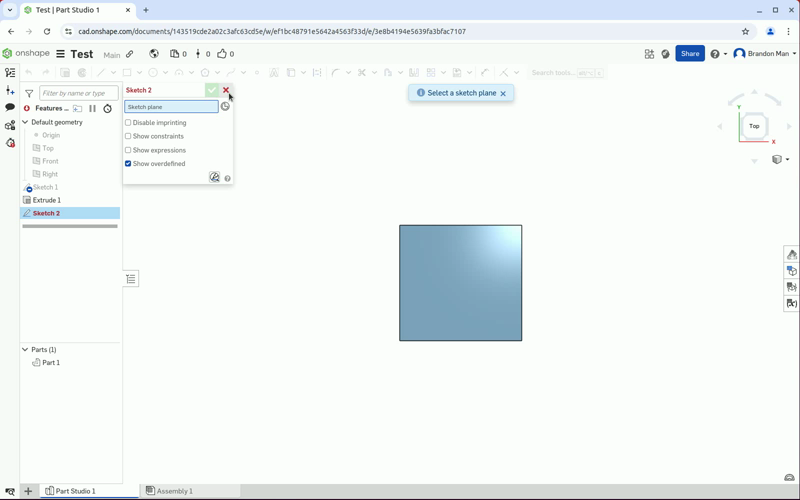
mouse_move(73, 150)
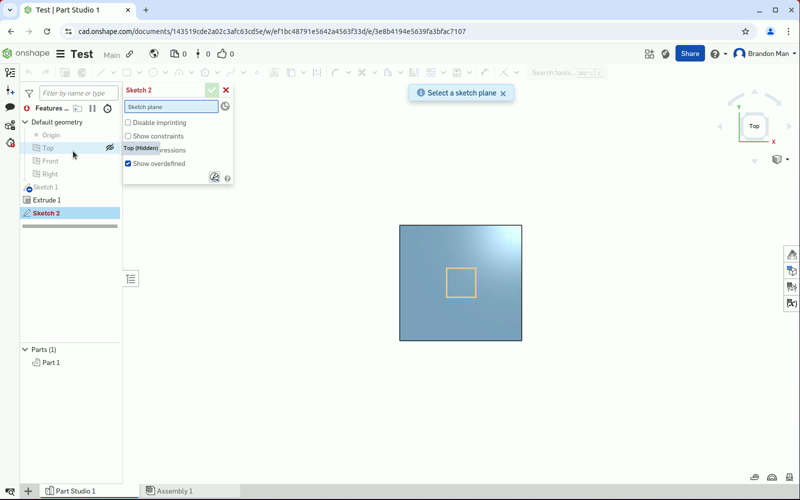
click(73, 150)
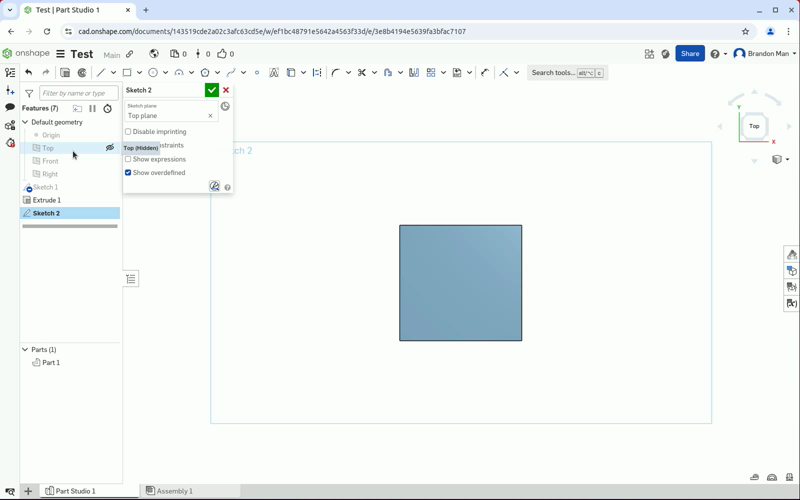
mouse_move(73, 352)
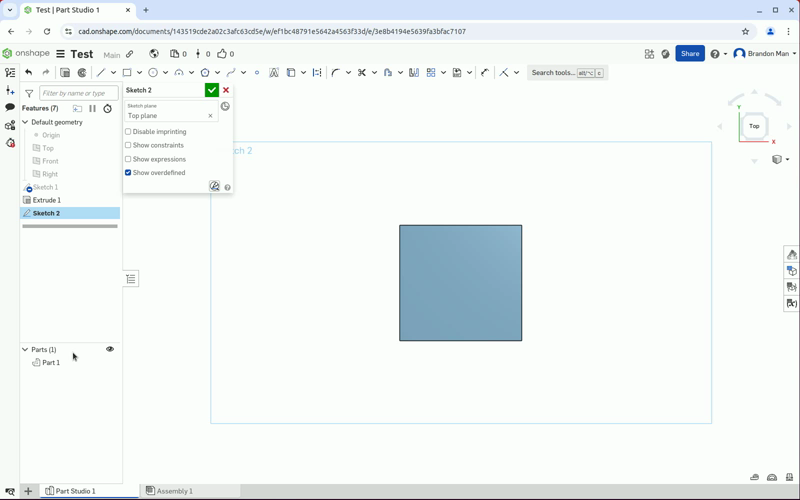
key(y)
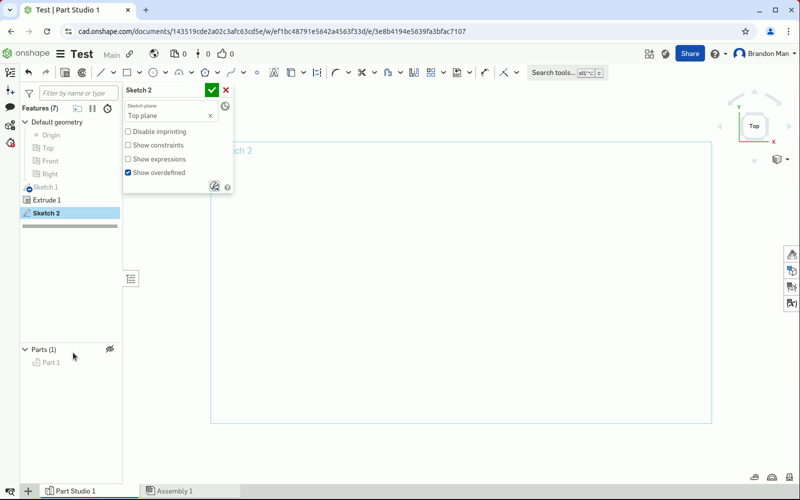
key(l)
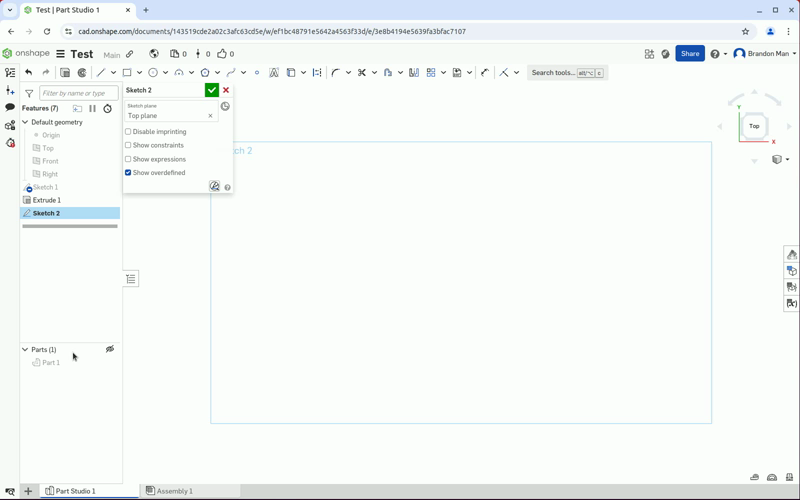
key_down(shift)
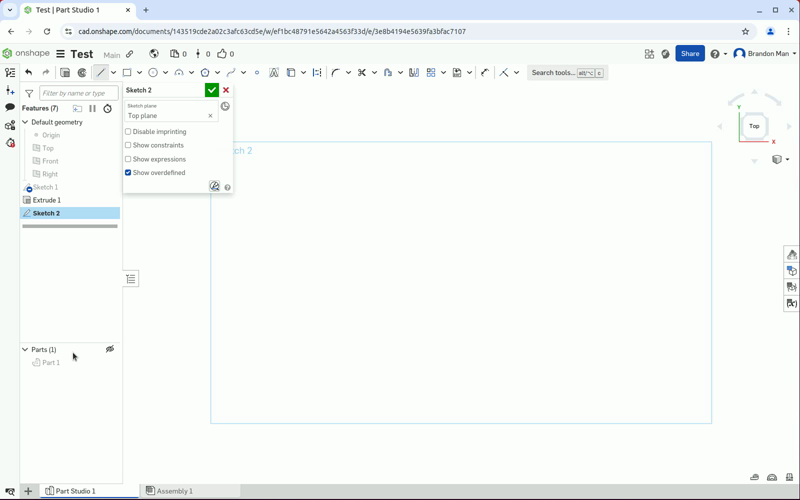
mouse_move(520, 340)
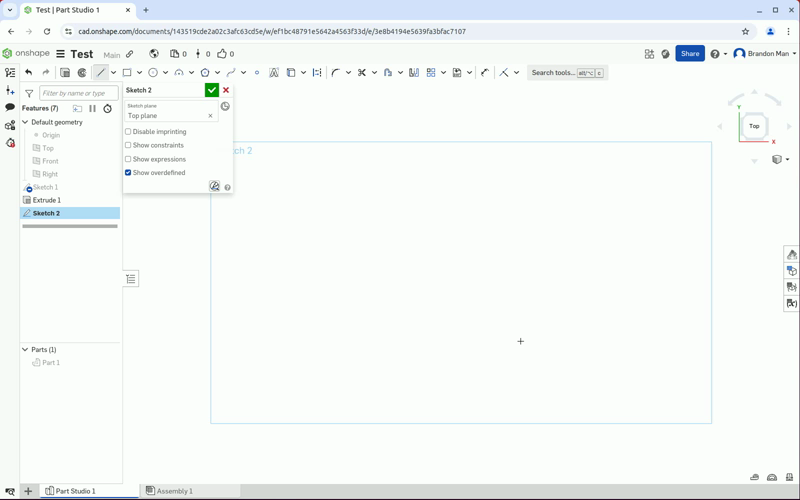
click(520, 340)
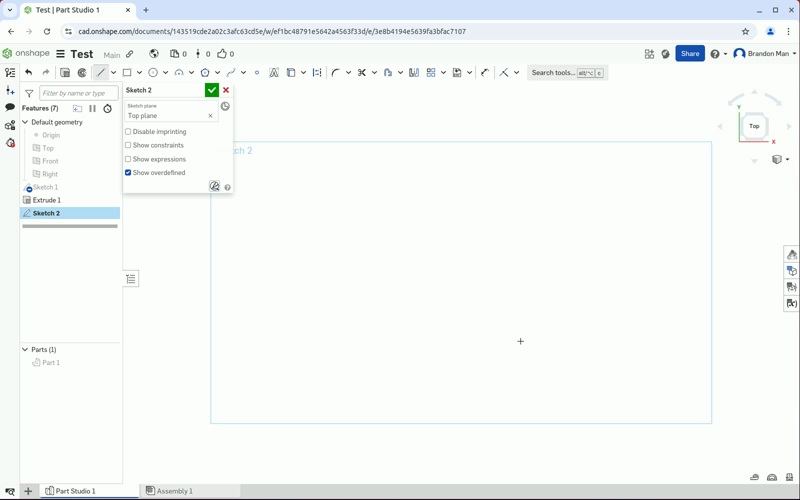
key_up(shift)
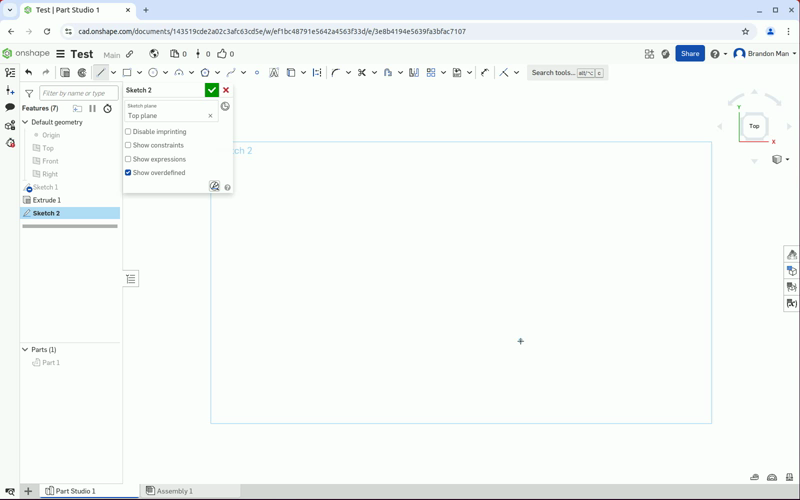
key_down(shift)
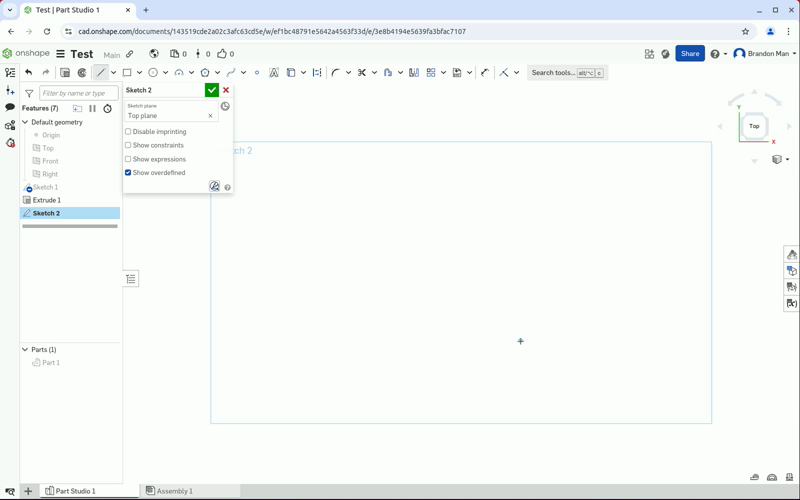
mouse_move(550, 340)
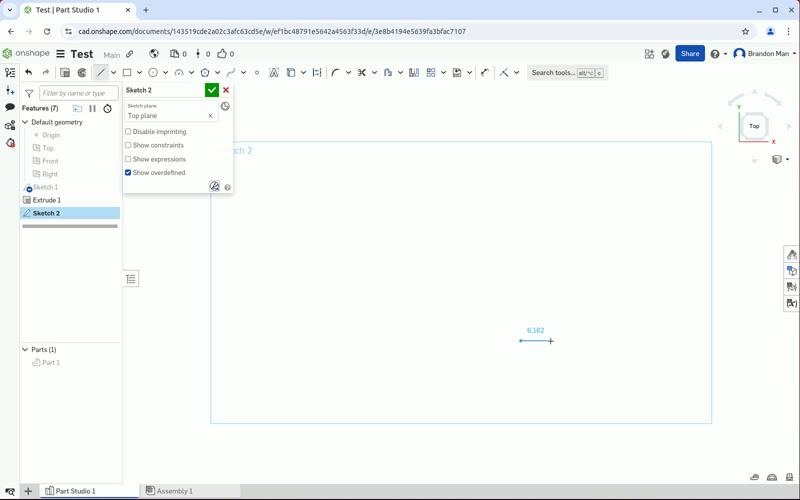
mouse_move(521, 340)
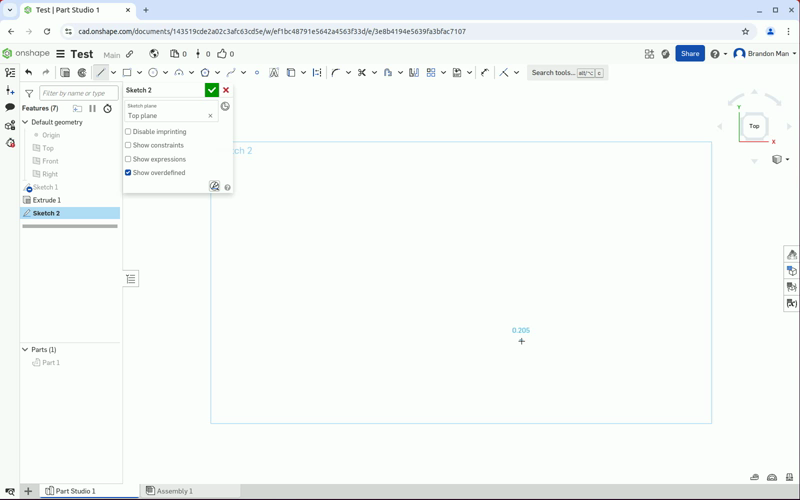
scroll(6)
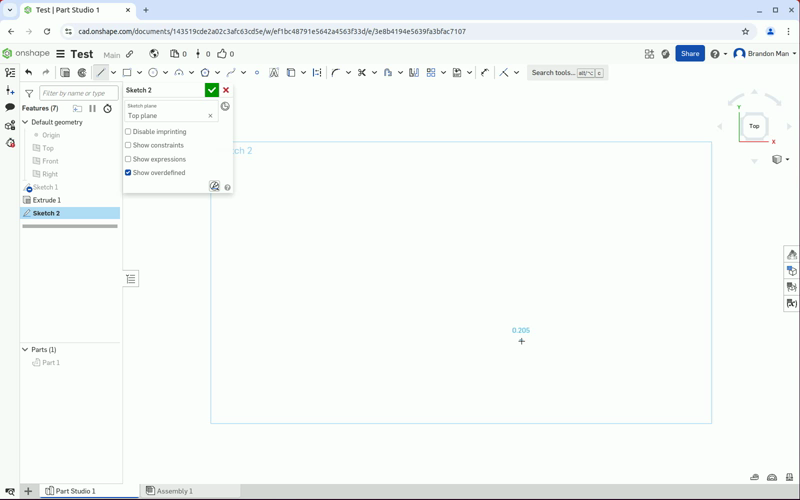
scroll(6)
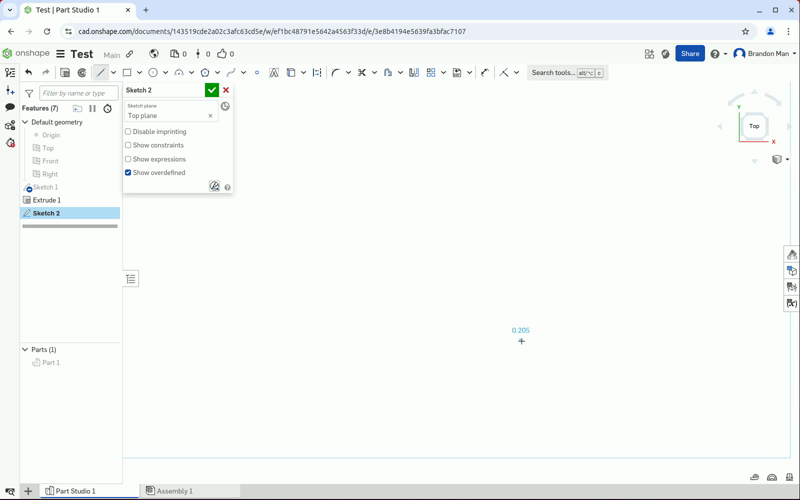
scroll(6)
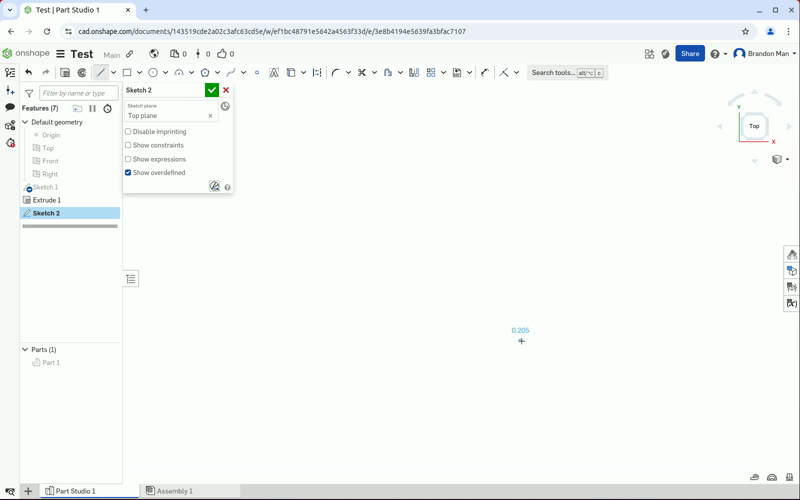
scroll(6)
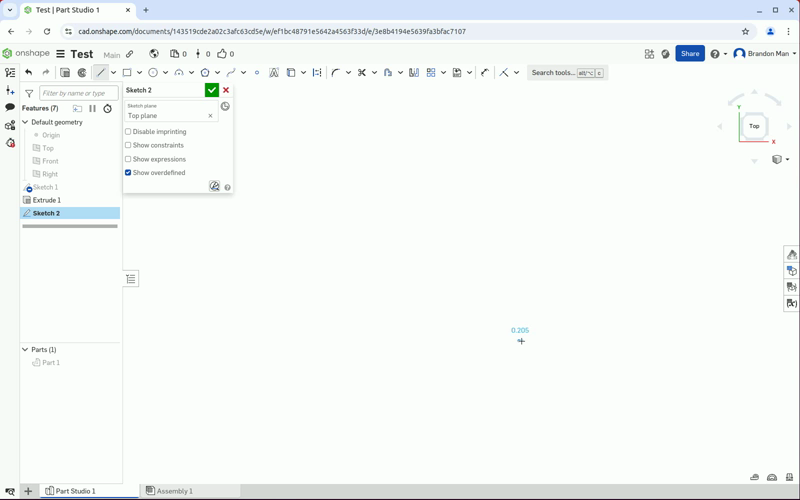
scroll(6)
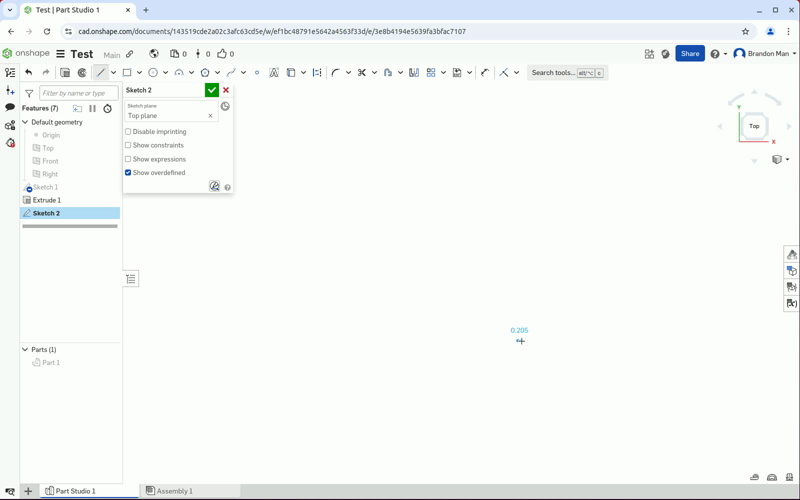
scroll(6)
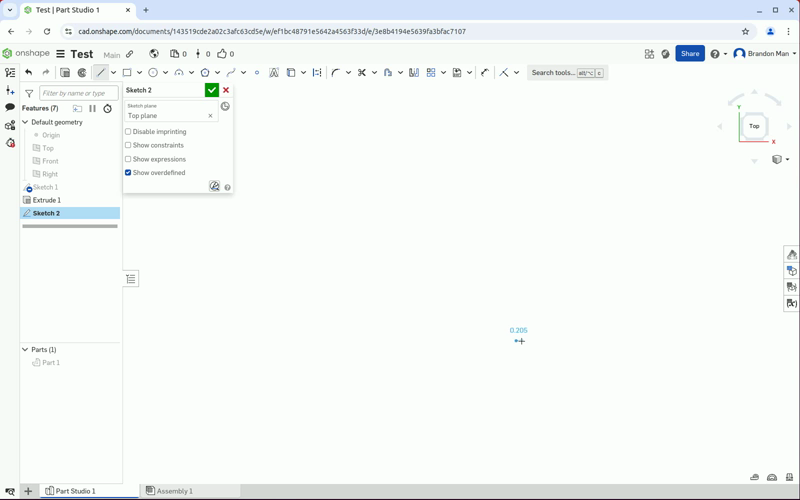
scroll(6)
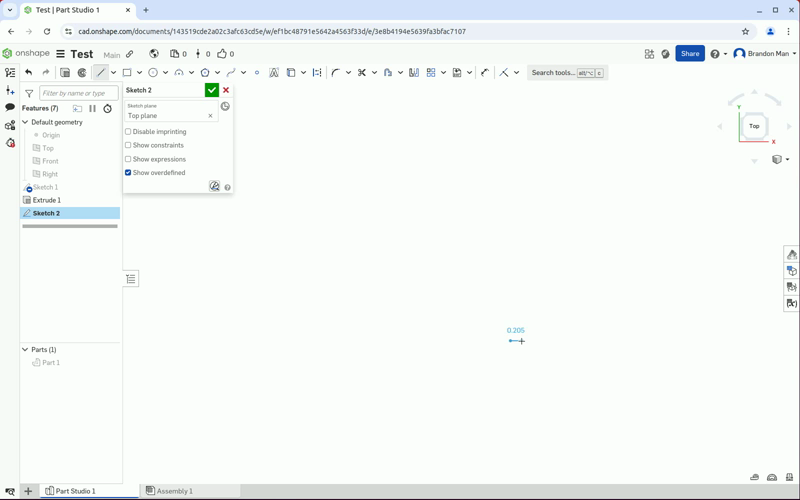
click(521, 340)
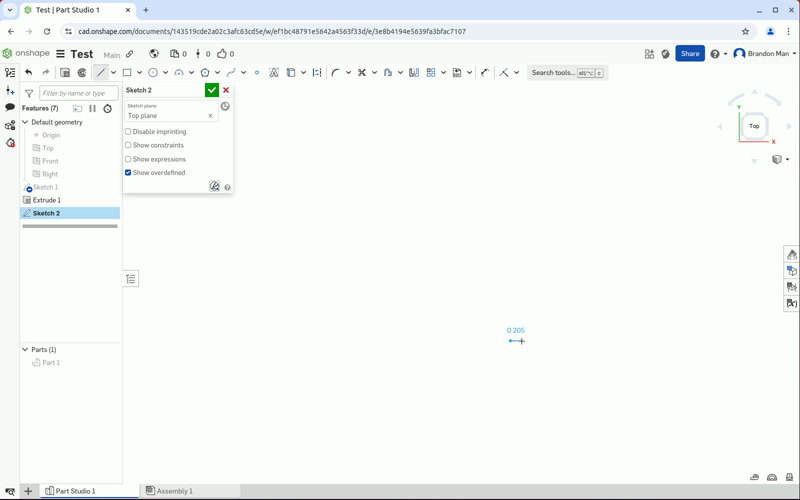
scroll(-6)
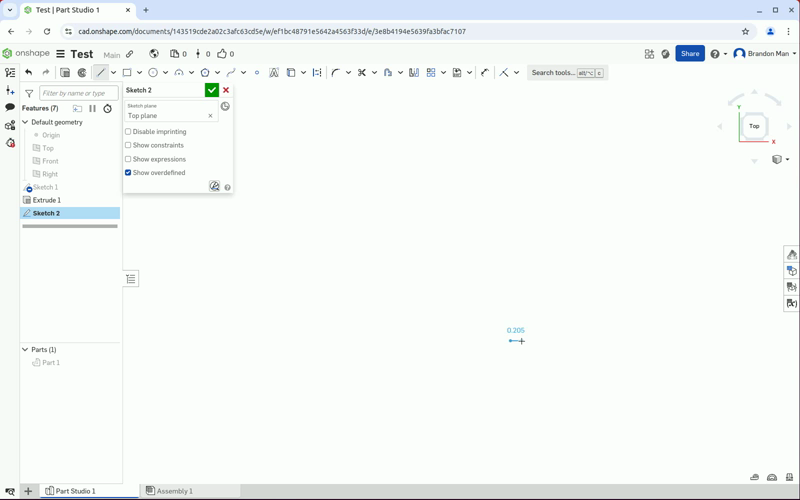
scroll(-6)
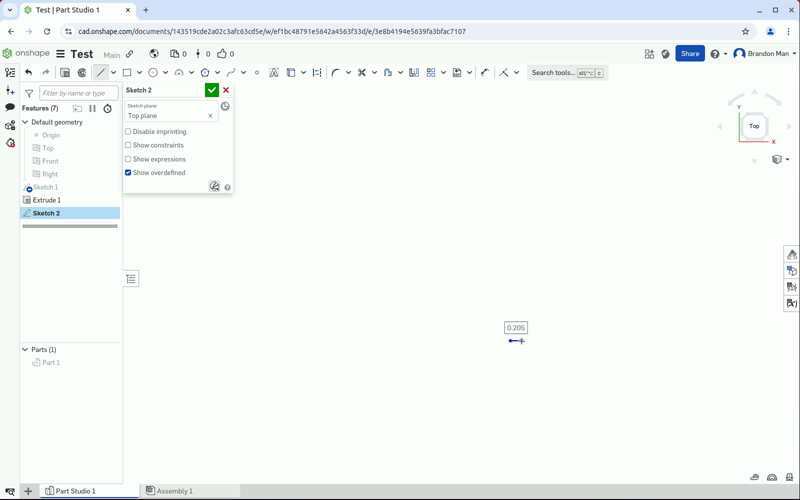
scroll(-6)
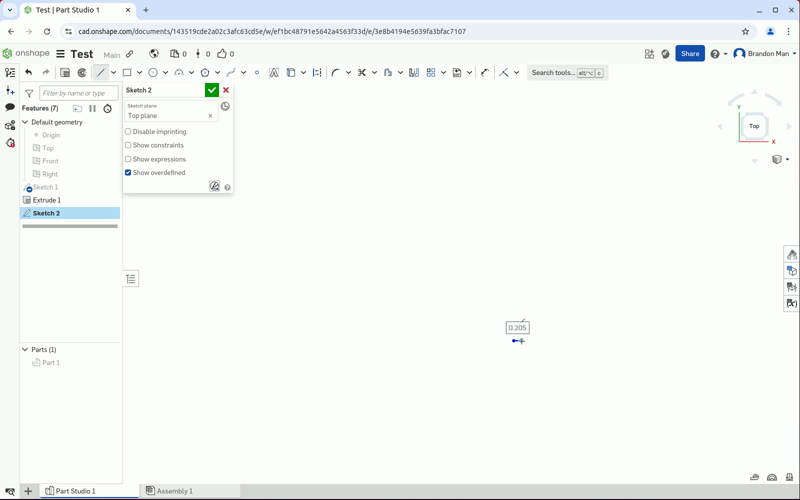
scroll(-6)
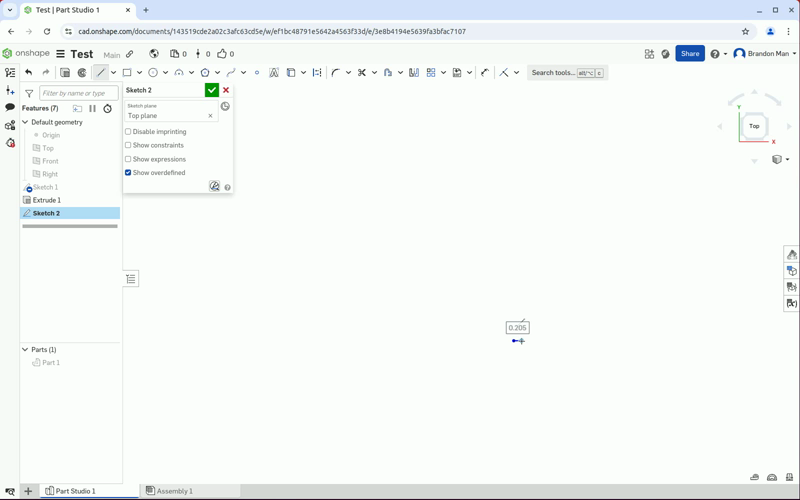
scroll(-6)
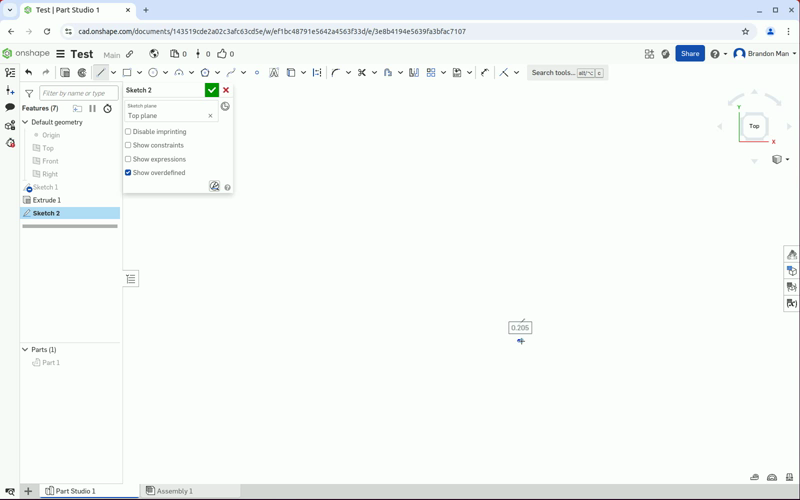
scroll(-6)
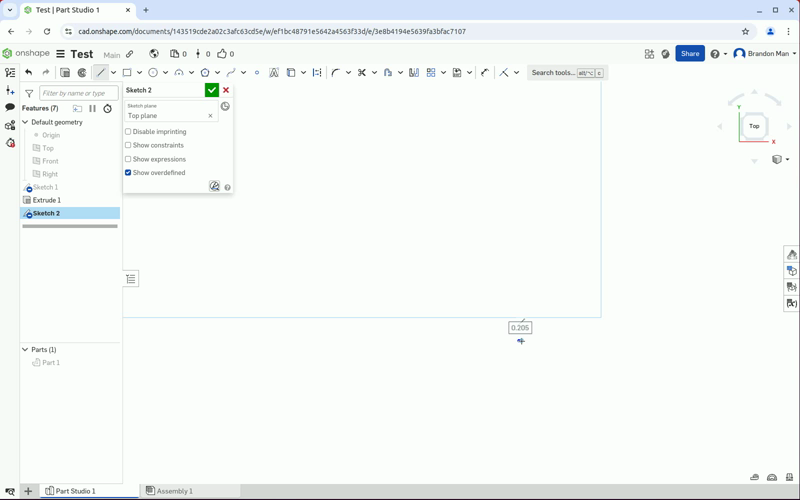
scroll(-6)
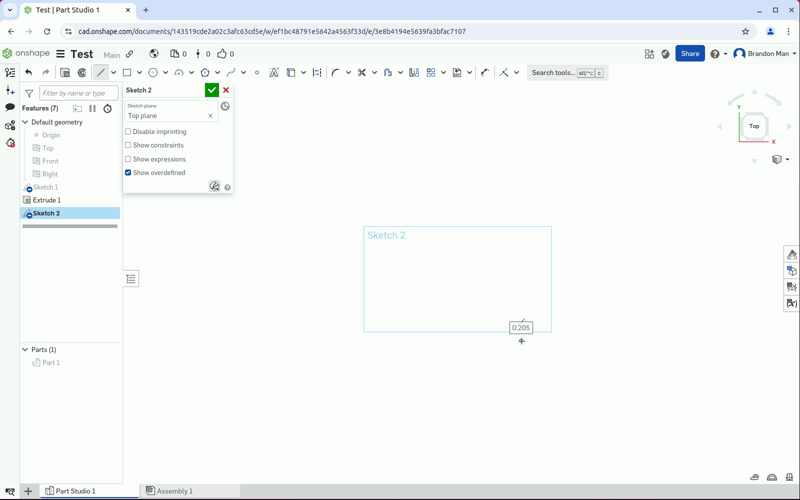
key_up(shift)
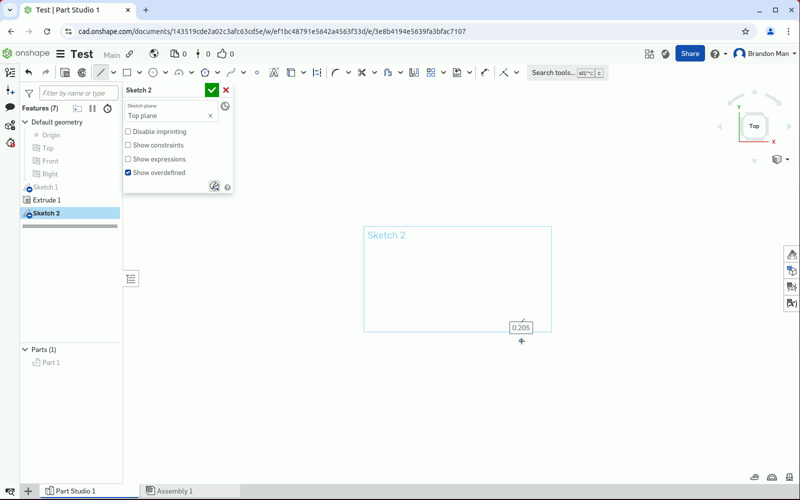
key_down(shift)
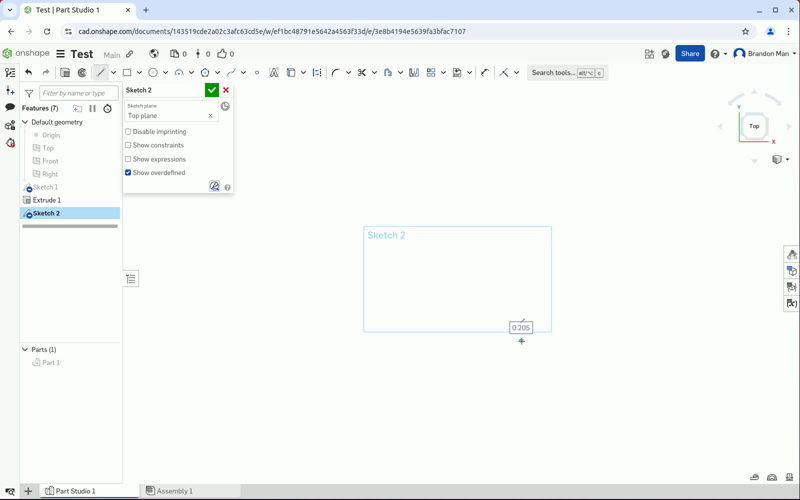
mouse_move(521, 224)
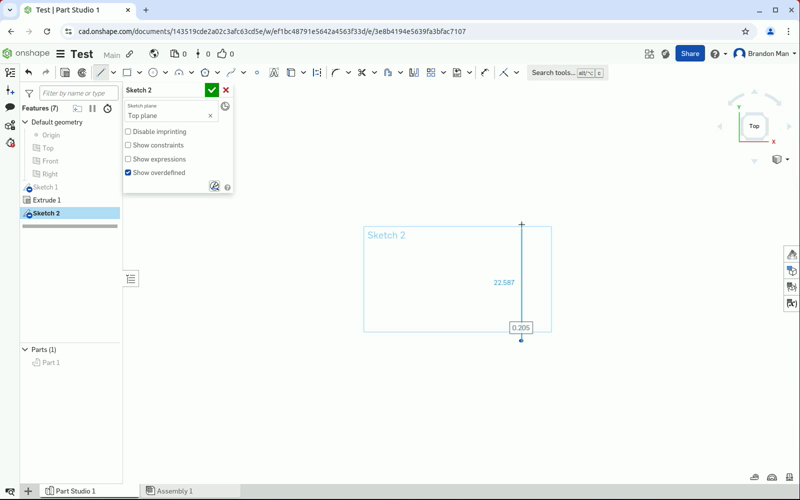
click(521, 224)
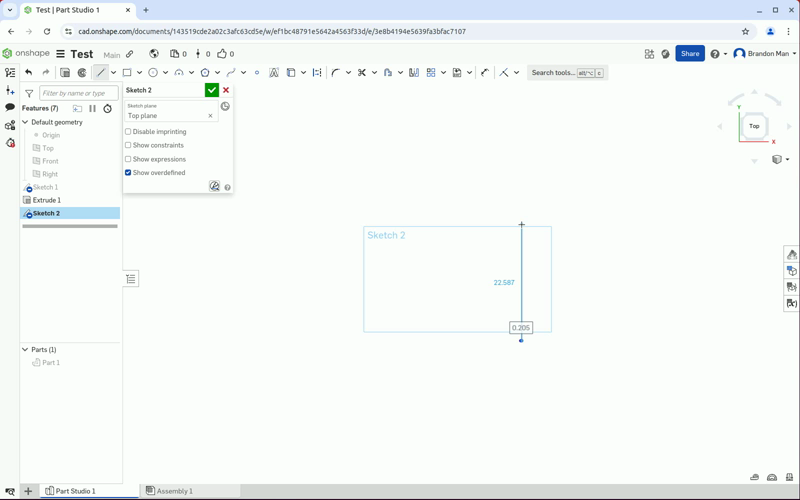
key_up(shift)
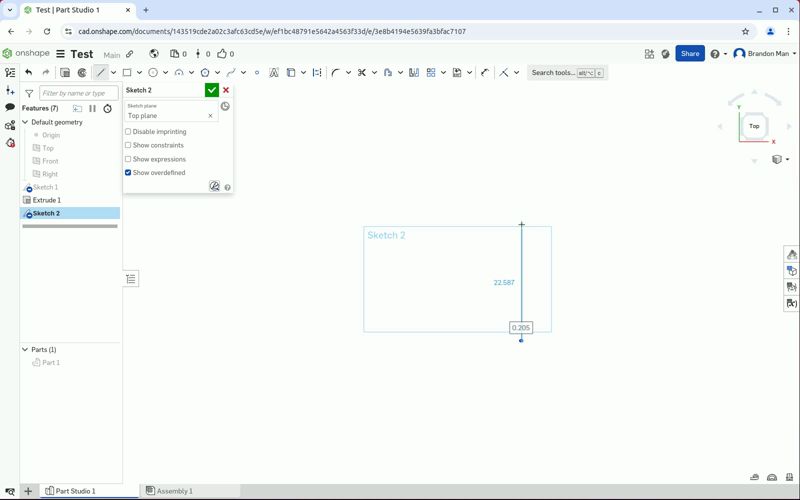
key_down(shift)
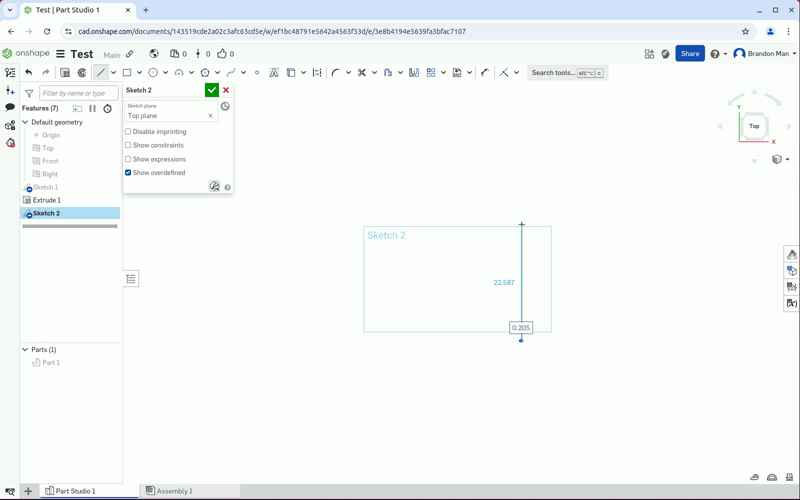
mouse_move(551, 224)
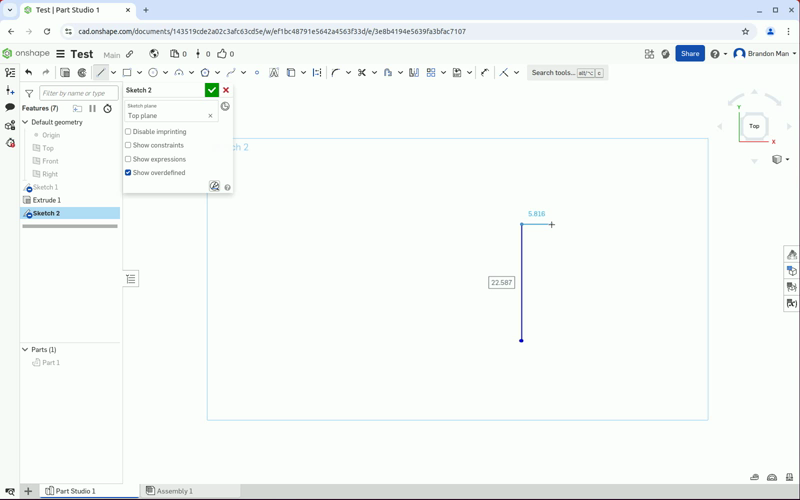
mouse_move(520, 224)
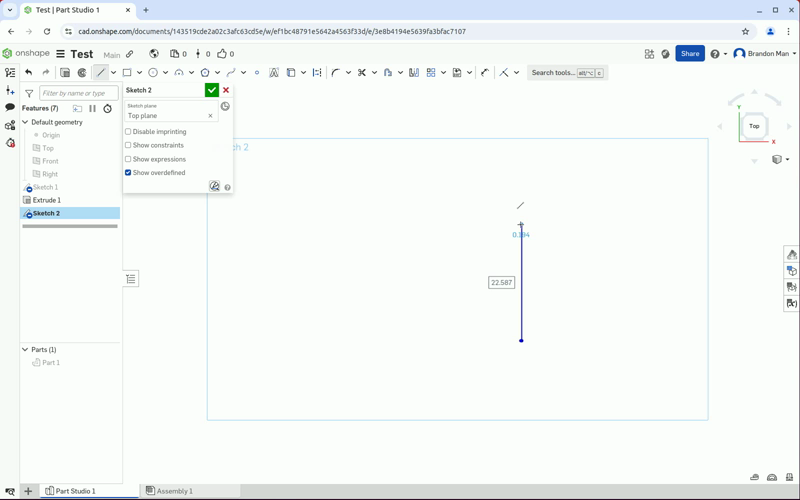
scroll(6)
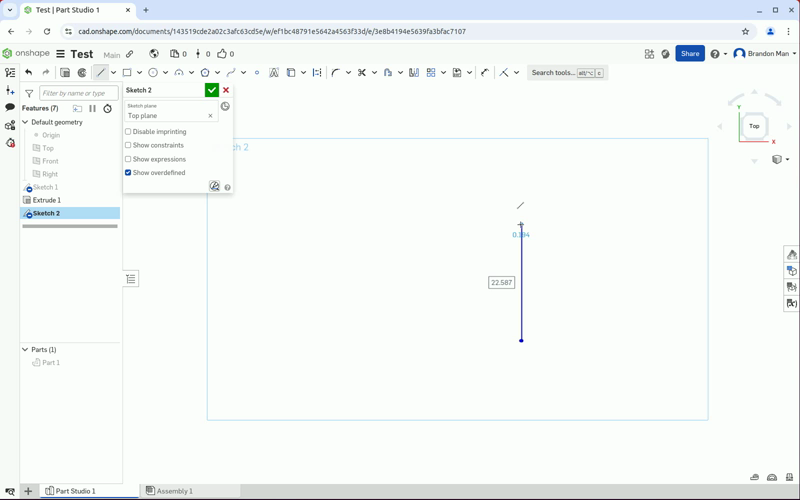
scroll(6)
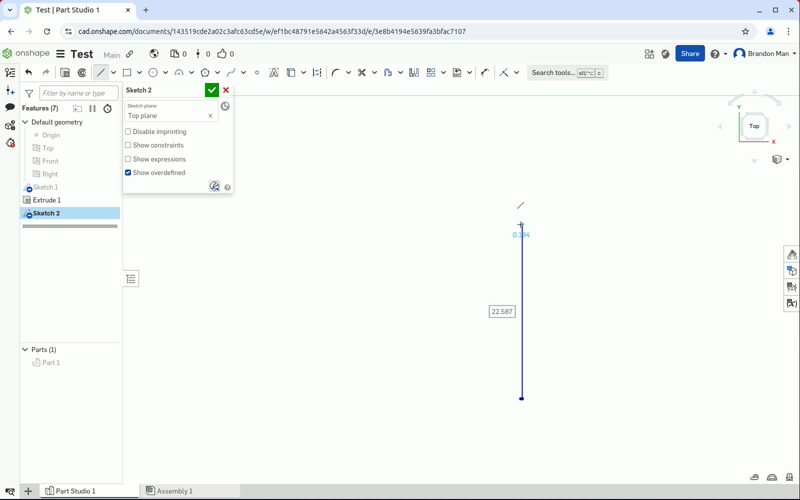
scroll(6)
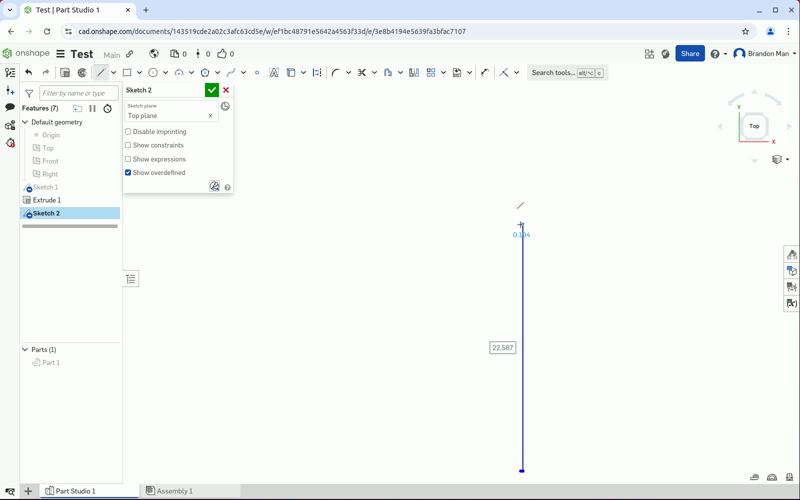
scroll(6)
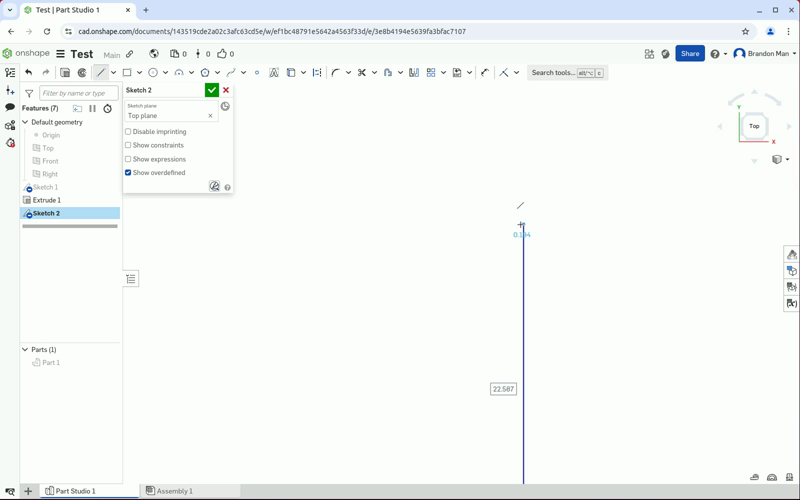
scroll(6)
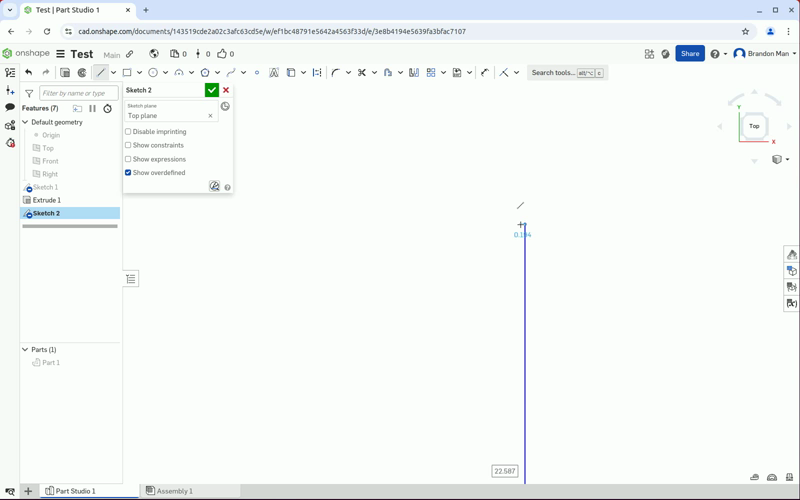
scroll(6)
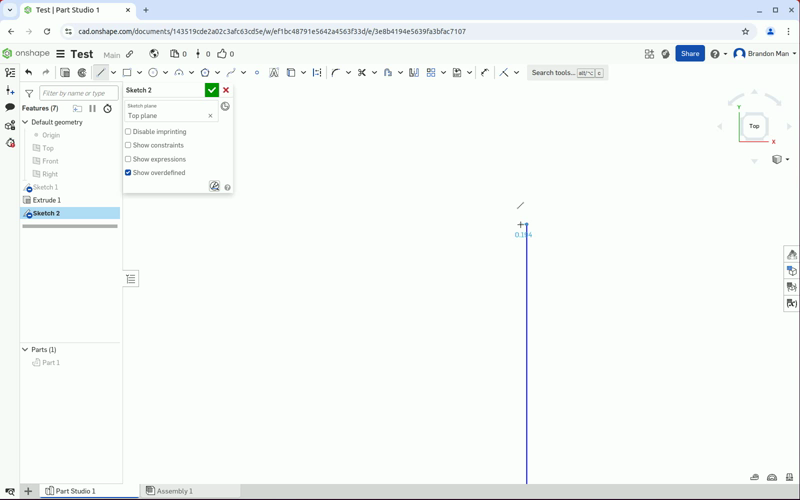
scroll(6)
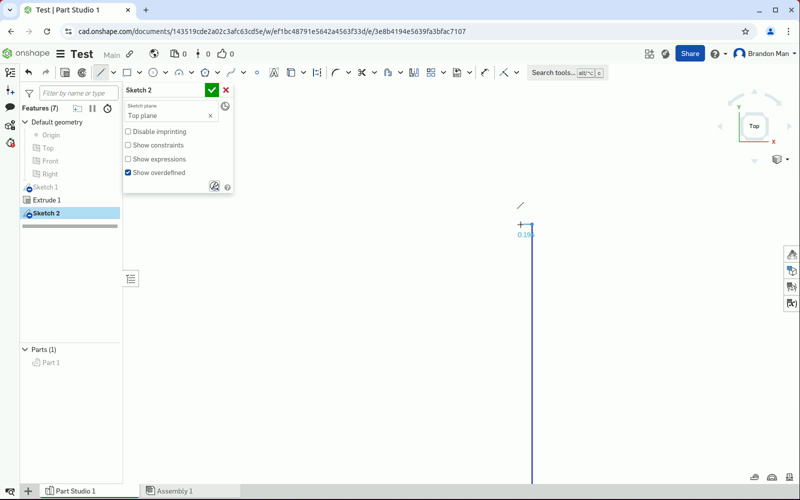
click(520, 224)
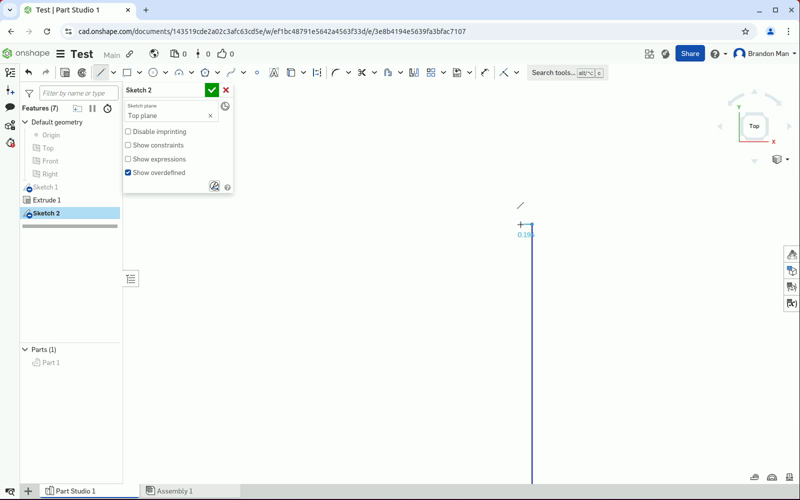
scroll(-6)
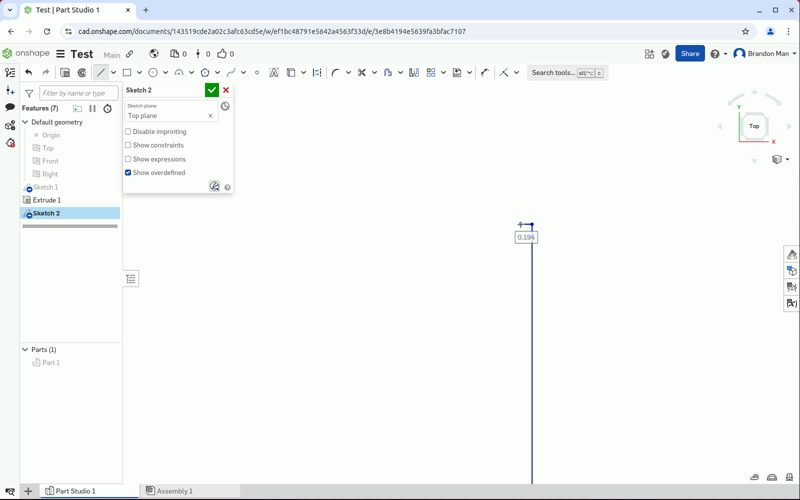
scroll(-6)
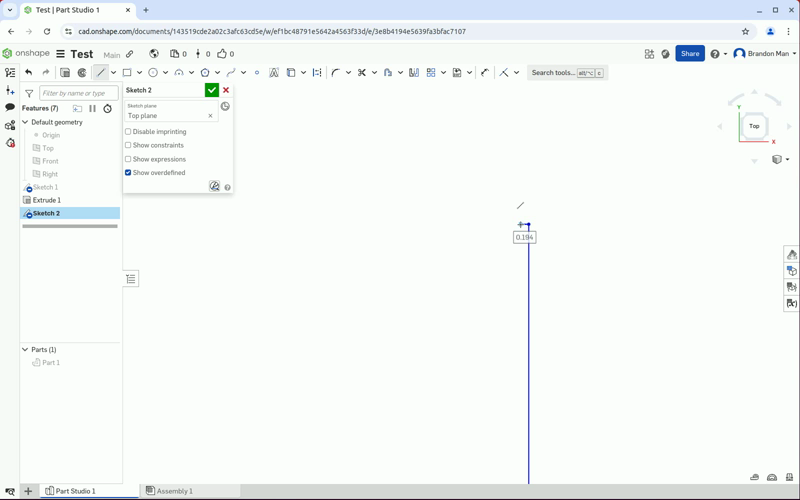
scroll(-6)
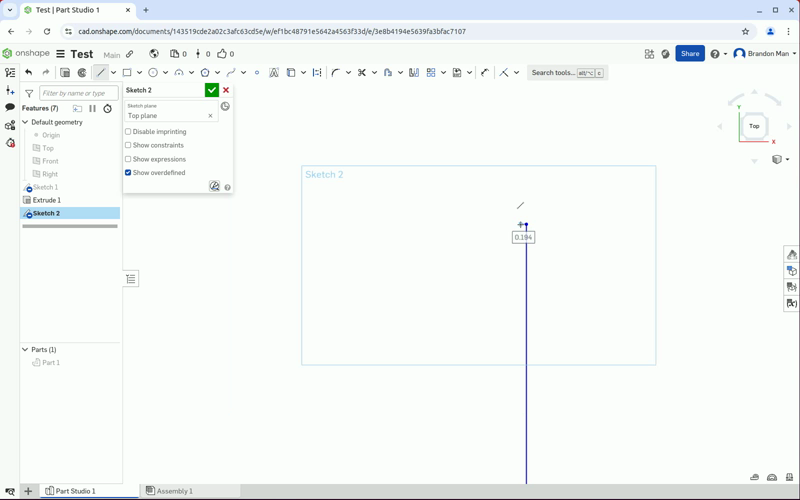
scroll(-6)
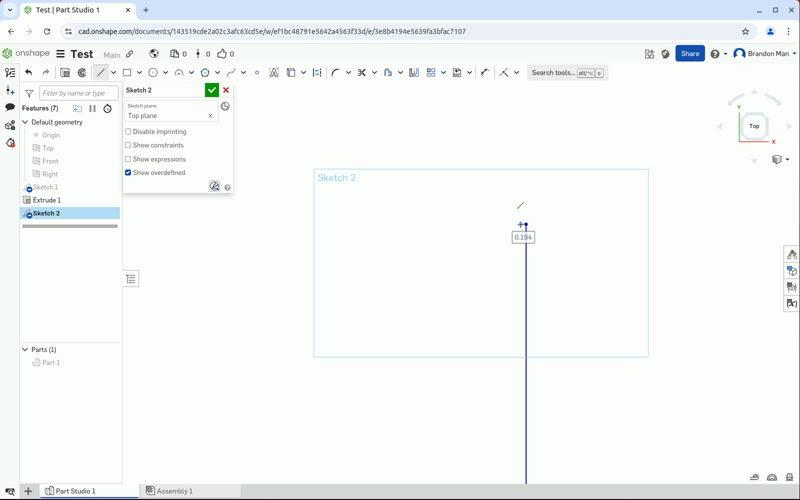
scroll(-6)
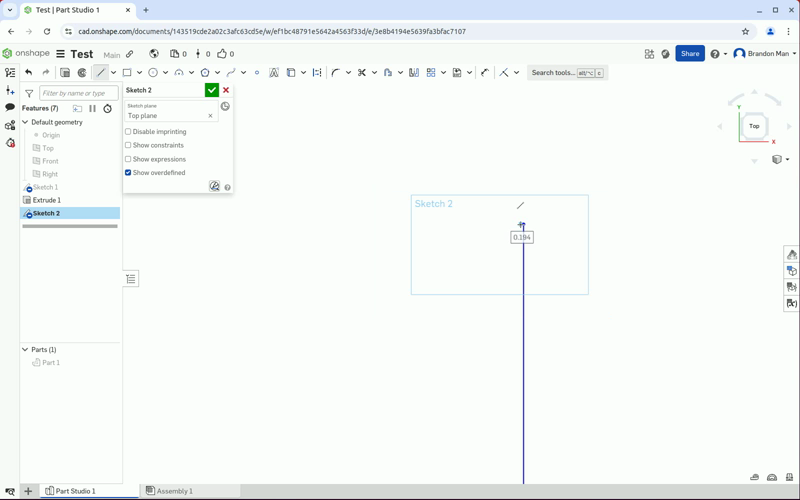
scroll(-6)
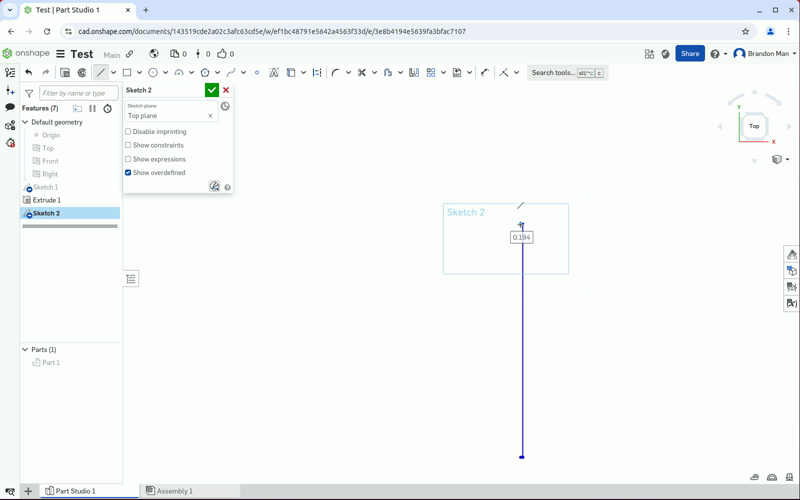
scroll(-6)
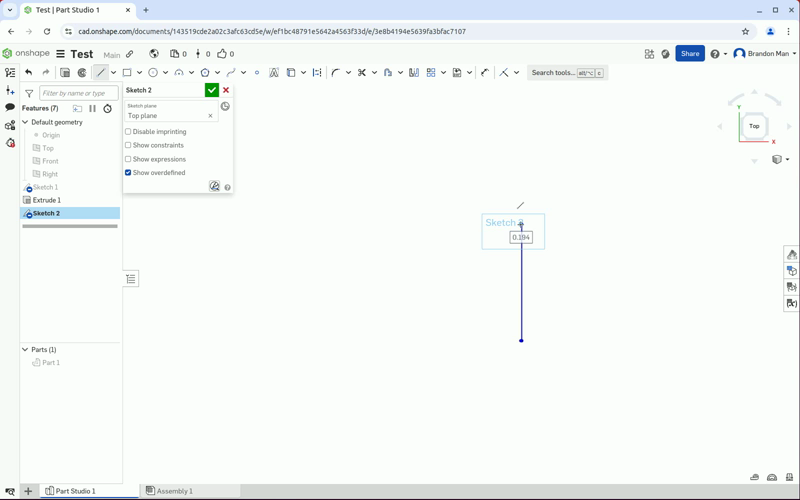
key_up(shift)
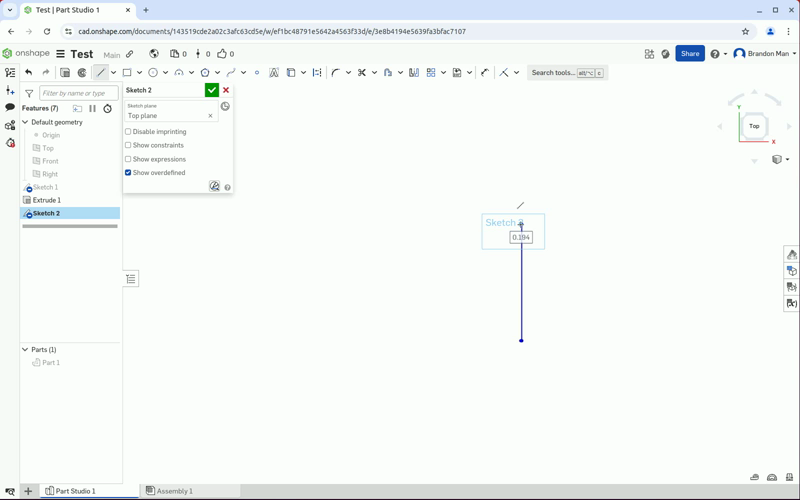
key_down(shift)
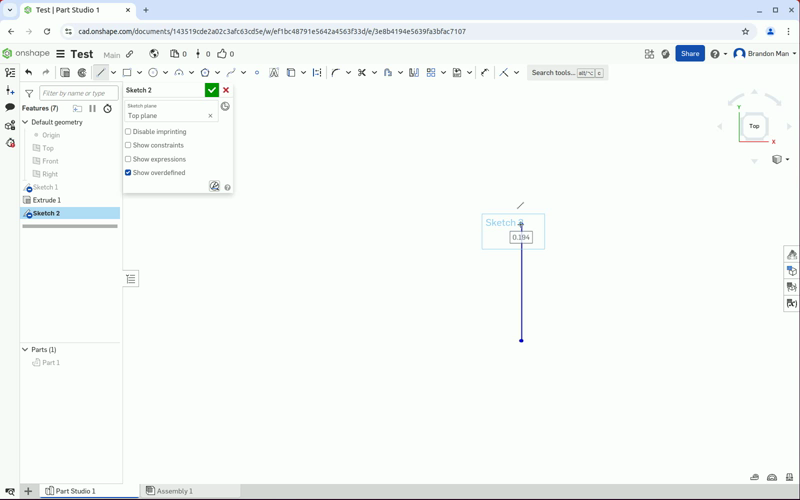
mouse_move(520, 340)
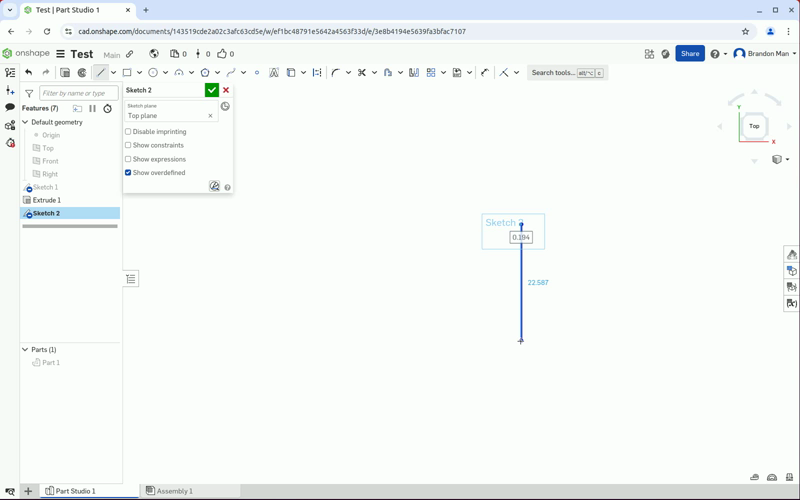
scroll(6)
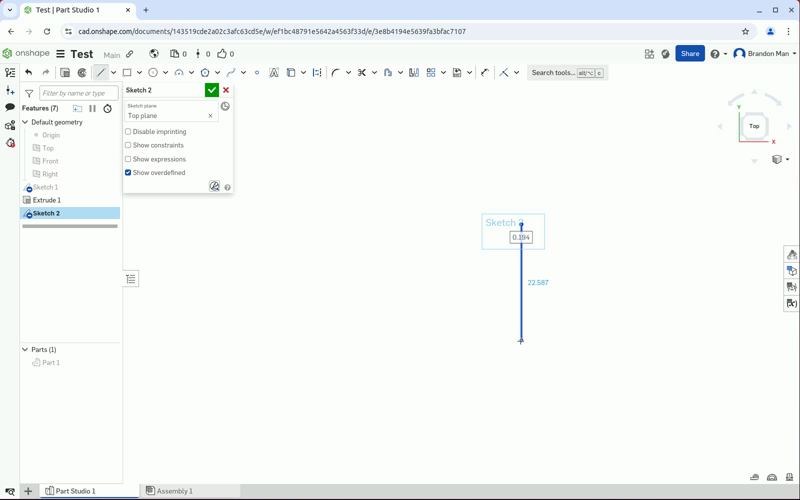
scroll(6)
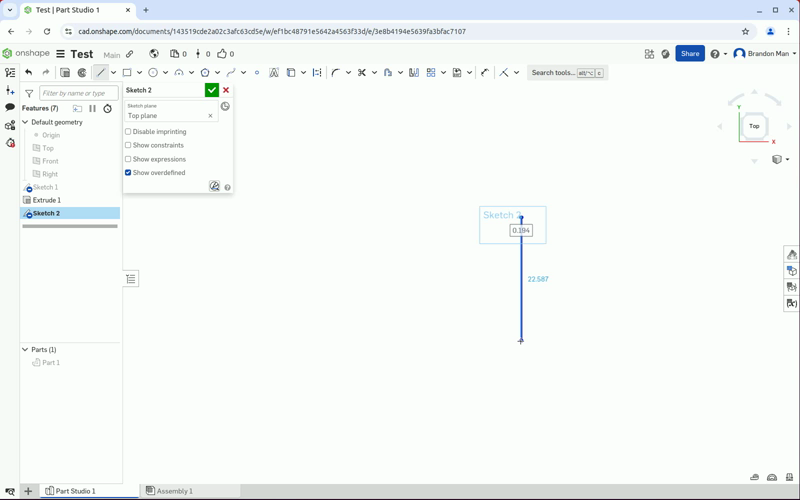
scroll(6)
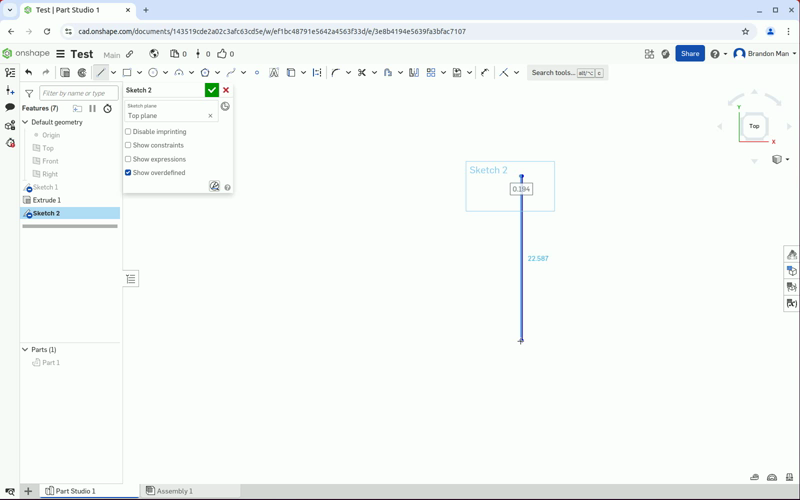
scroll(6)
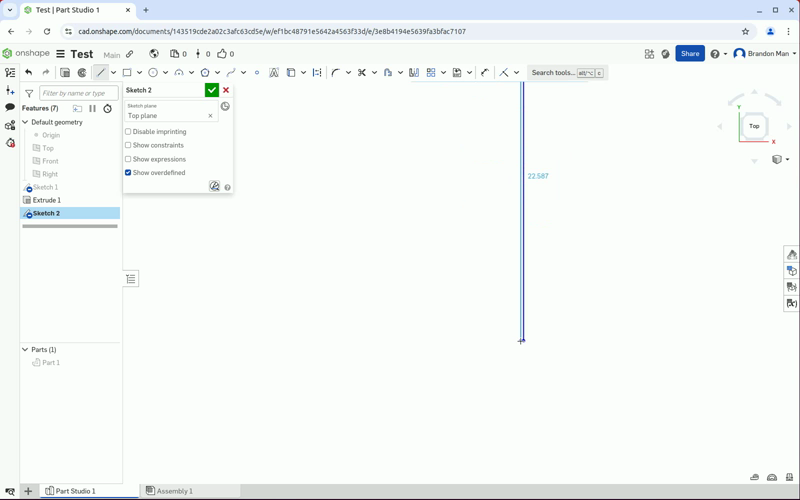
scroll(6)
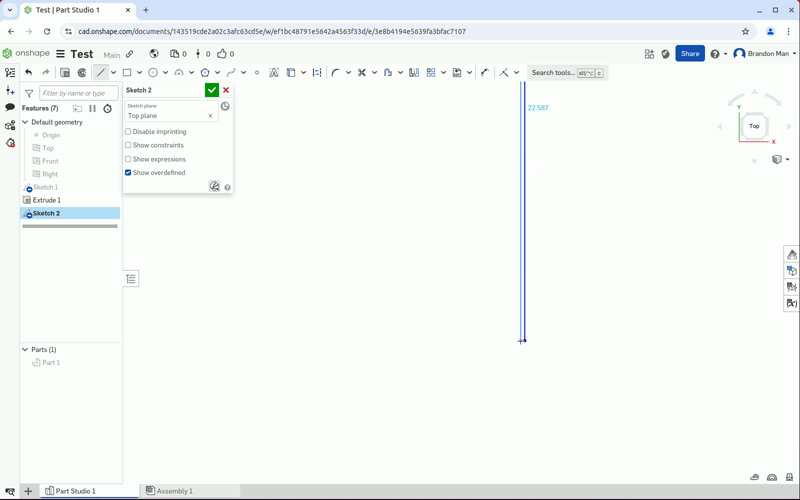
scroll(6)
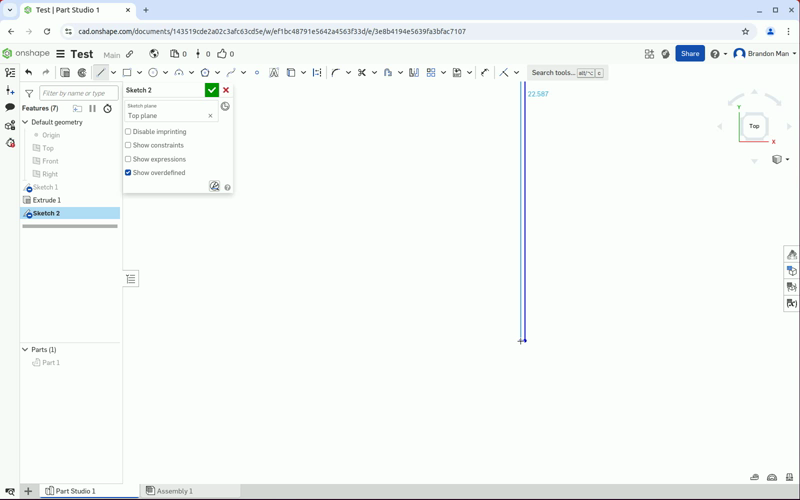
scroll(6)
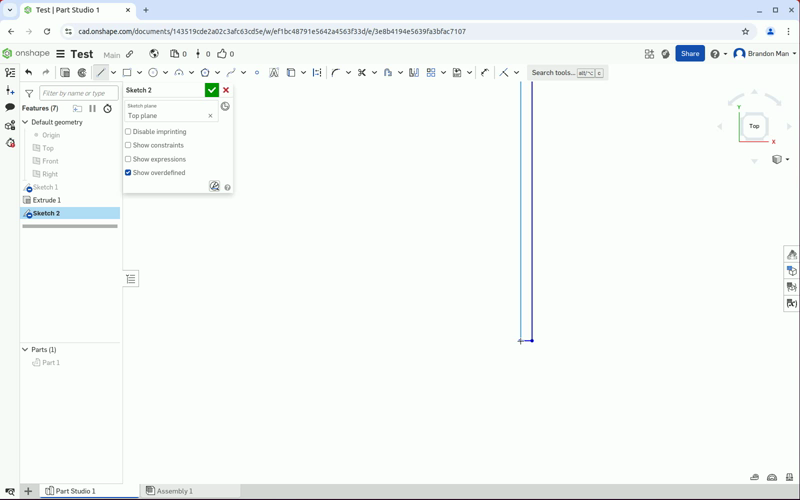
key_up(shift)
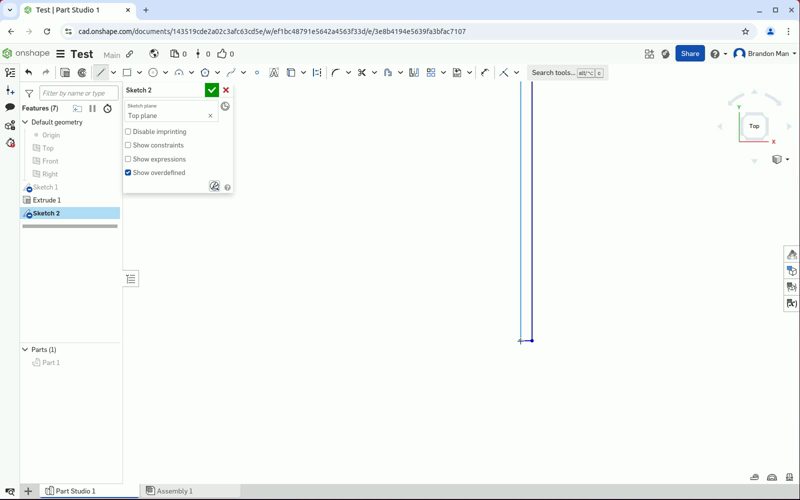
click(520, 340)
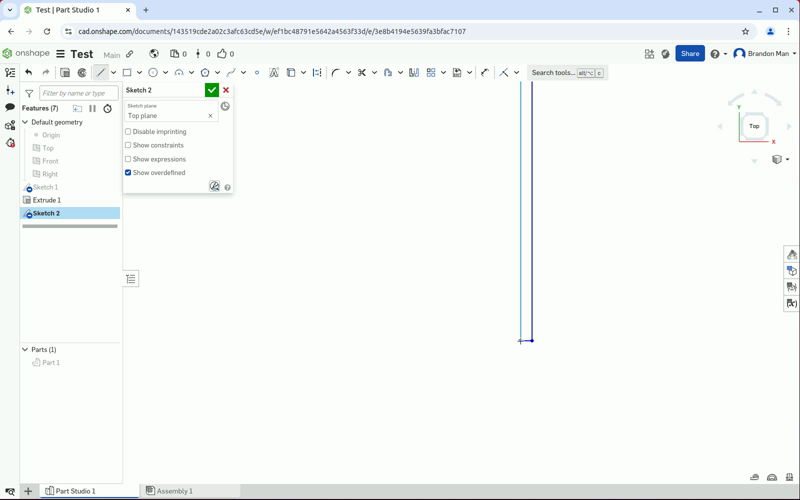
scroll(-6)
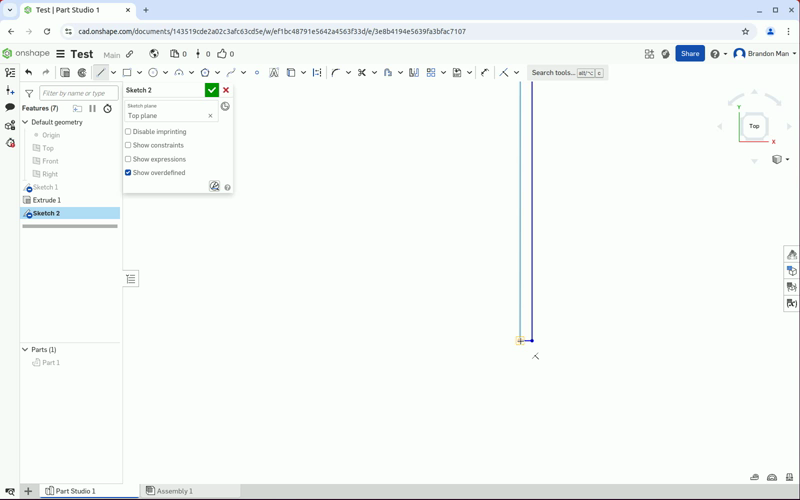
scroll(-6)
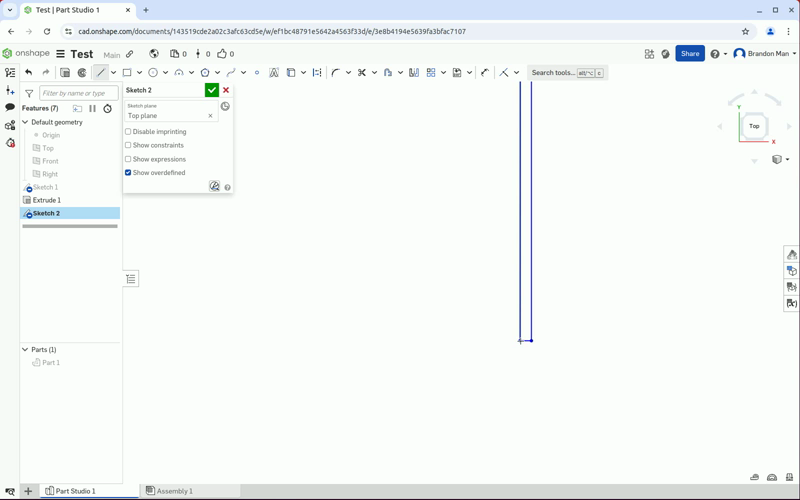
scroll(-6)
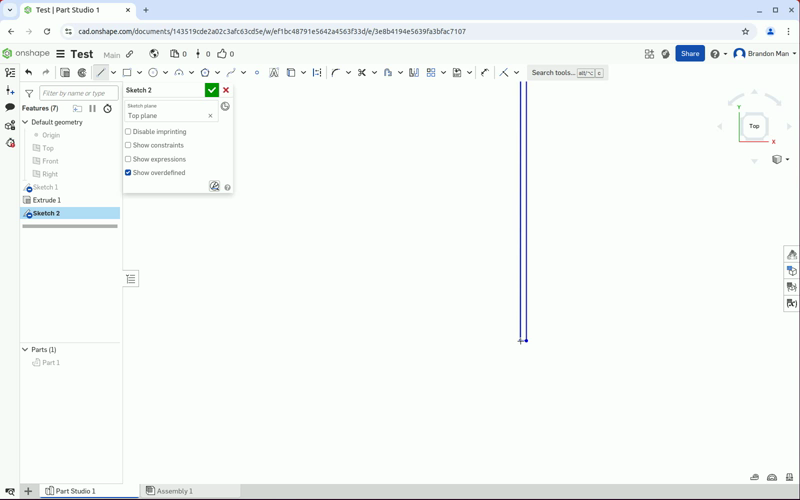
scroll(-6)
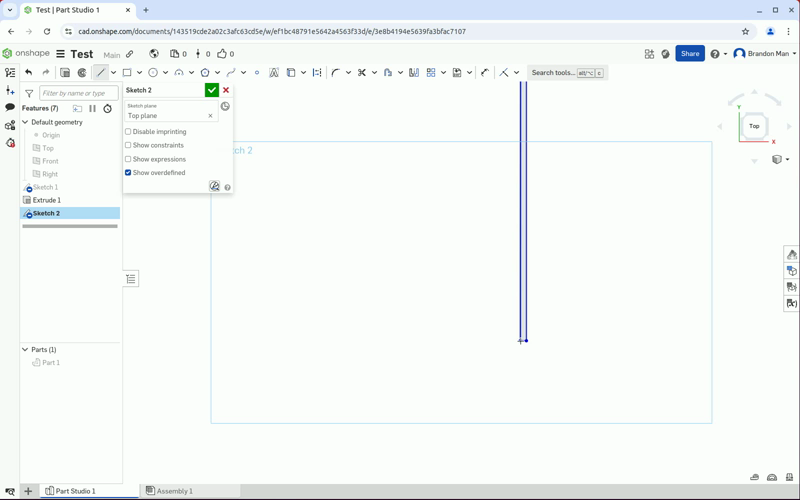
scroll(-6)
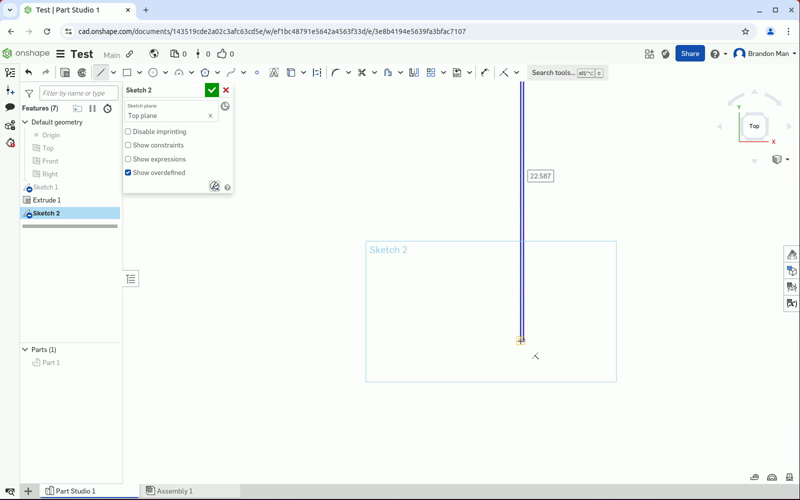
scroll(-6)
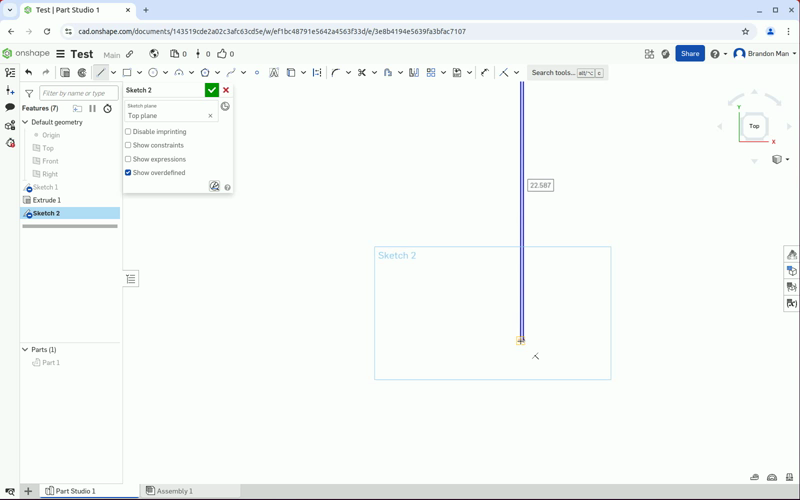
scroll(-6)
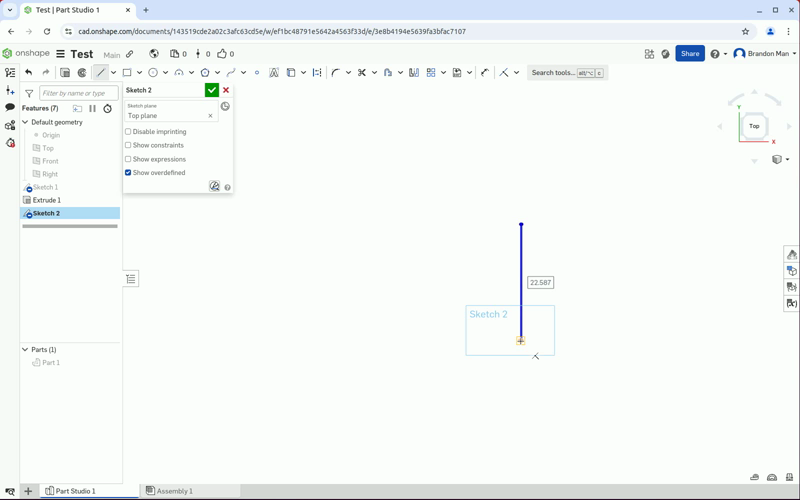
key(esc)
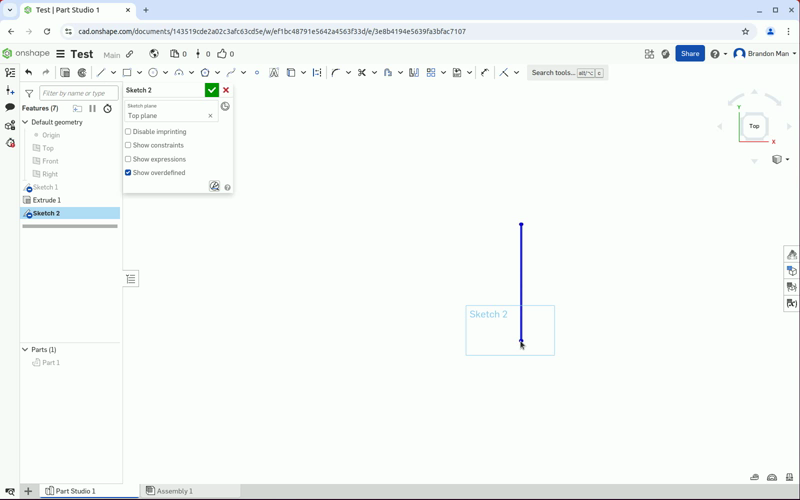
mouse_move(520, 227)
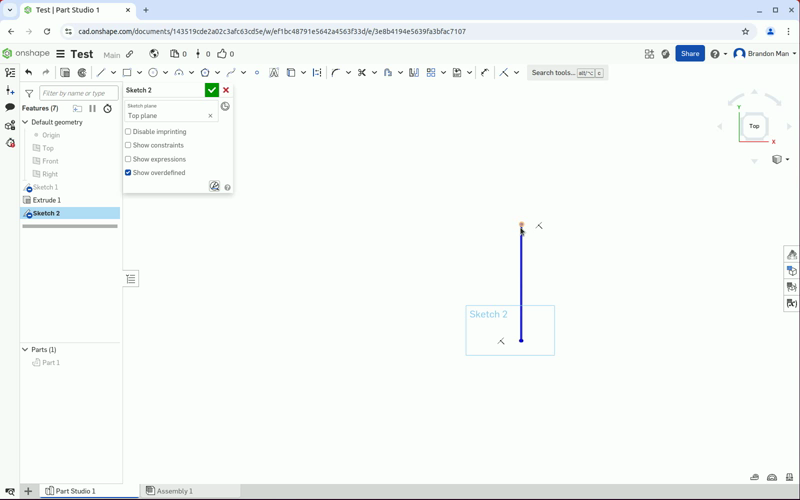
scroll(6)
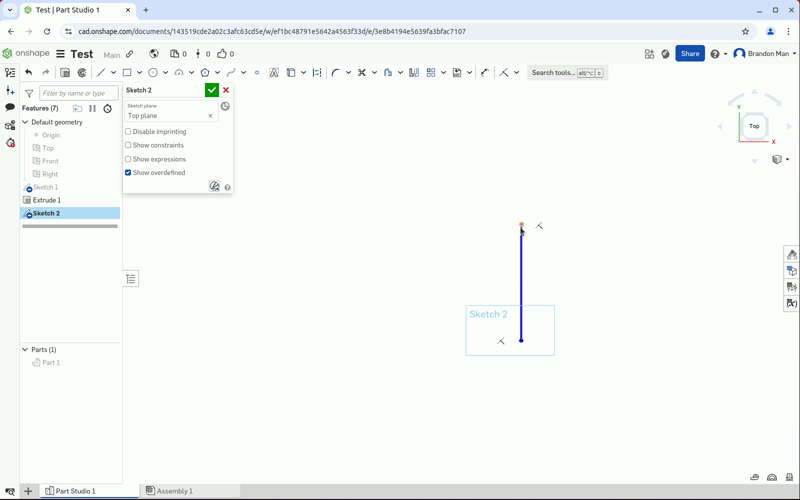
scroll(6)
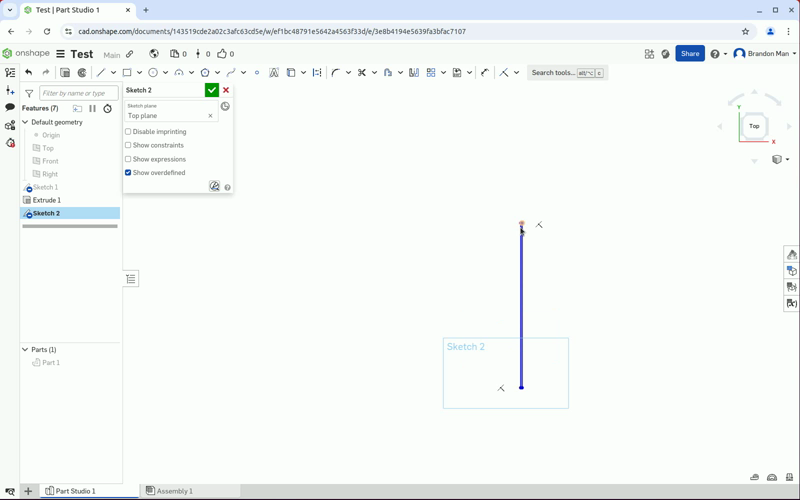
scroll(6)
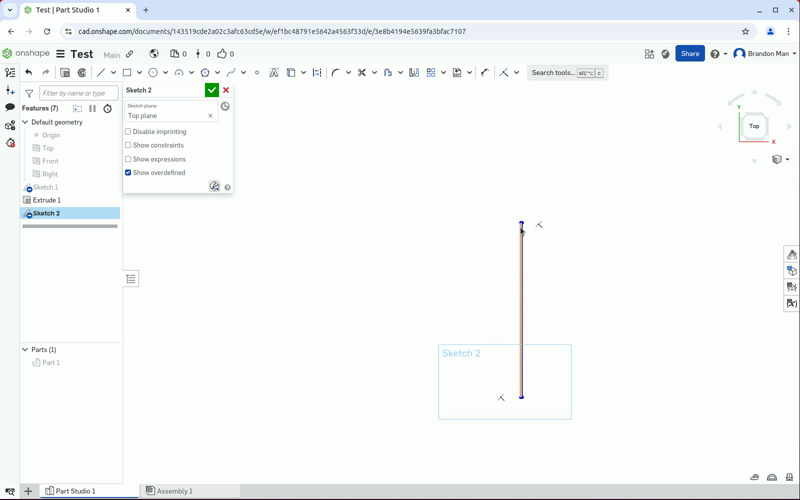
scroll(6)
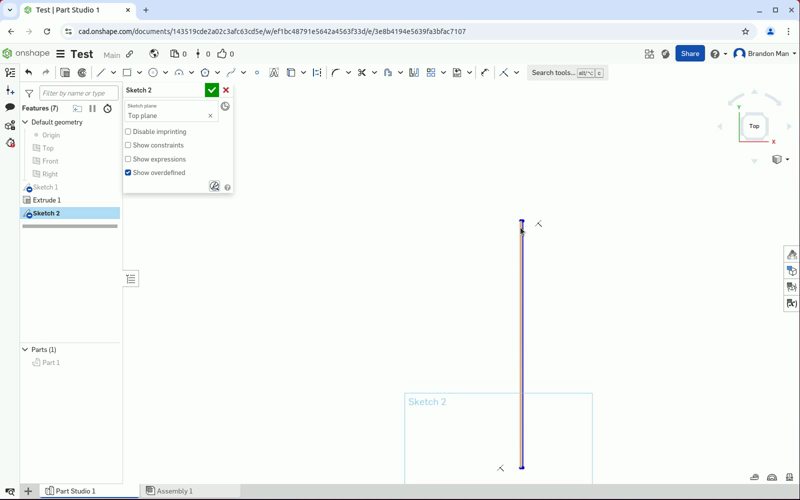
scroll(6)
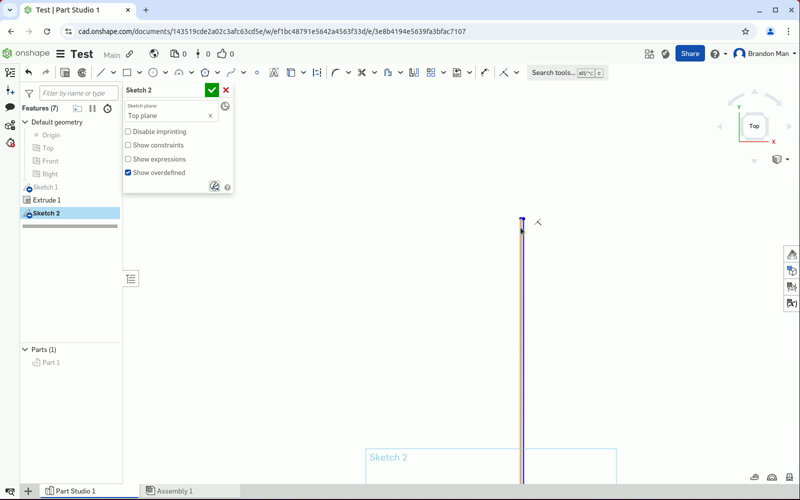
scroll(6)
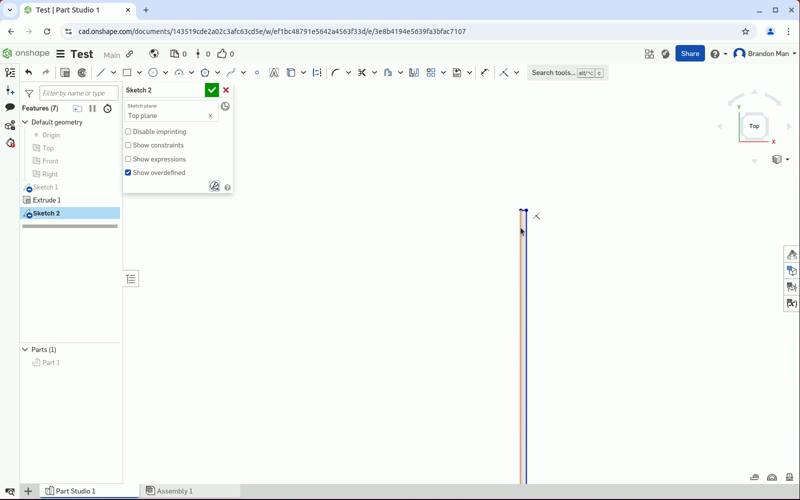
scroll(6)
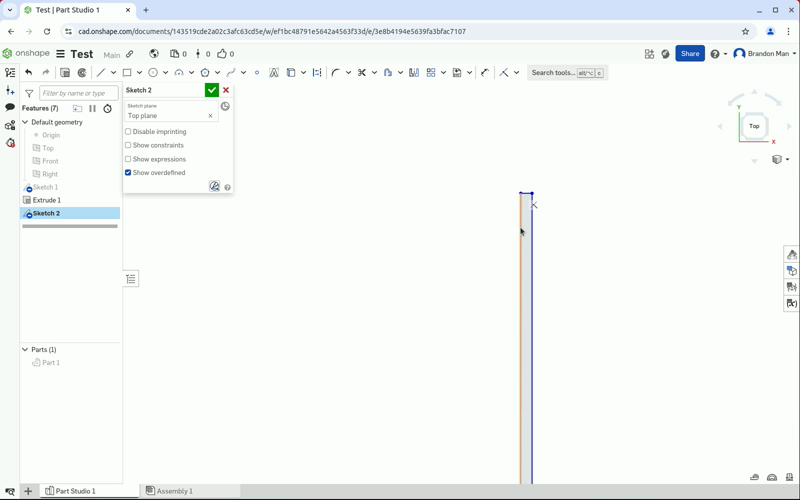
click(520, 227)
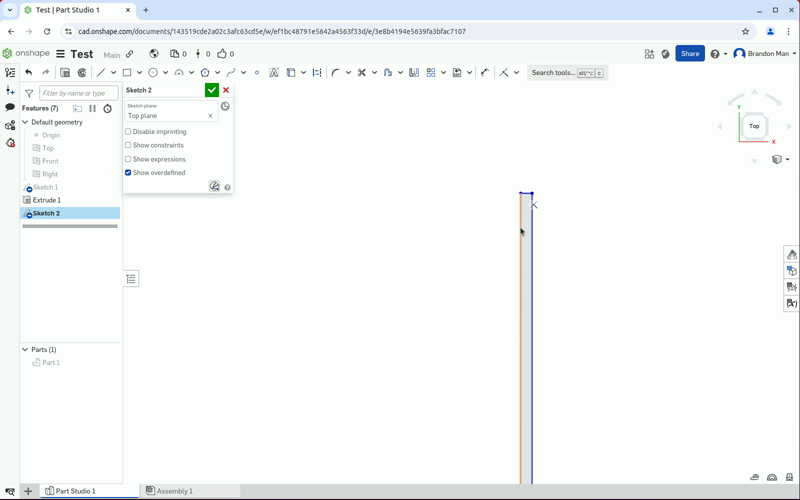
scroll(-6)
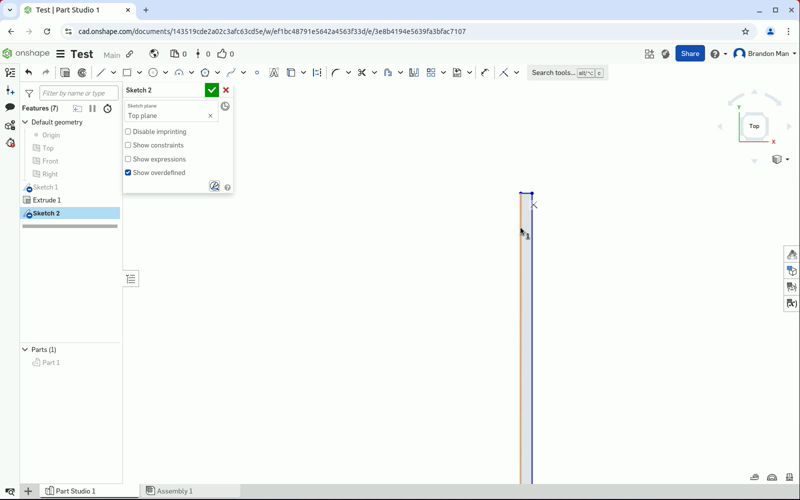
scroll(-6)
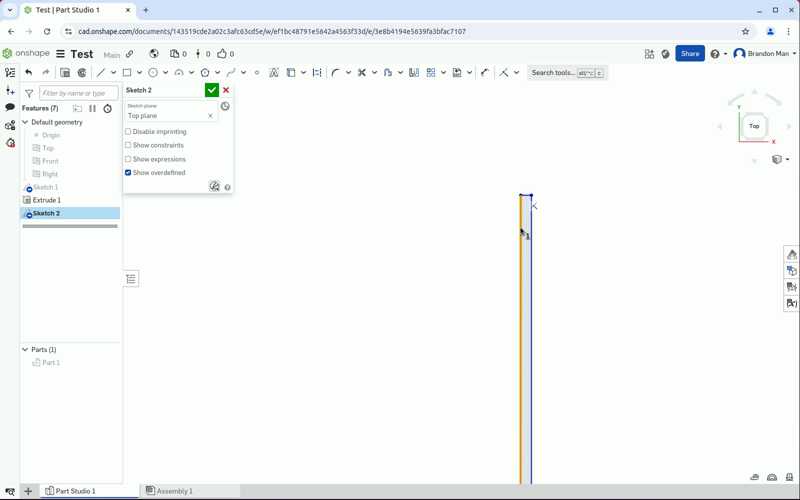
scroll(-6)
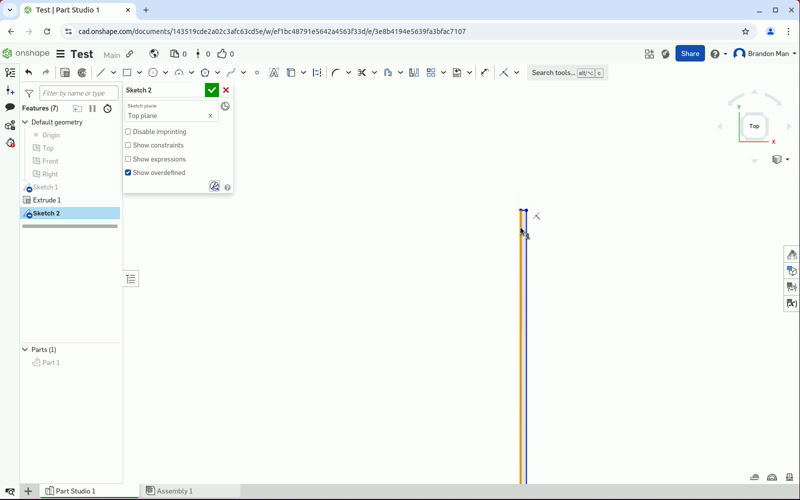
scroll(-6)
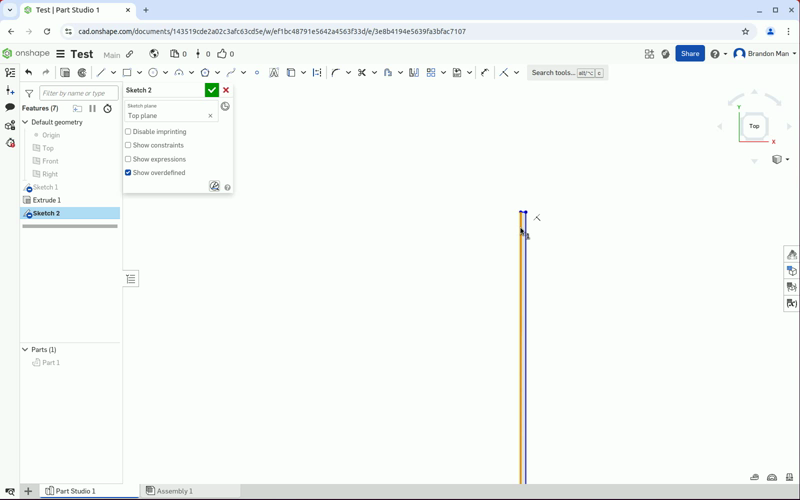
scroll(-6)
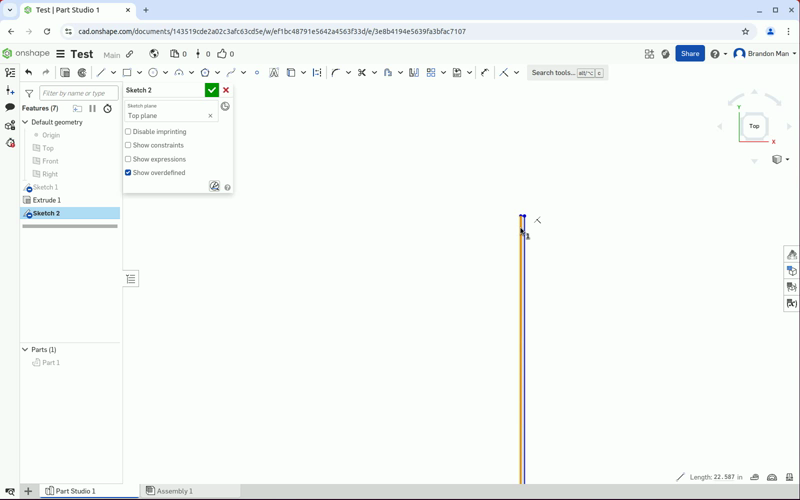
scroll(-6)
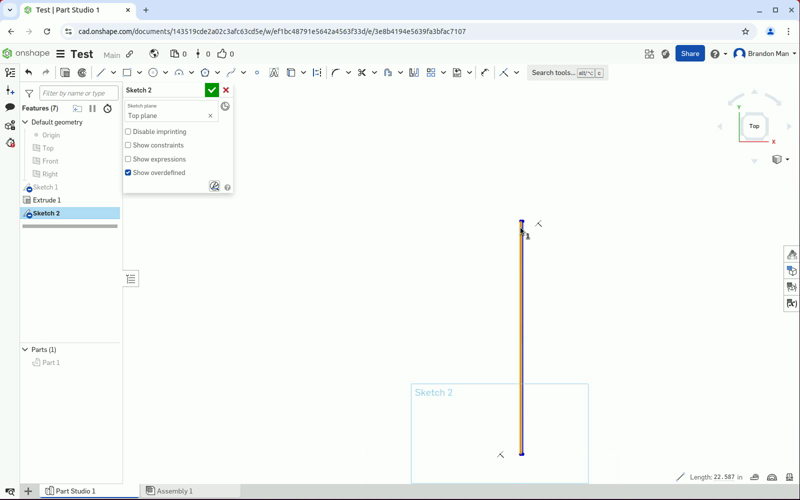
scroll(-6)
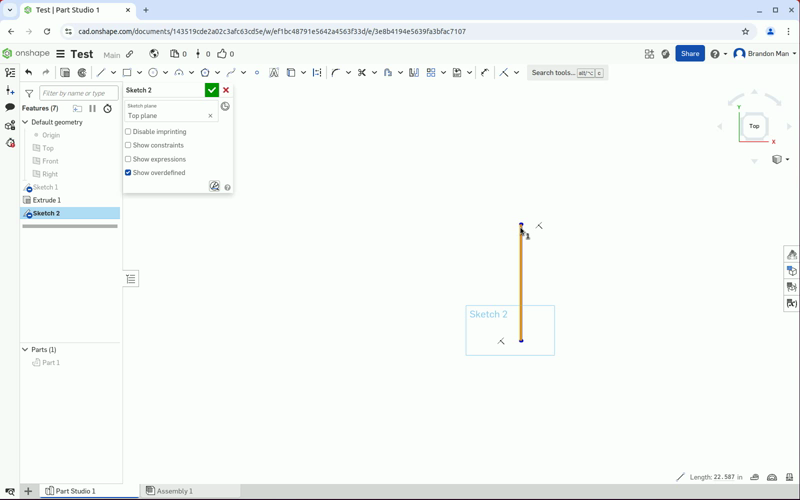
mouse_move(73, 352)
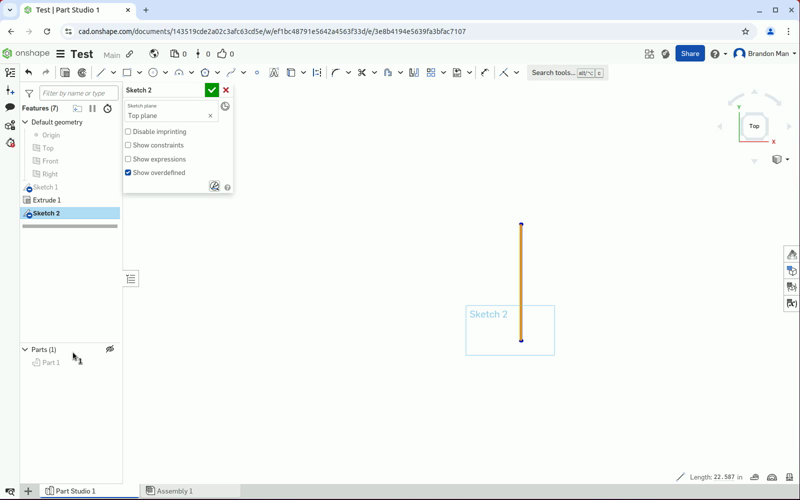
key(shift+y)
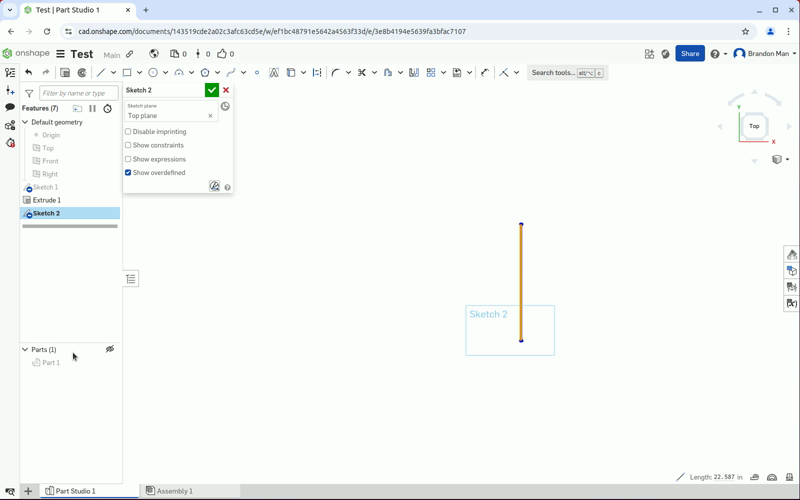
key(shift+e)
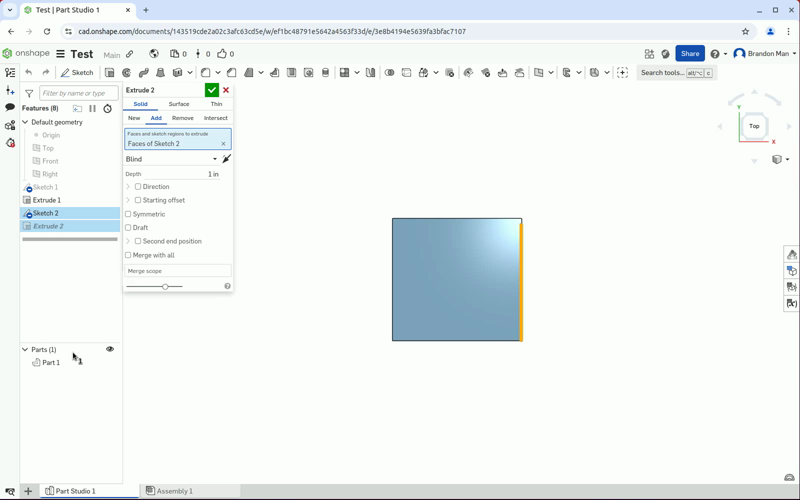
mouse_move(143, 106)
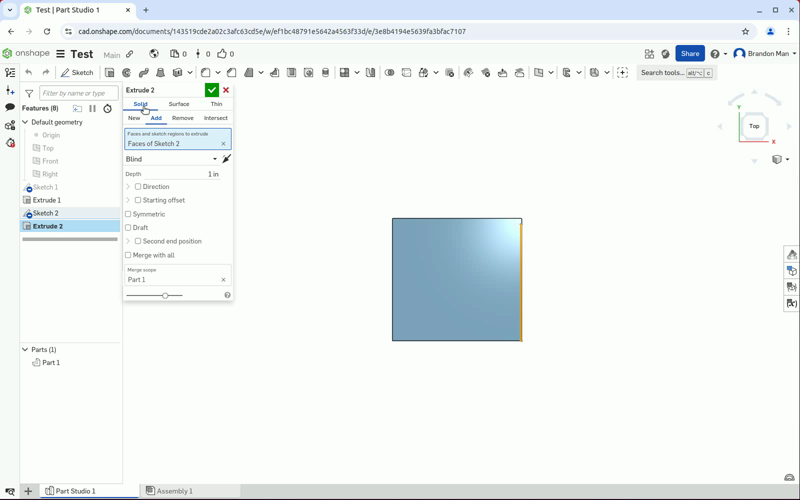
click(143, 106)
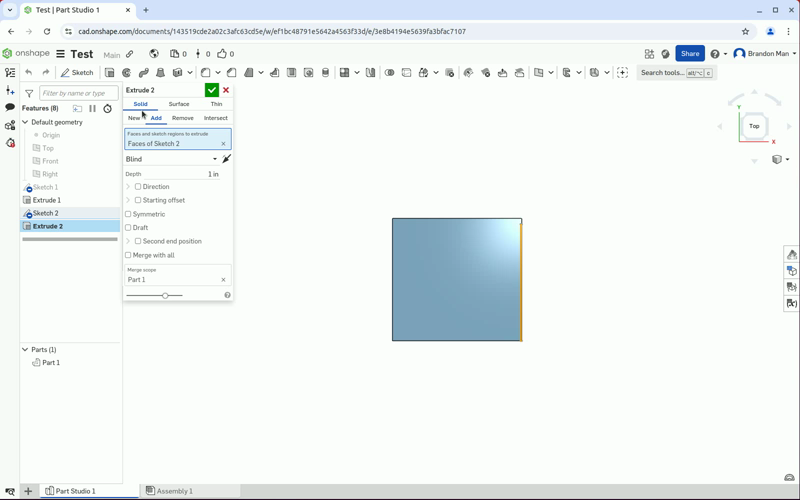
mouse_move(137, 120)
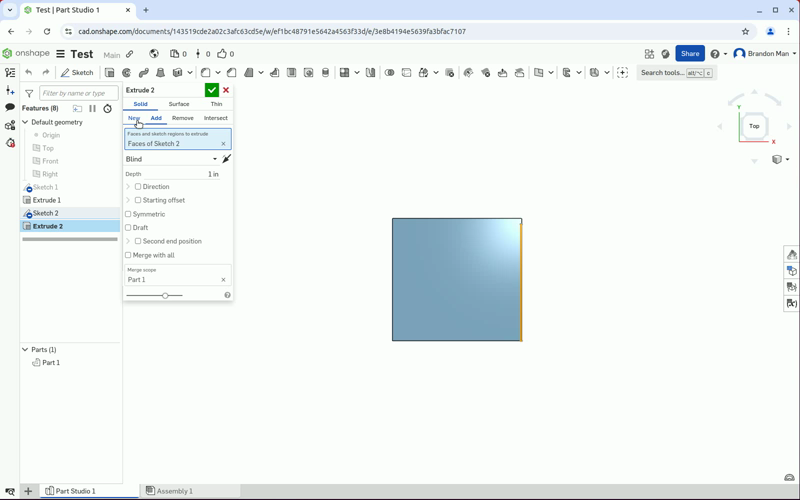
click(137, 120)
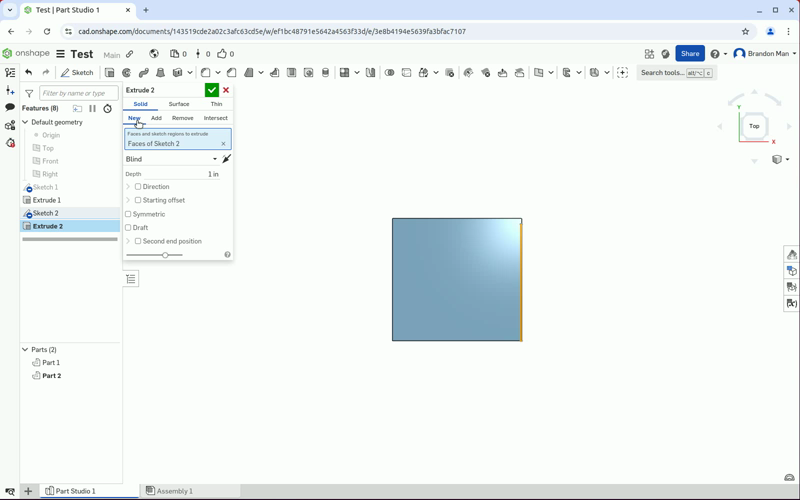
key(tab, 4)
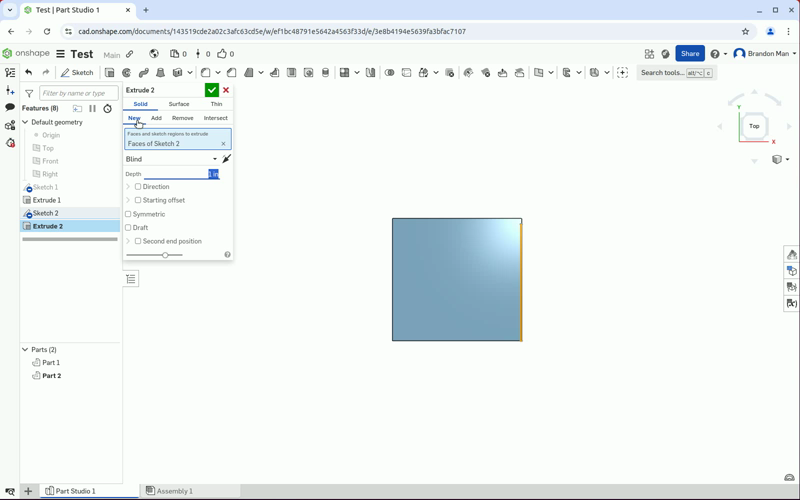
text(13.961)
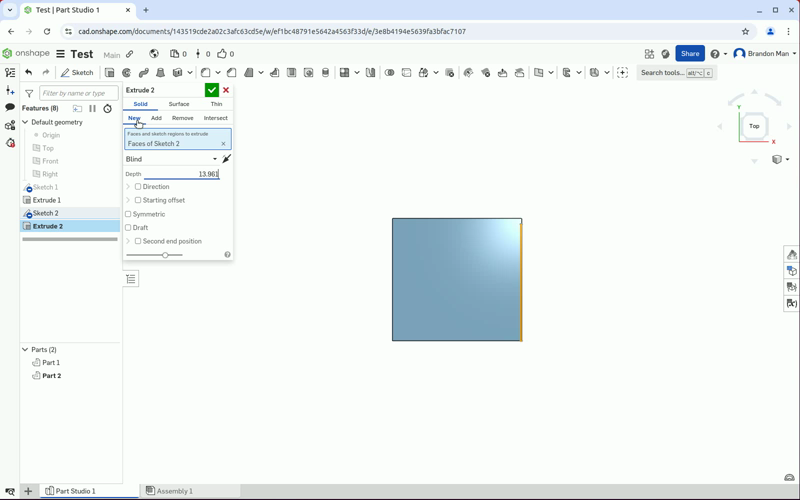
key(enter)
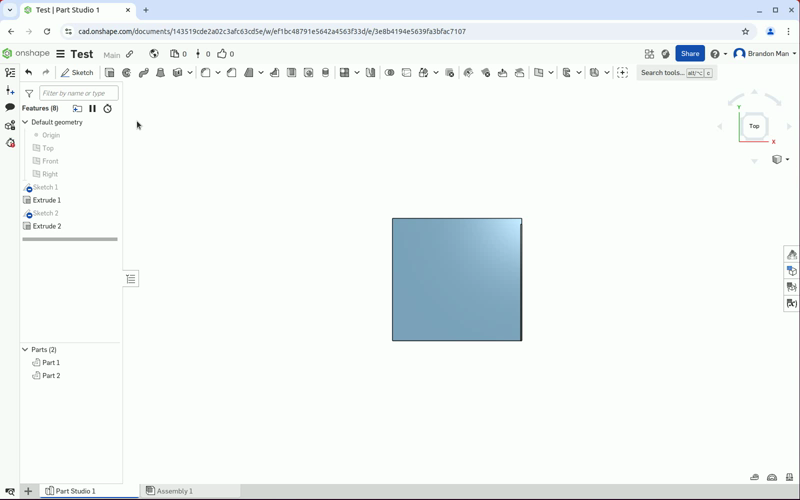
key(shift+h)
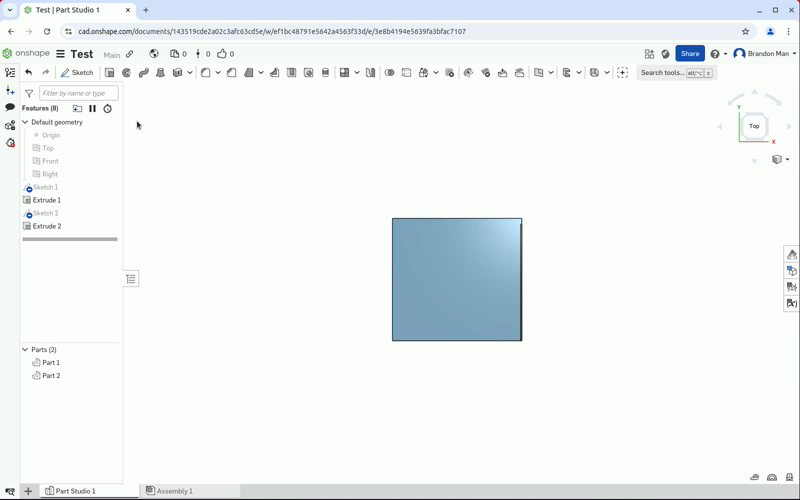
key(shift+h)
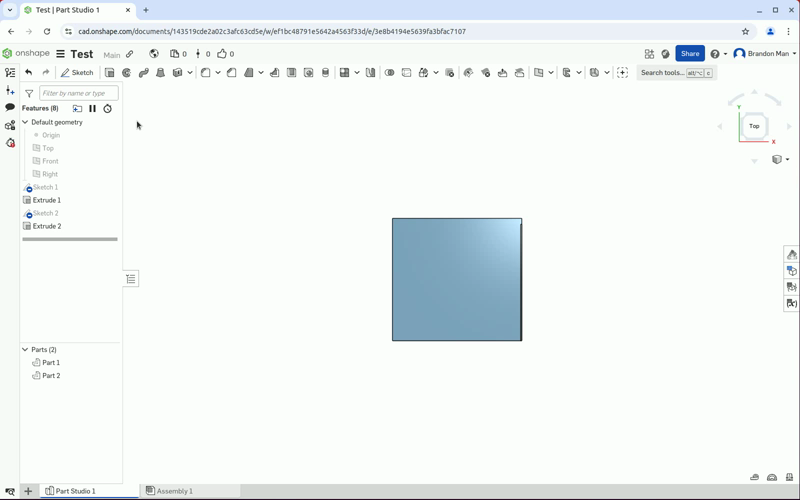
mouse_move(73, 189)
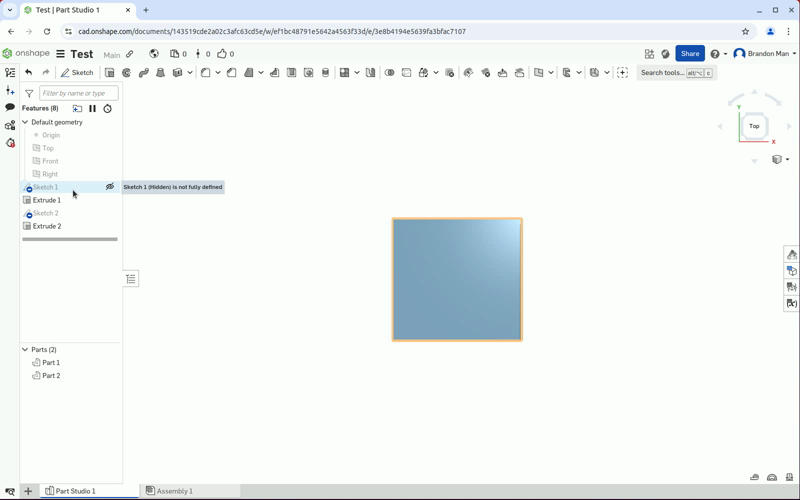
click(73, 189)
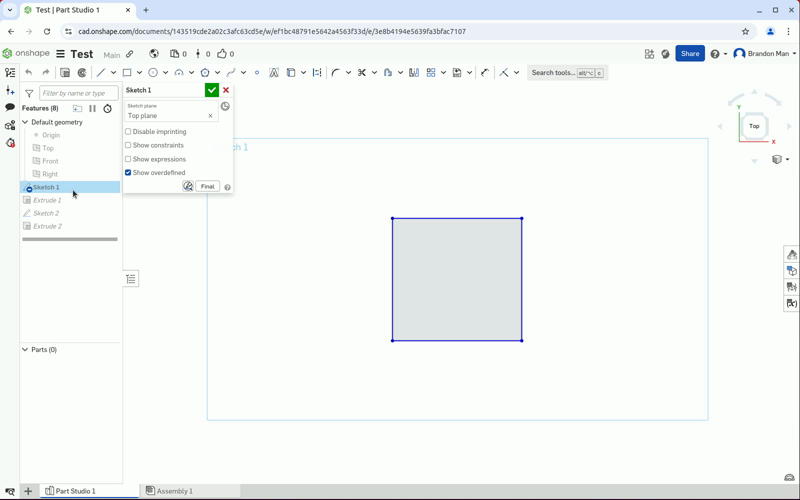
mouse_move(229, 92)
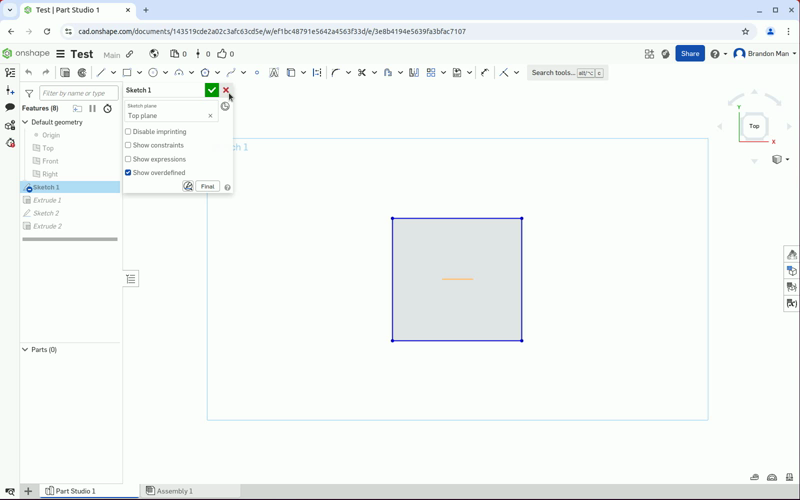
click(229, 92)
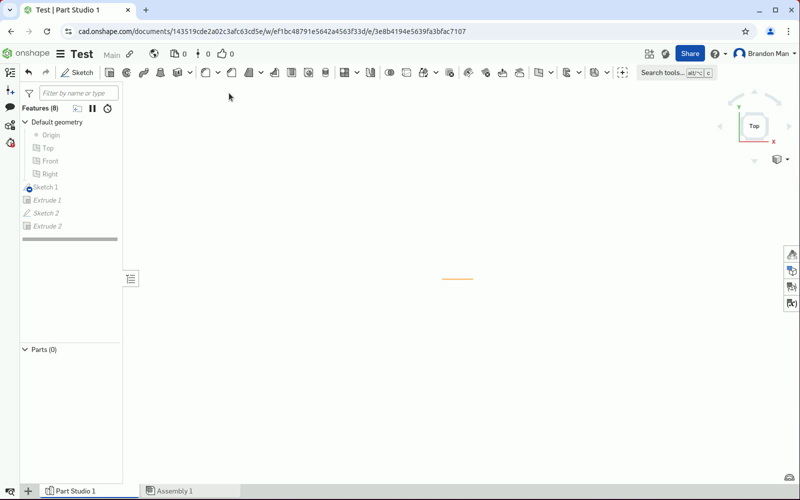
mouse_move(73, 352)
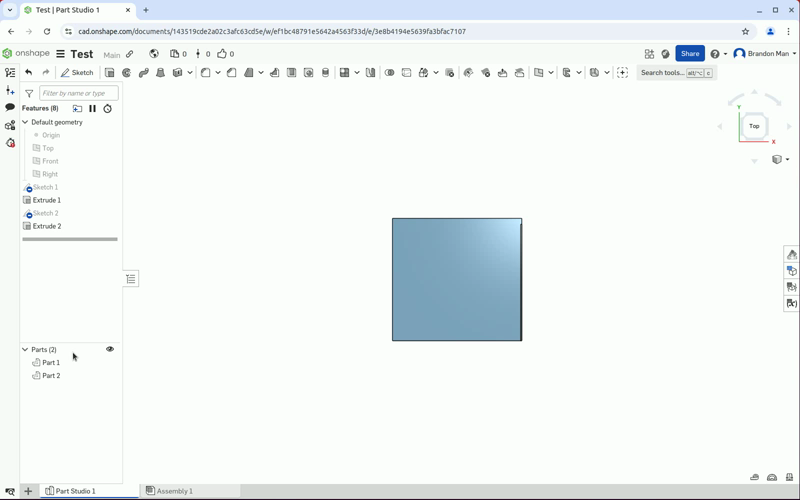
key(y)
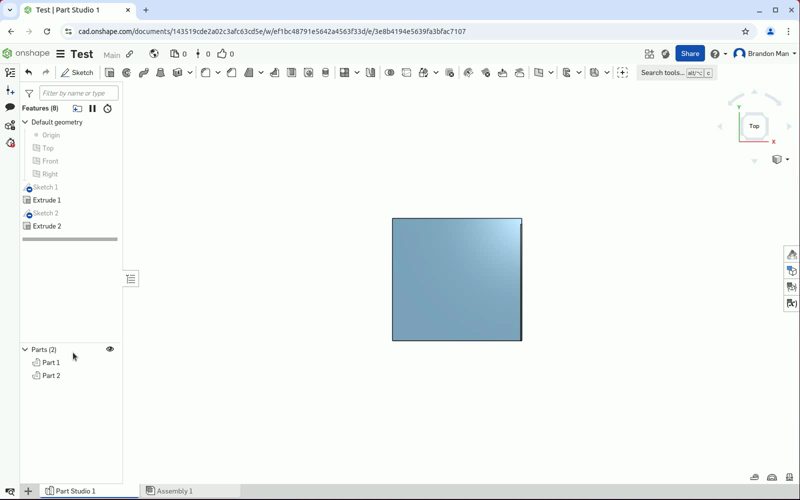
key(shift+p)
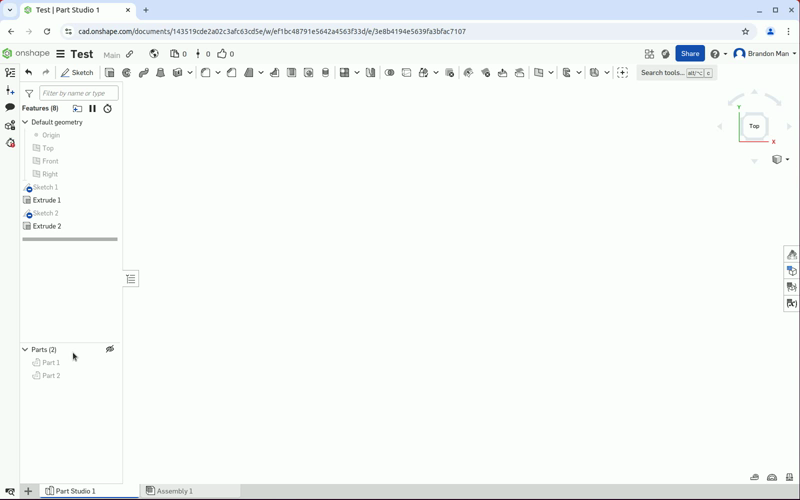
key(space)
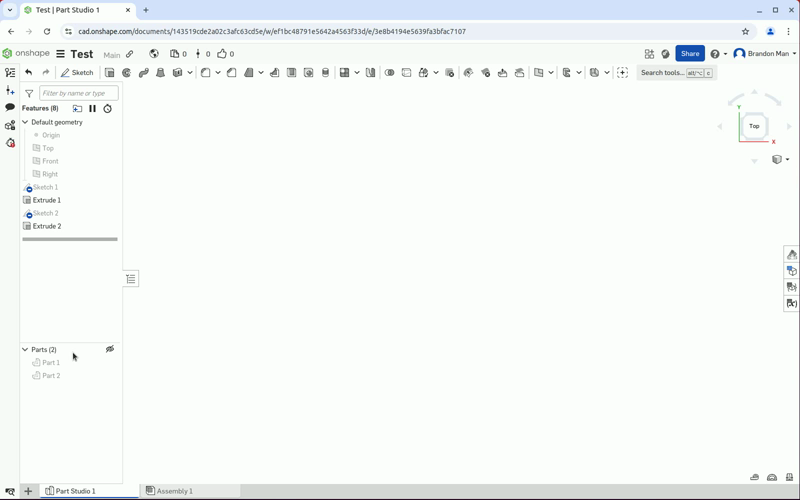
key_down(shift)
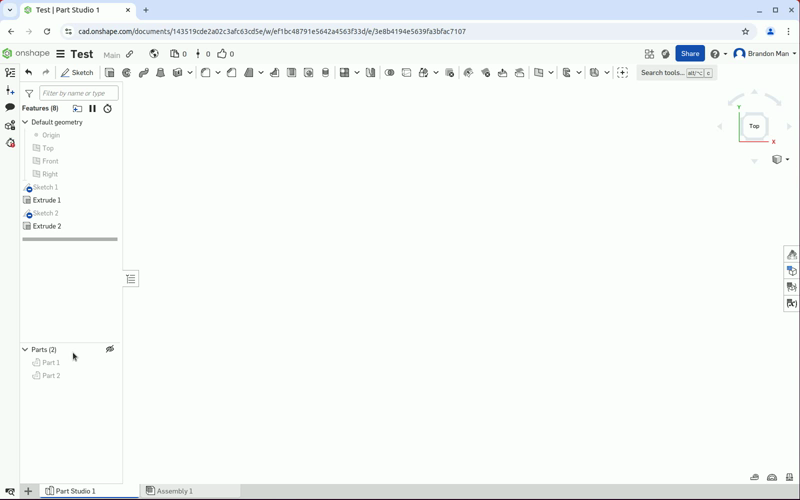
key(up)
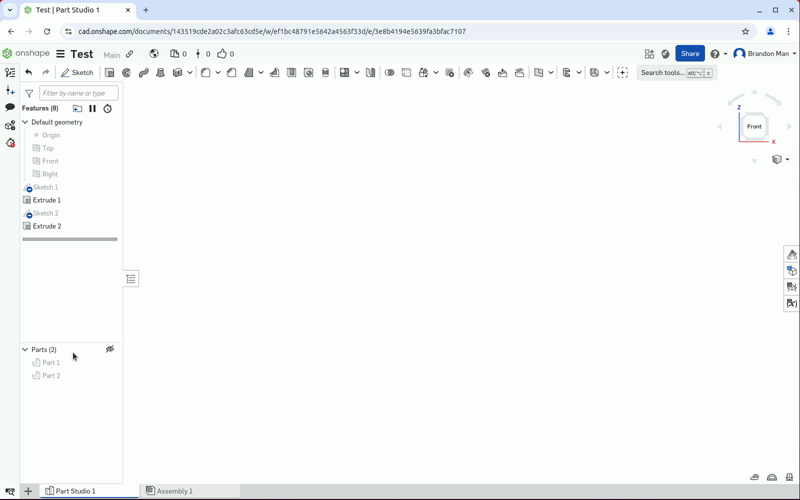
key_up(shift)
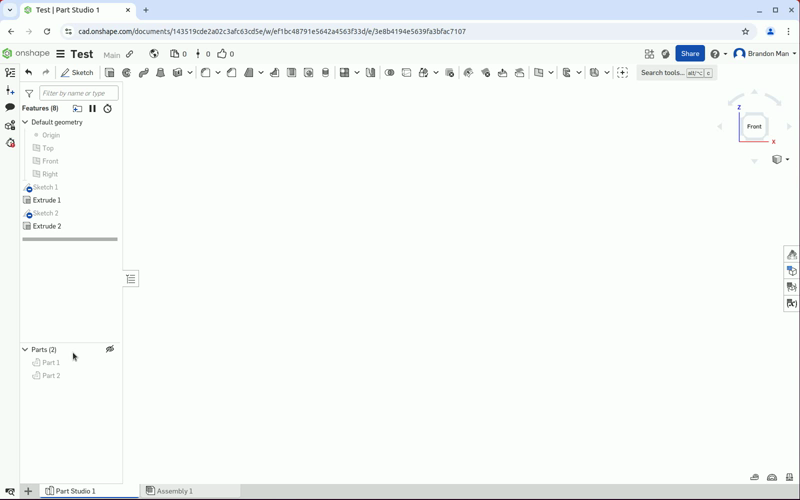
key(space)
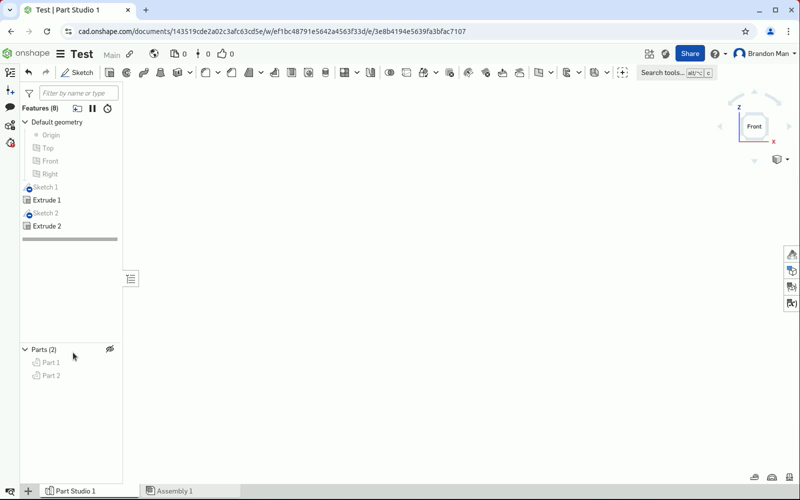
key_down(shift)
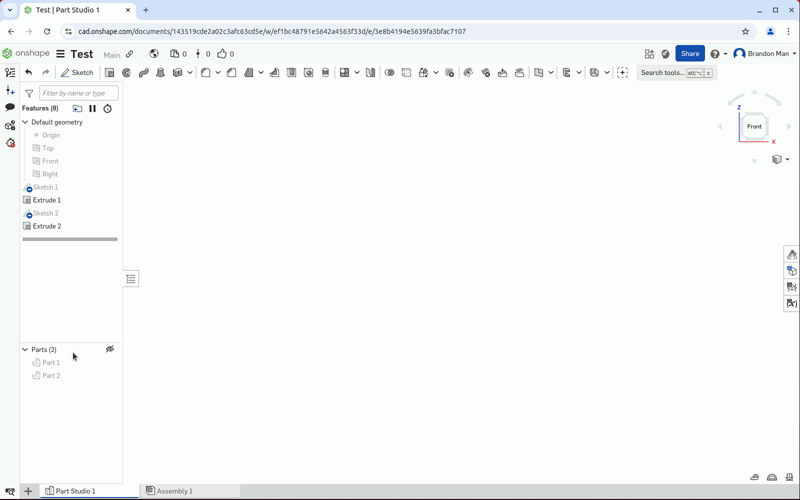
key(left)
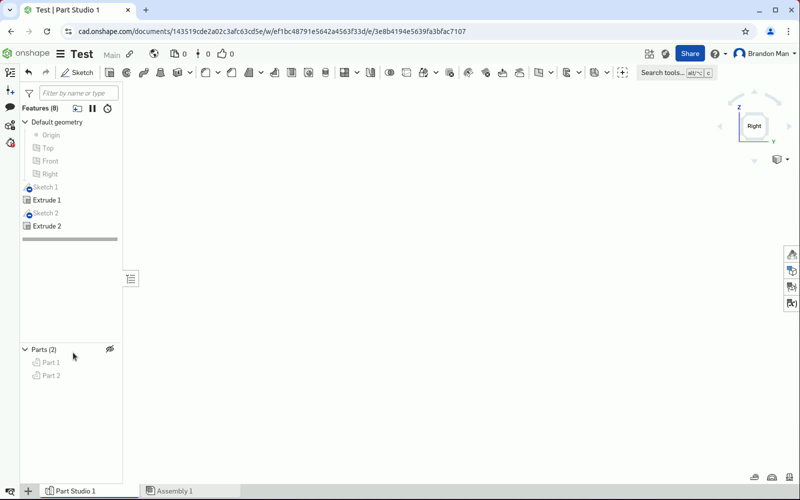
key_up(shift)
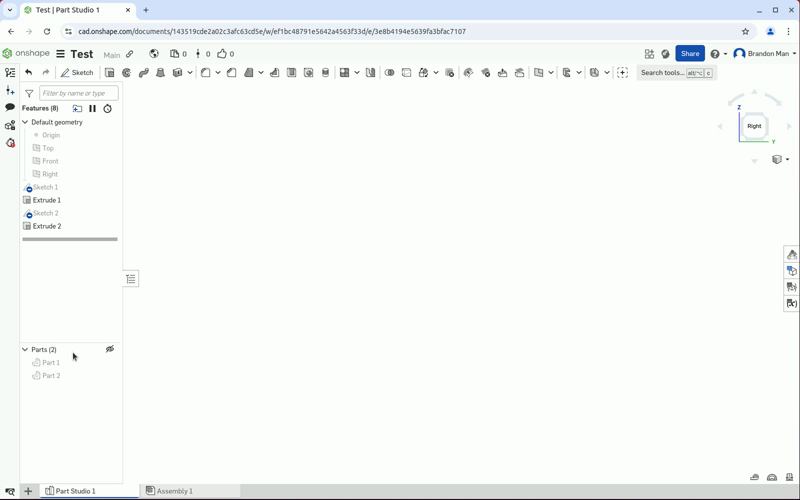
mouse_move(73, 352)
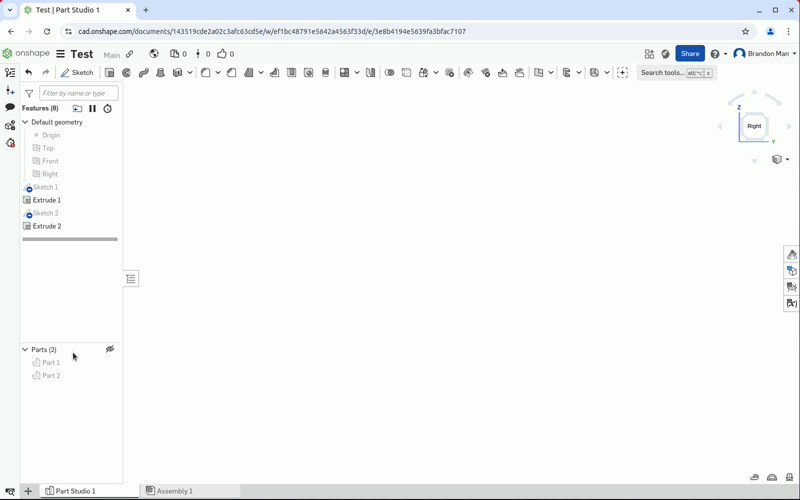
key(shift+y)
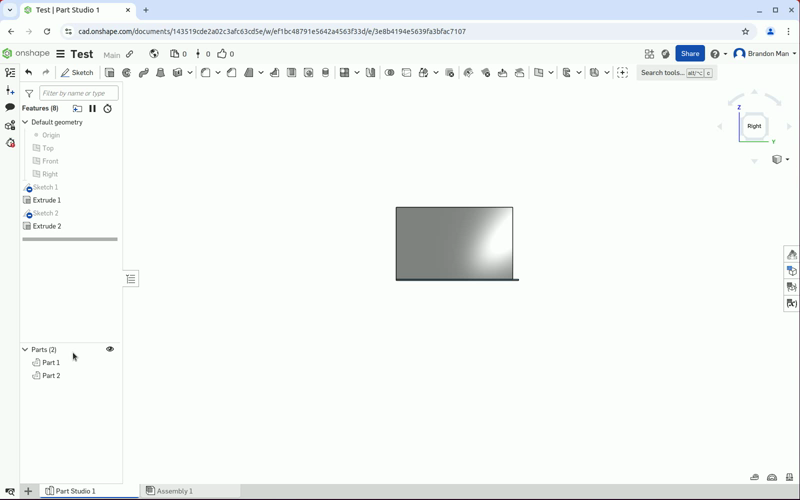
mouse_move(541, 75)
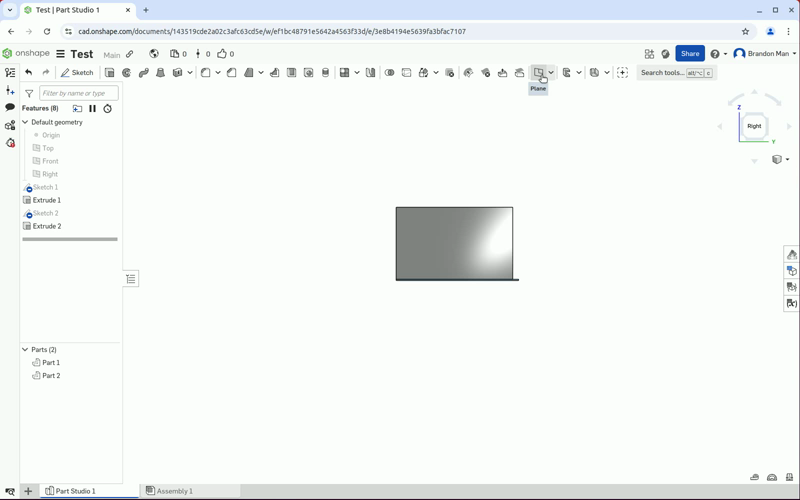
click(541, 75)
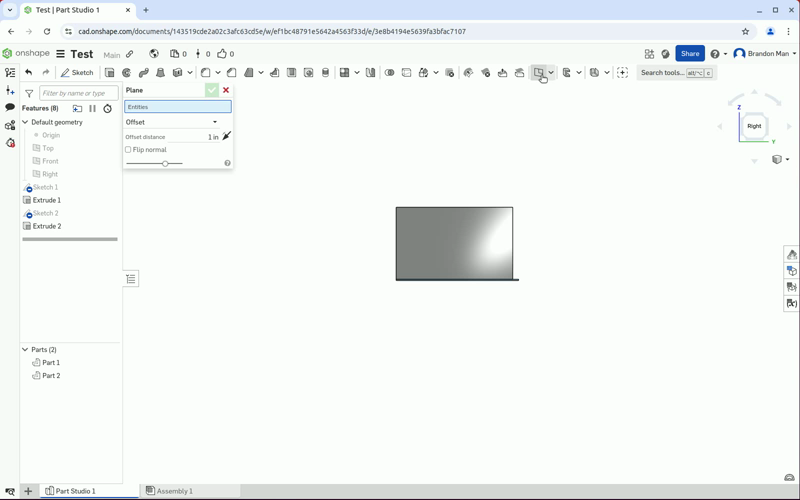
mouse_move(73, 176)
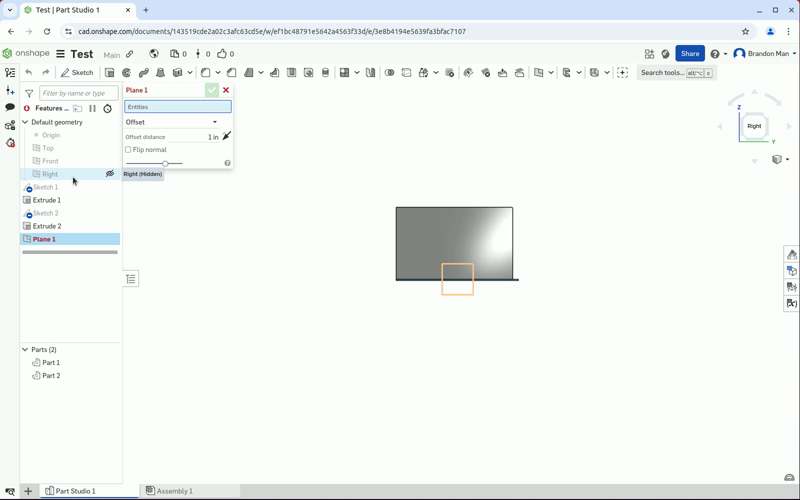
click(73, 176)
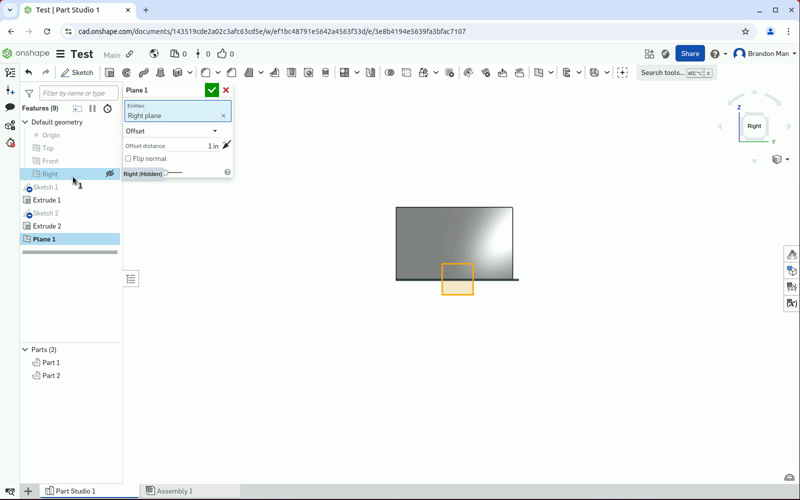
key(tab, 2)
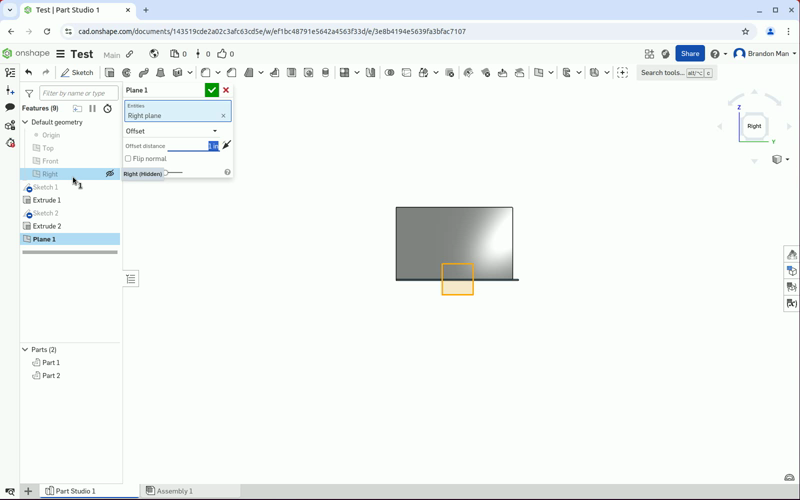
text(12.509)
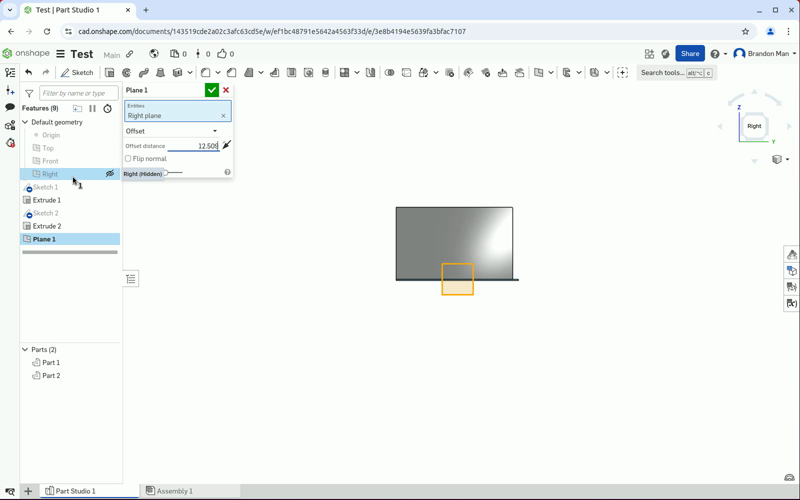
key(enter, 2)
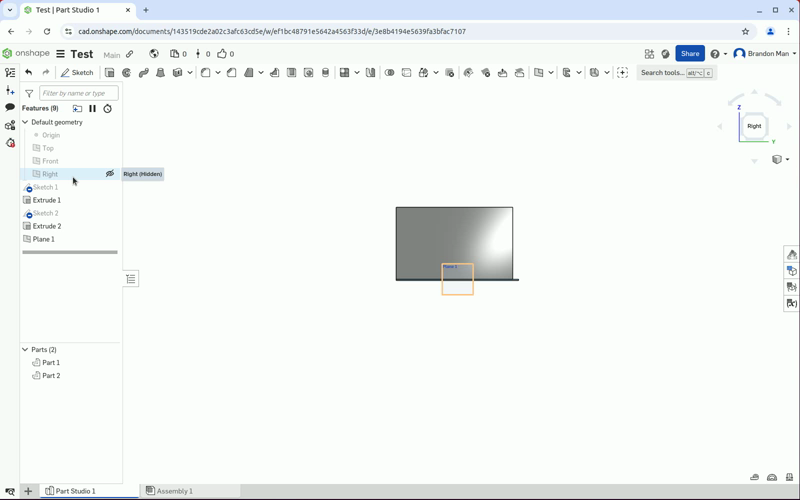
key(shift+s)
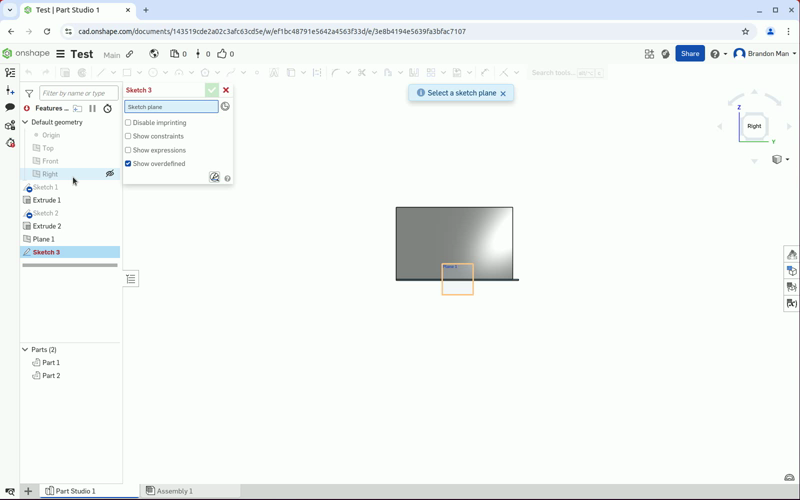
mouse_move(73, 241)
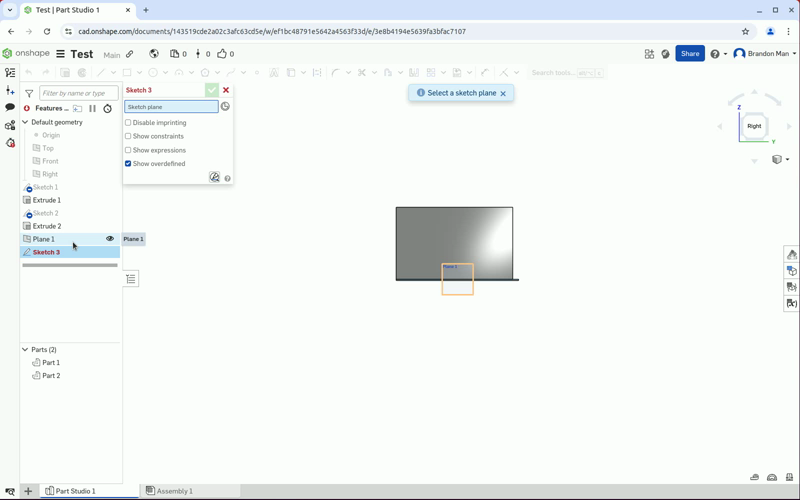
click(73, 241)
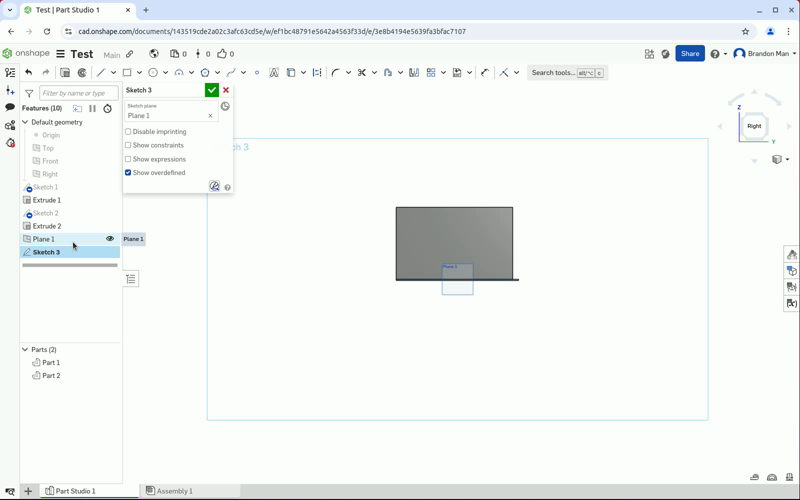
mouse_move(73, 352)
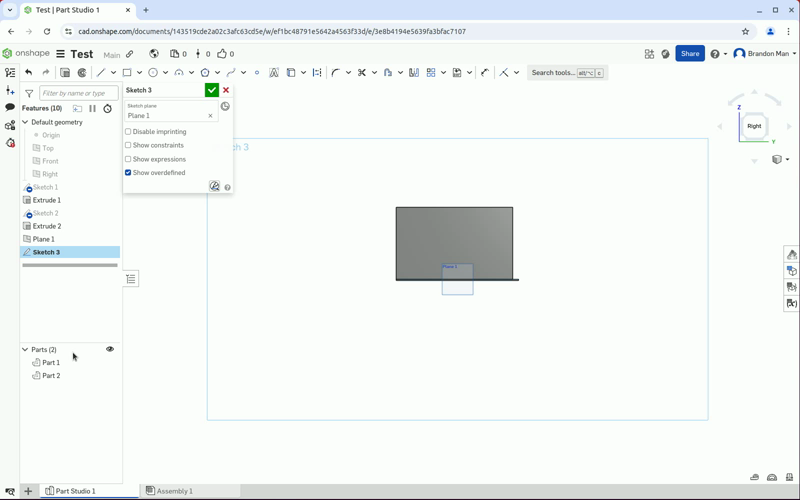
key(y)
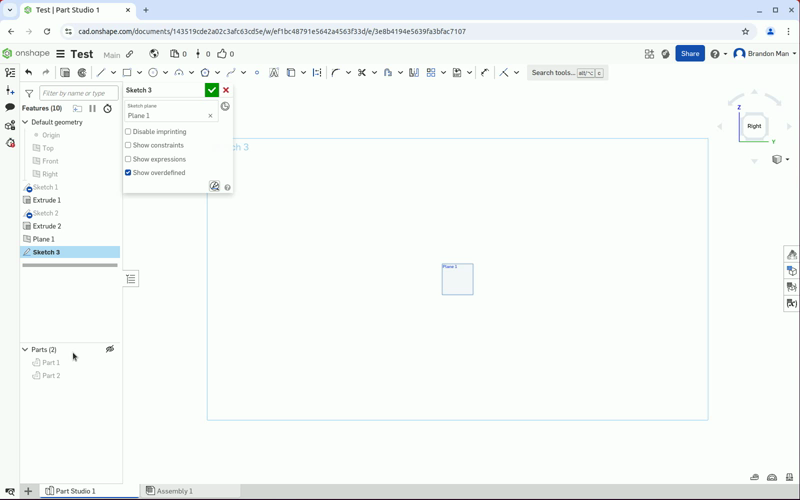
key(l)
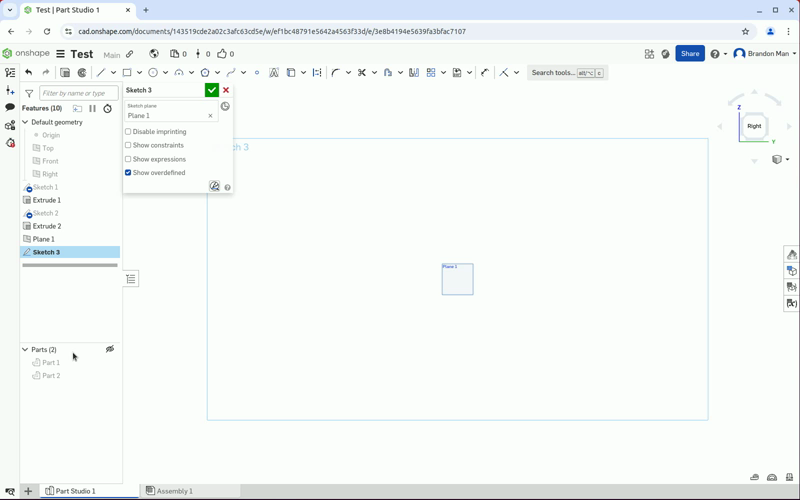
key_down(shift)
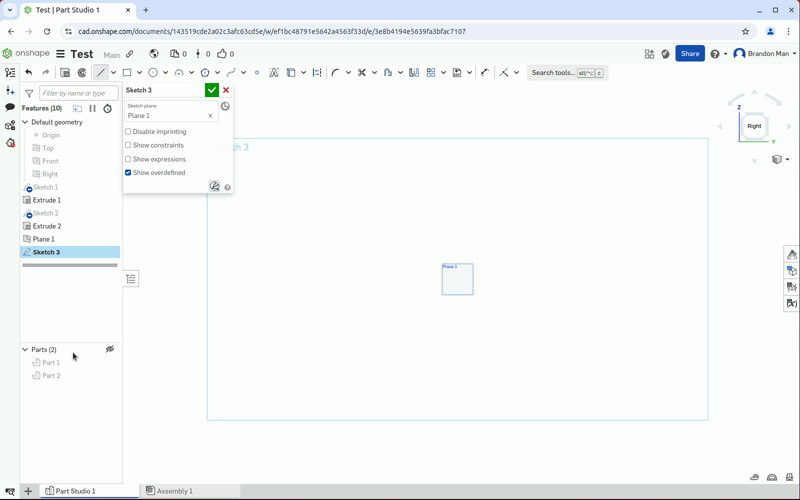
mouse_move(411, 247)
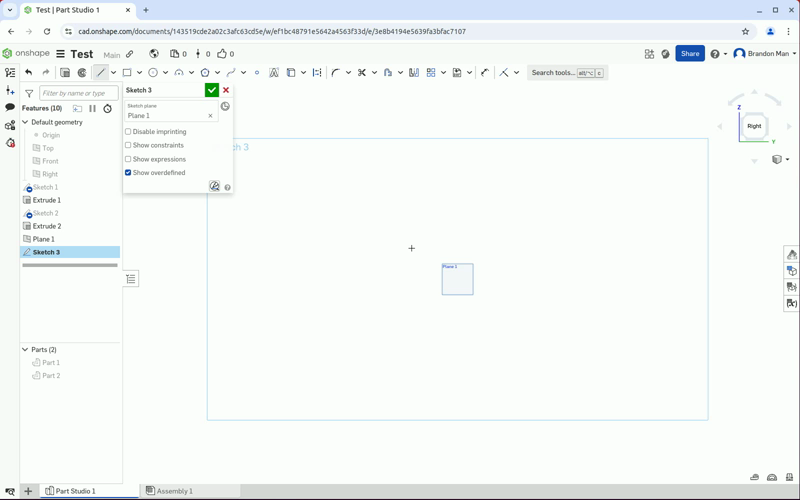
click(411, 247)
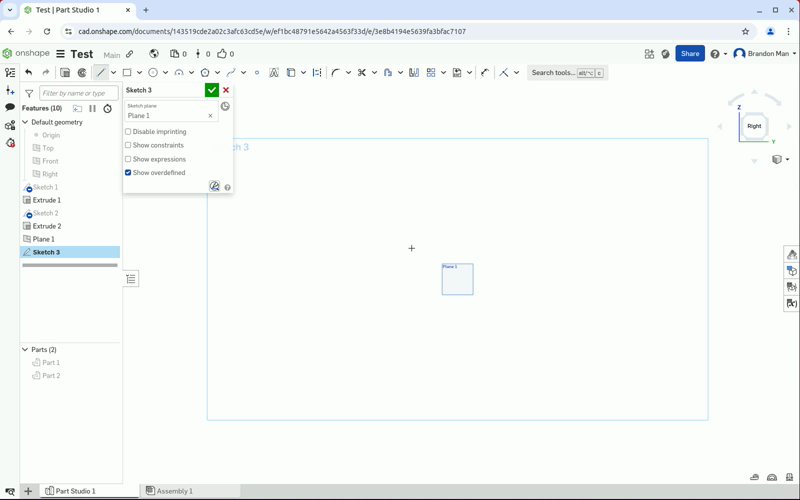
key_up(shift)
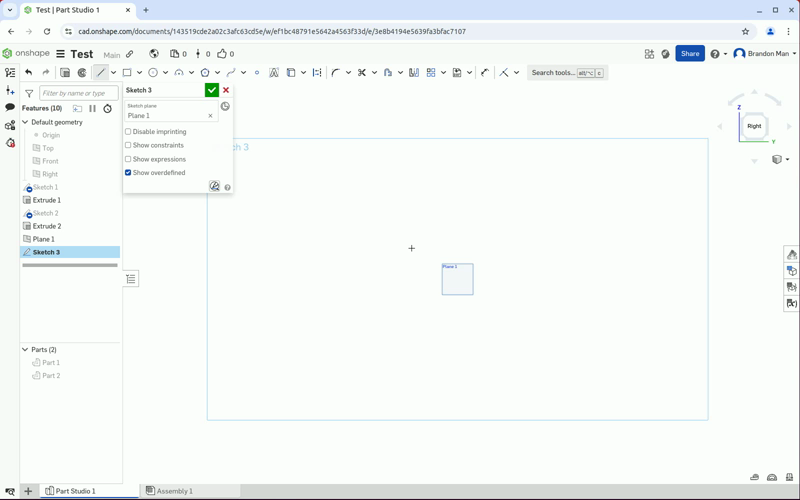
key_down(shift)
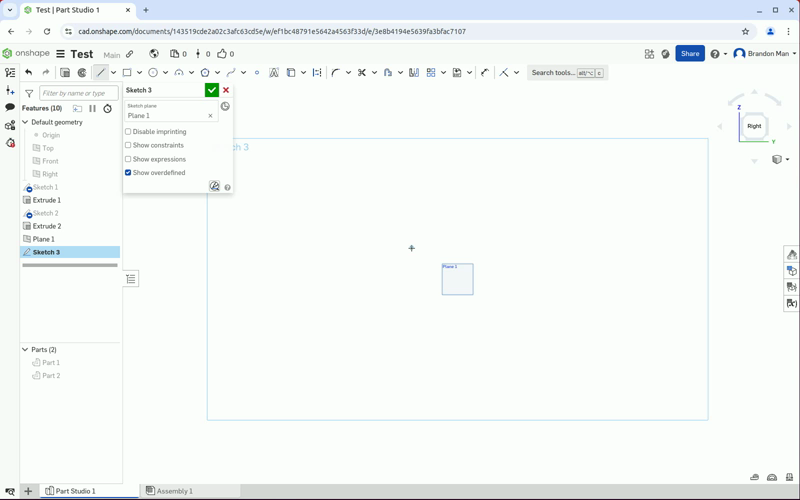
mouse_move(441, 247)
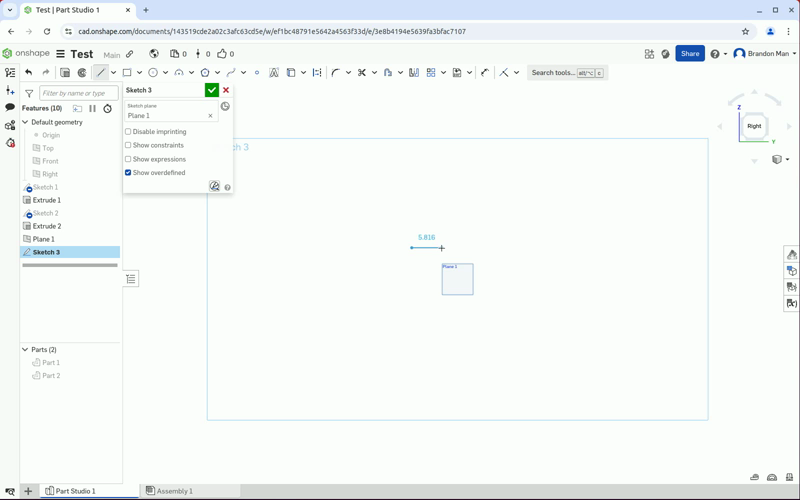
mouse_move(454, 247)
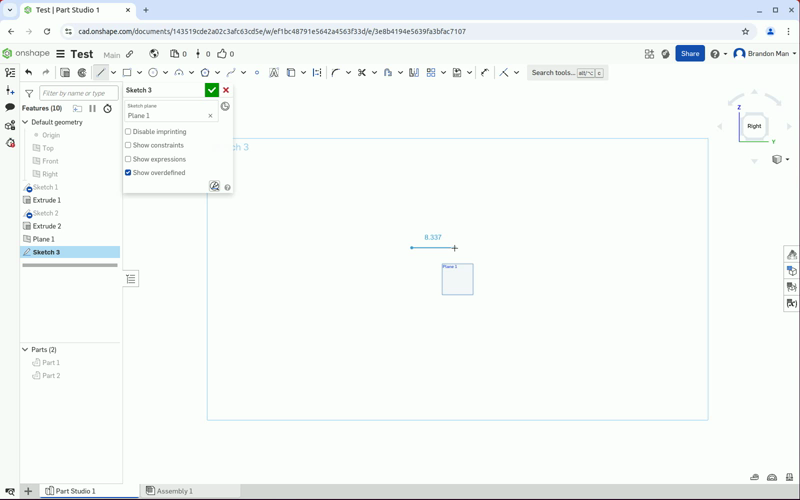
click(454, 247)
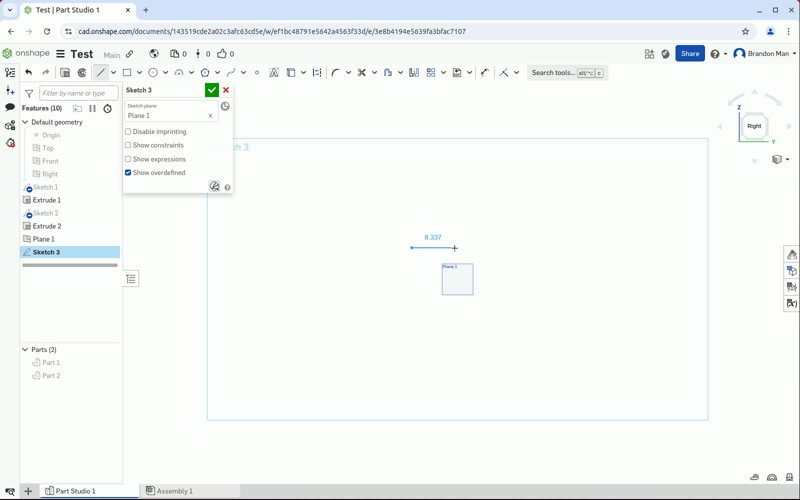
key_up(shift)
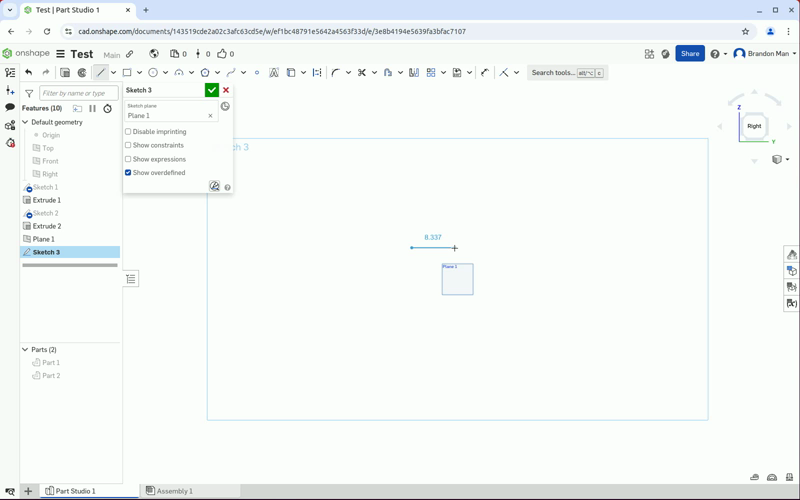
key_down(shift)
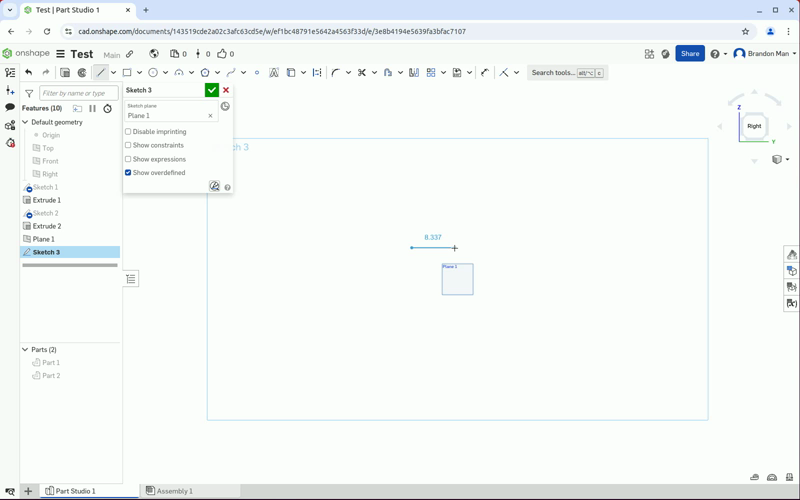
mouse_move(484, 247)
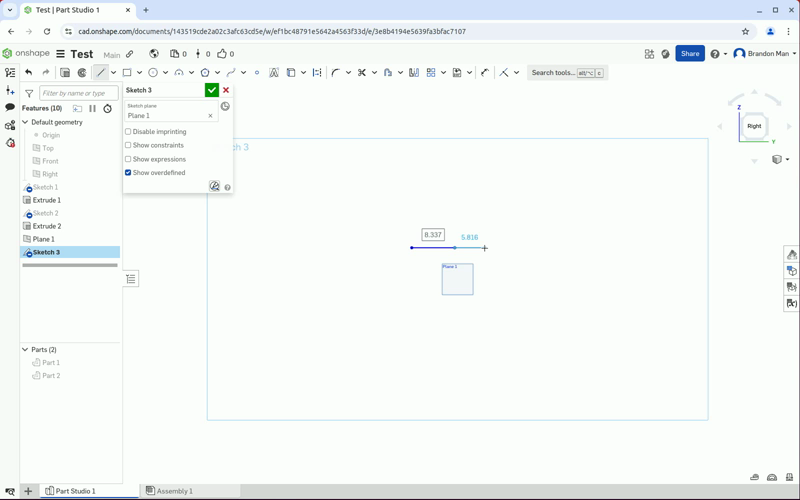
mouse_move(454, 222)
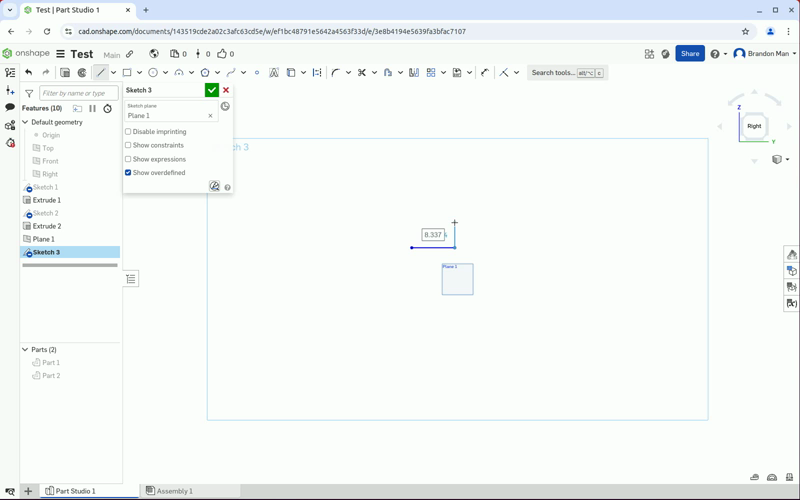
click(454, 222)
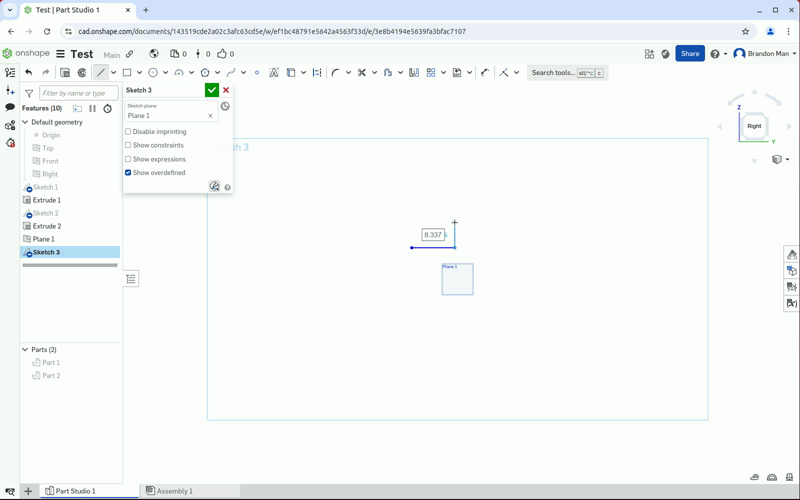
key_up(shift)
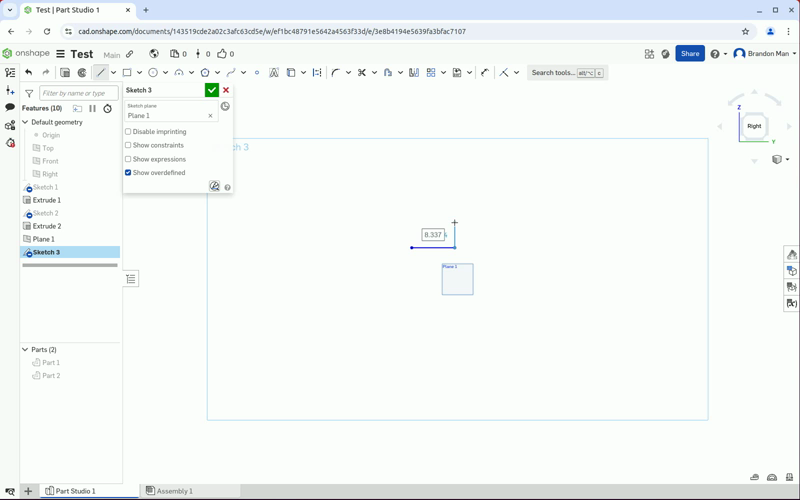
key_down(shift)
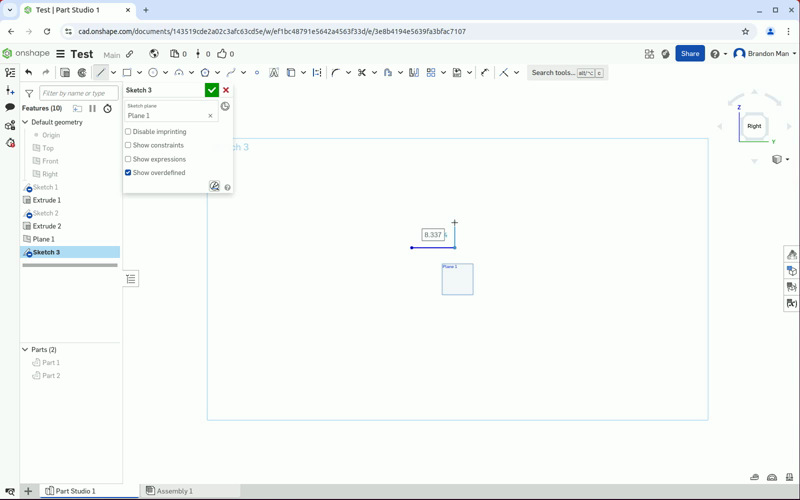
mouse_move(484, 222)
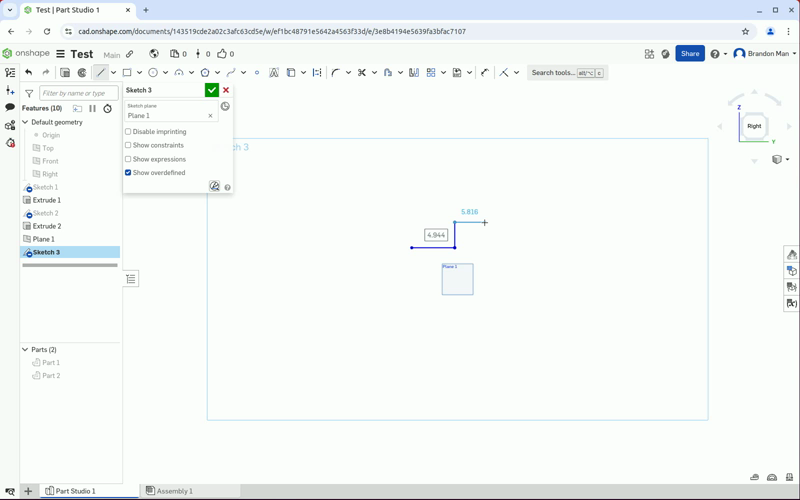
mouse_move(411, 222)
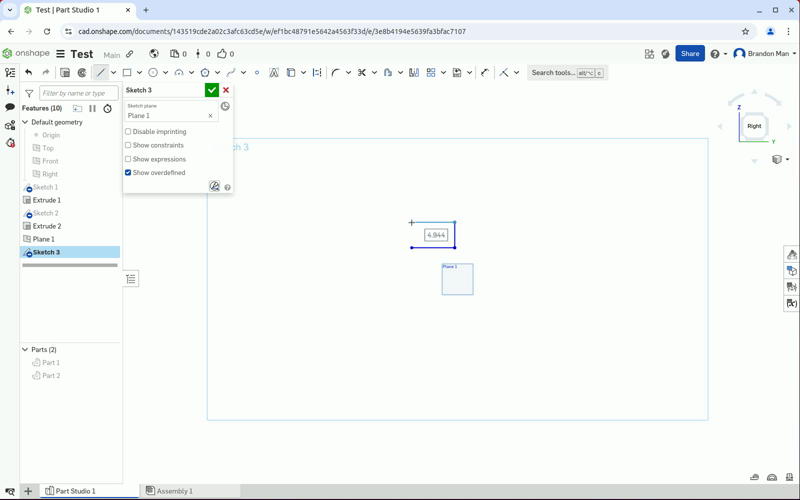
click(411, 222)
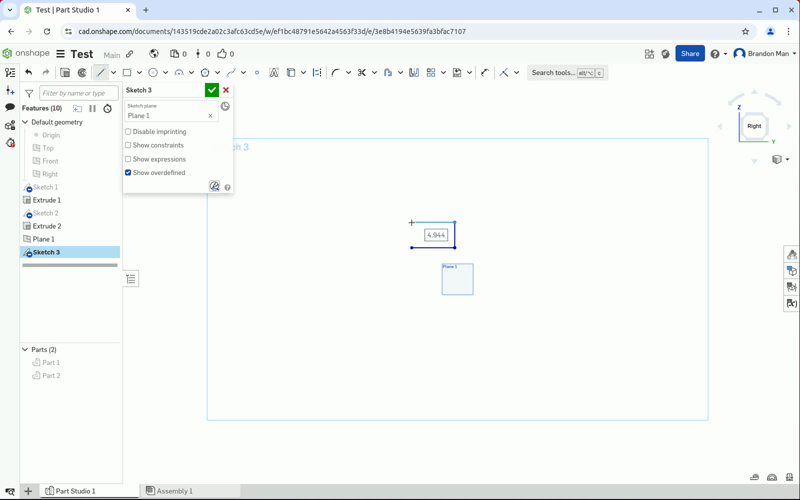
key_up(shift)
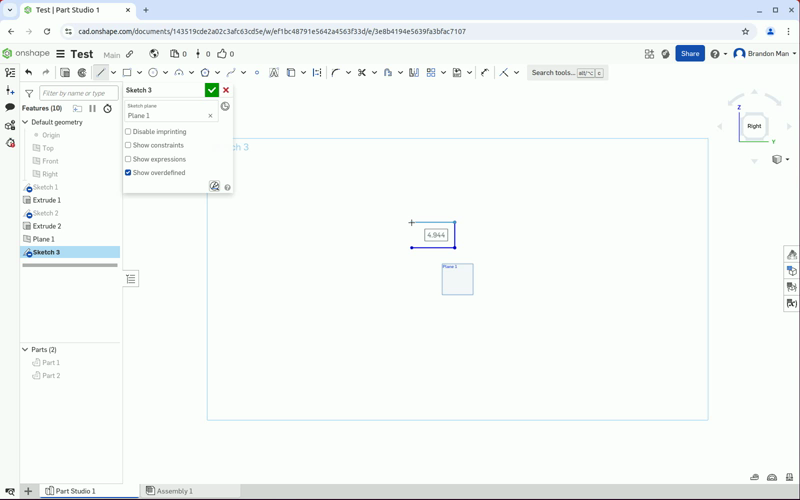
mouse_move(441, 222)
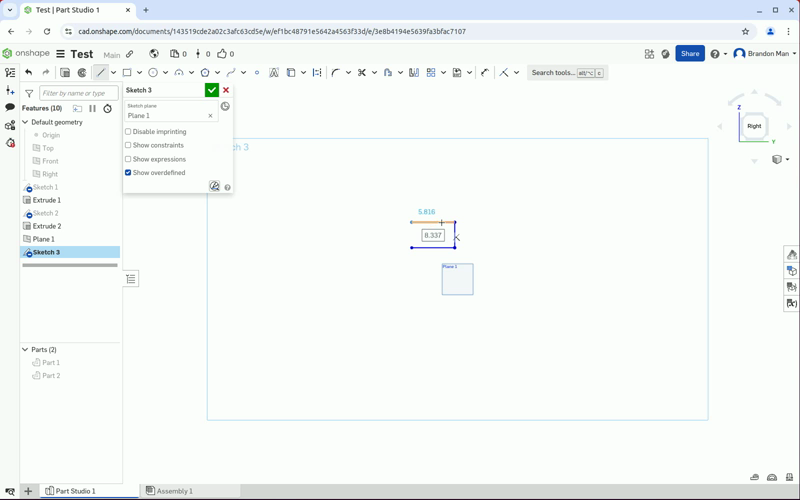
key_down(shift)
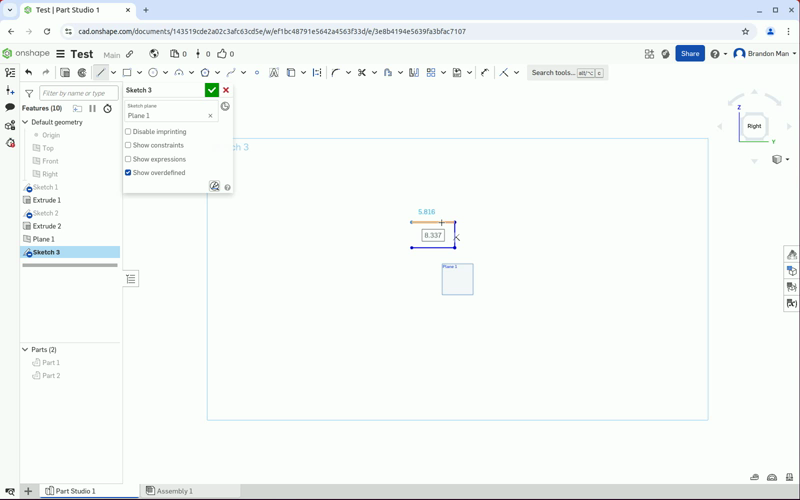
mouse_move(411, 247)
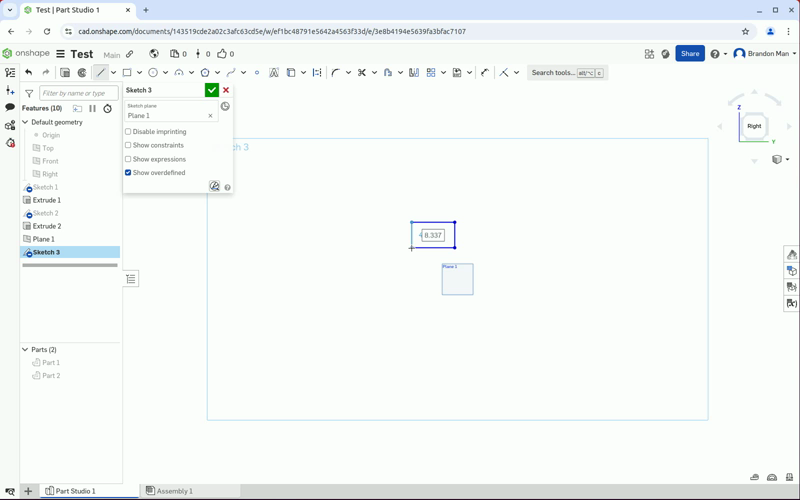
key_up(shift)
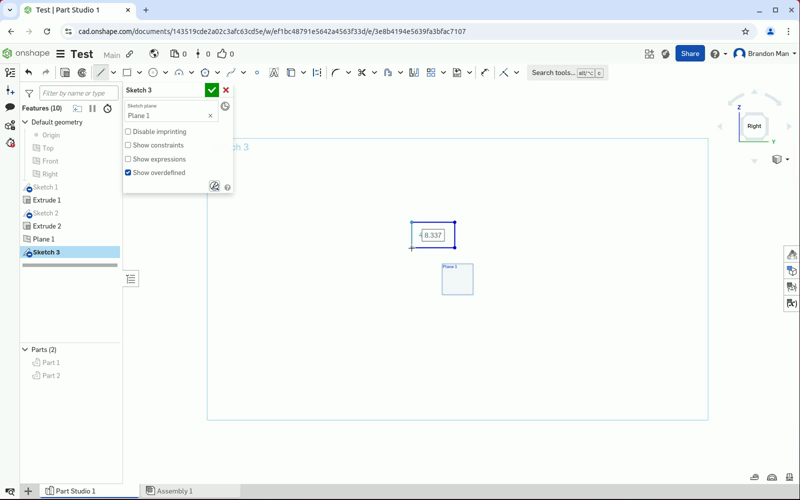
click(411, 247)
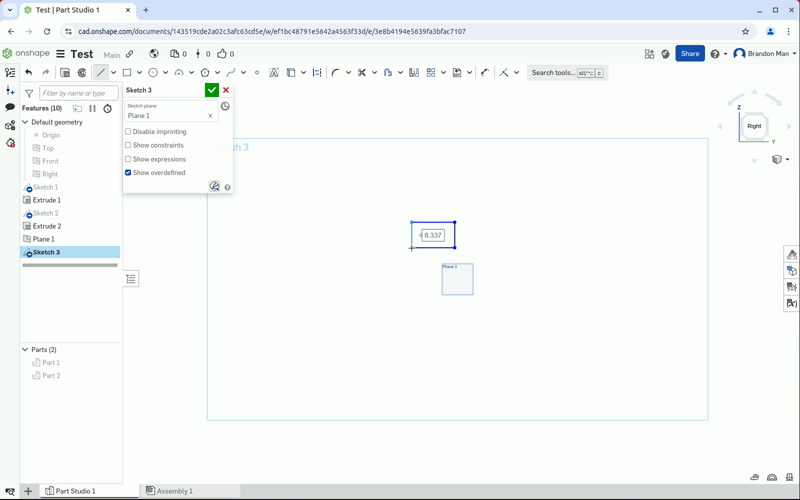
key(esc)
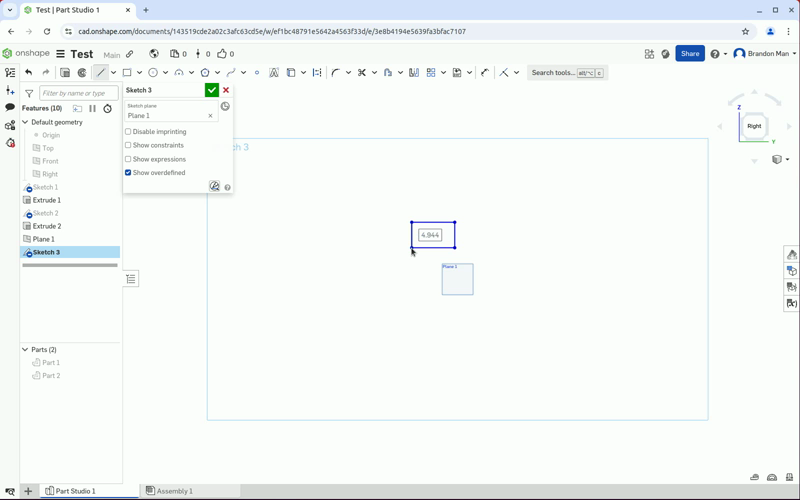
mouse_move(443, 223)
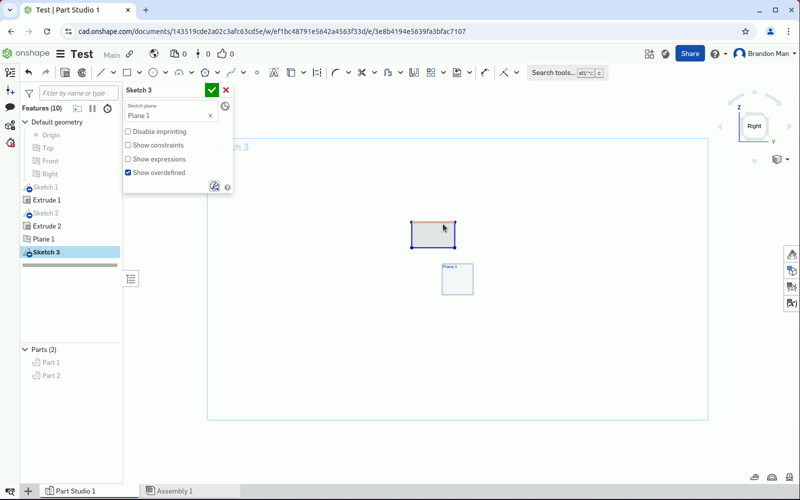
scroll(6)
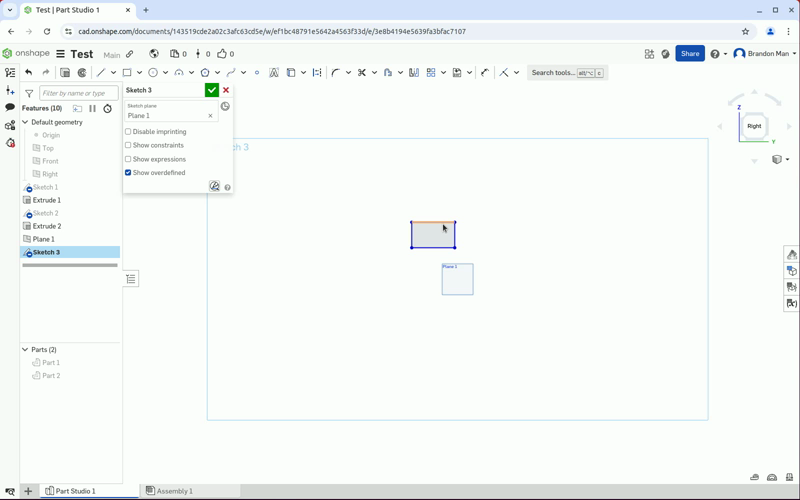
scroll(6)
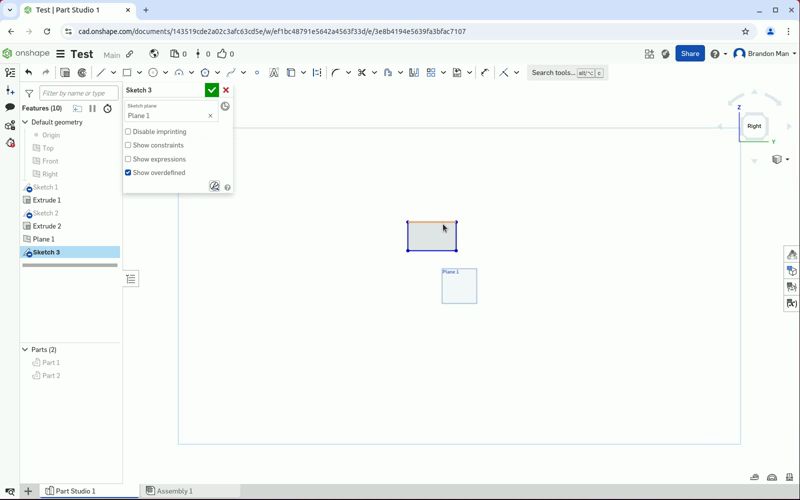
scroll(6)
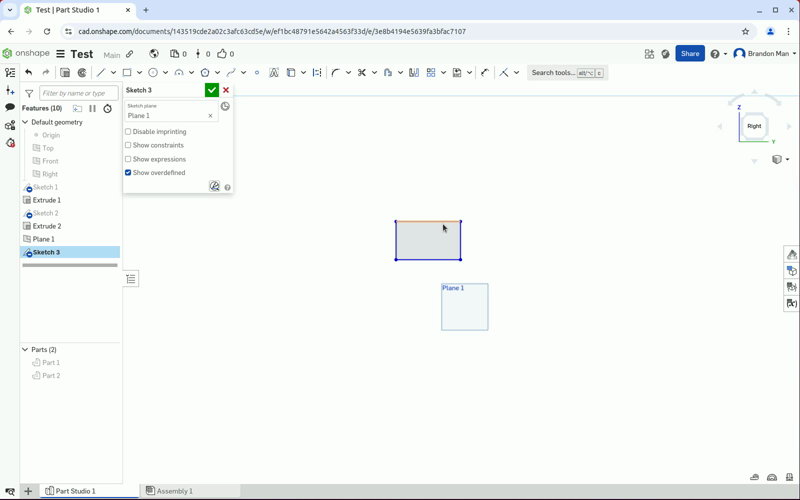
scroll(6)
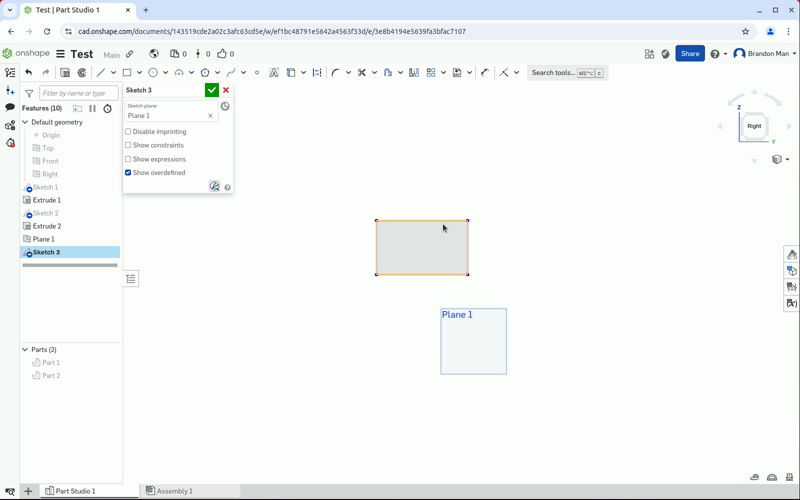
scroll(6)
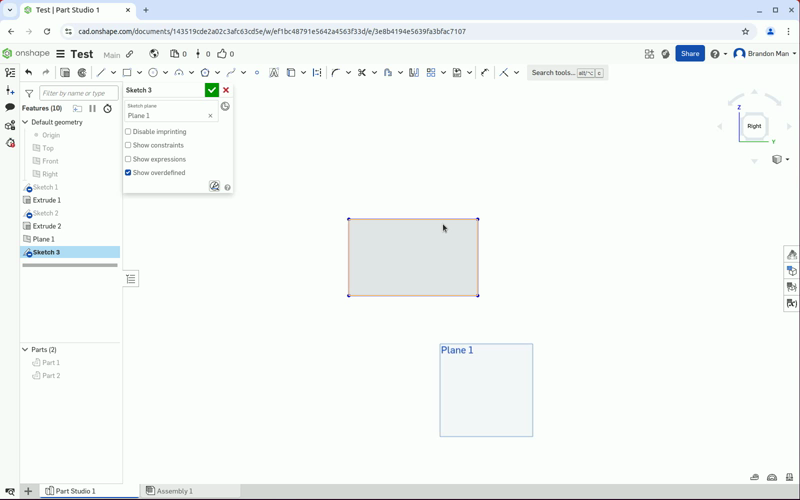
scroll(6)
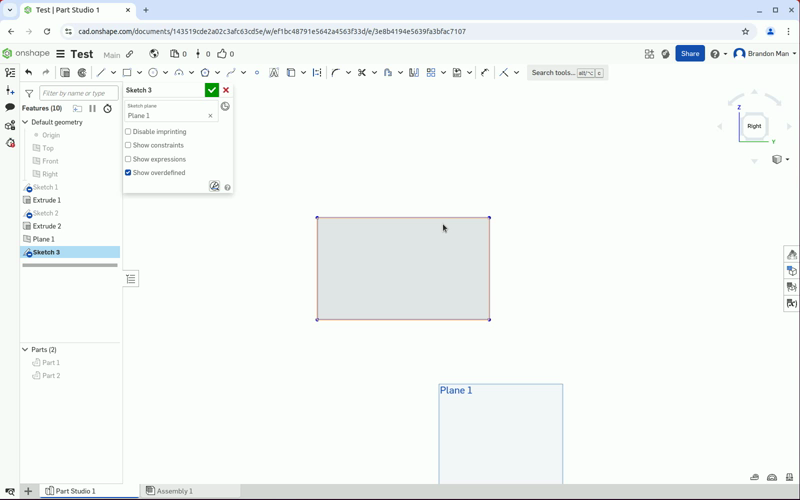
scroll(6)
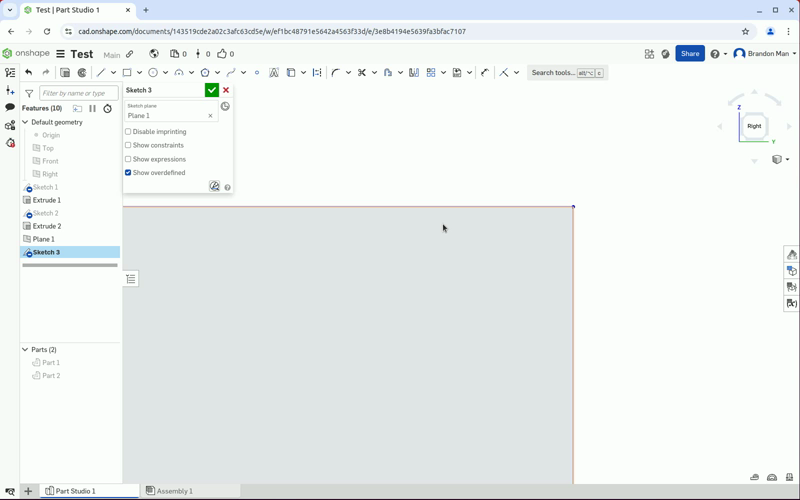
click(443, 223)
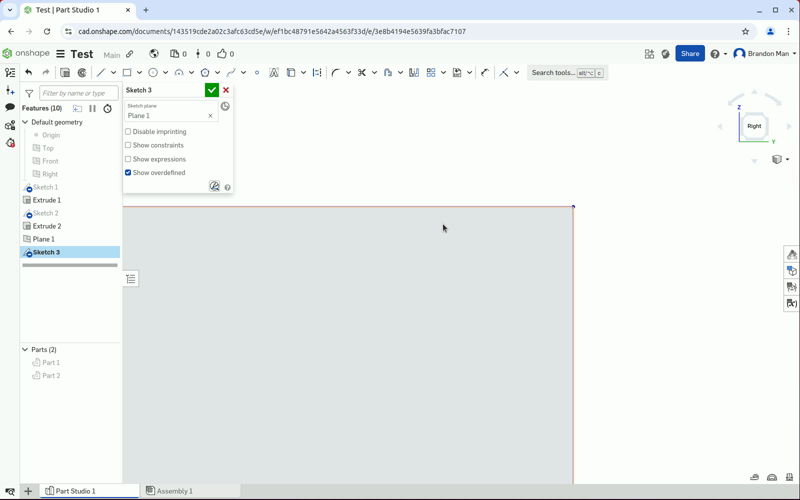
scroll(-6)
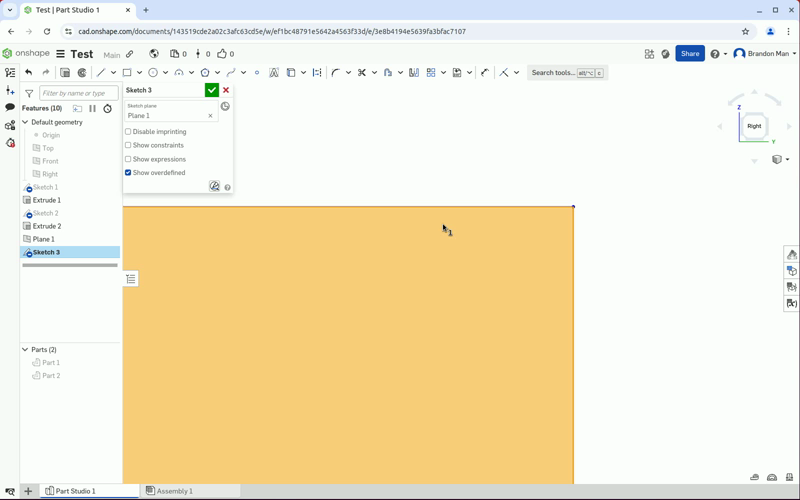
scroll(-6)
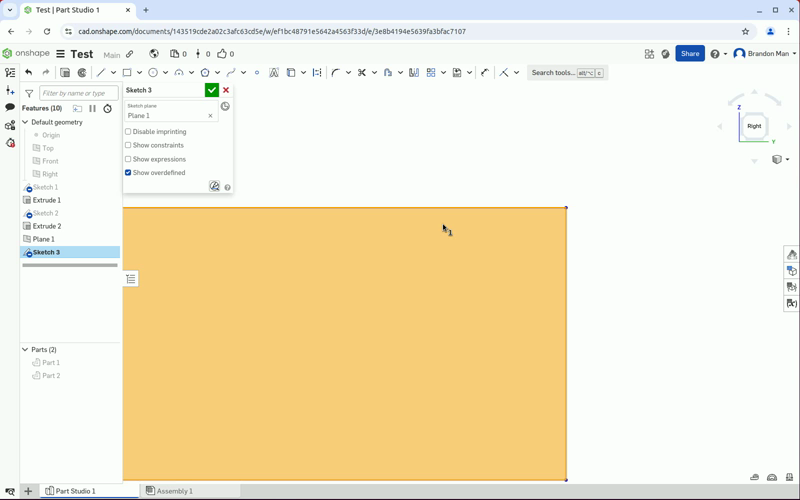
scroll(-6)
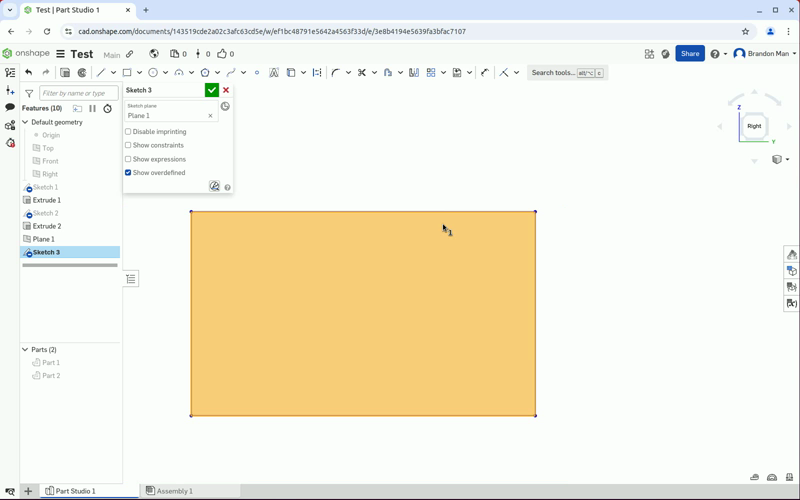
scroll(-6)
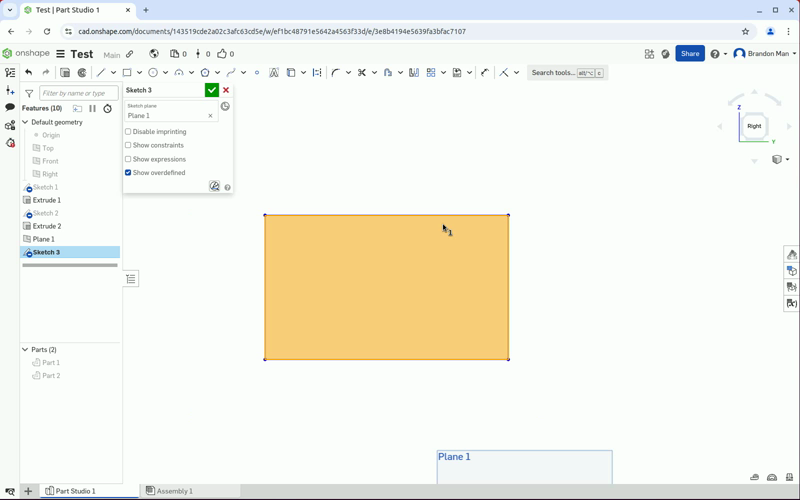
scroll(-6)
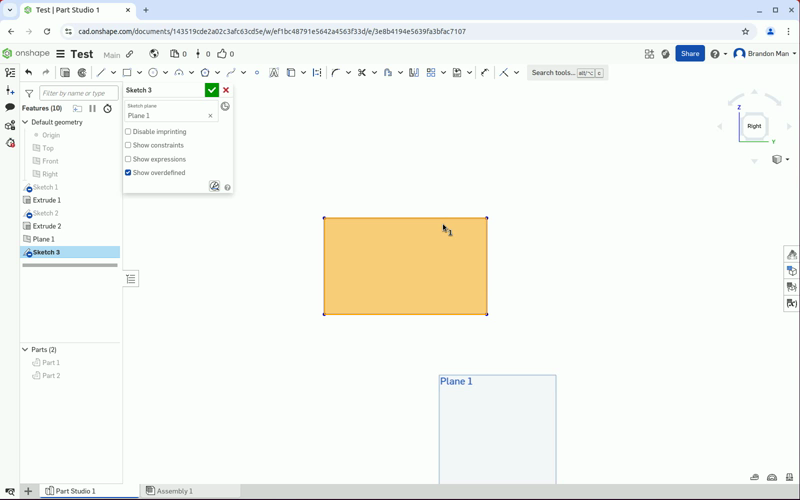
scroll(-6)
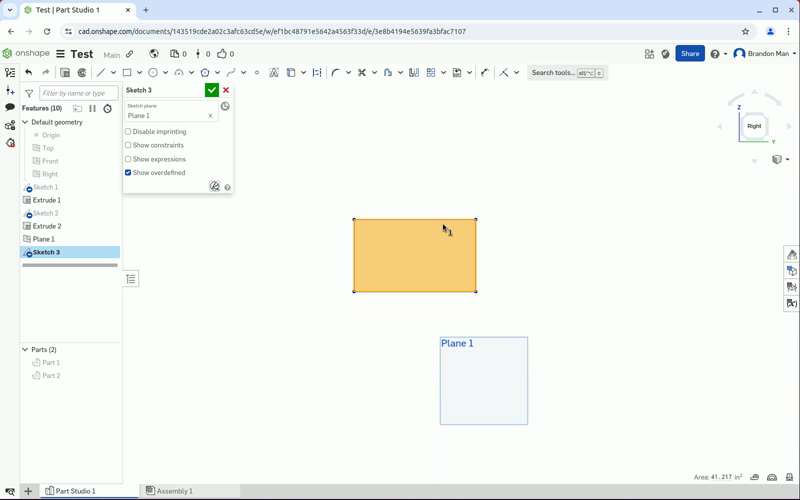
scroll(-6)
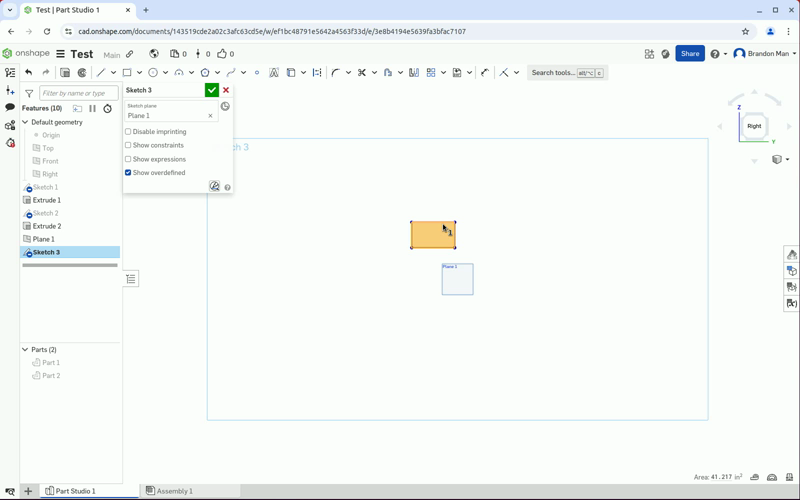
mouse_move(73, 352)
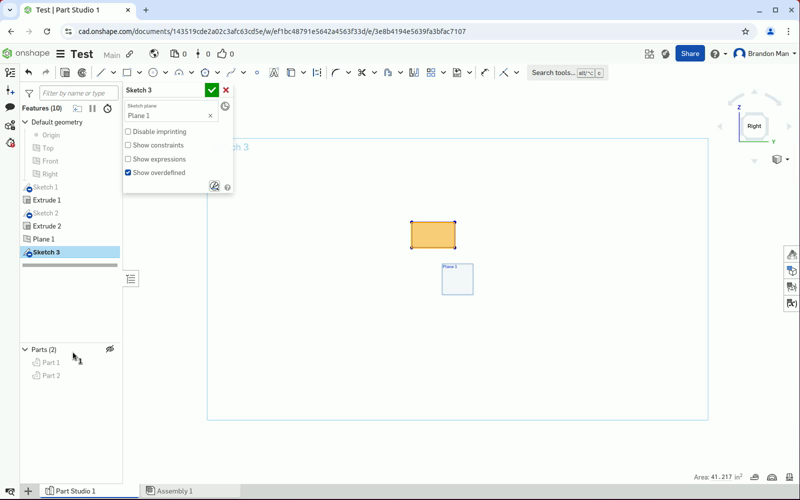
key(shift+y)
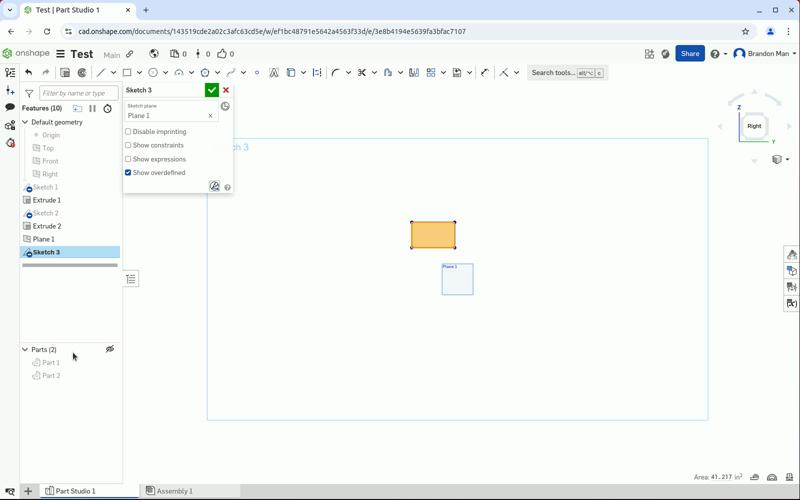
key(shift+e)
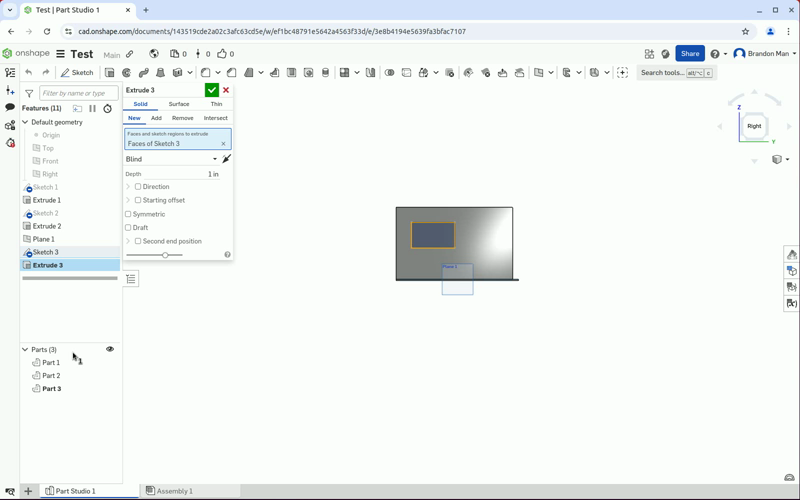
mouse_move(143, 106)
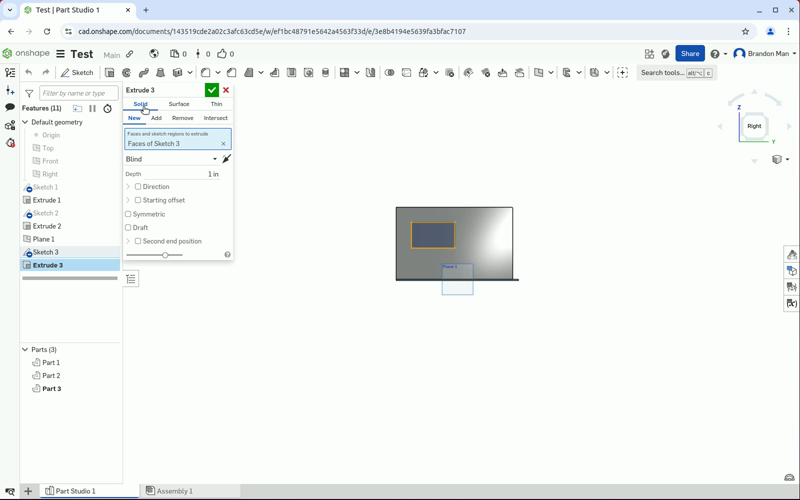
click(143, 106)
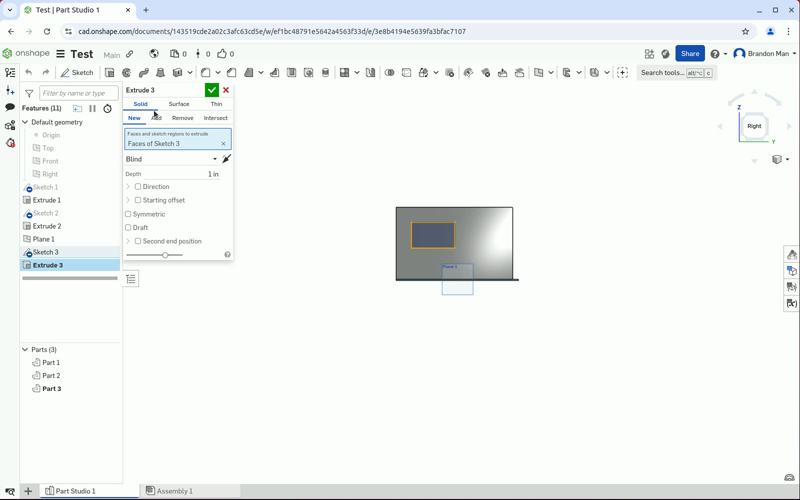
mouse_move(186, 120)
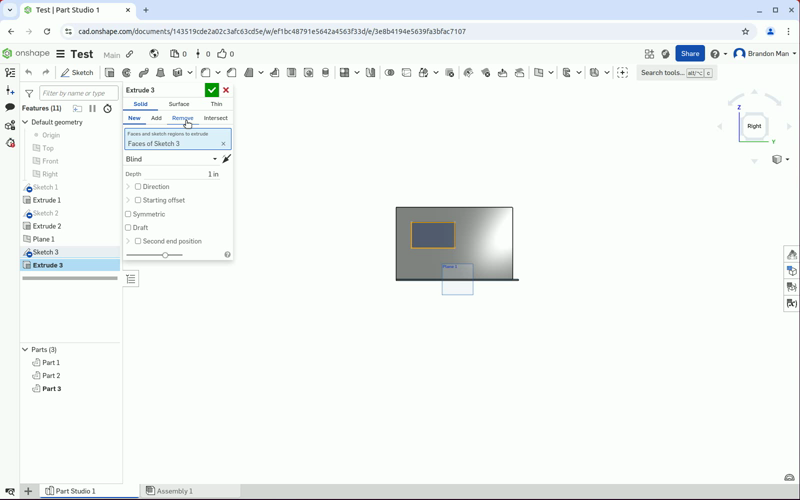
click(186, 120)
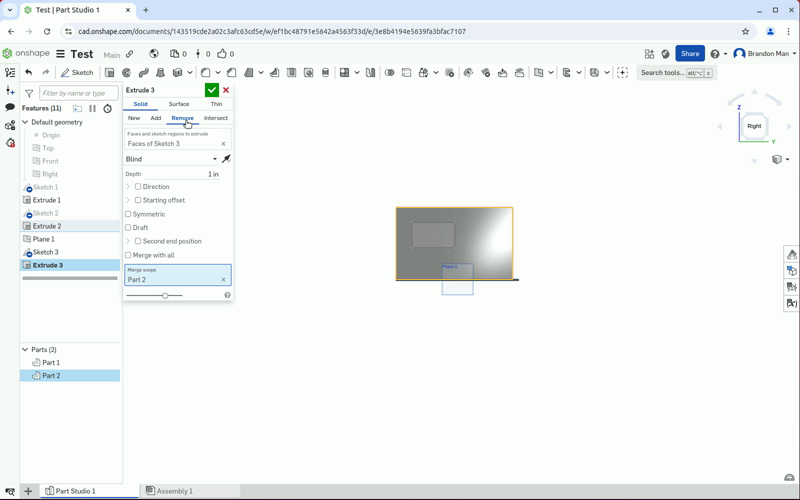
key(tab, 4)
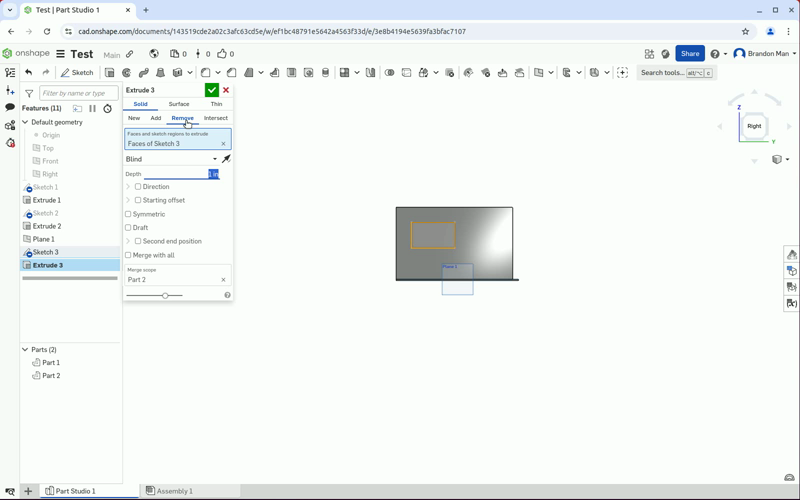
text(0.241)
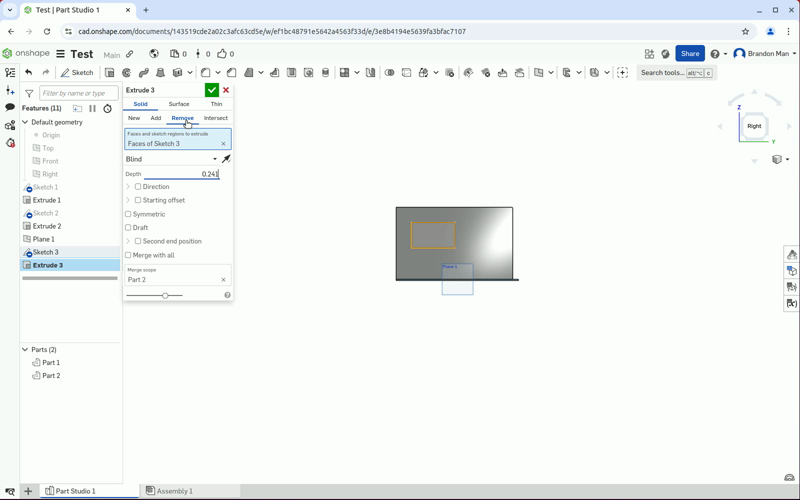
key(tab, 6)
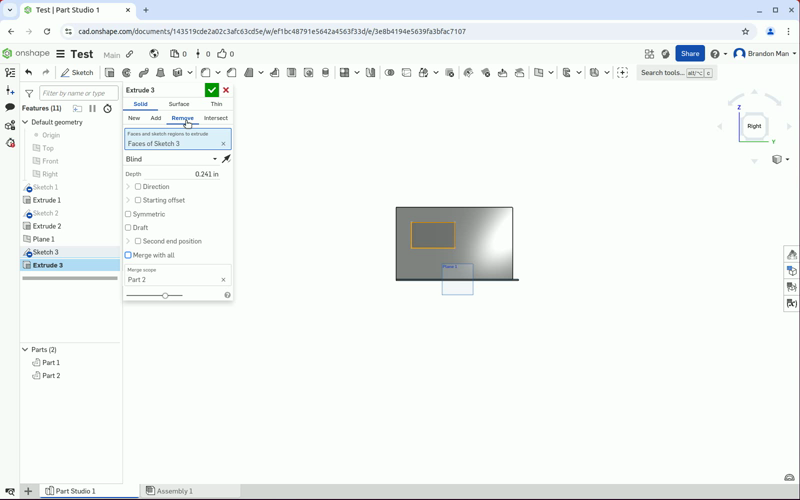
key(space)
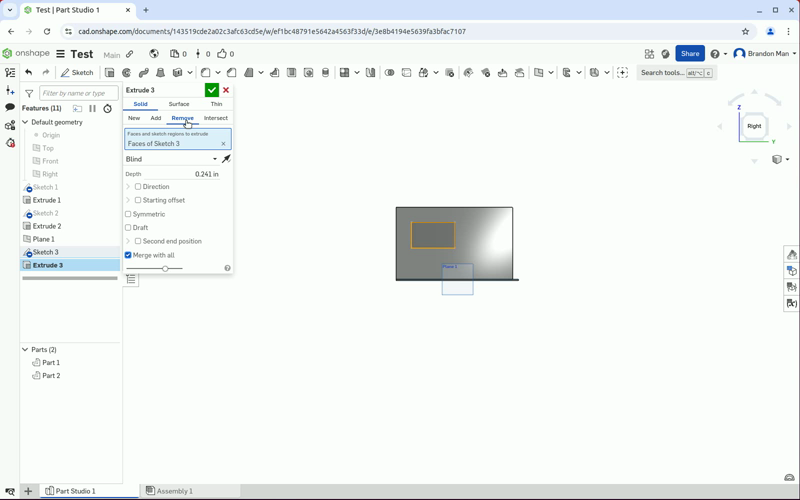
key(enter)
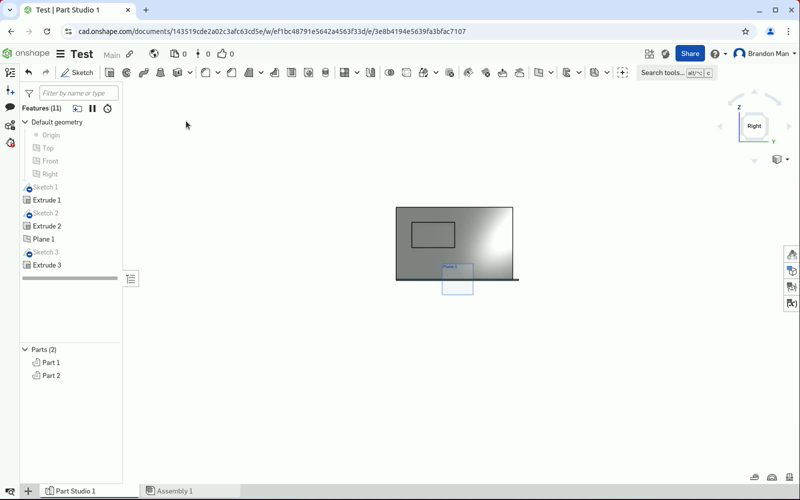
key(shift+h)
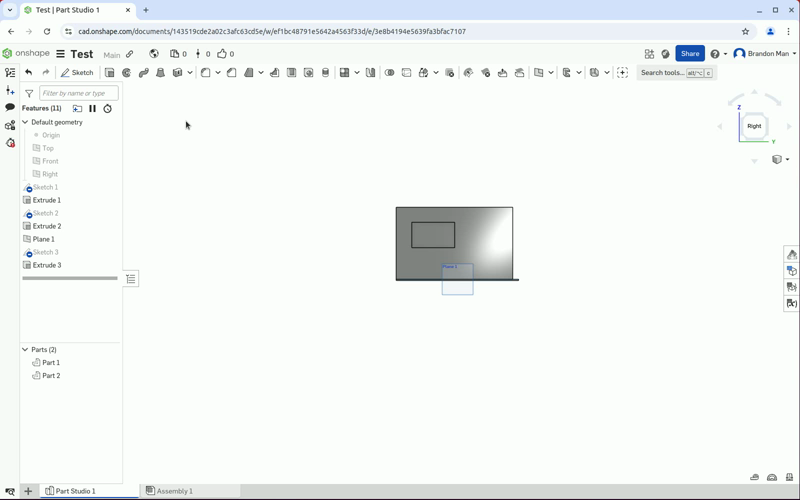
key(shift+h)
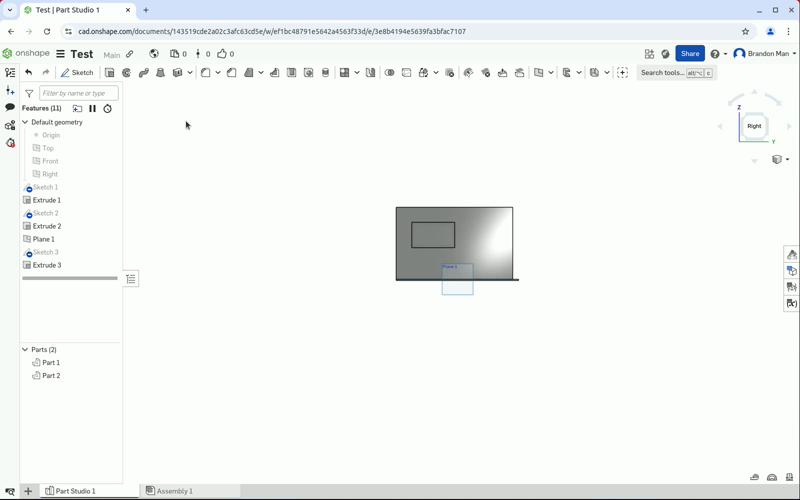
mouse_move(73, 189)
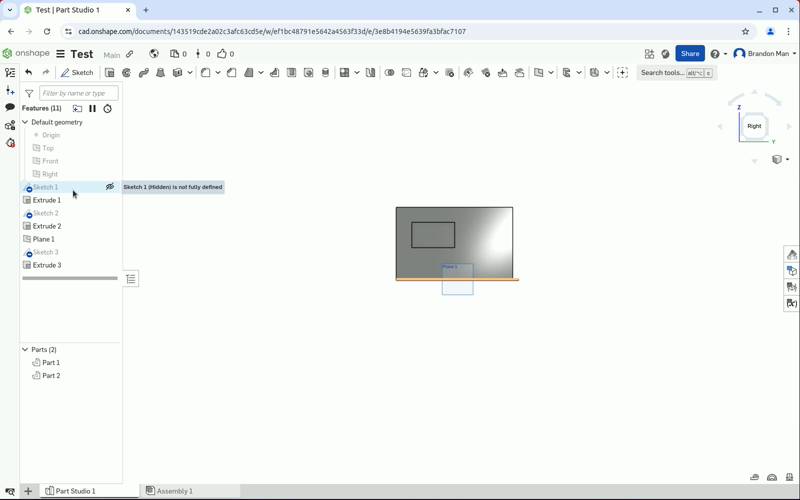
click(73, 189)
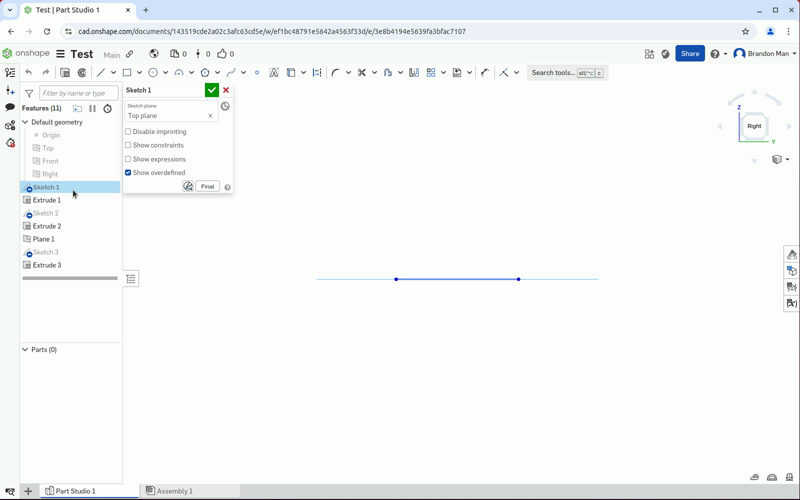
mouse_move(229, 92)
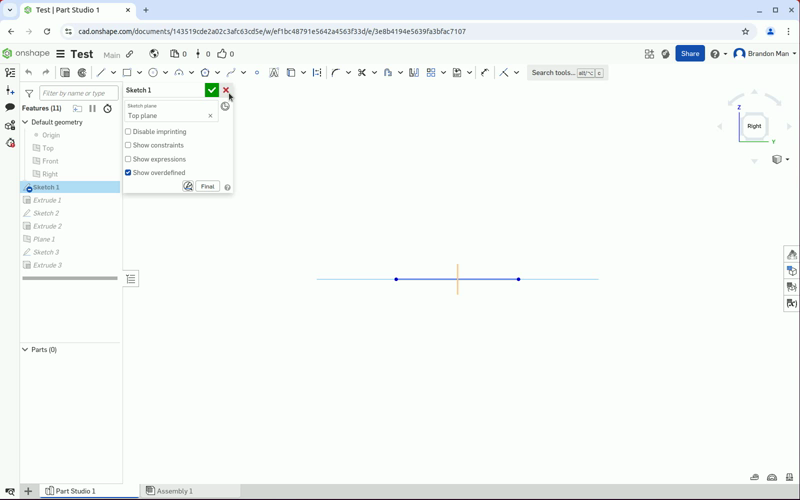
click(229, 92)
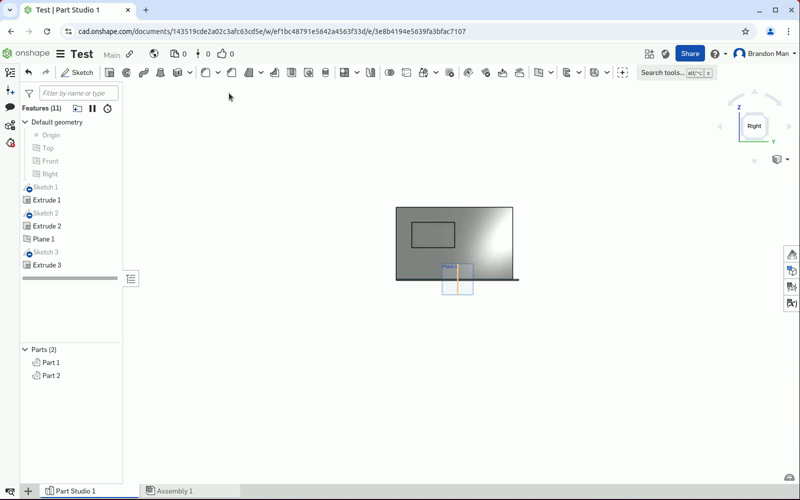
mouse_move(73, 352)
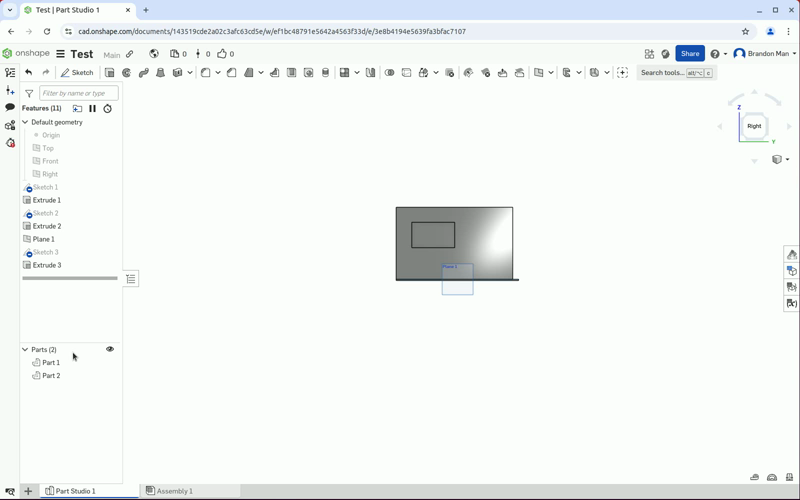
key(y)
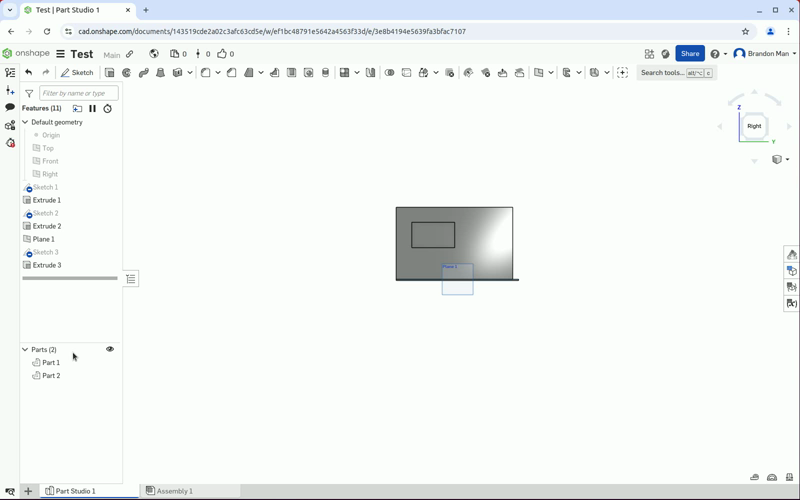
key(shift+p)
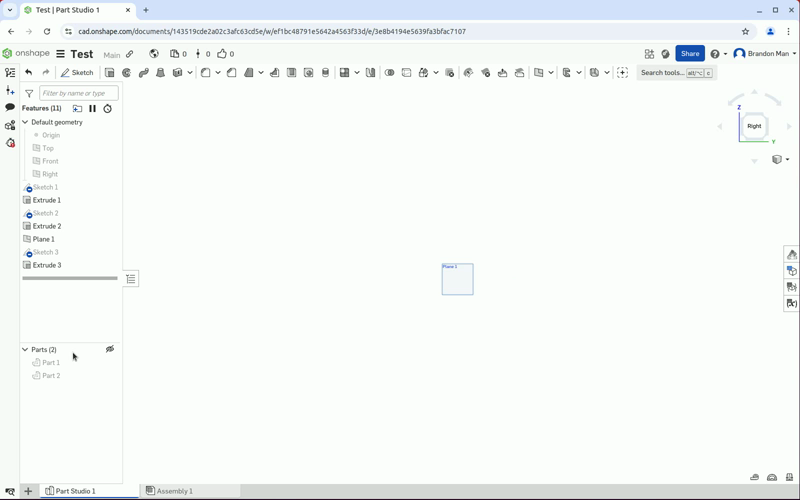
key(space)
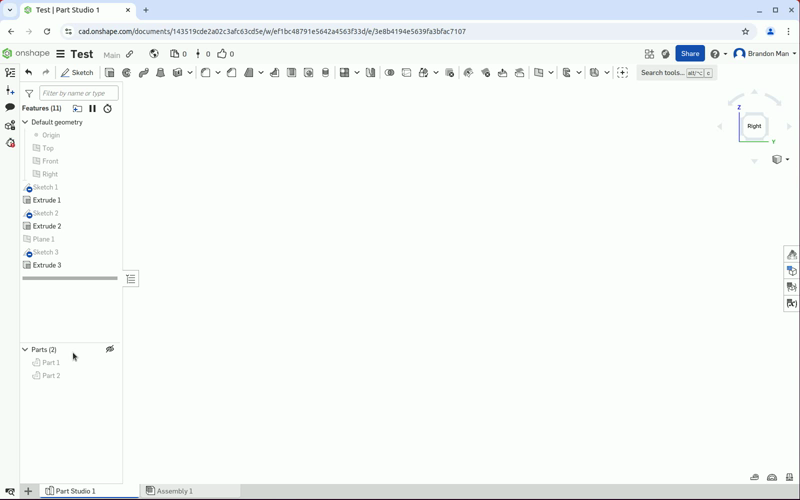
key_down(shift)
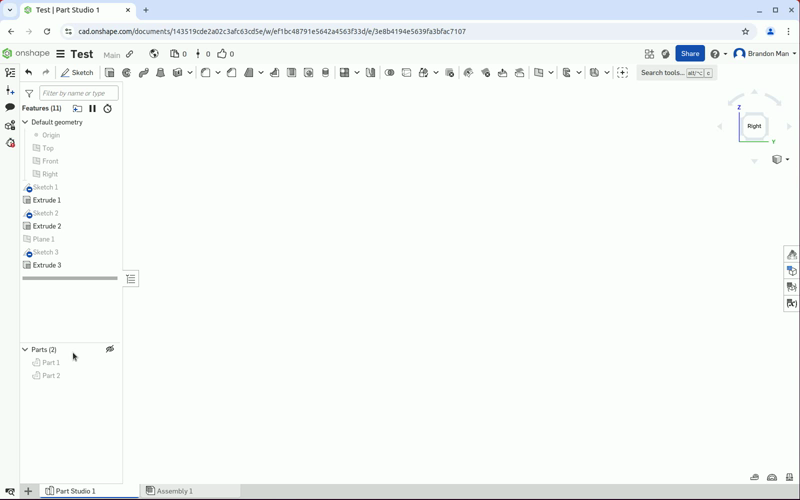
key(right)
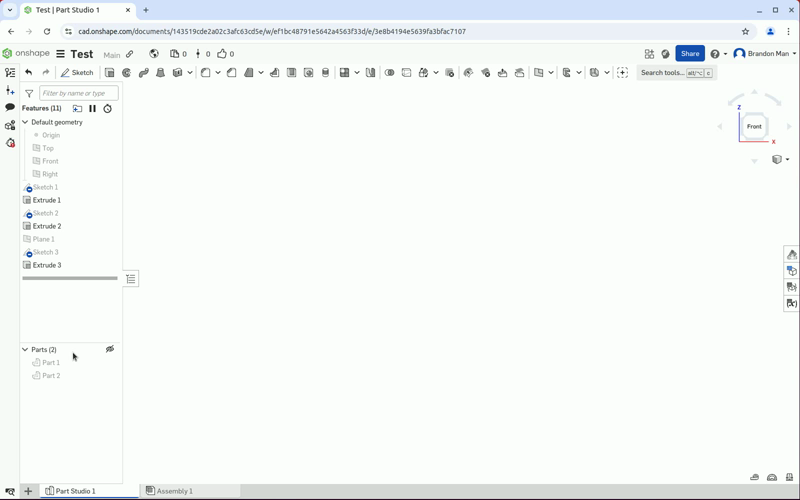
key_up(shift)
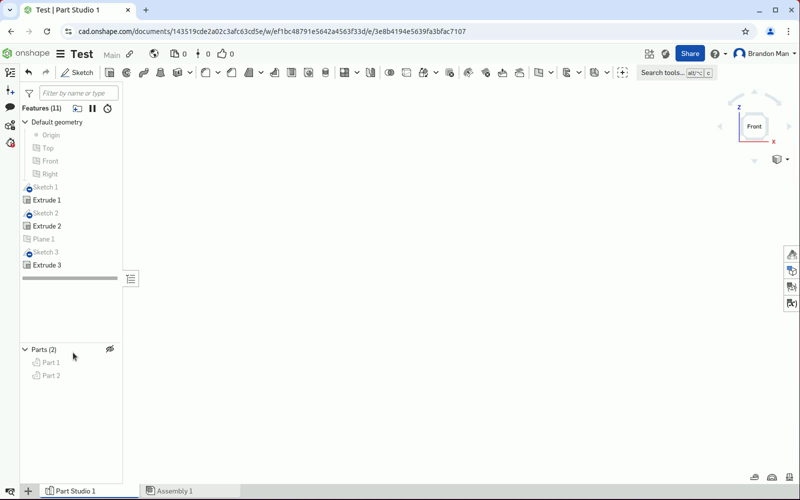
key(space)
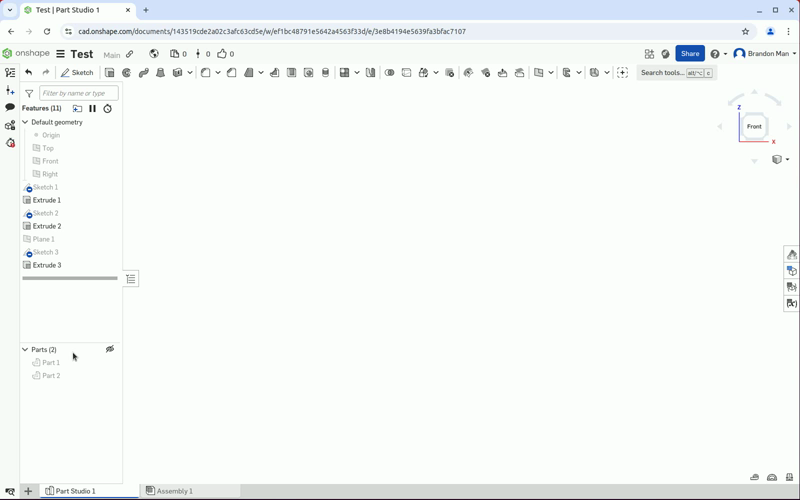
key_down(shift)
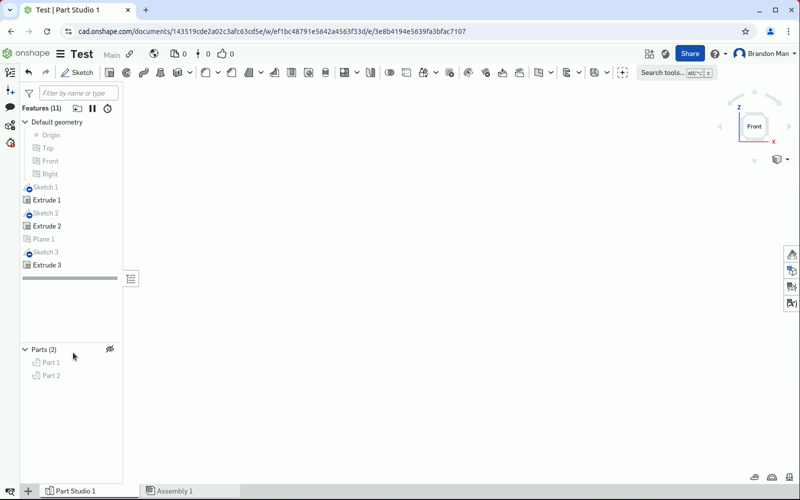
key(down)
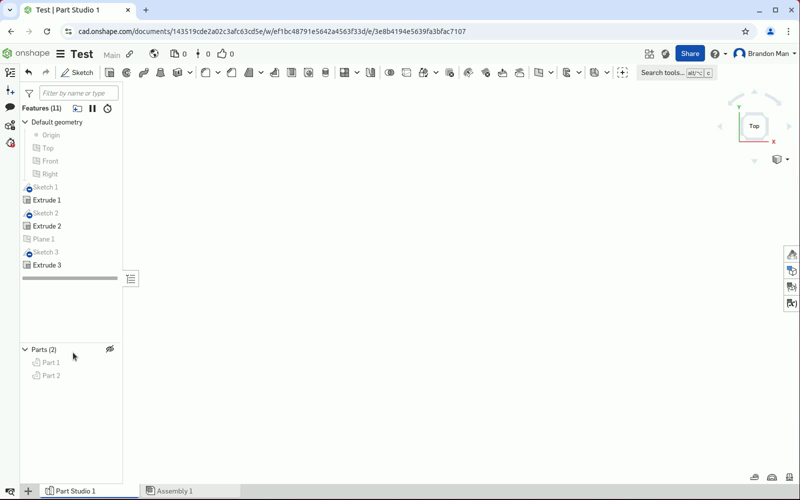
key_up(shift)
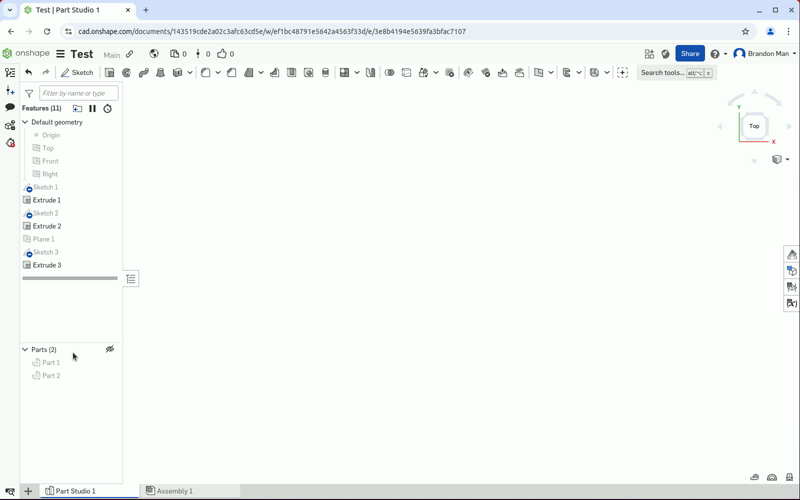
mouse_move(73, 352)
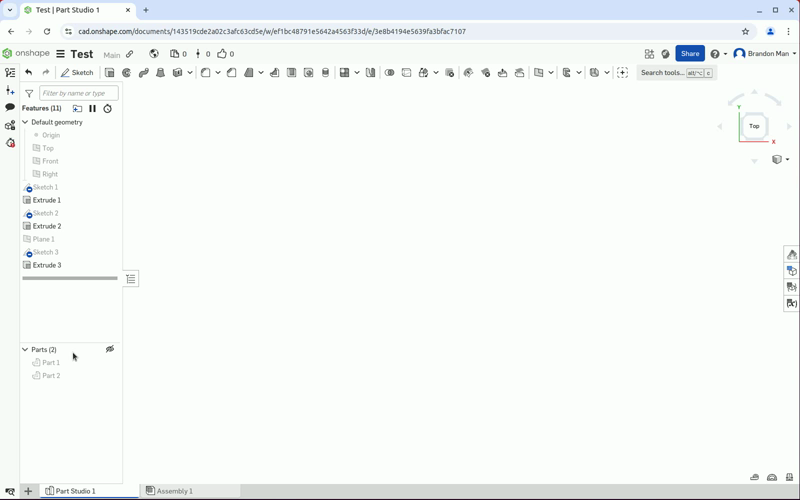
key(shift+y)
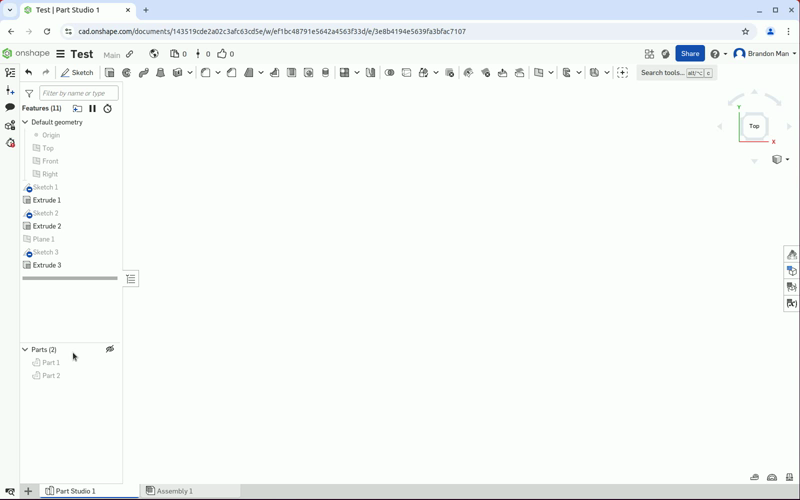
key(shift+s)
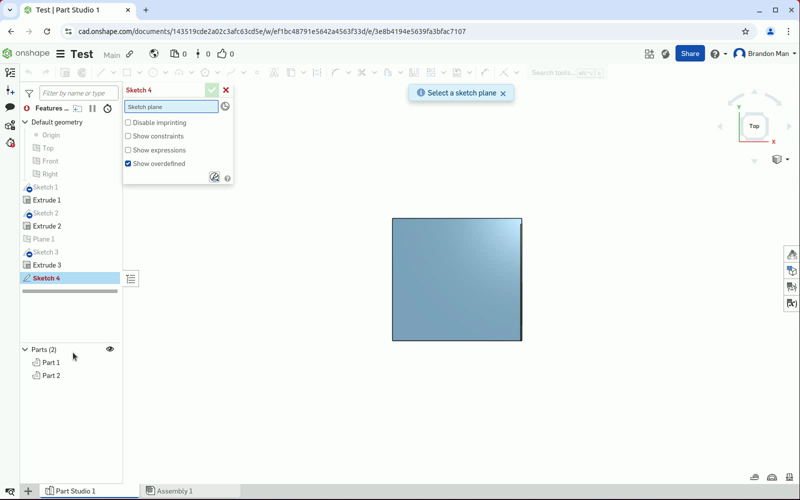
mouse_move(73, 150)
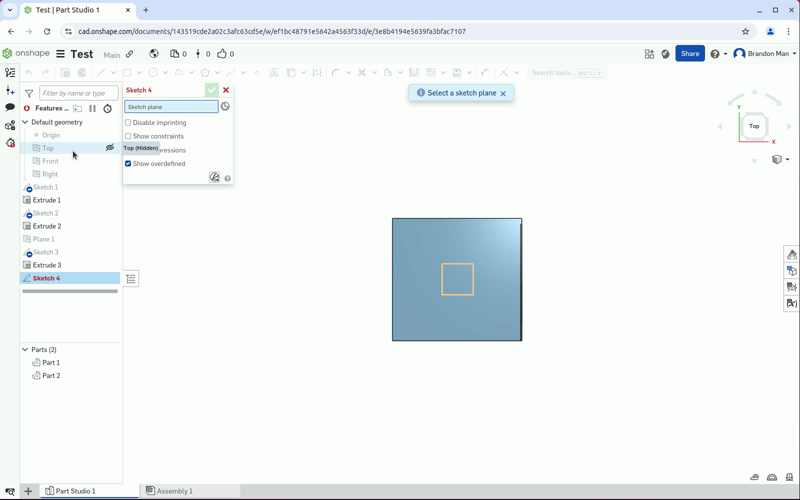
click(73, 150)
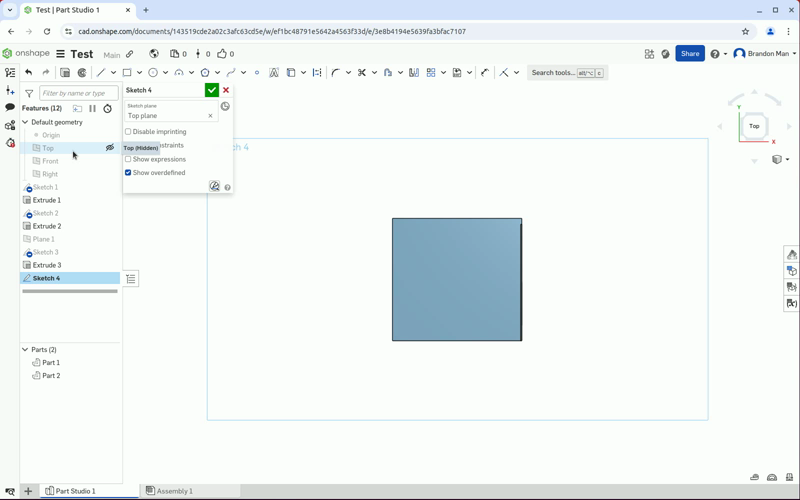
mouse_move(73, 352)
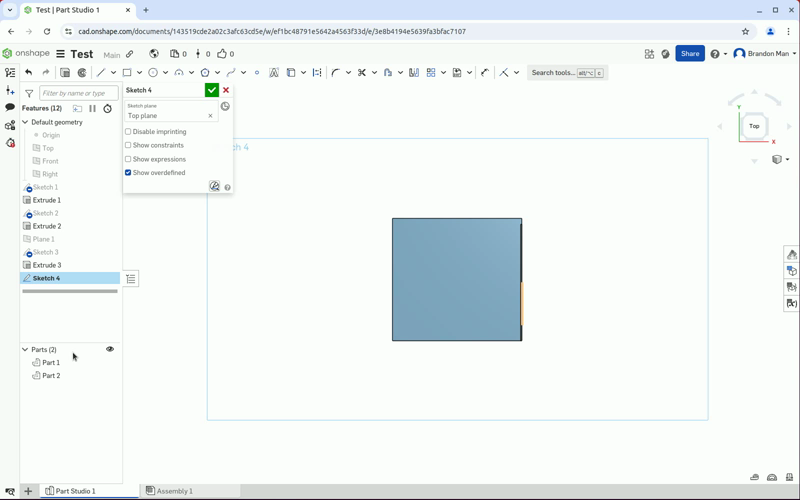
key(y)
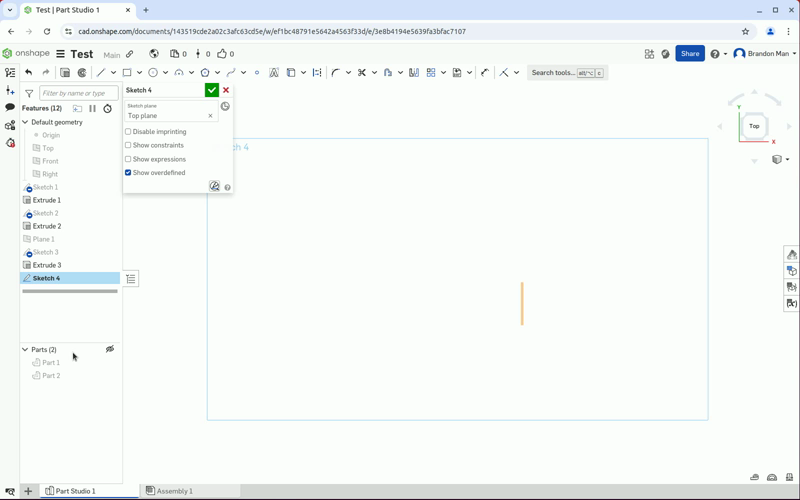
key(l)
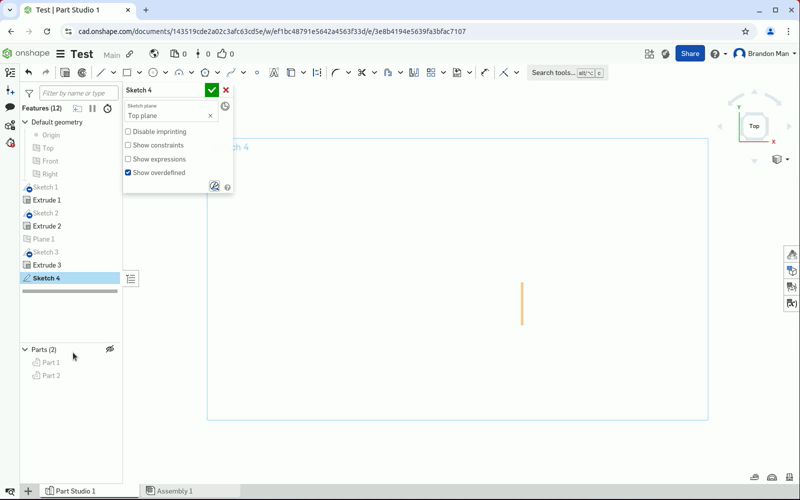
key_down(shift)
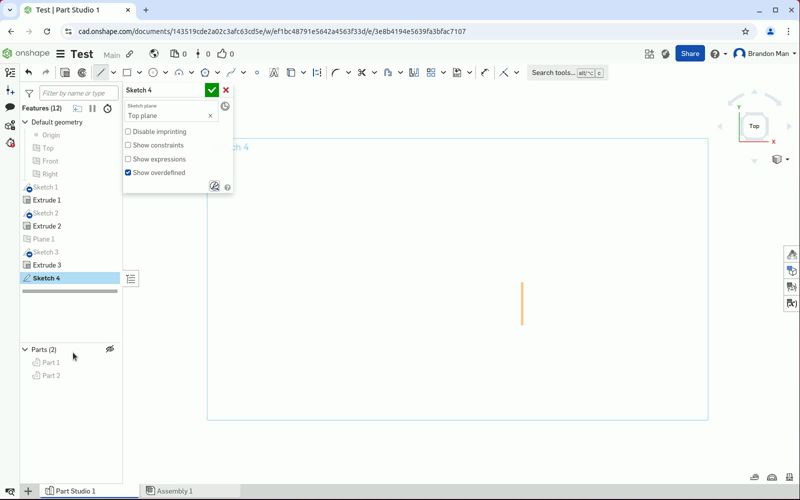
mouse_move(399, 332)
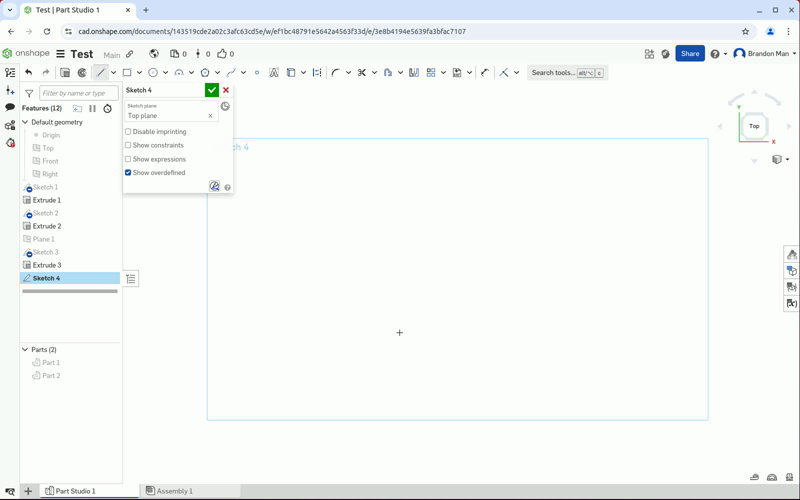
click(399, 332)
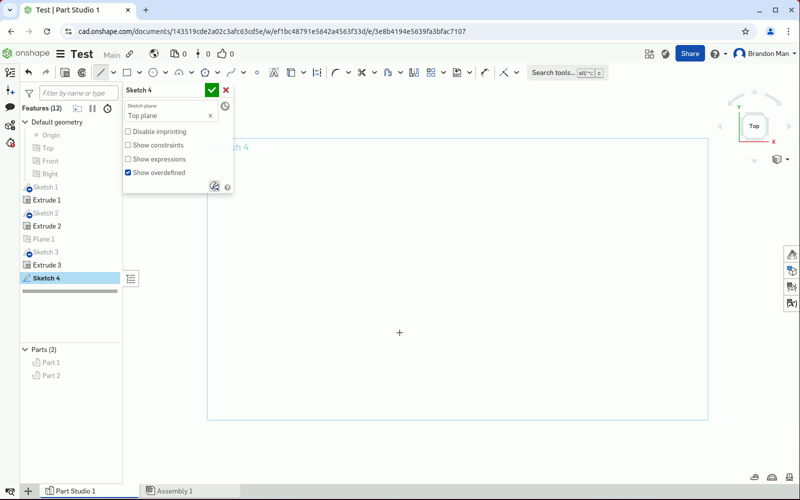
key_up(shift)
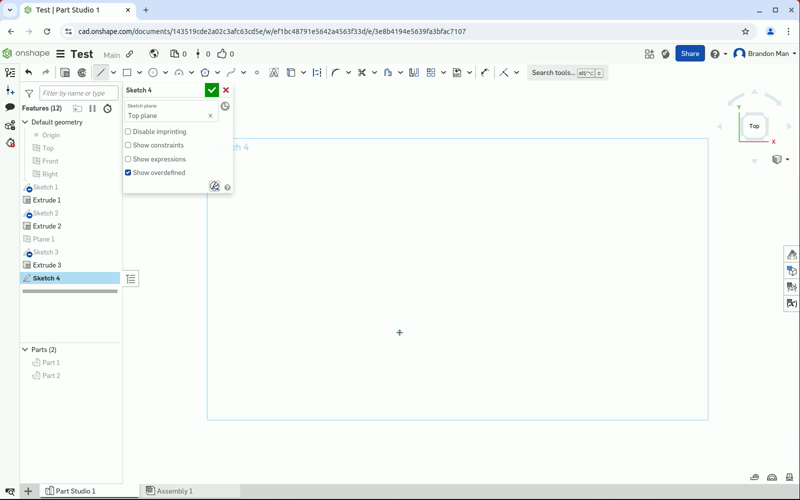
key_down(shift)
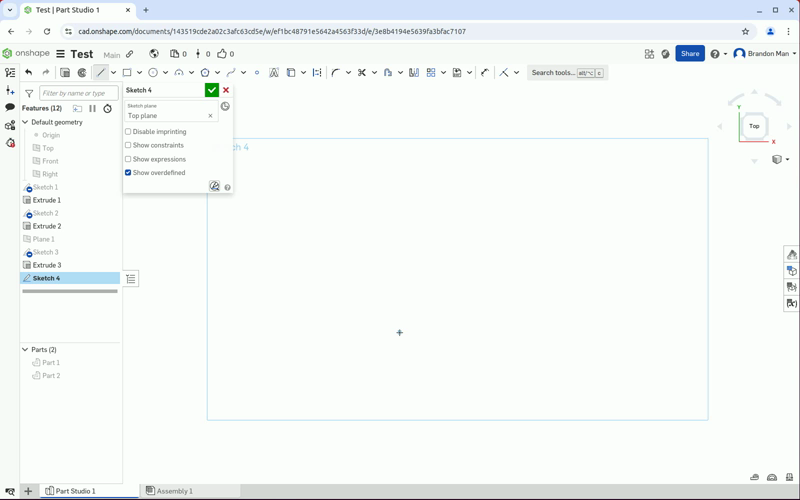
mouse_move(429, 332)
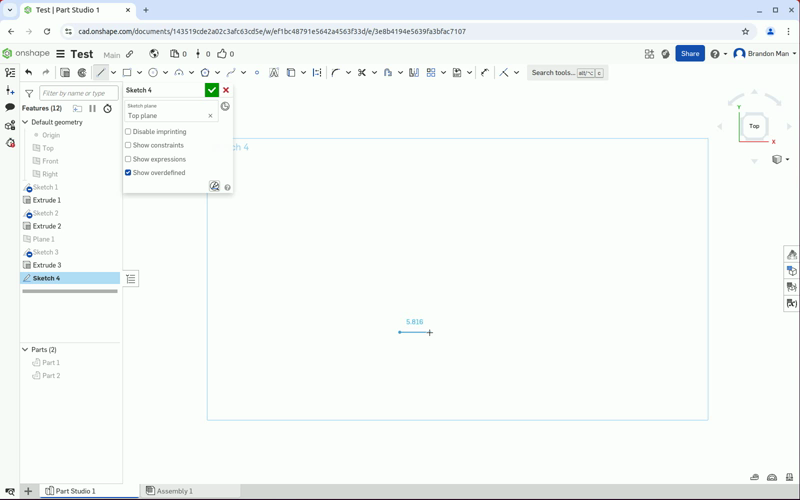
mouse_move(404, 332)
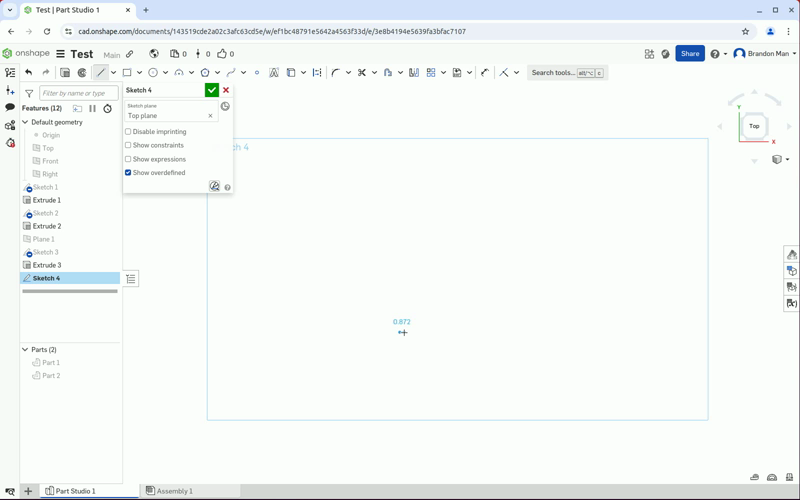
scroll(6)
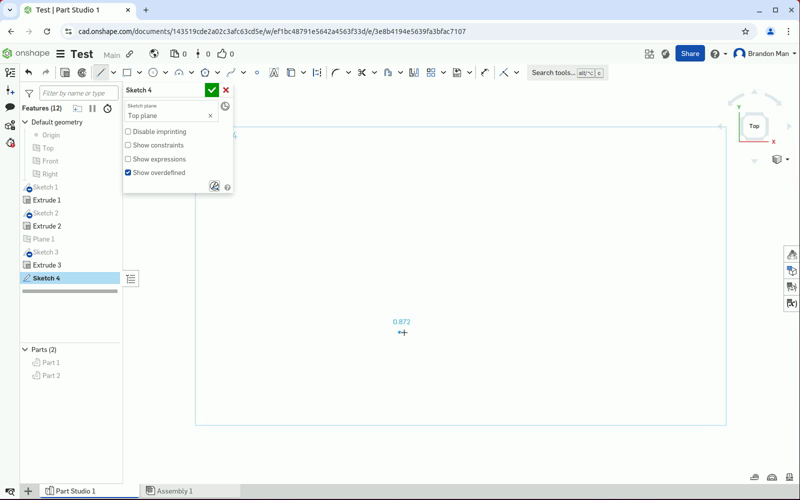
scroll(6)
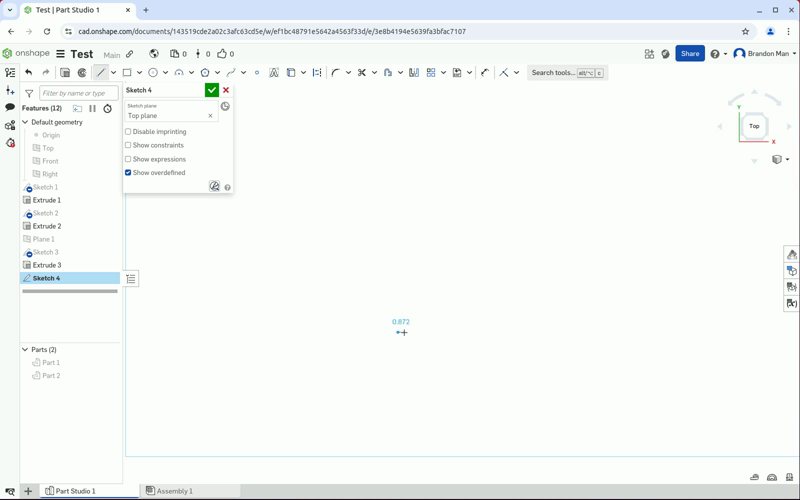
scroll(6)
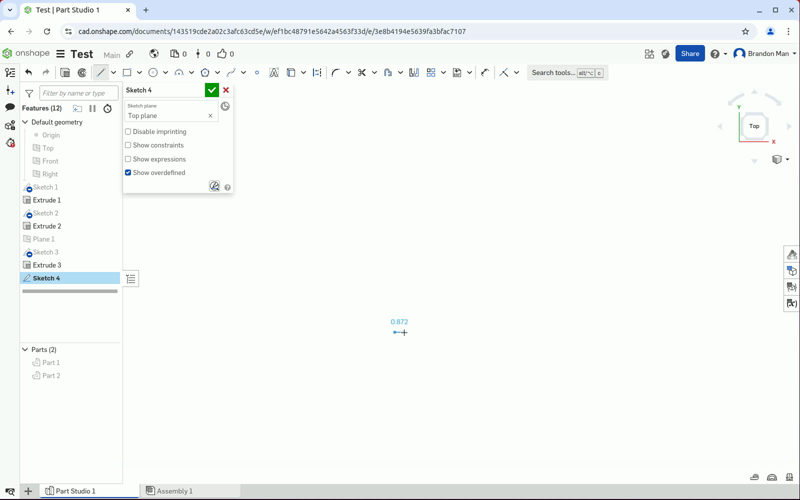
scroll(6)
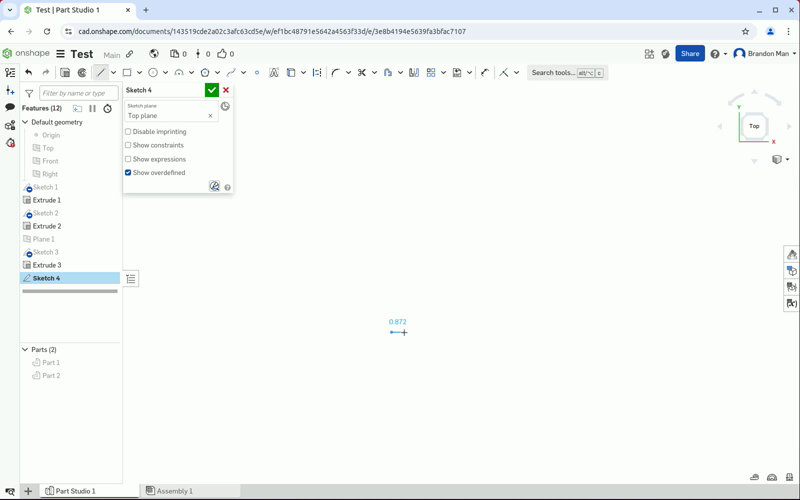
scroll(6)
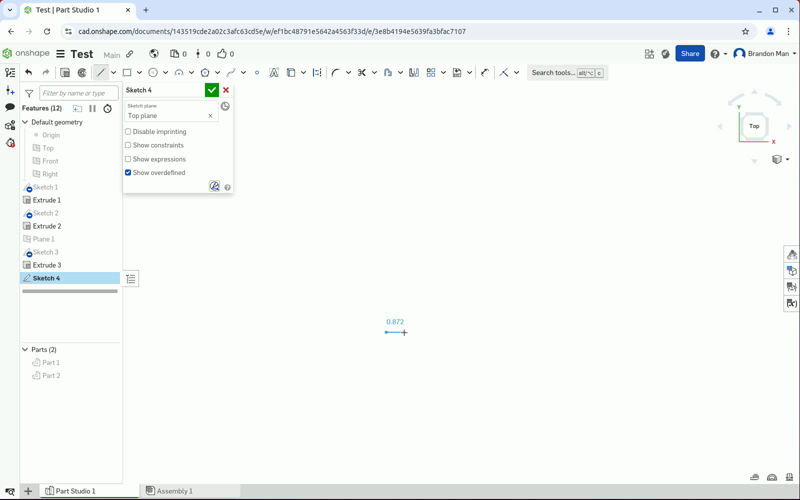
scroll(6)
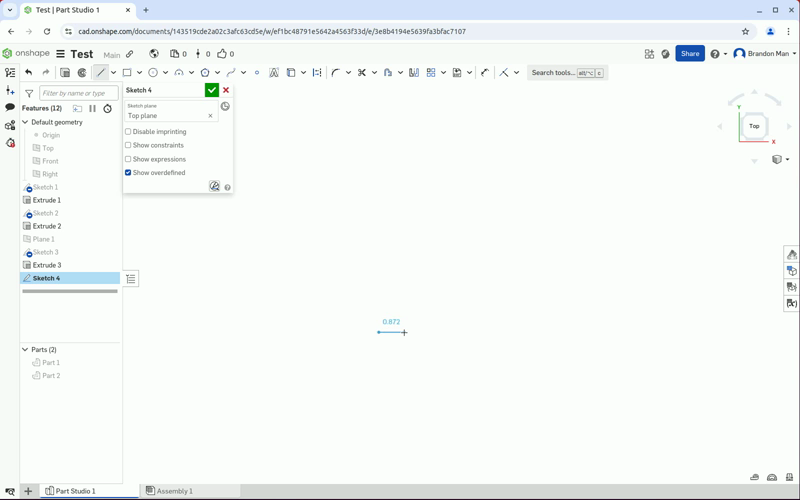
scroll(6)
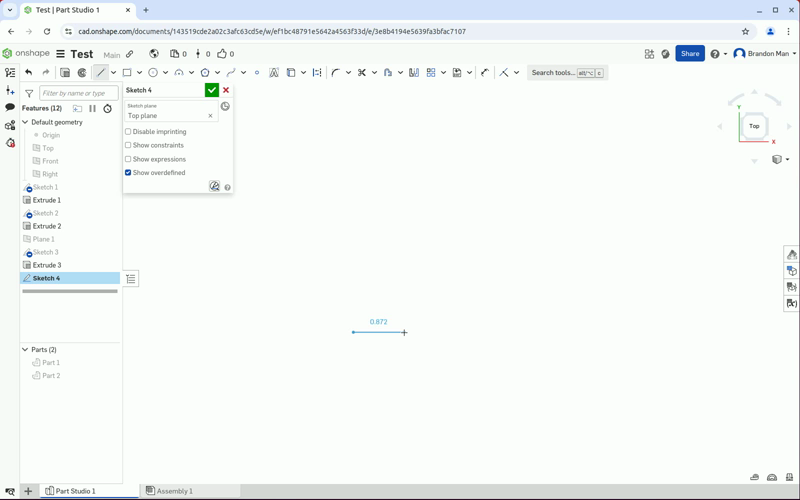
click(404, 332)
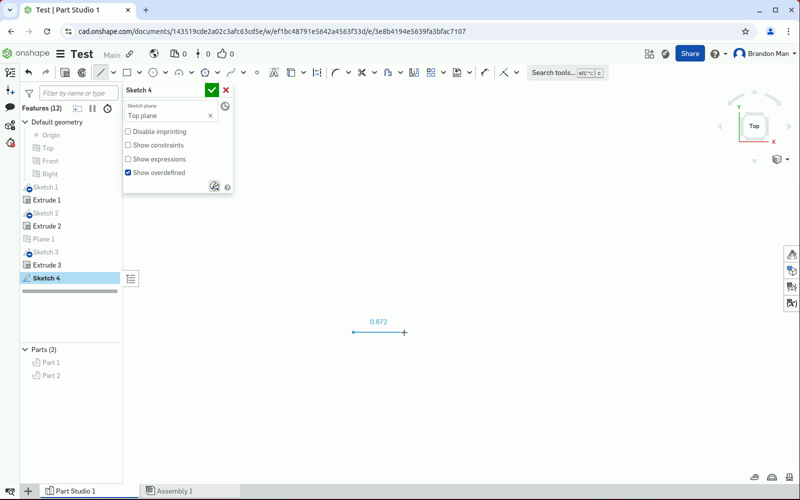
scroll(-6)
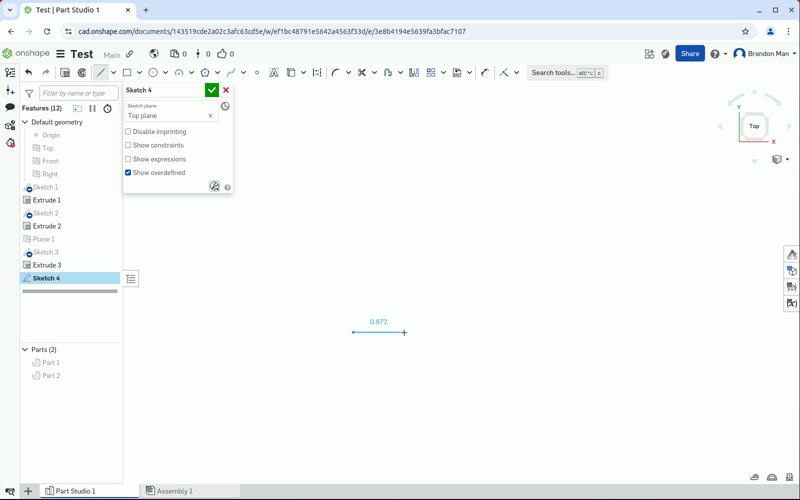
scroll(-6)
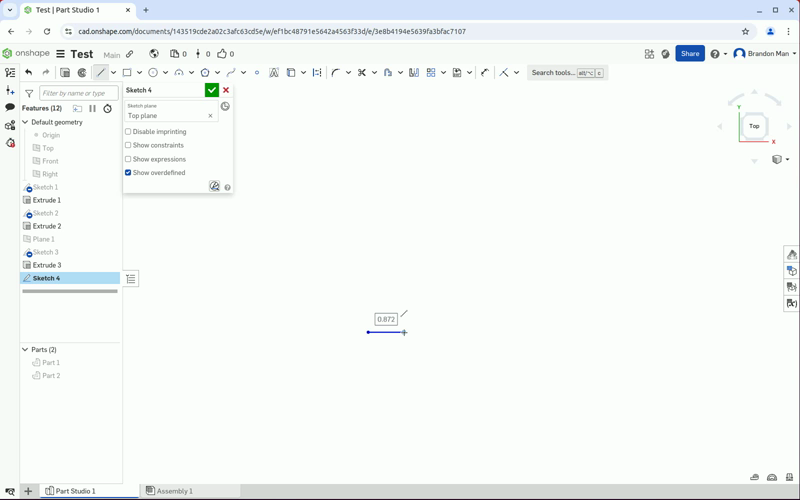
scroll(-6)
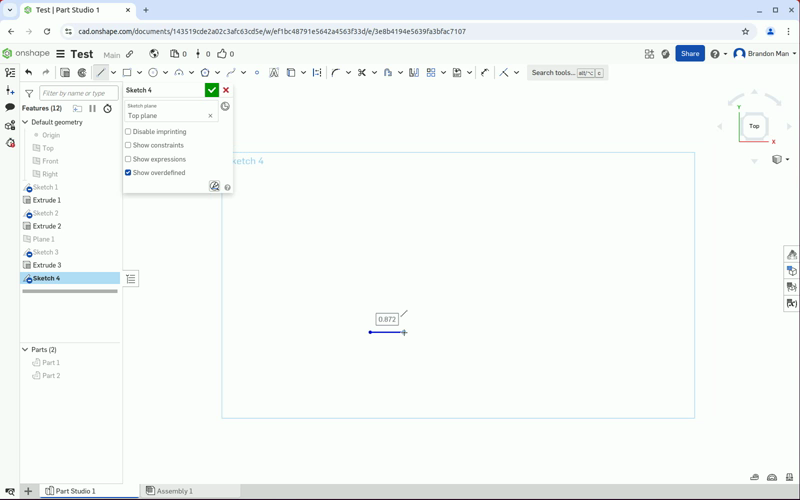
scroll(-6)
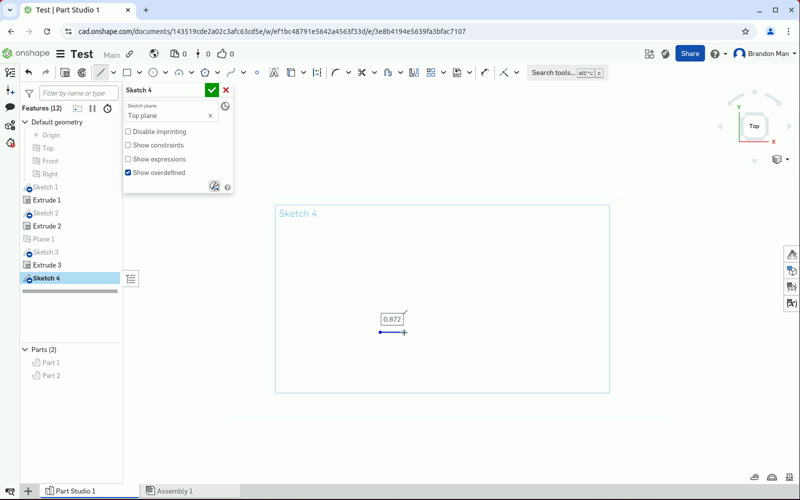
scroll(-6)
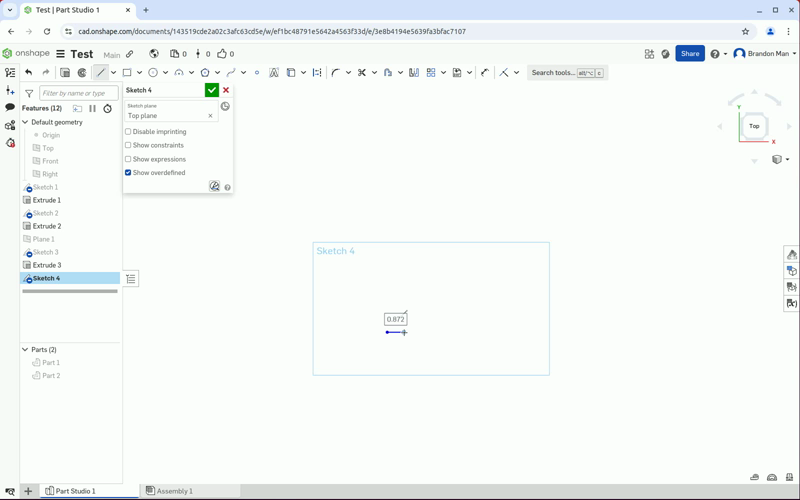
scroll(-6)
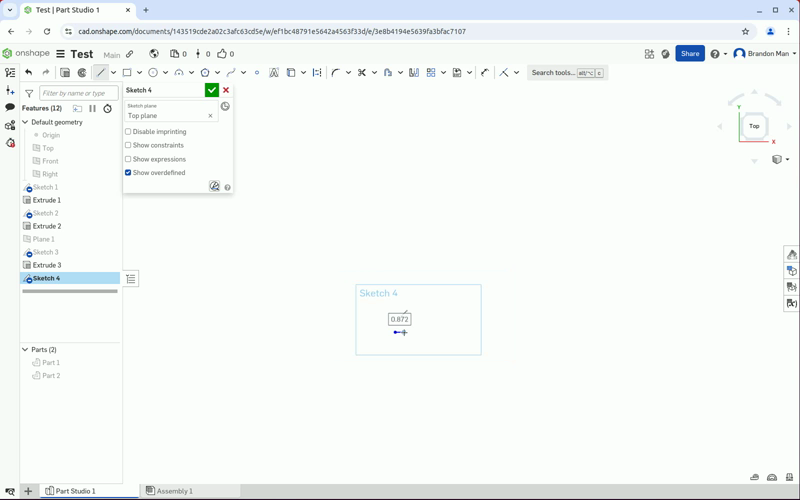
scroll(-6)
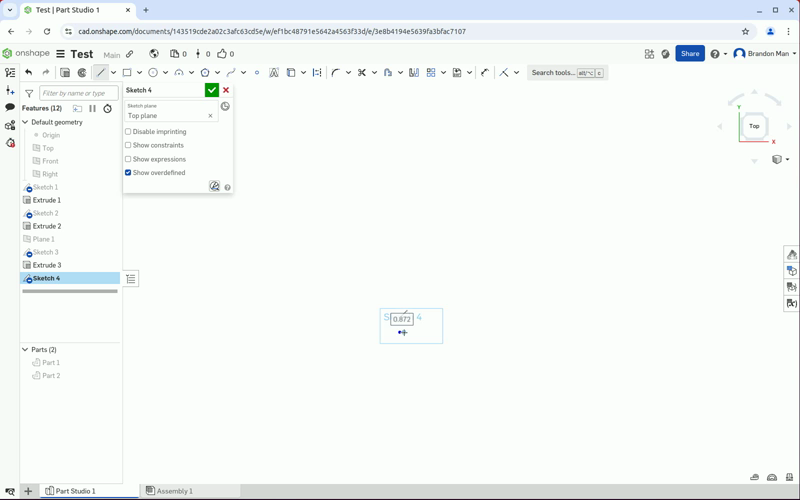
key_up(shift)
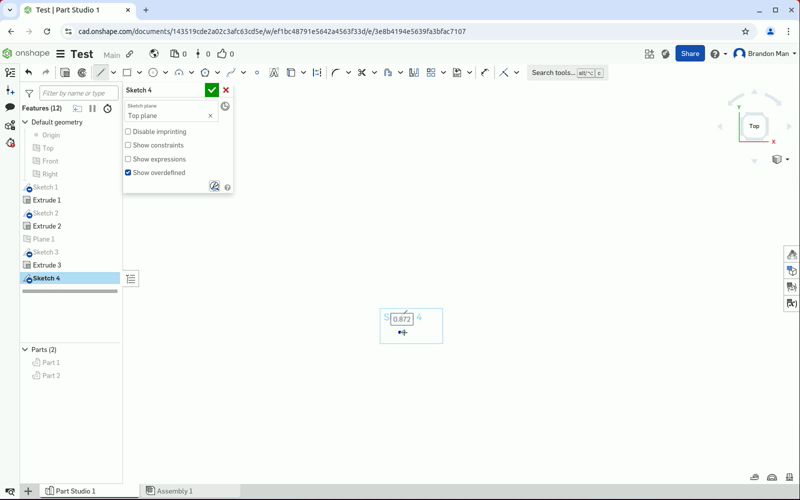
key_down(shift)
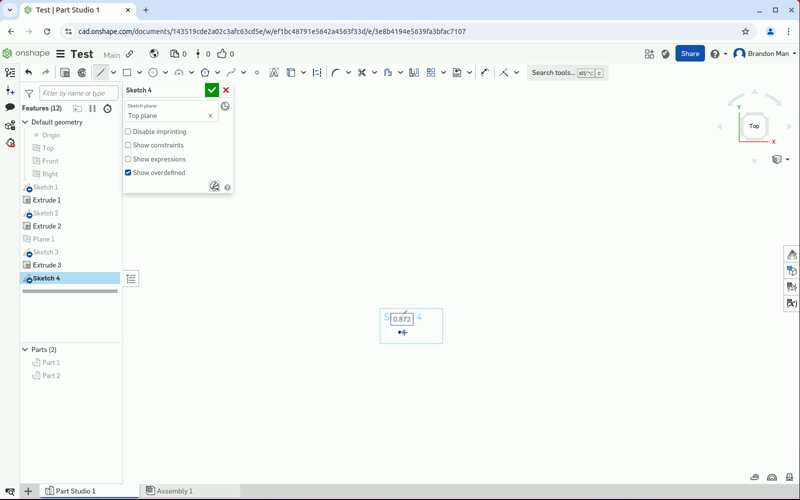
mouse_move(434, 332)
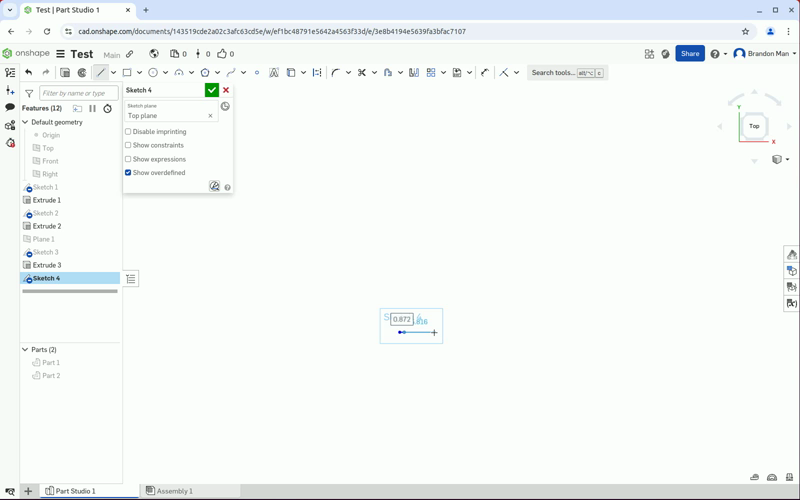
mouse_move(404, 326)
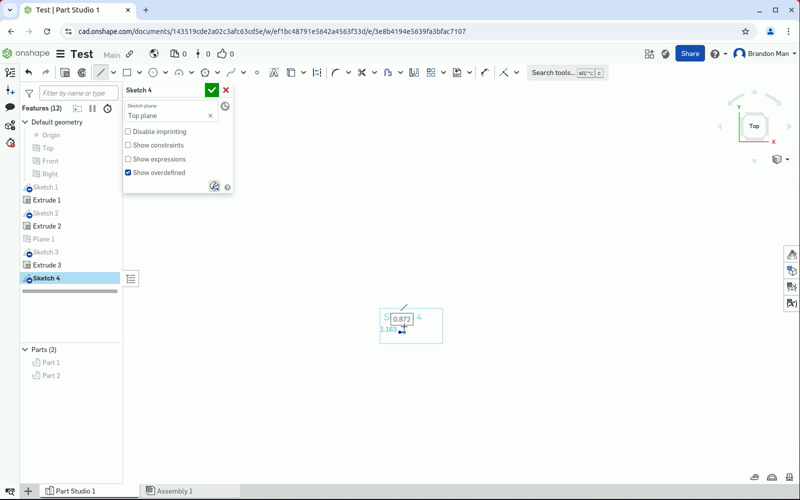
scroll(6)
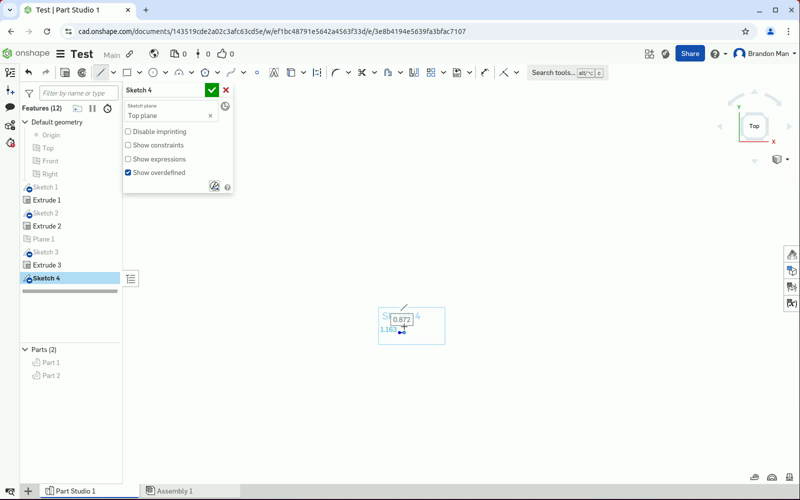
scroll(6)
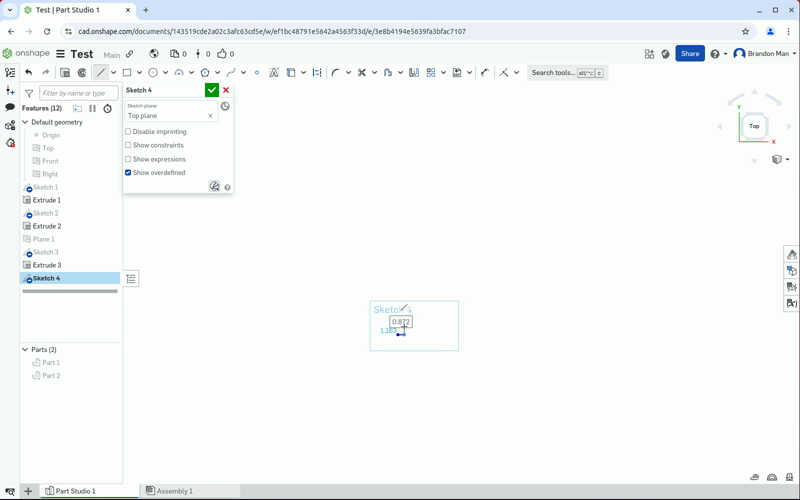
scroll(6)
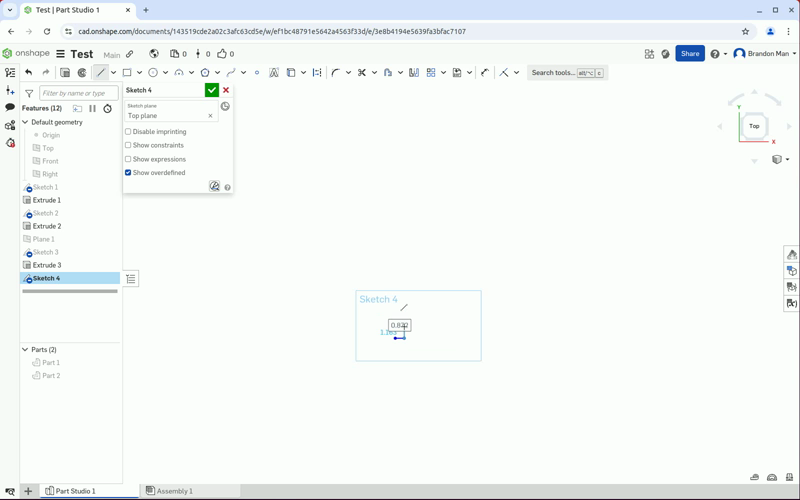
scroll(6)
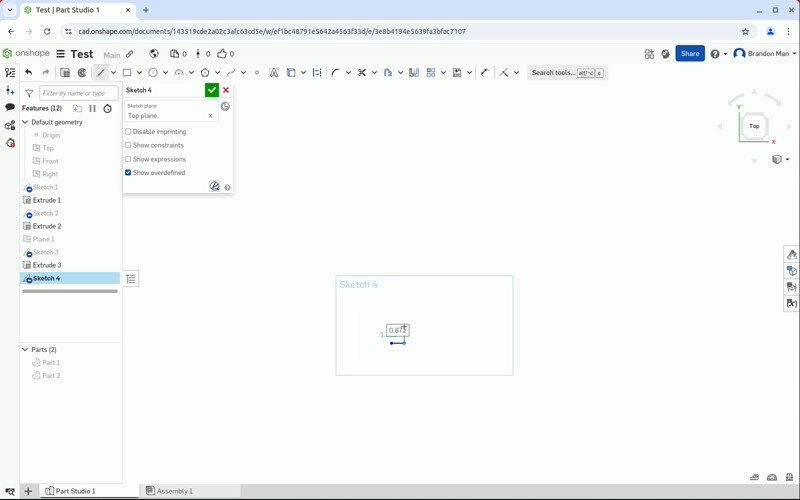
scroll(6)
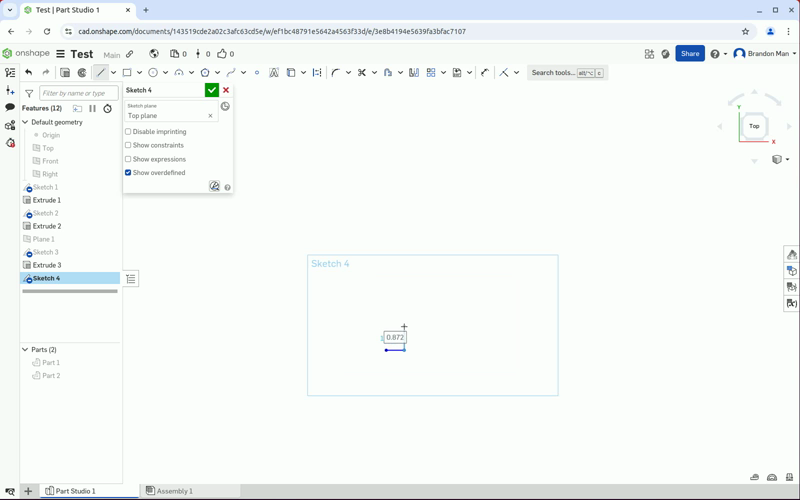
scroll(6)
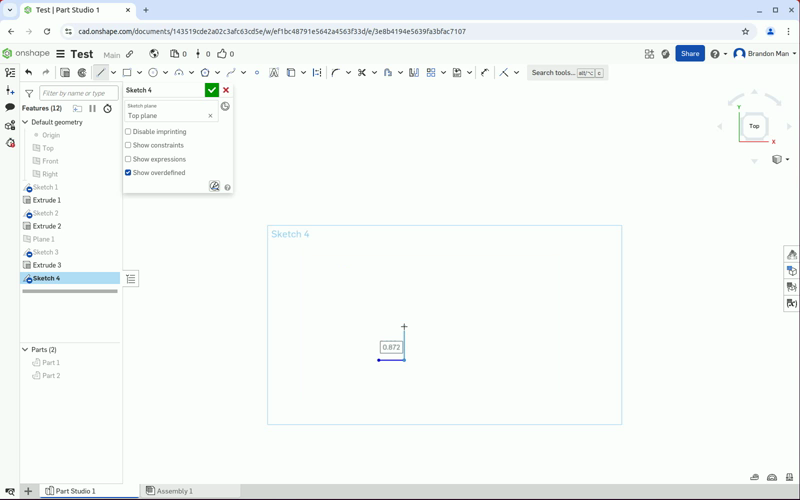
scroll(6)
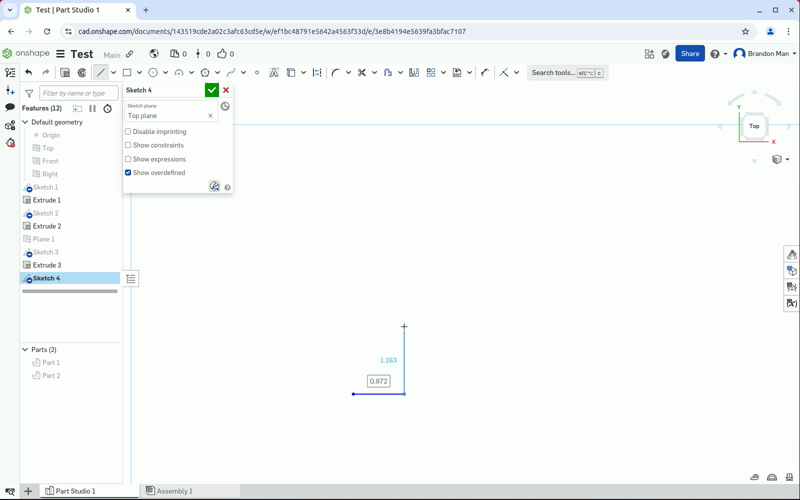
click(404, 326)
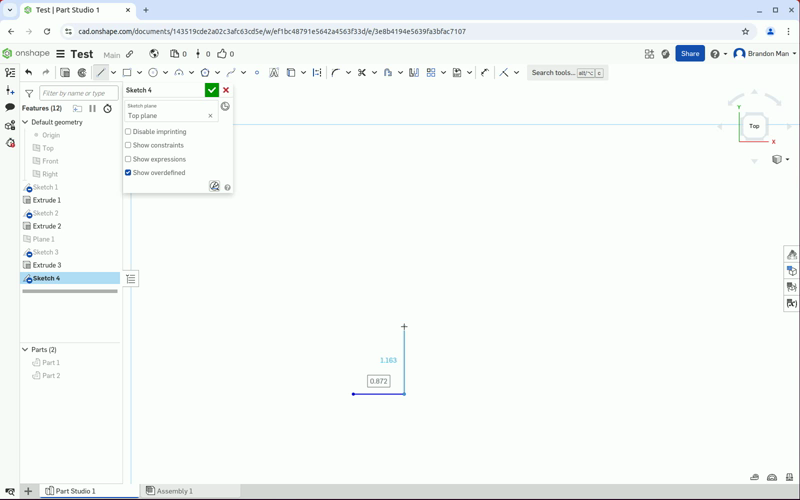
scroll(-6)
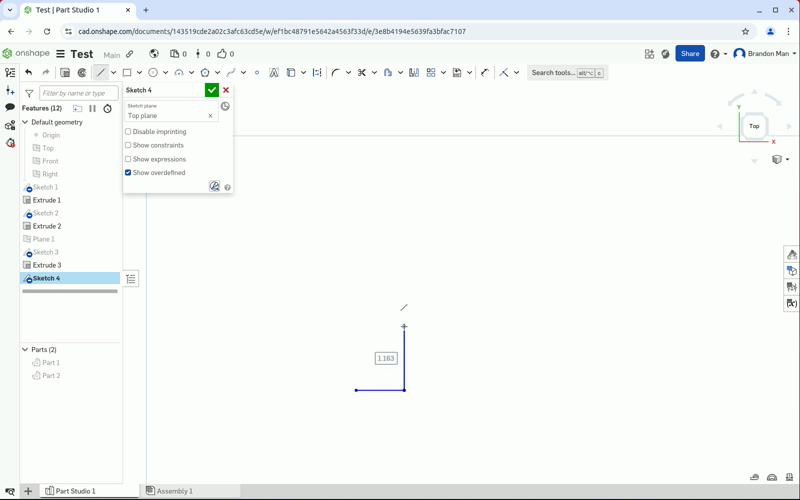
scroll(-6)
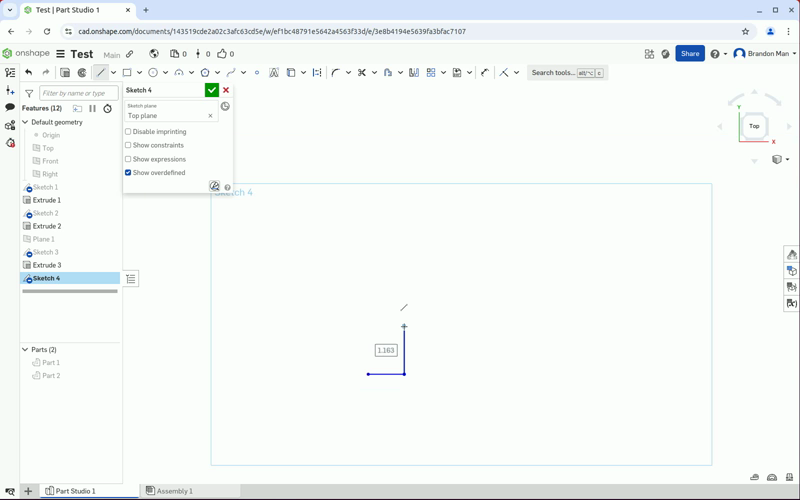
scroll(-6)
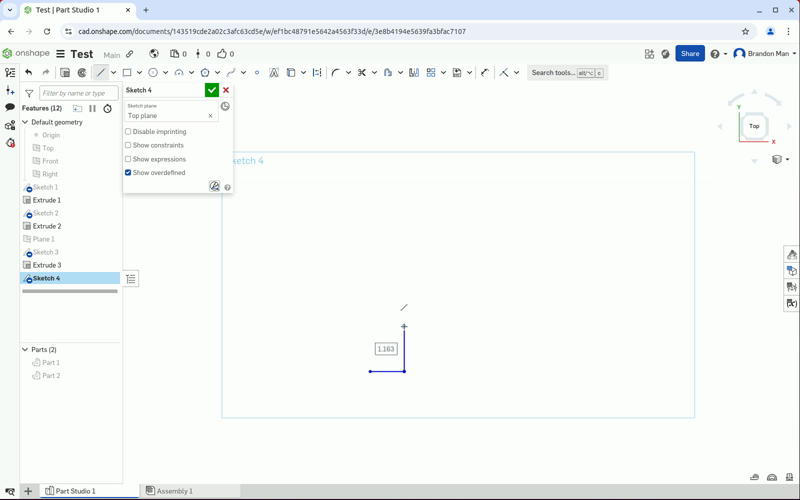
scroll(-6)
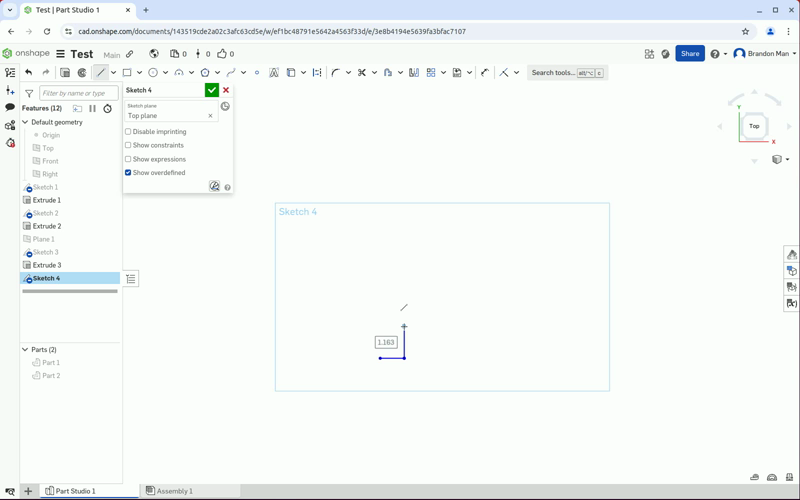
scroll(-6)
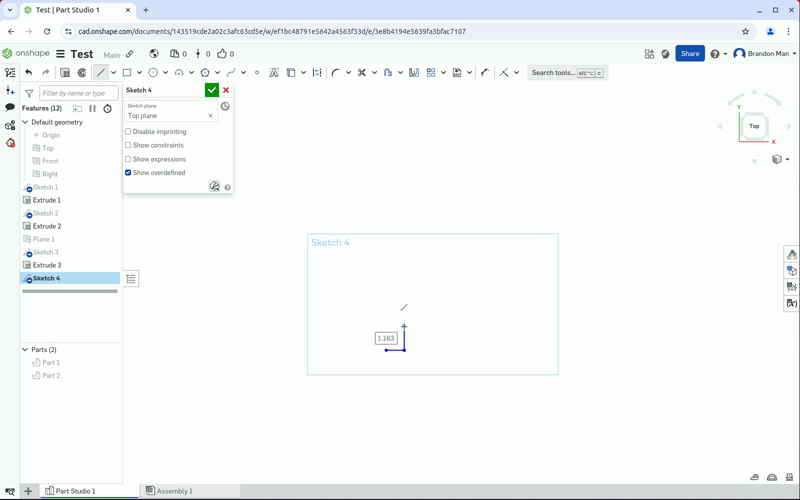
scroll(-6)
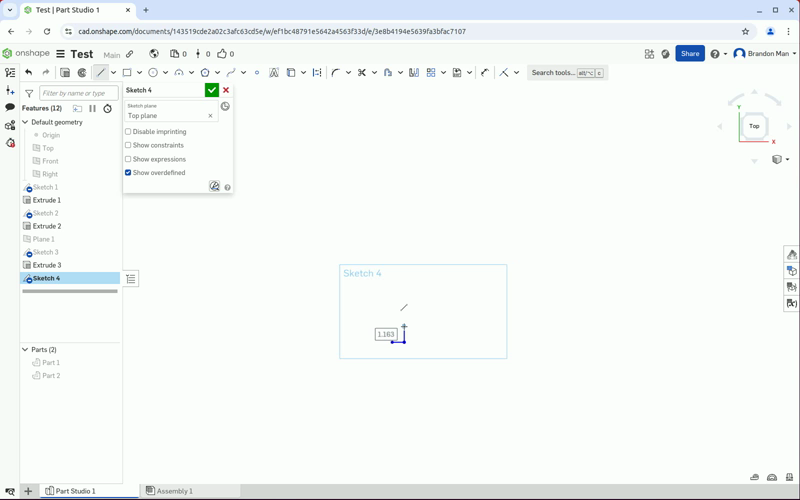
scroll(-6)
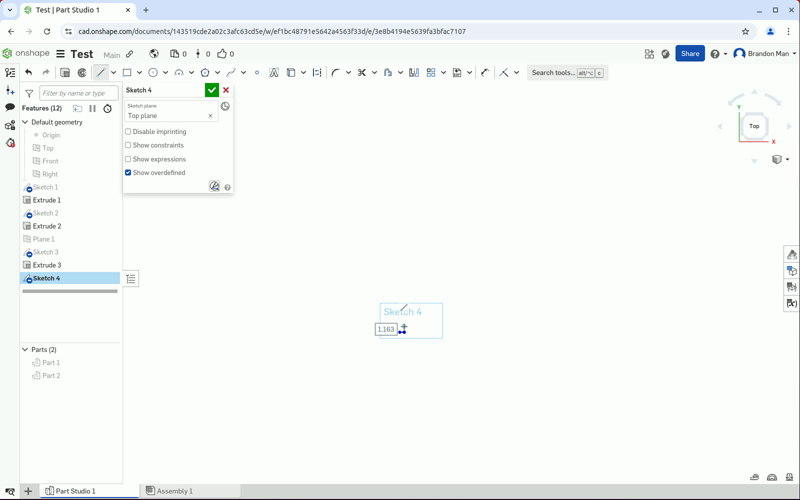
key_up(shift)
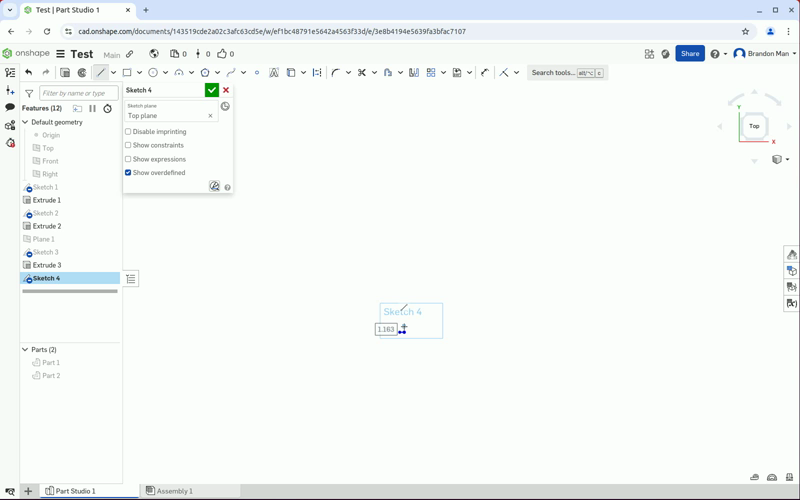
key_down(shift)
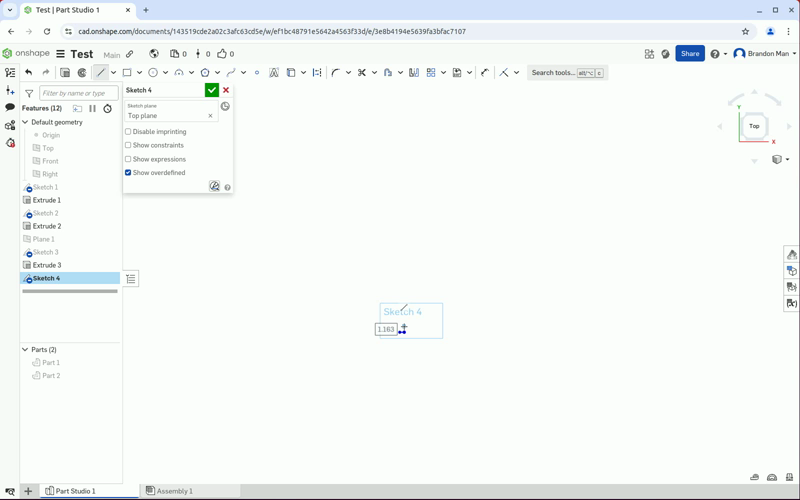
mouse_move(434, 326)
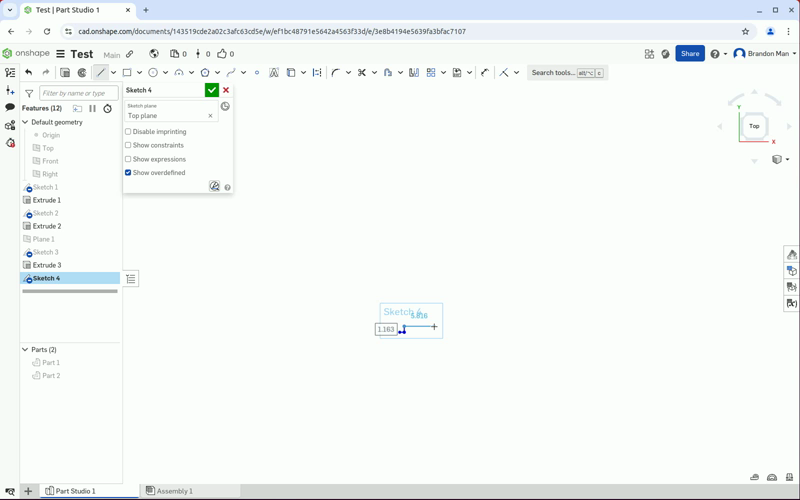
mouse_move(399, 326)
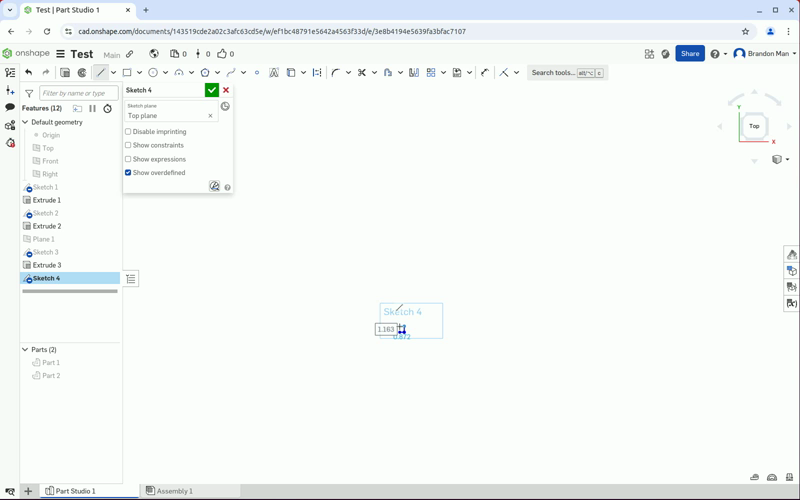
scroll(6)
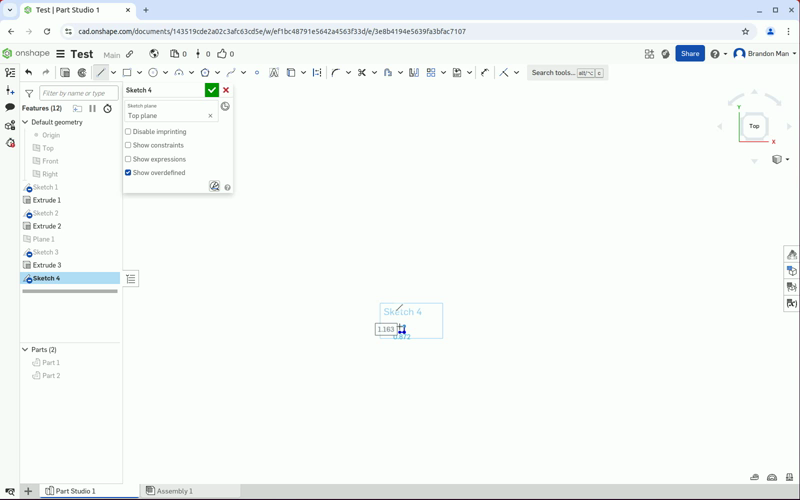
scroll(6)
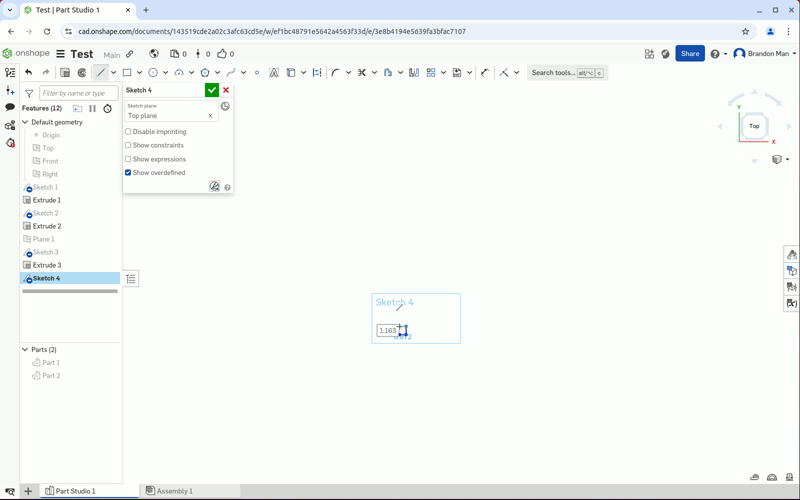
scroll(6)
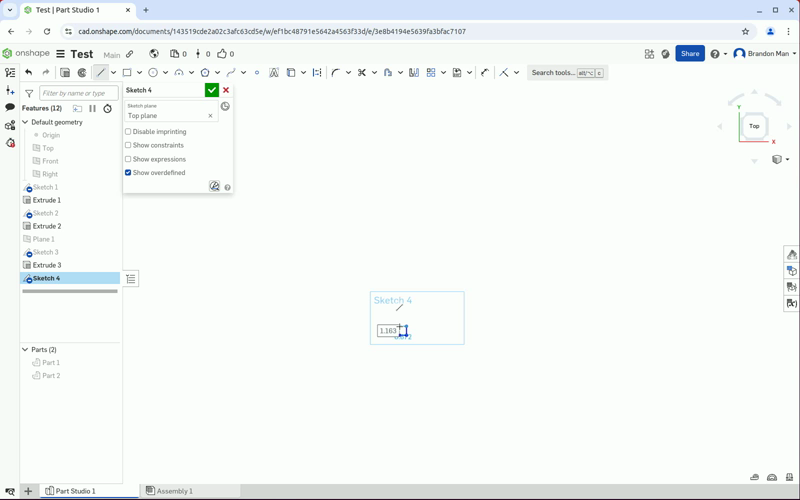
scroll(6)
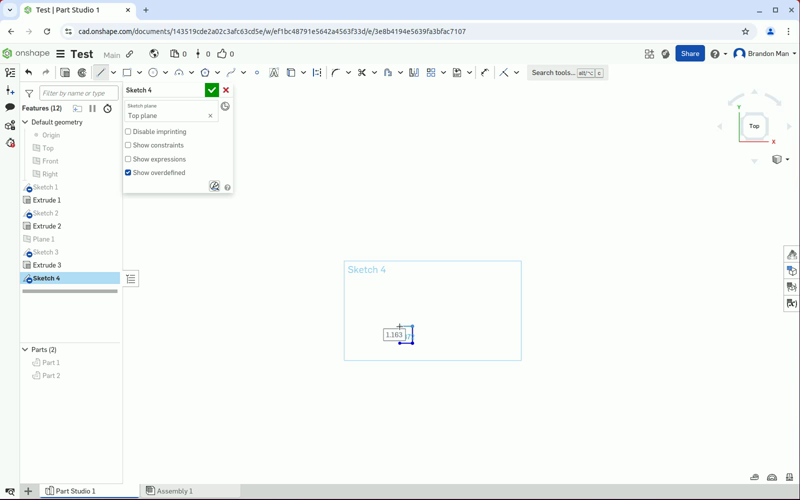
scroll(6)
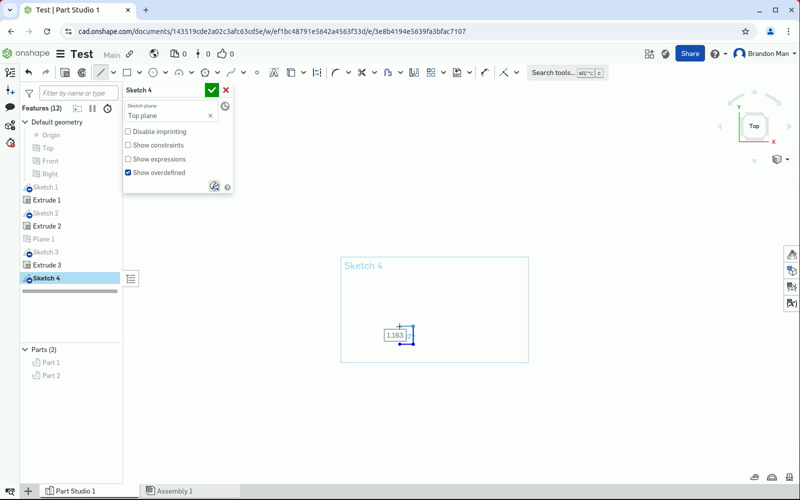
scroll(6)
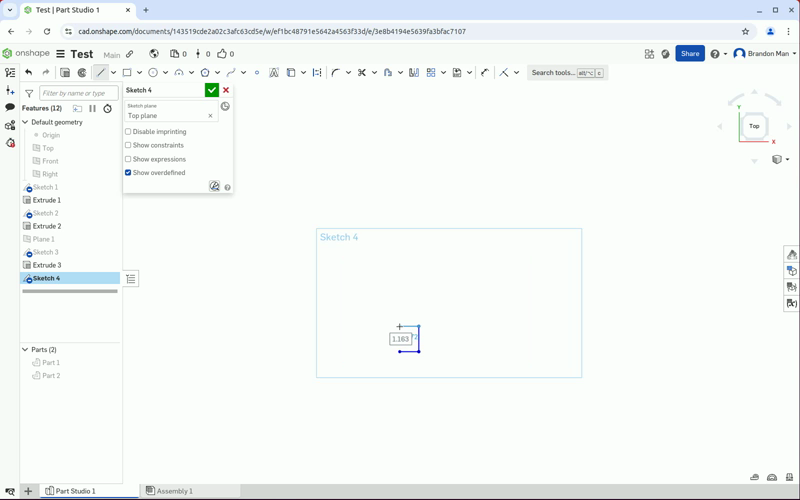
scroll(6)
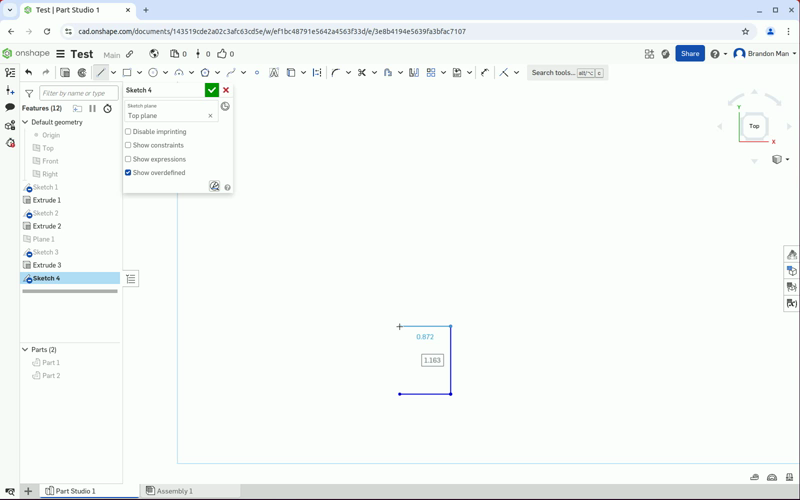
click(399, 326)
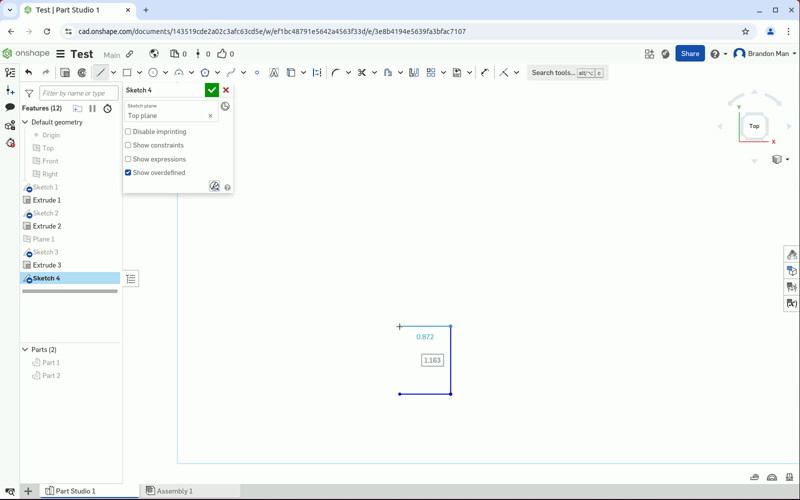
scroll(-6)
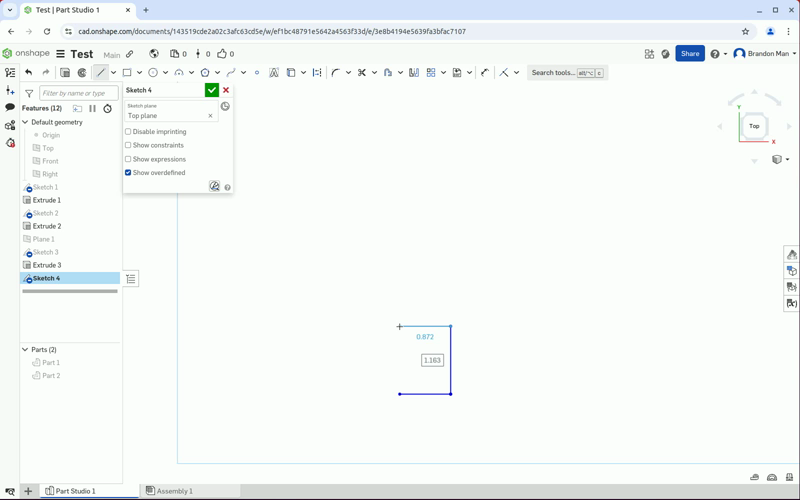
scroll(-6)
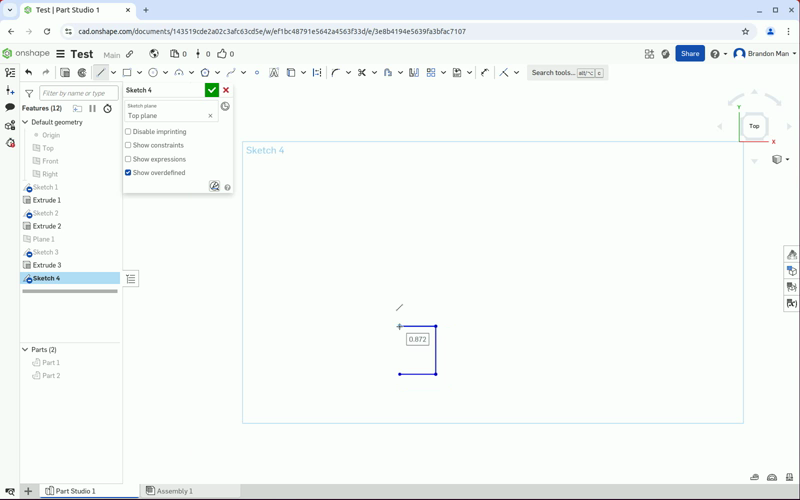
scroll(-6)
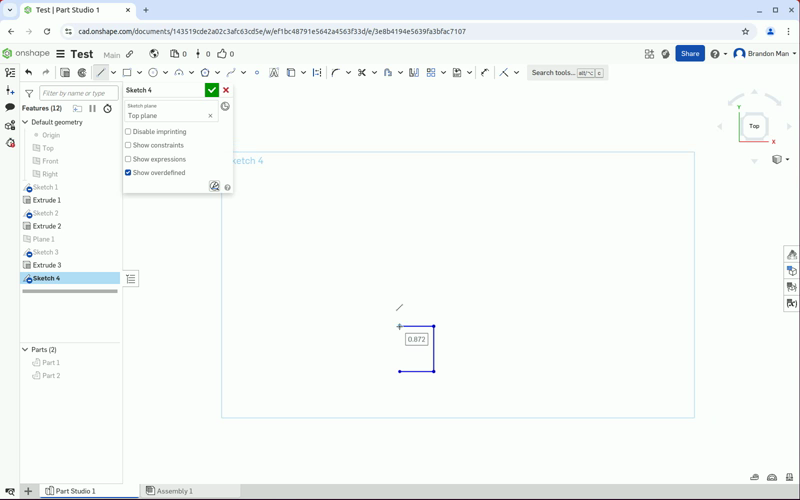
scroll(-6)
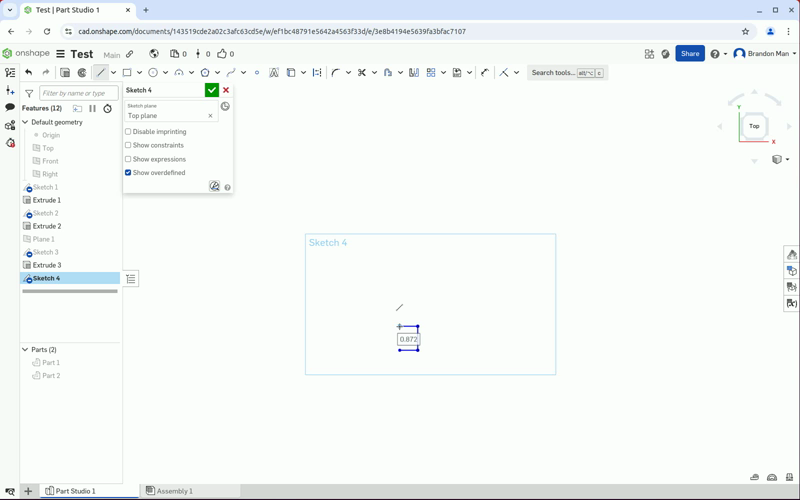
scroll(-6)
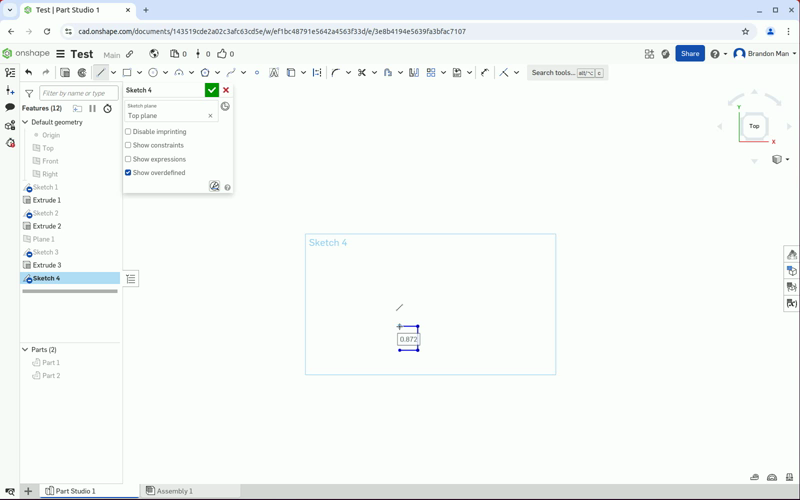
scroll(-6)
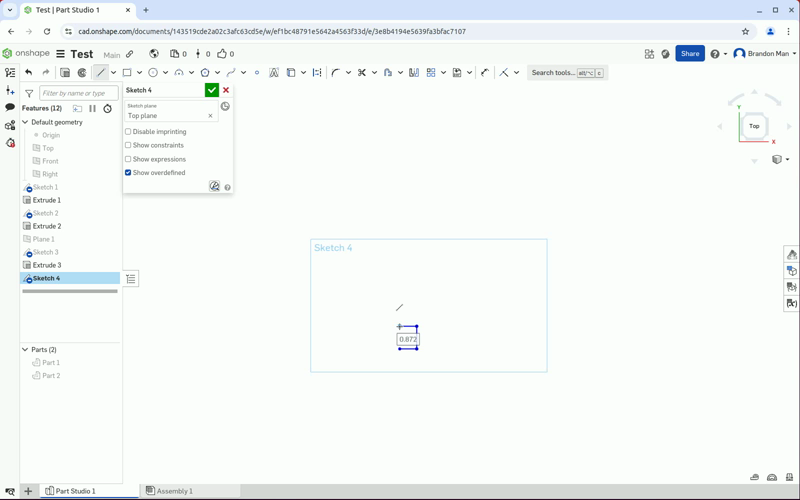
scroll(-6)
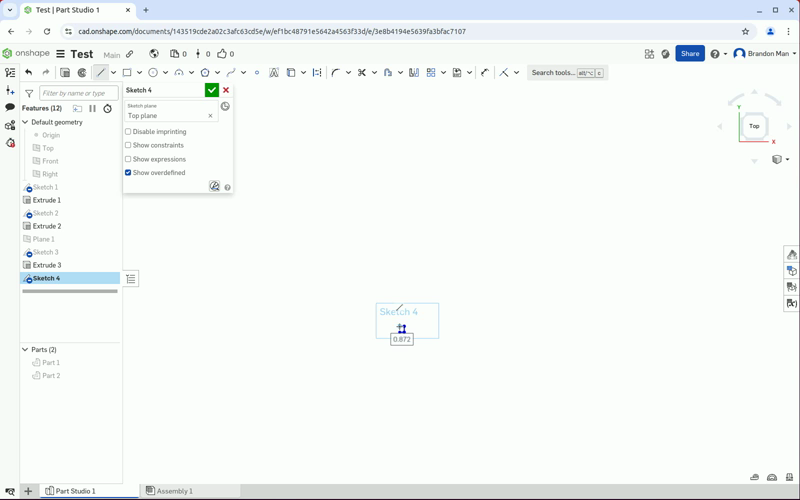
key_up(shift)
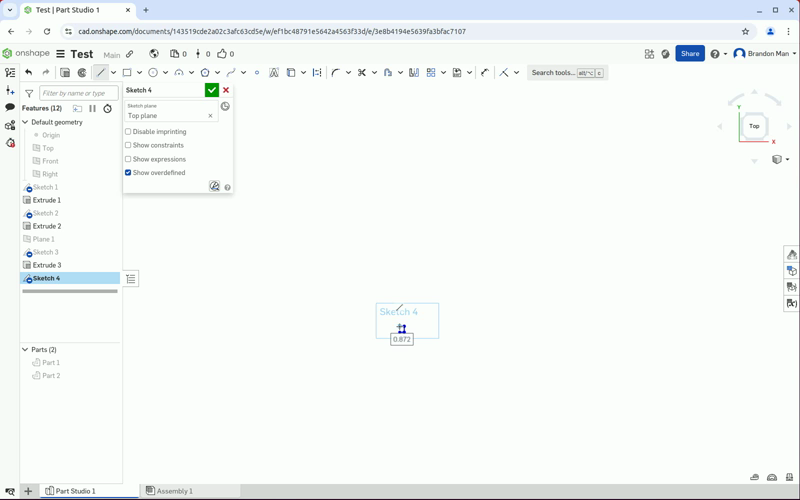
mouse_move(429, 326)
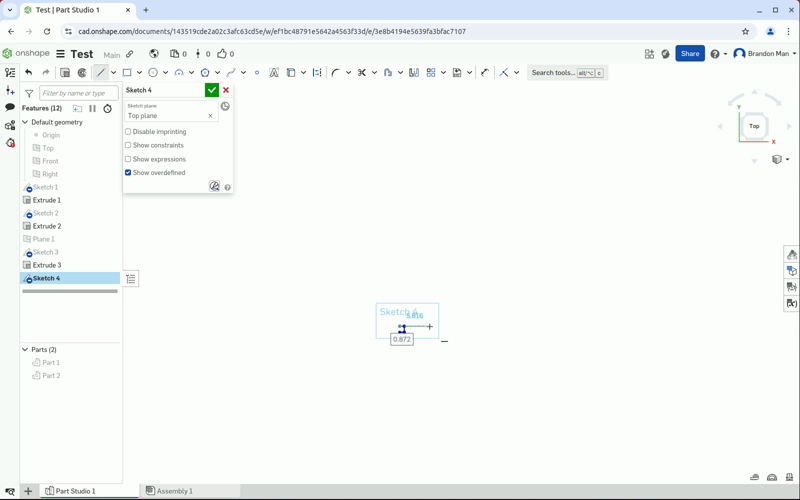
key_down(shift)
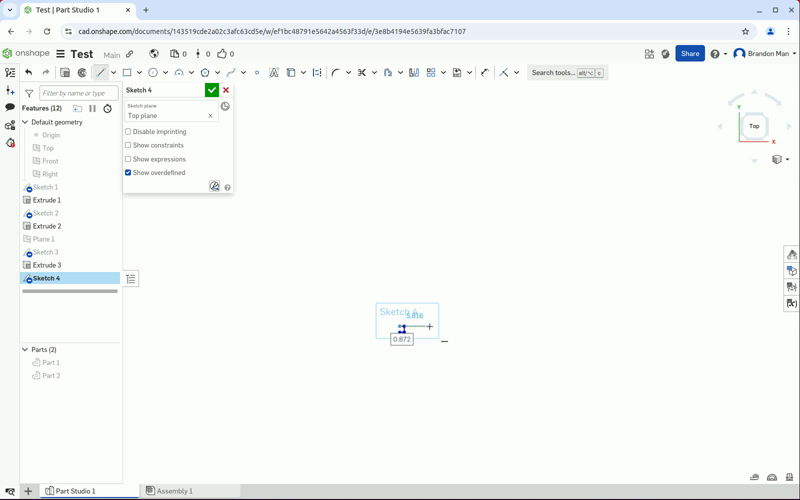
mouse_move(399, 332)
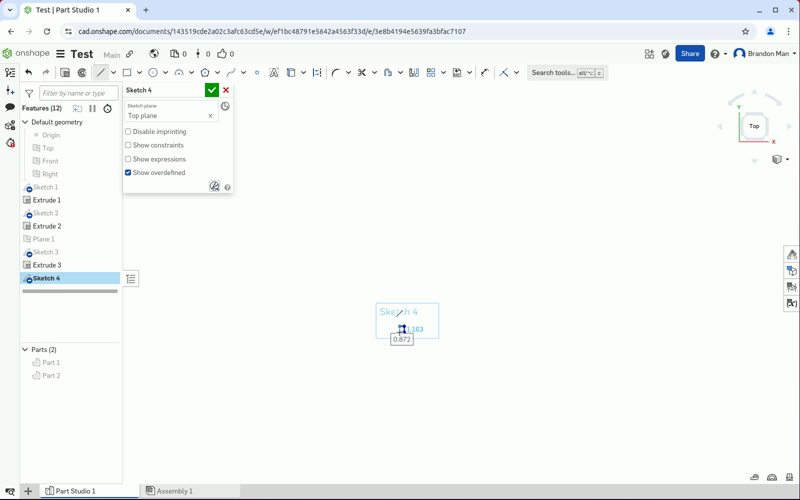
scroll(6)
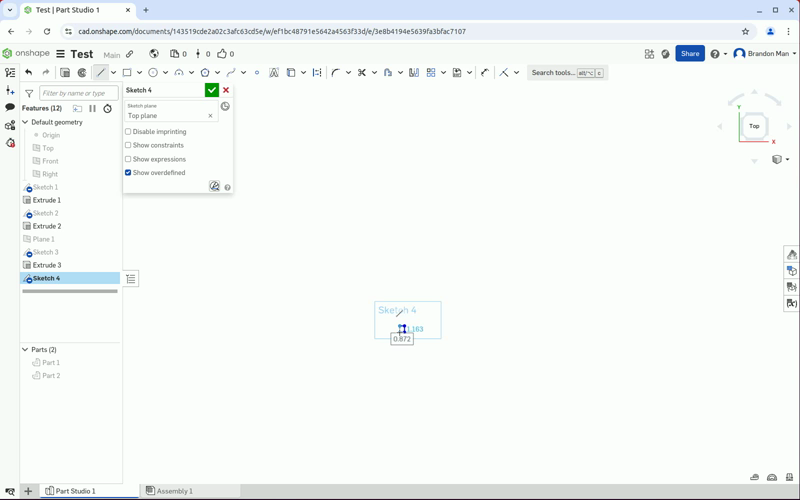
scroll(6)
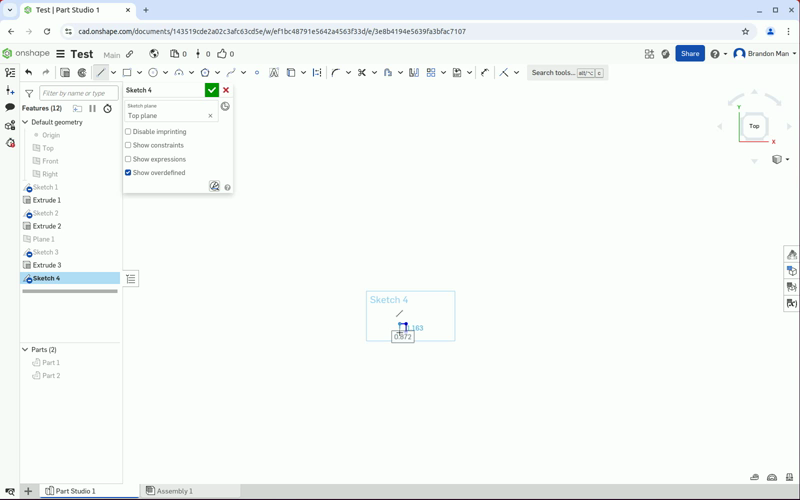
scroll(6)
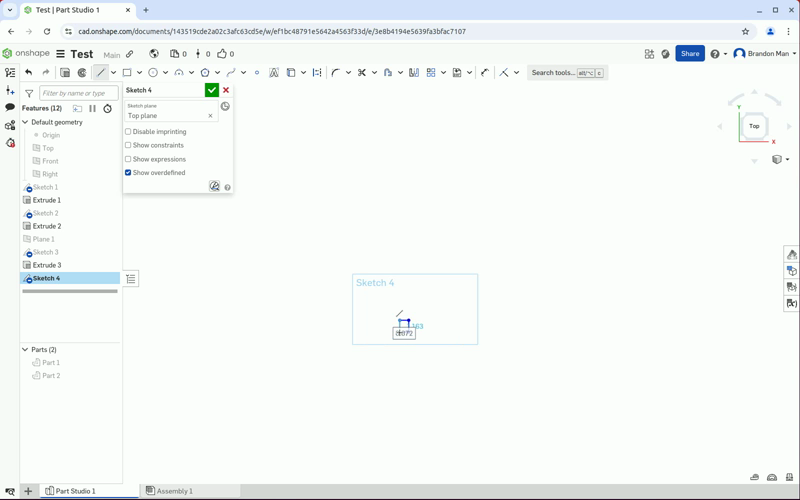
scroll(6)
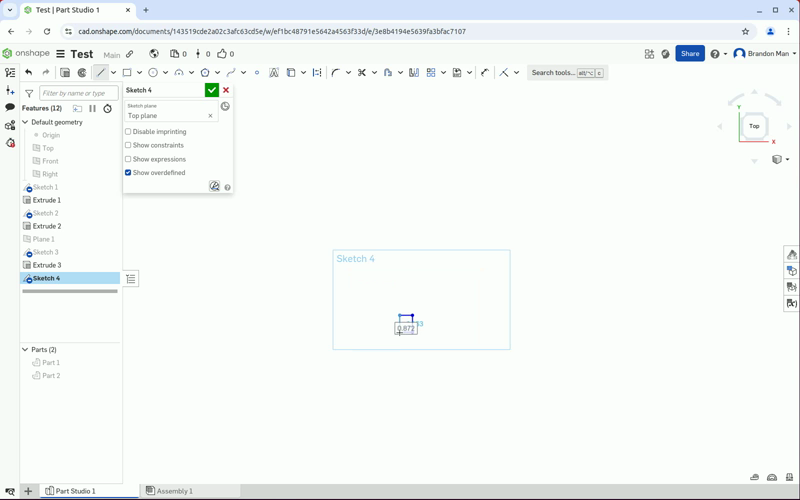
scroll(6)
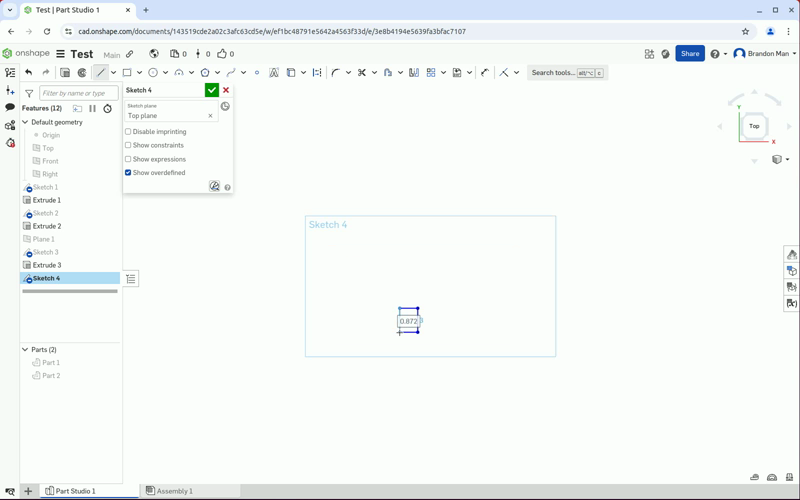
scroll(6)
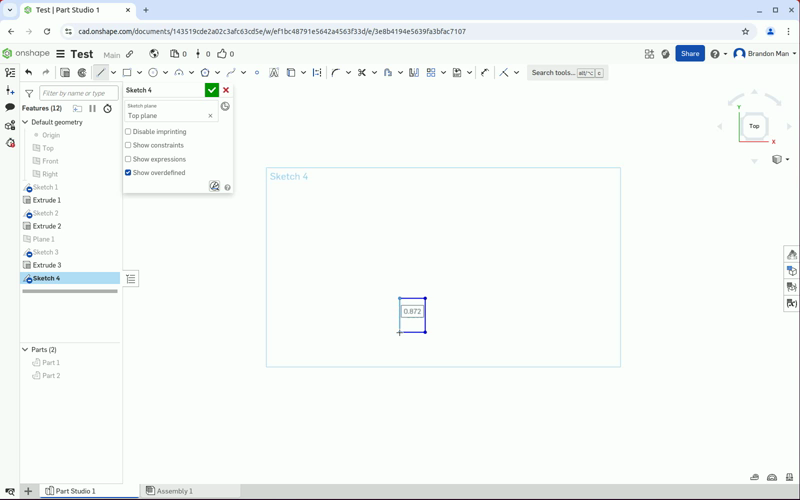
scroll(6)
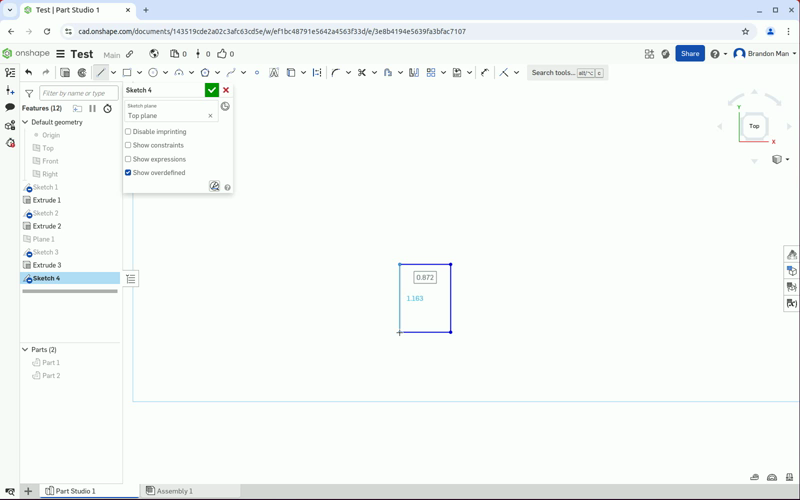
key_up(shift)
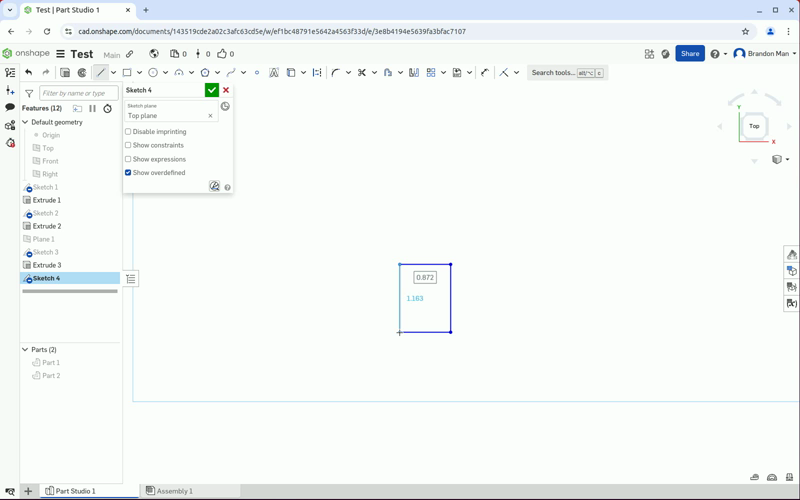
click(399, 332)
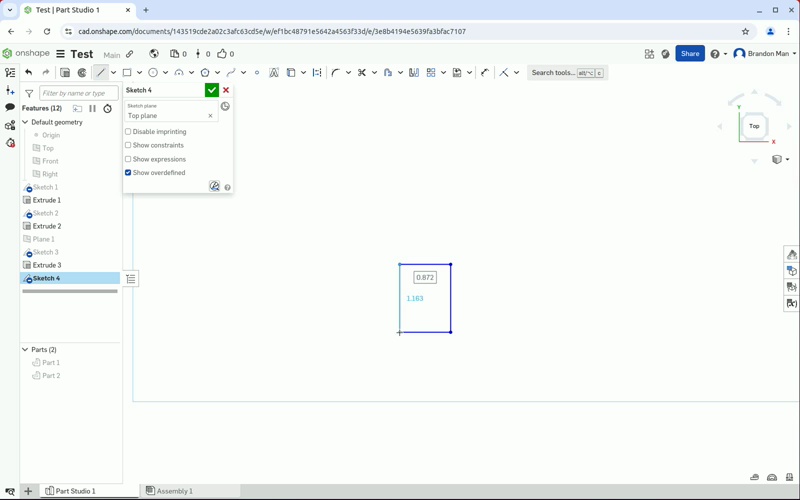
scroll(-6)
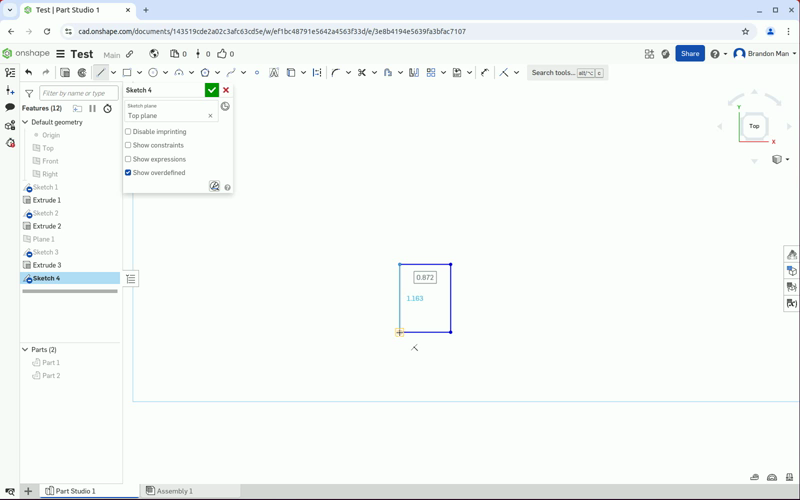
scroll(-6)
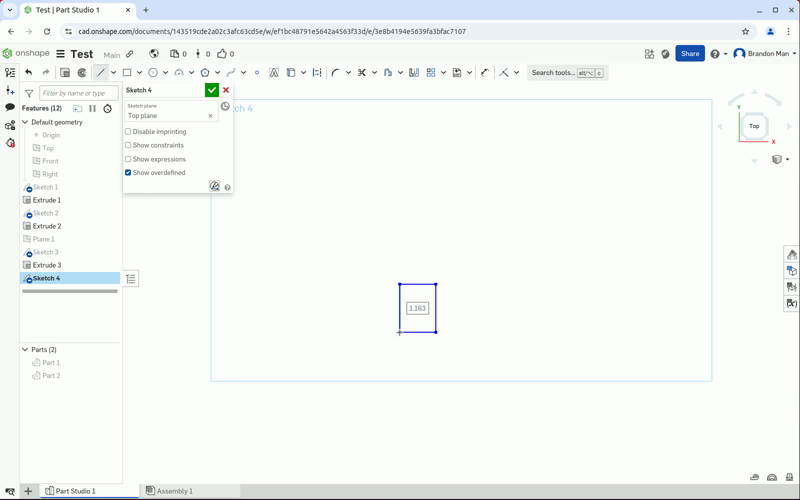
scroll(-6)
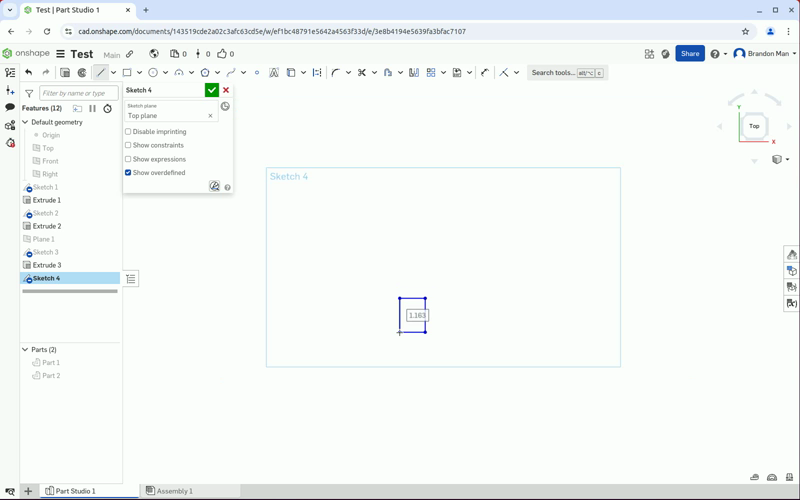
scroll(-6)
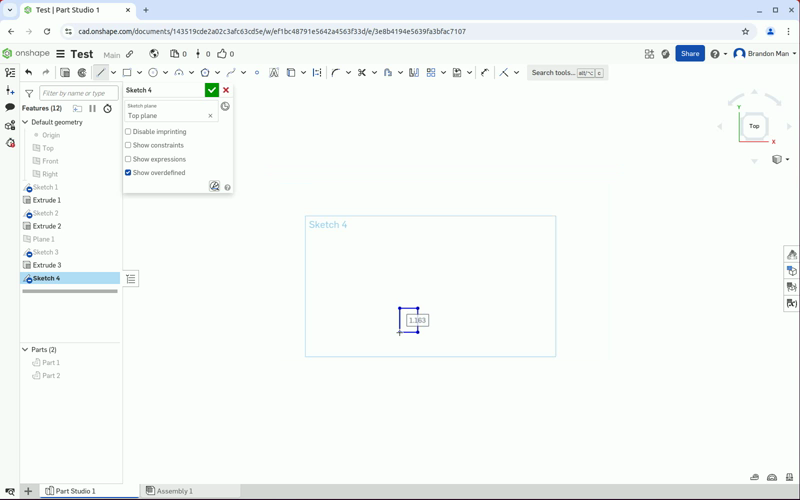
scroll(-6)
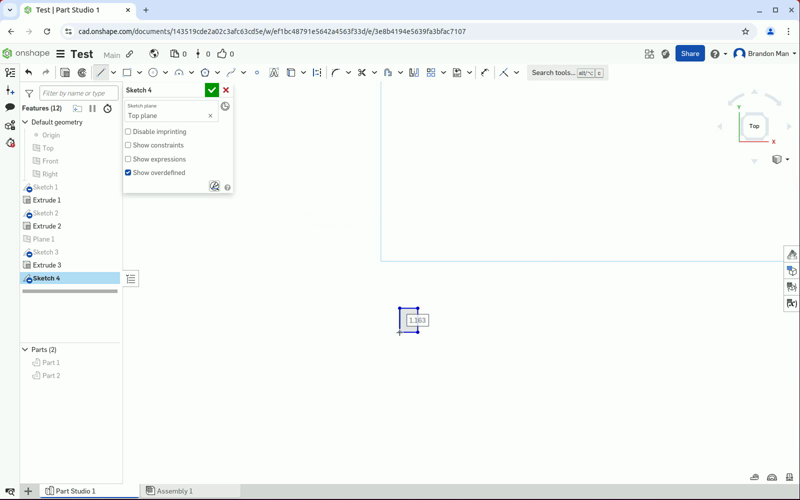
scroll(-6)
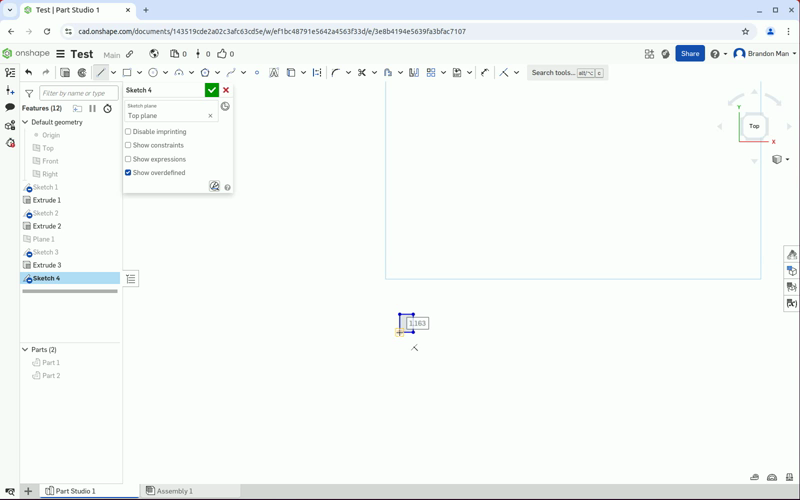
scroll(-6)
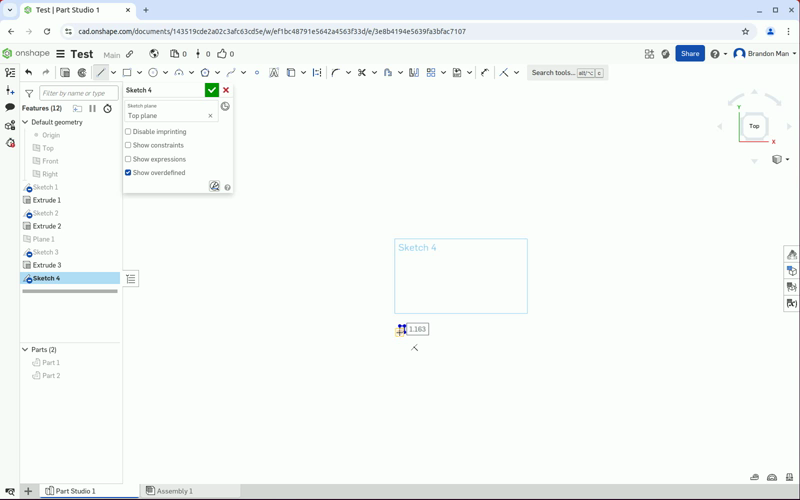
key(esc)
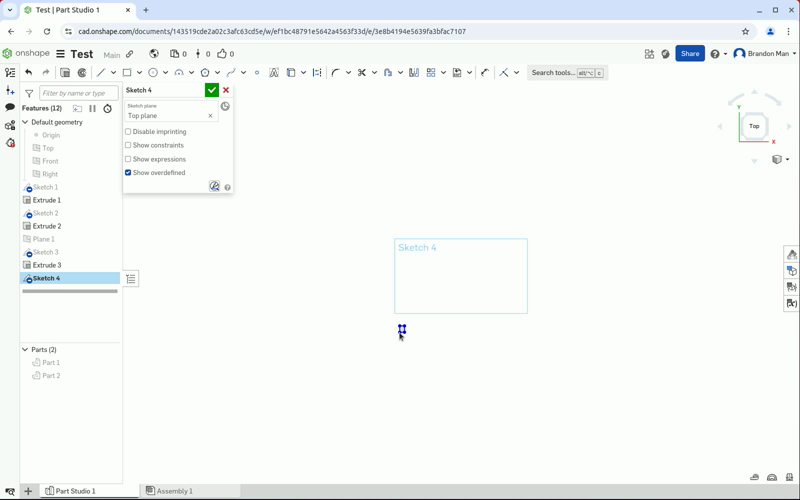
mouse_move(401, 331)
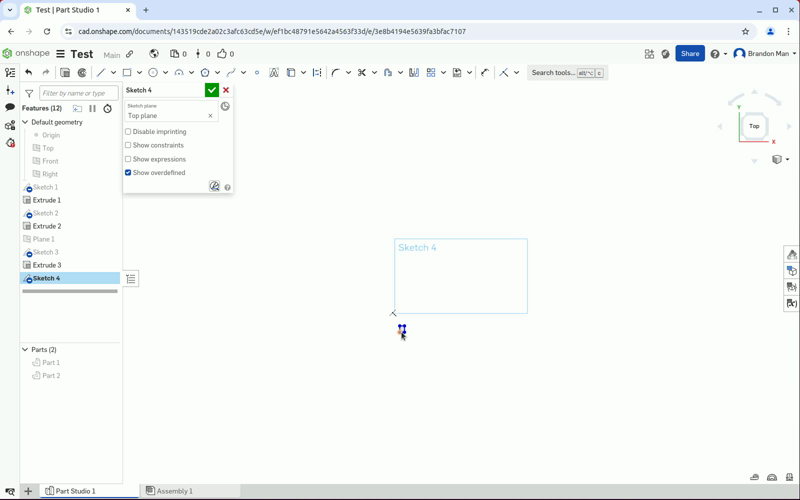
scroll(6)
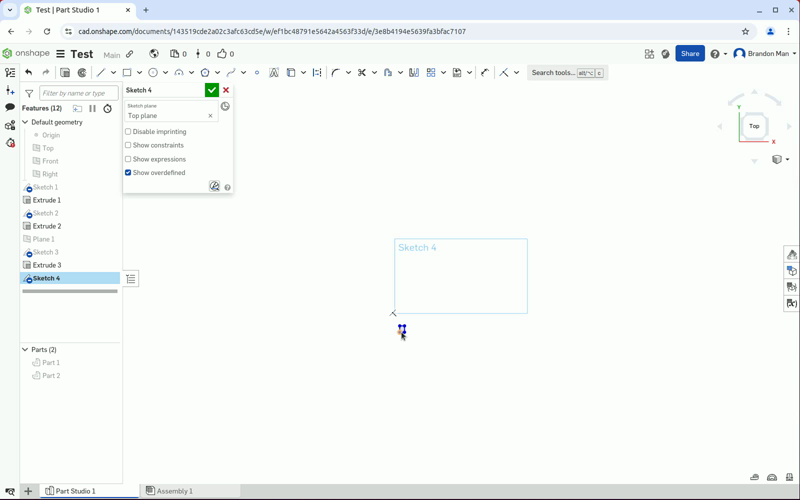
scroll(6)
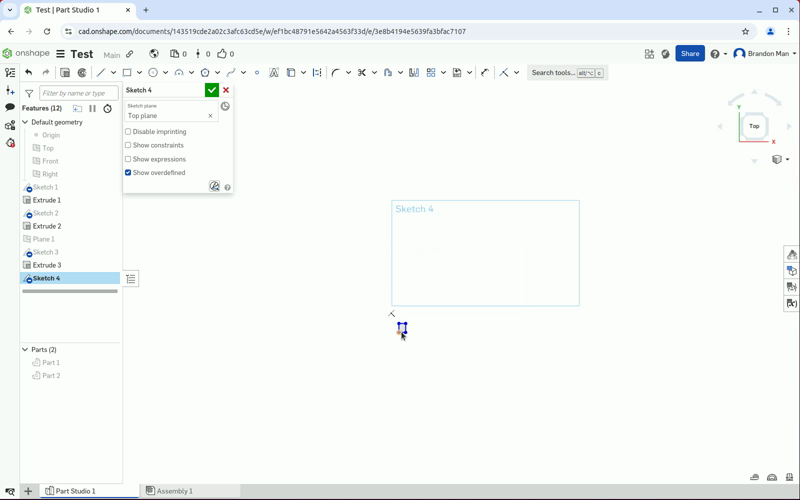
scroll(6)
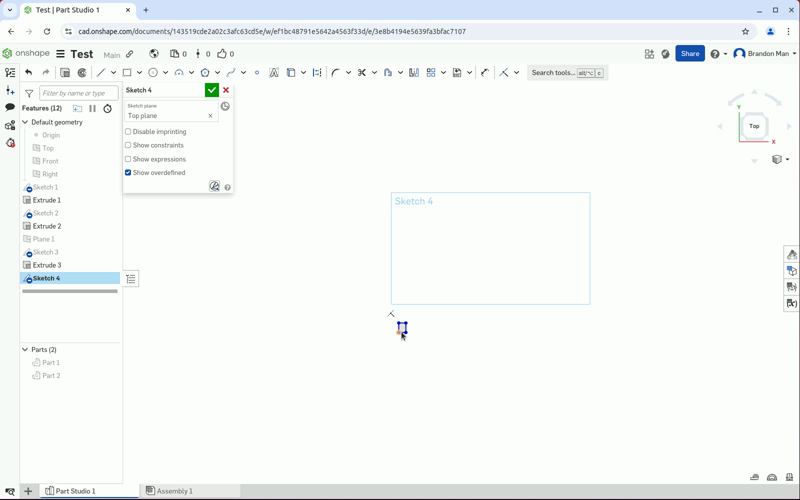
scroll(6)
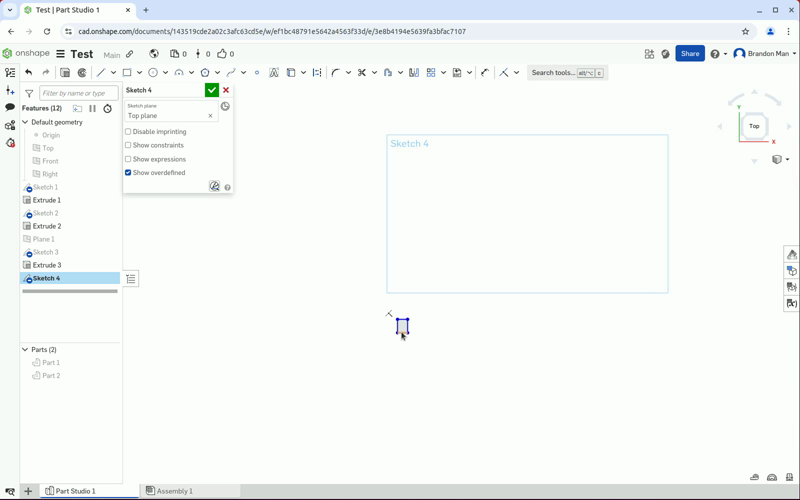
scroll(6)
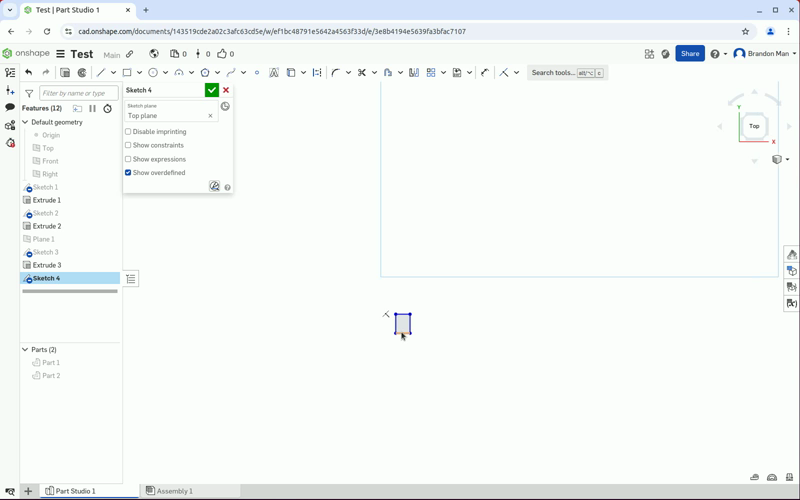
scroll(6)
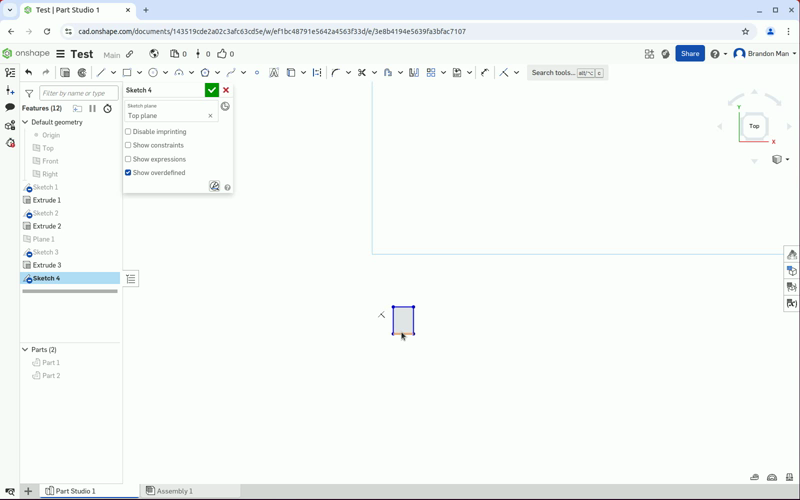
scroll(6)
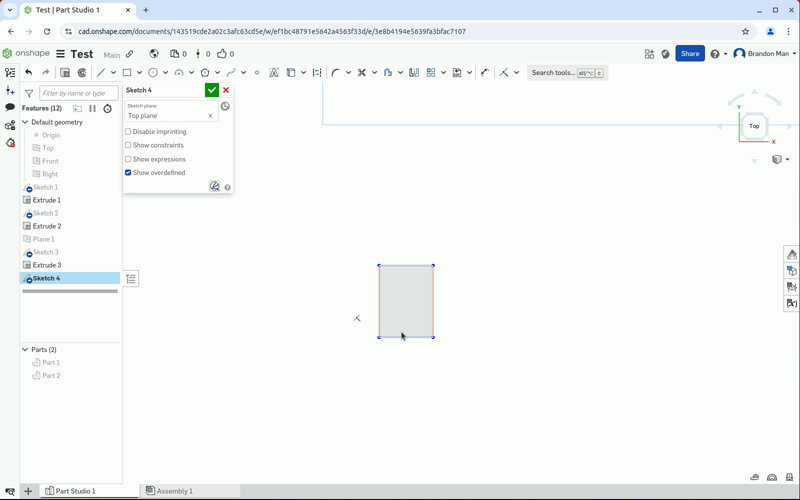
click(401, 331)
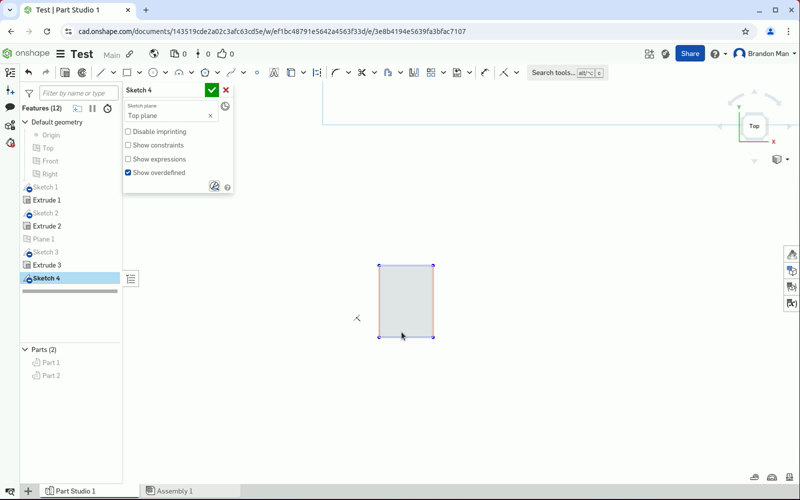
scroll(-6)
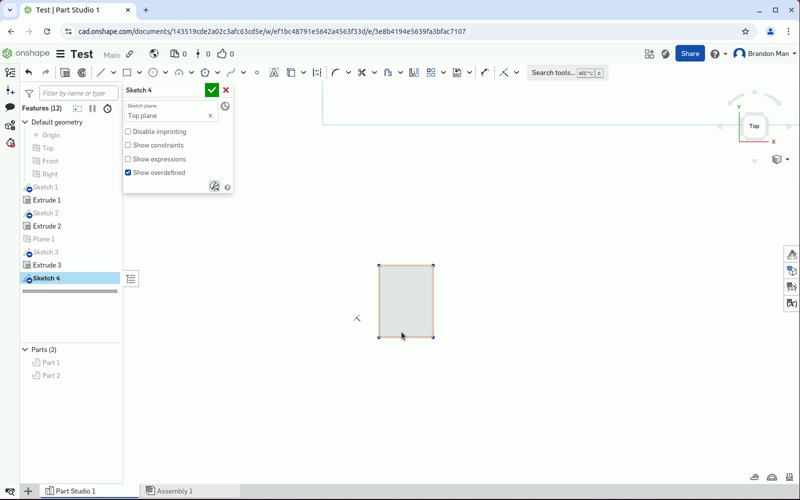
scroll(-6)
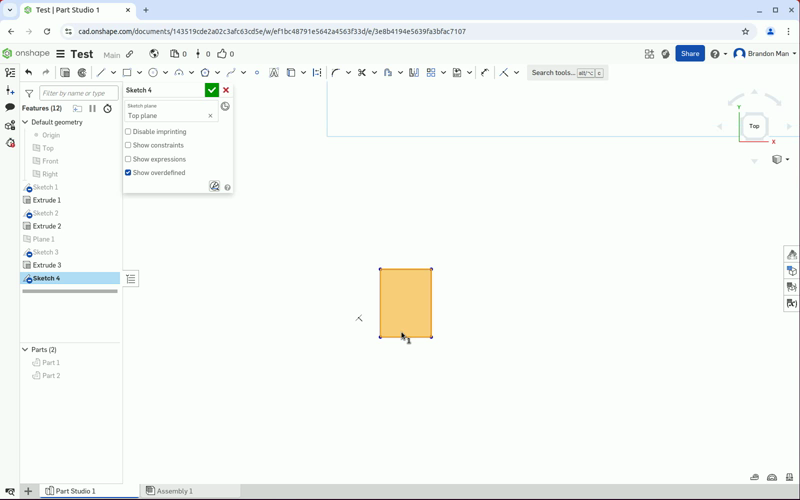
scroll(-6)
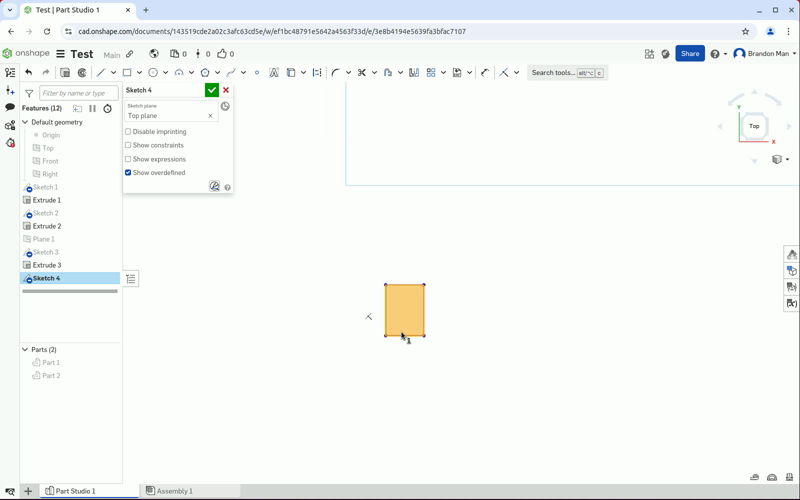
scroll(-6)
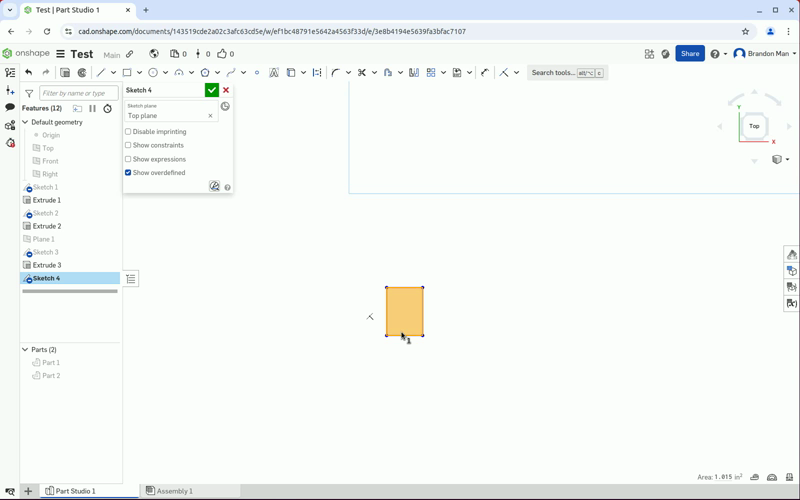
scroll(-6)
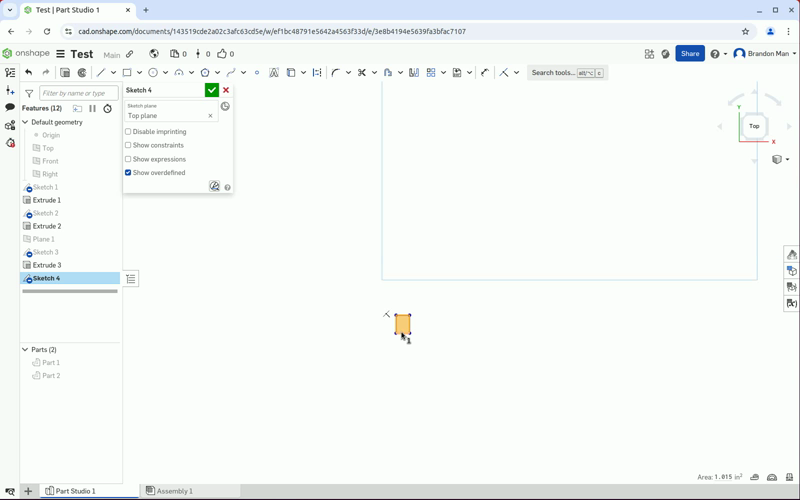
scroll(-6)
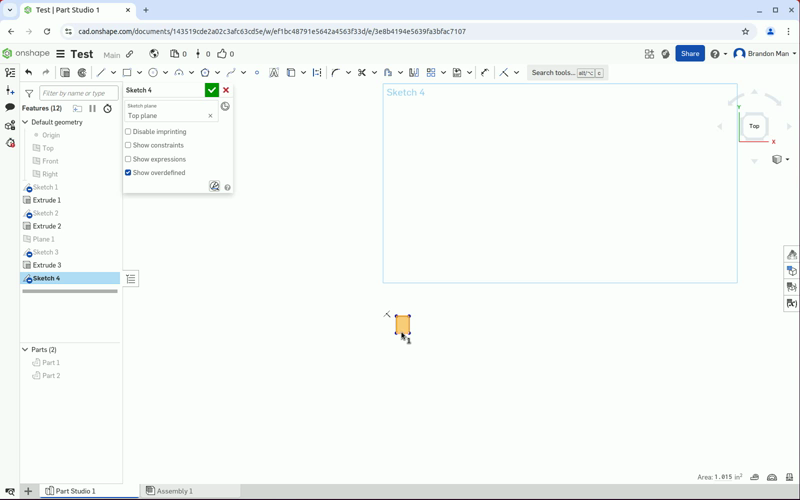
scroll(-6)
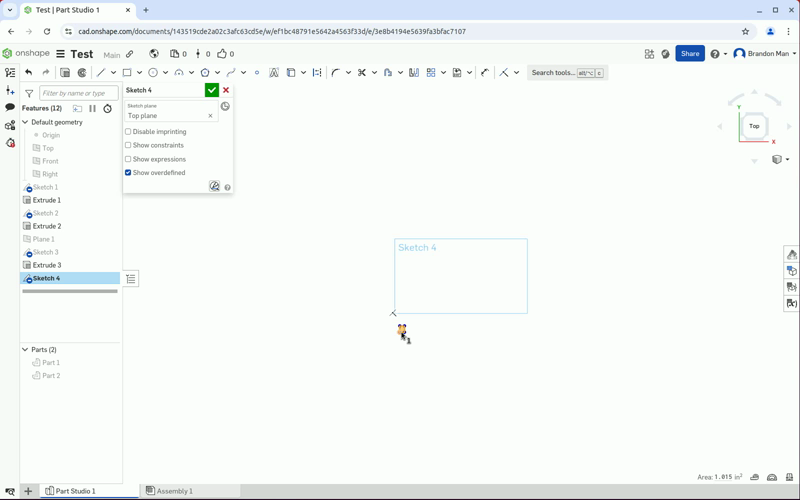
mouse_move(73, 352)
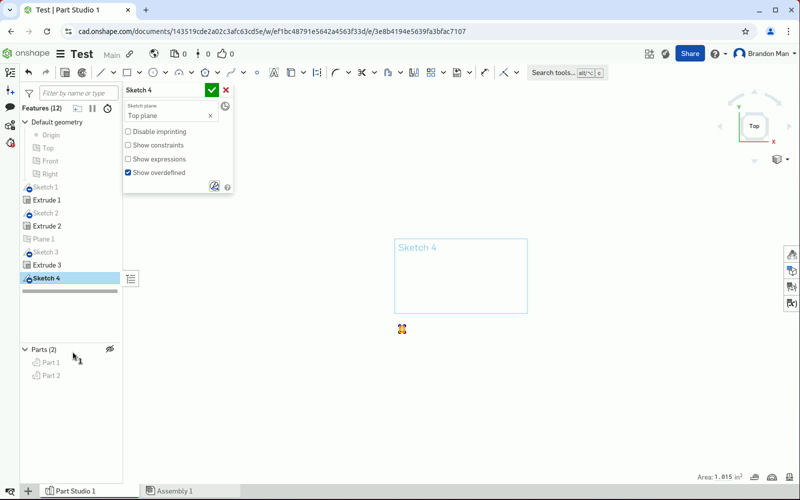
key(shift+y)
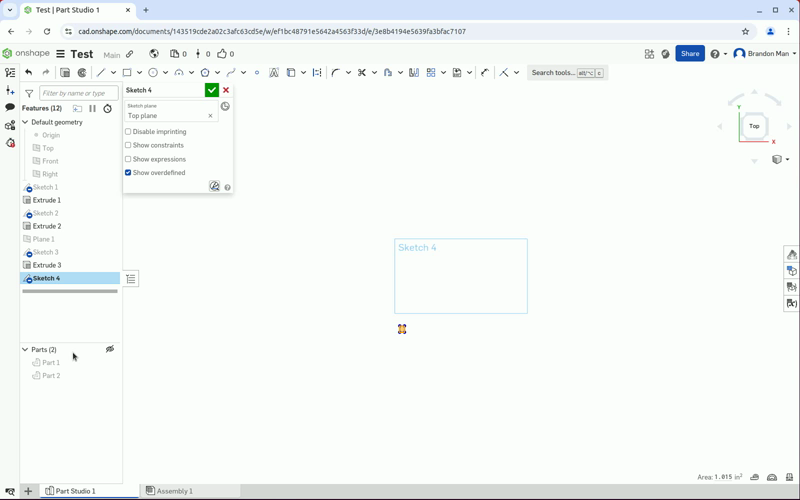
key(shift+e)
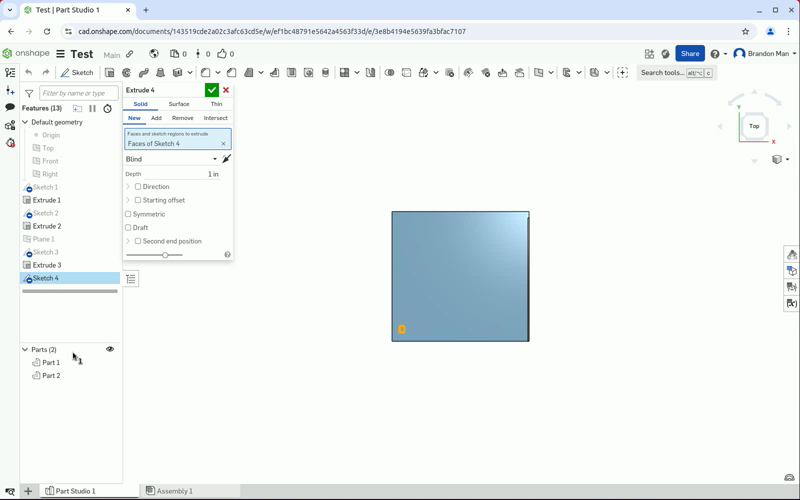
mouse_move(143, 106)
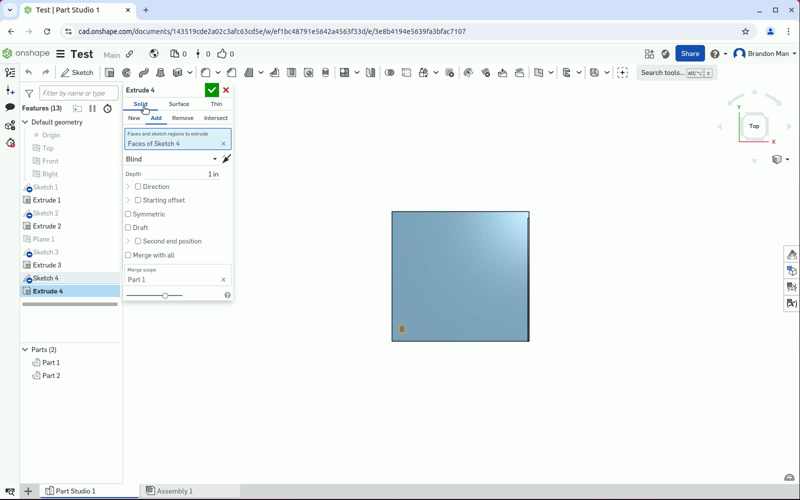
click(143, 106)
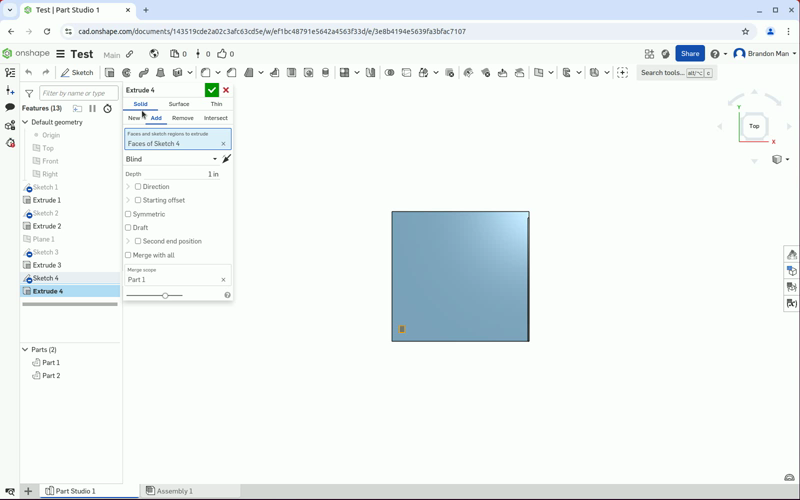
mouse_move(137, 120)
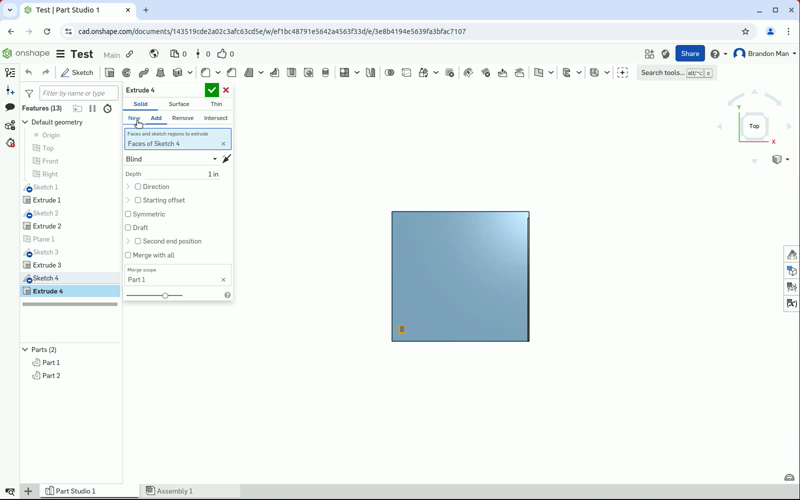
click(137, 120)
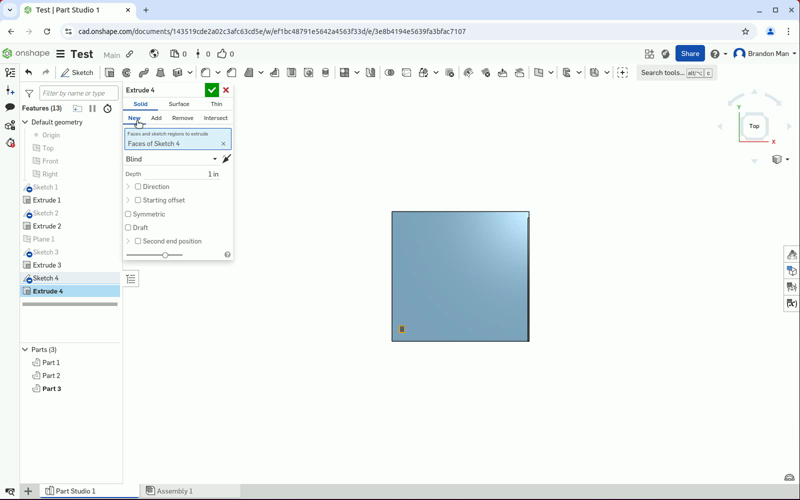
key(tab, 4)
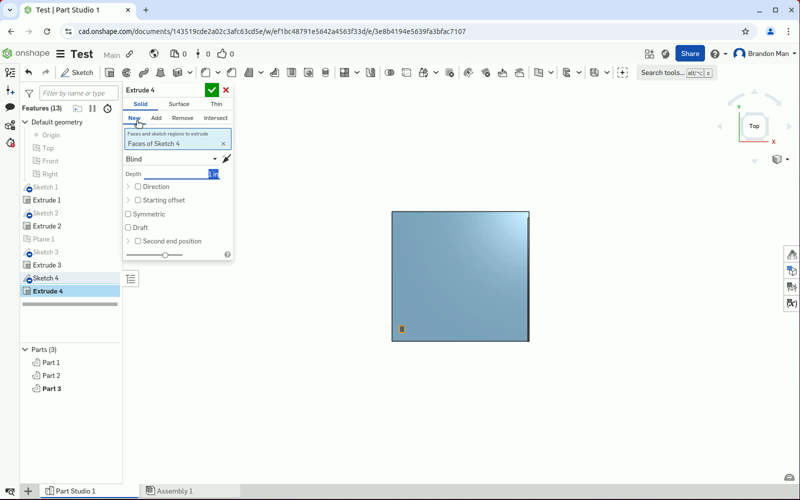
text(23.108)
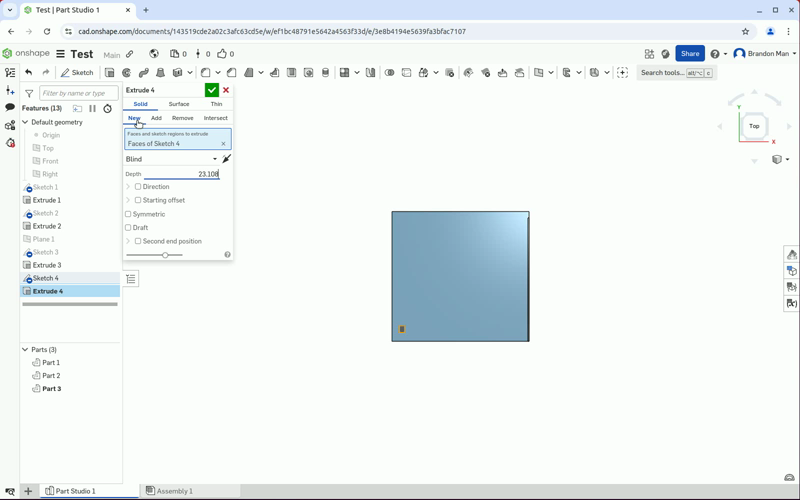
key(enter)
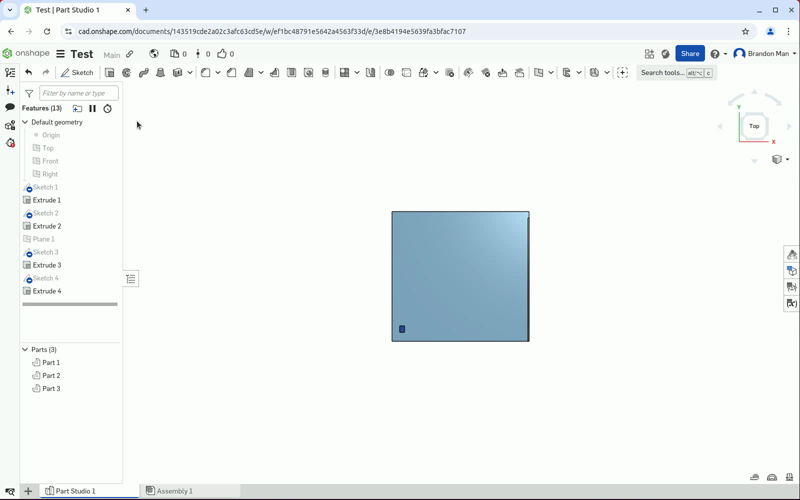
key(shift+h)
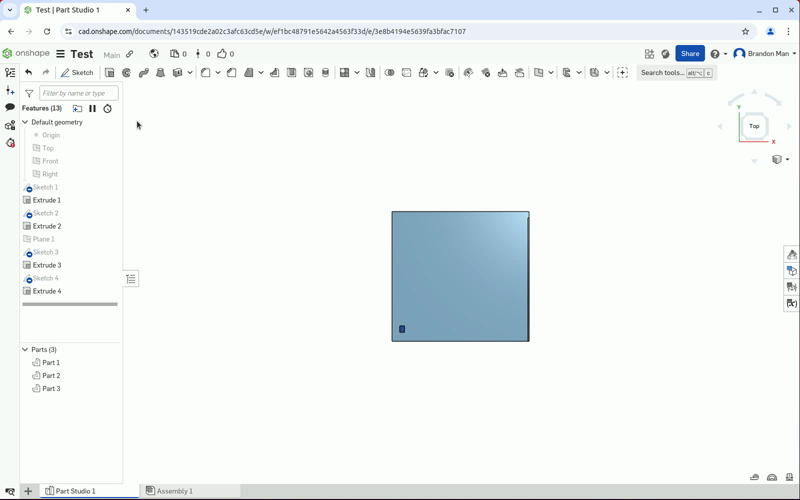
key(shift+h)
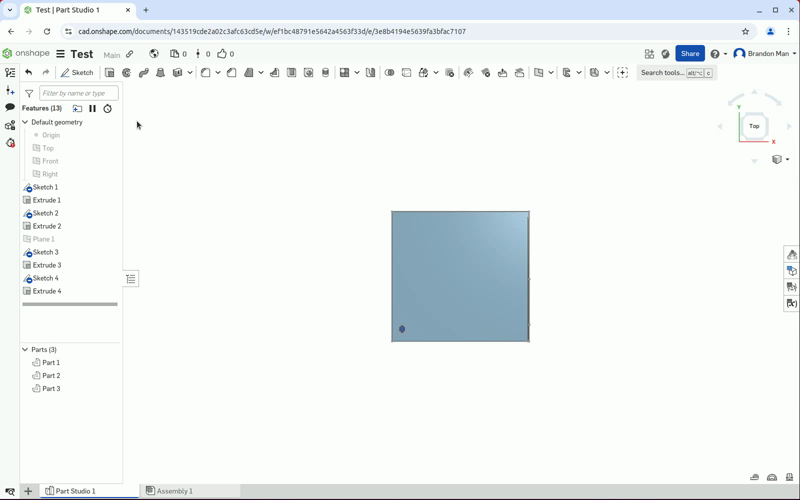
key(shift+7)
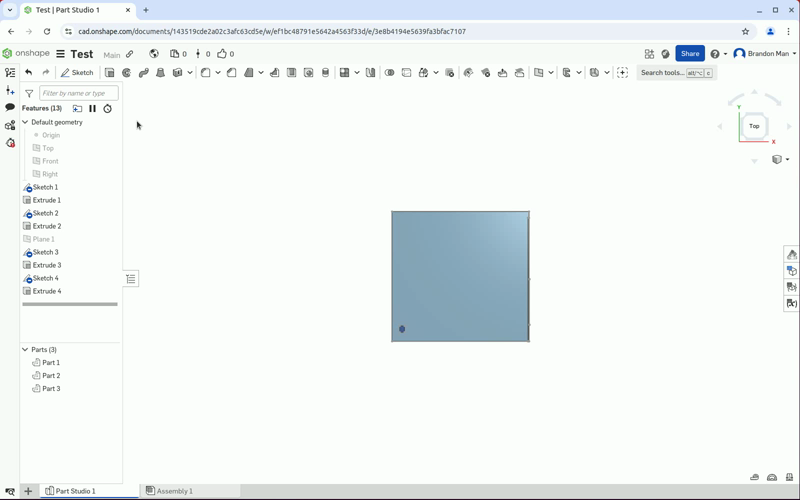
key(up, 3)
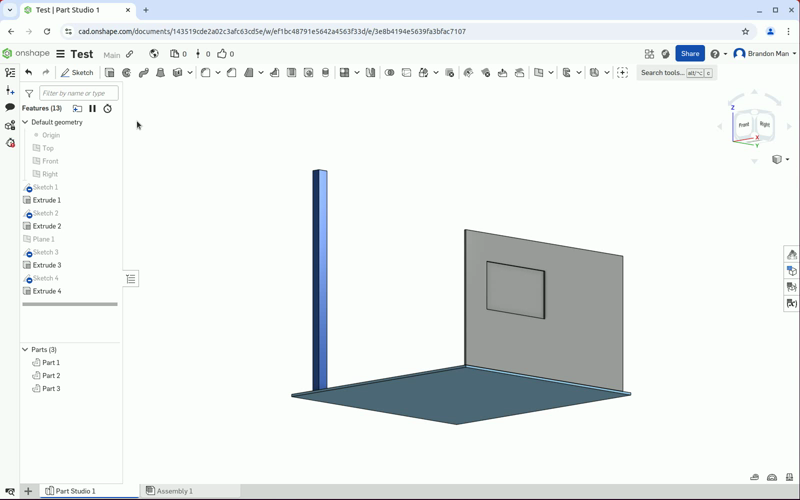
key(left, 3)
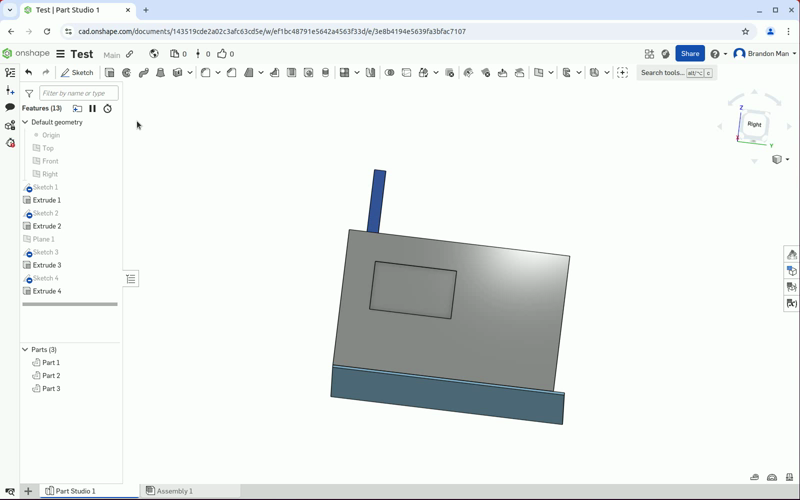
key(right, 3)
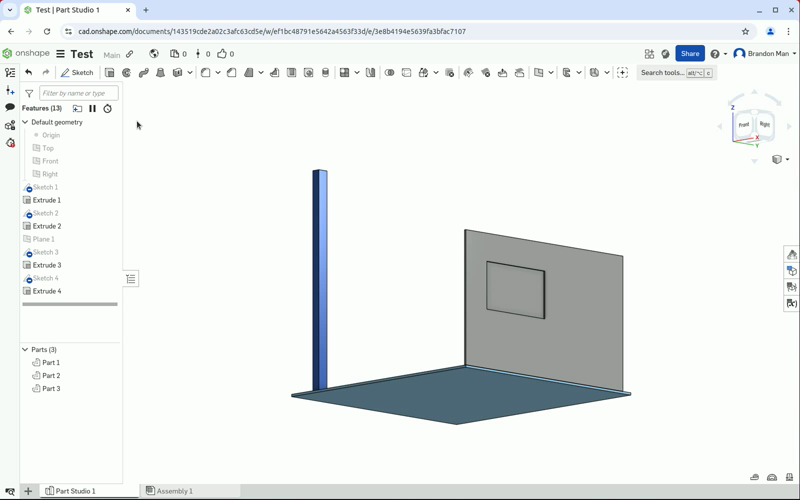
key(down, 3)
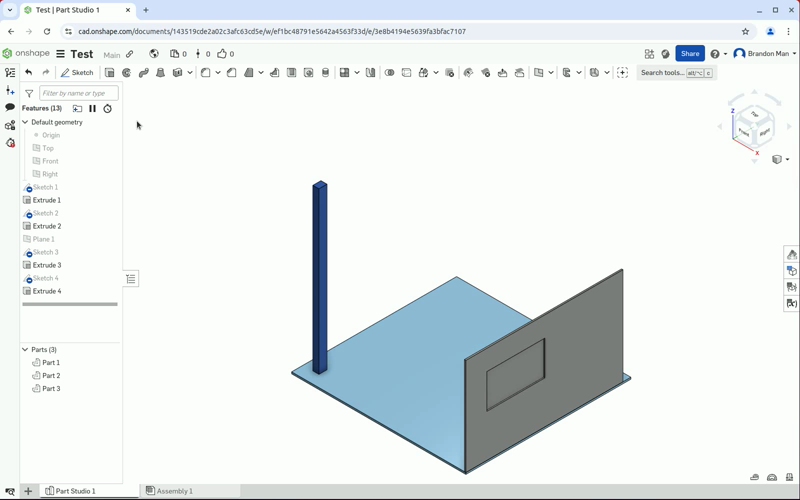
mouse_move(73, 189)
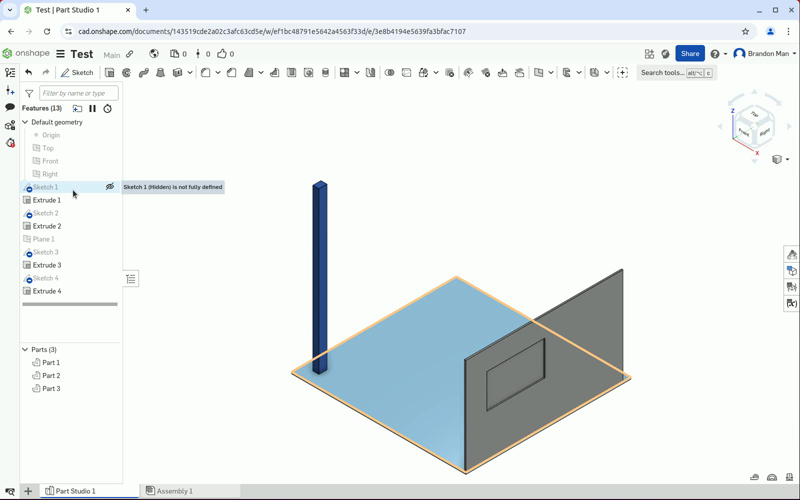
click(73, 189)